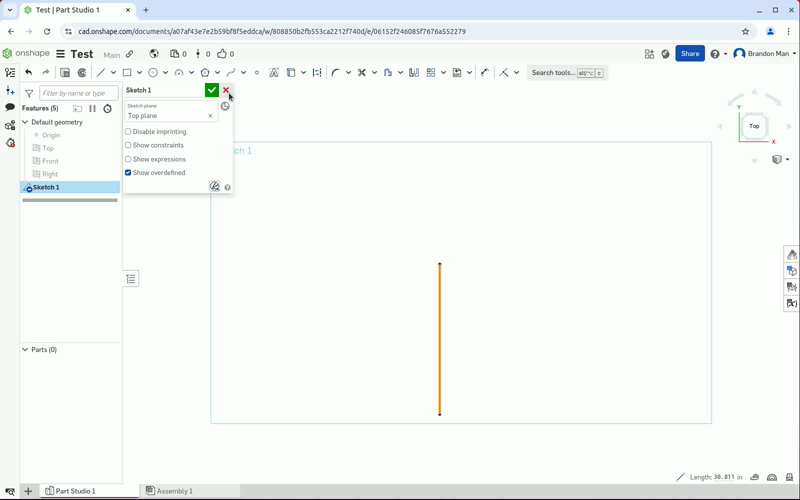
key(shift+h)
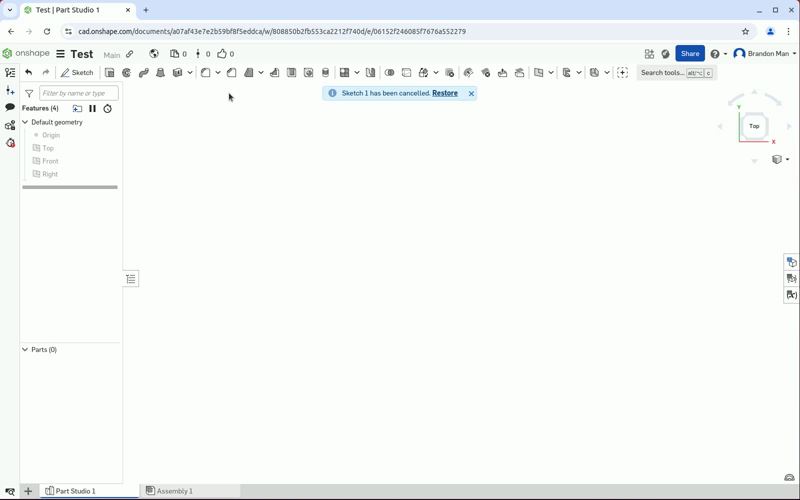
mouse_move(73, 352)
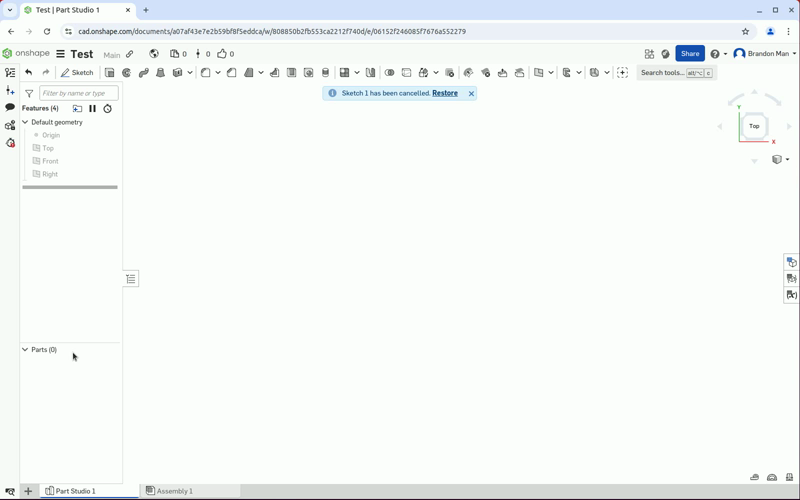
key(y)
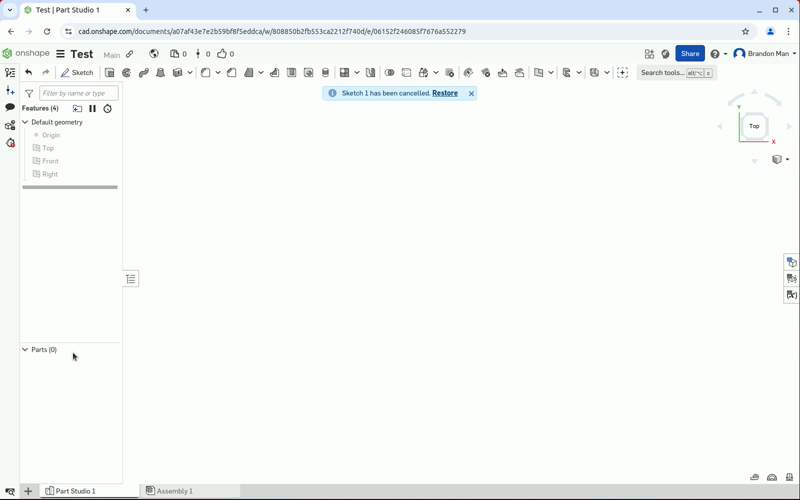
key(shift+p)
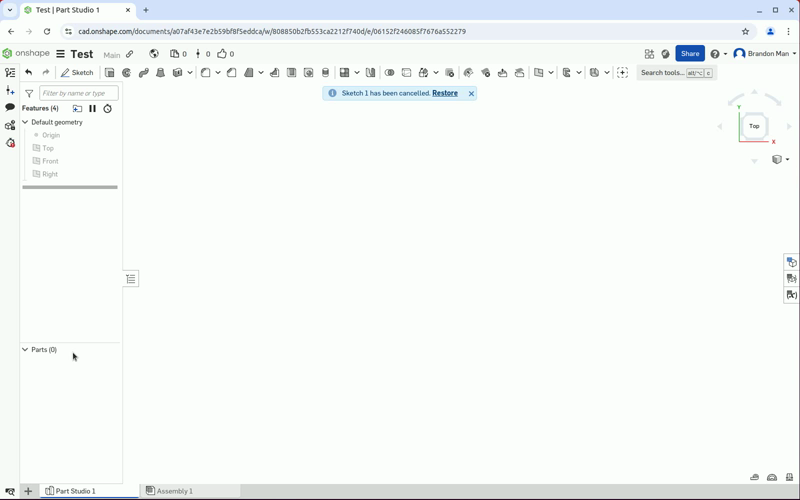
key(space)
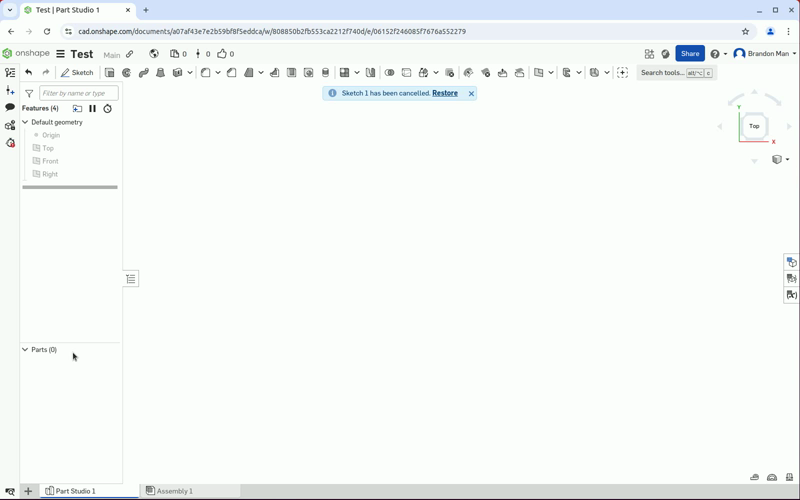
key_down(shift)
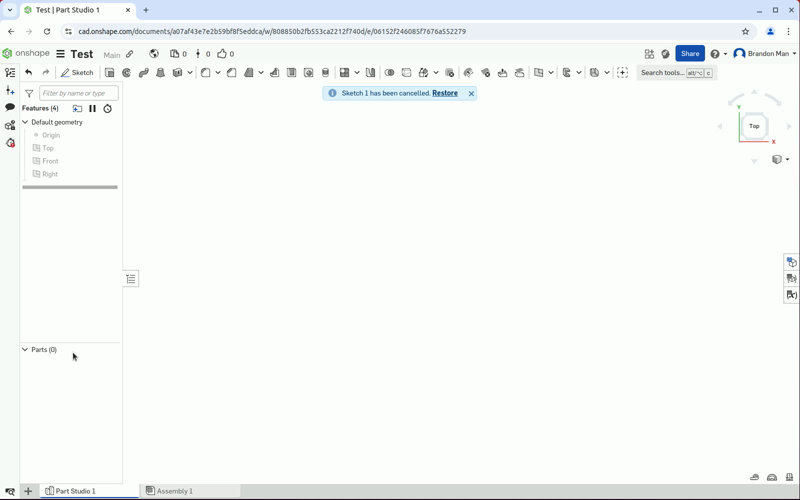
key(up)
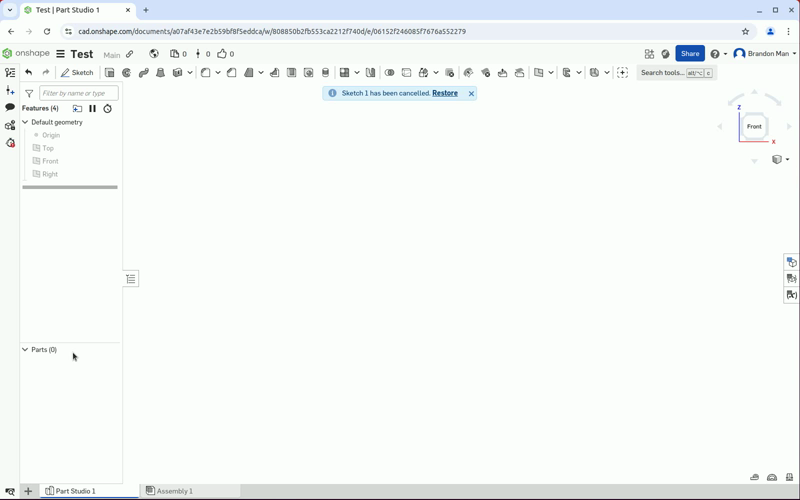
key_up(shift)
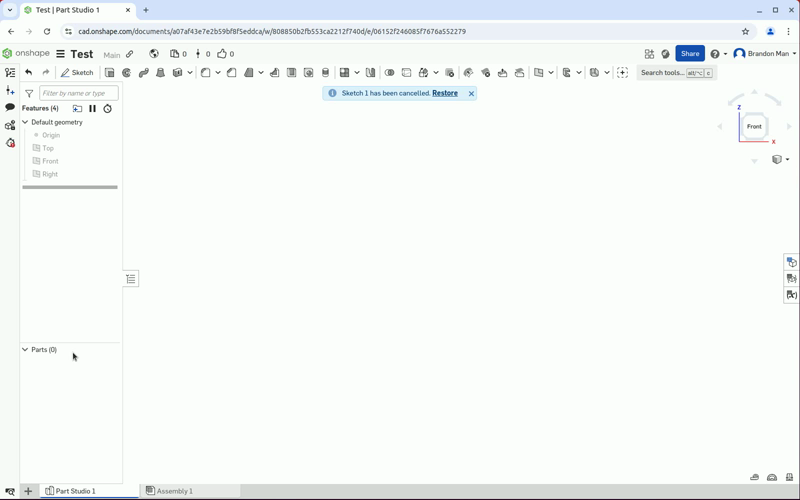
mouse_move(73, 352)
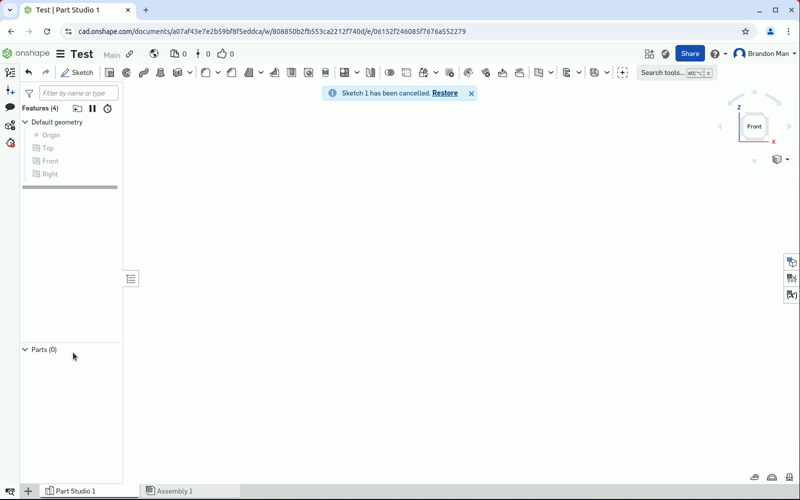
key(shift+y)
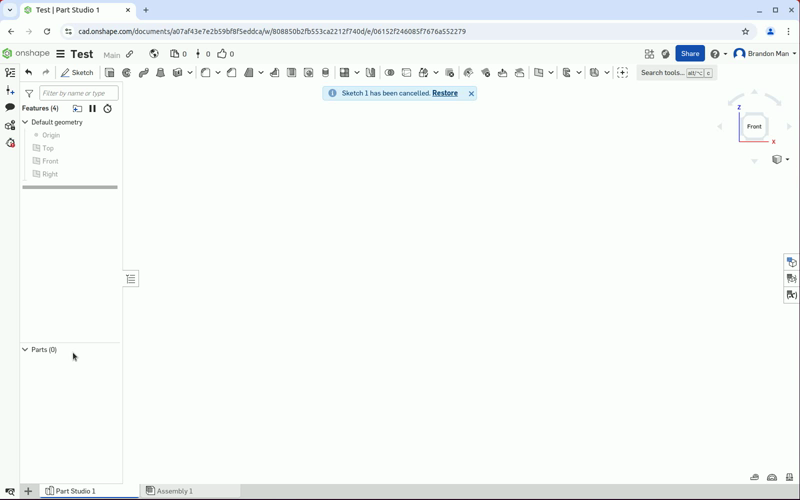
key(shift+s)
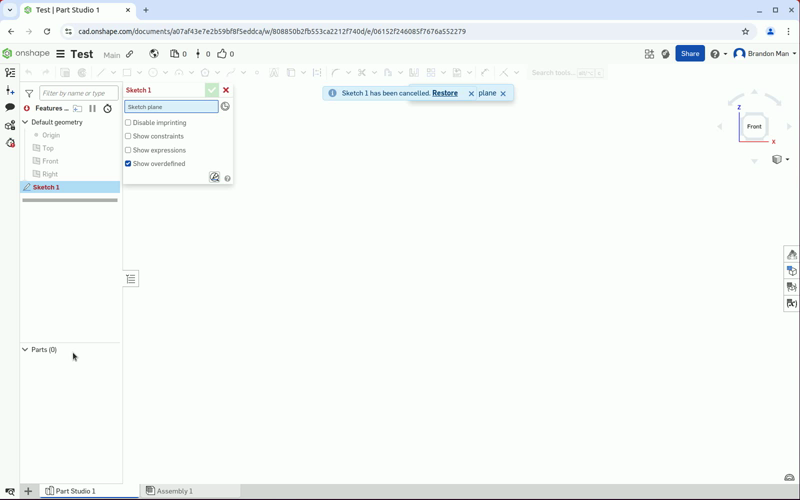
mouse_move(73, 163)
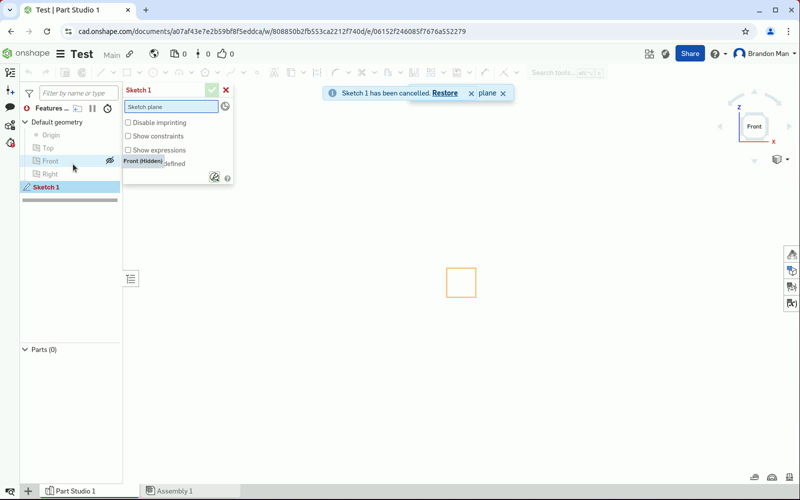
click(73, 163)
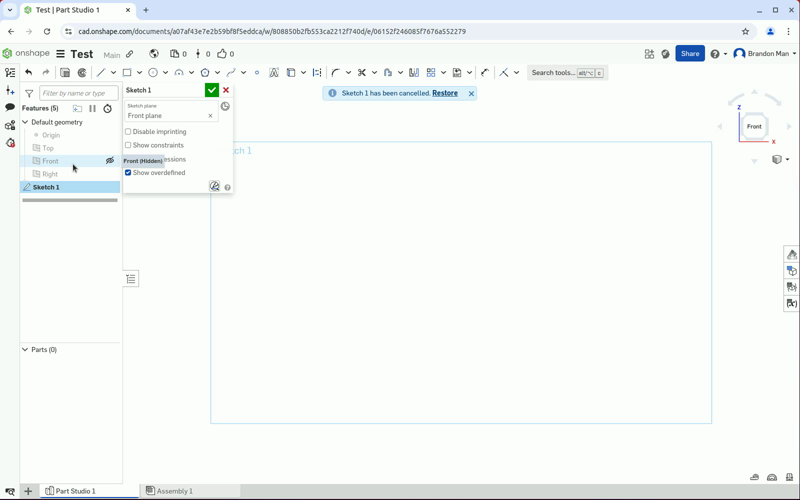
mouse_move(73, 352)
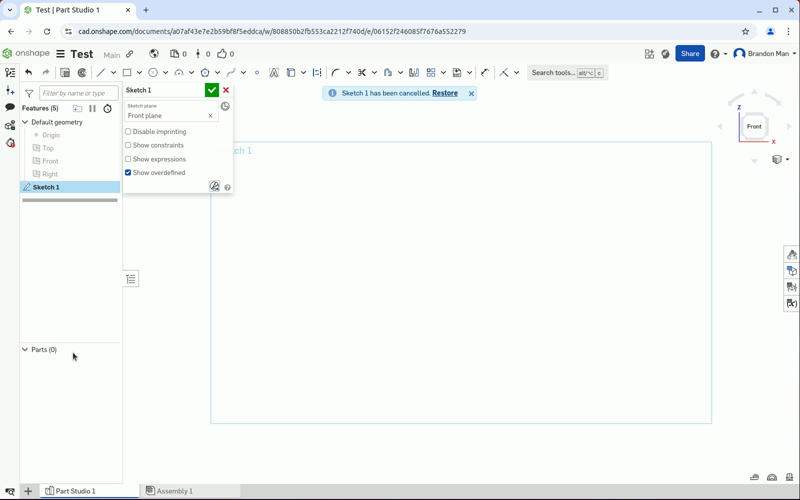
key(y)
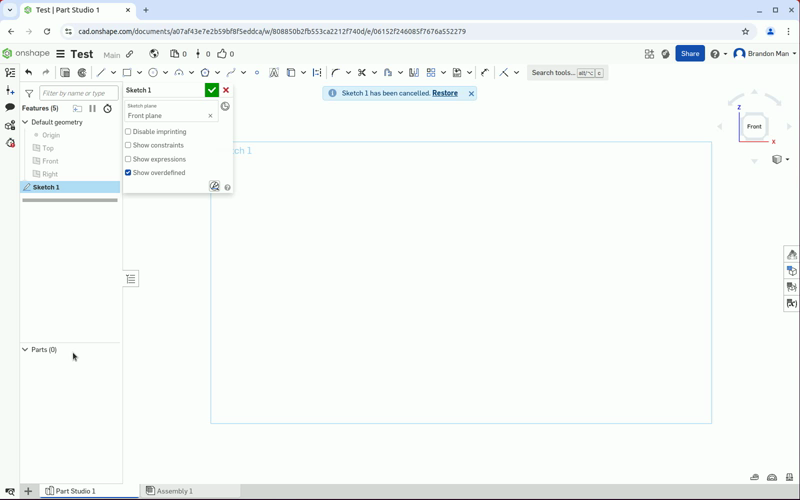
key(l)
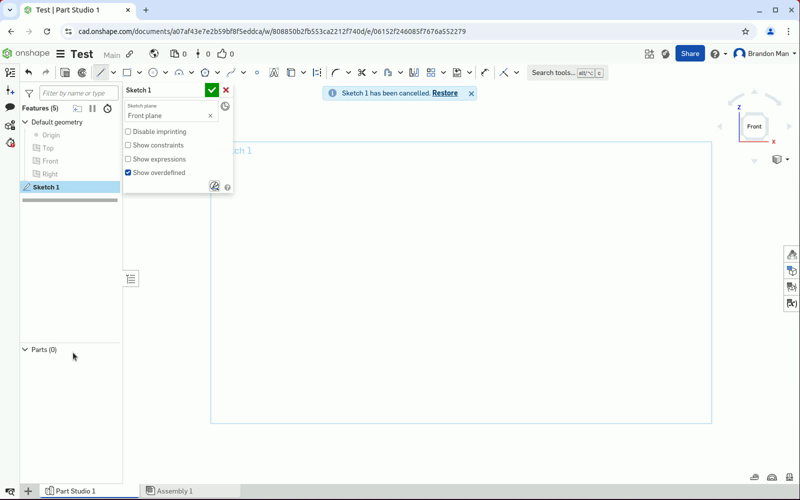
key_down(shift)
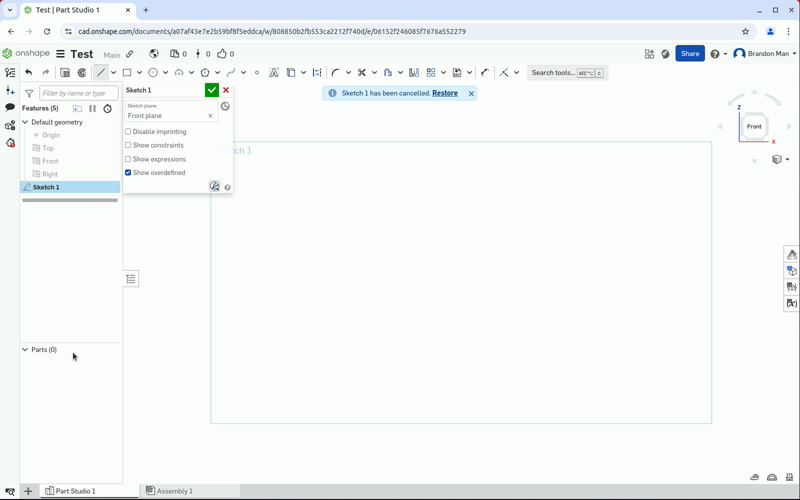
mouse_move(396, 395)
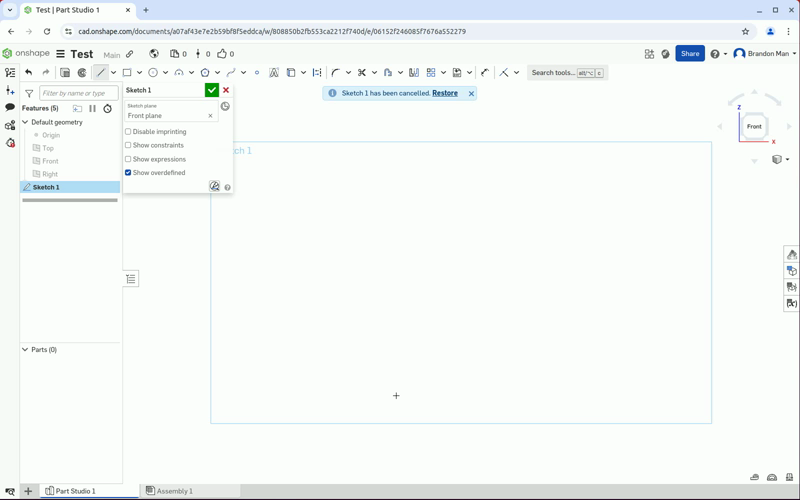
click(396, 395)
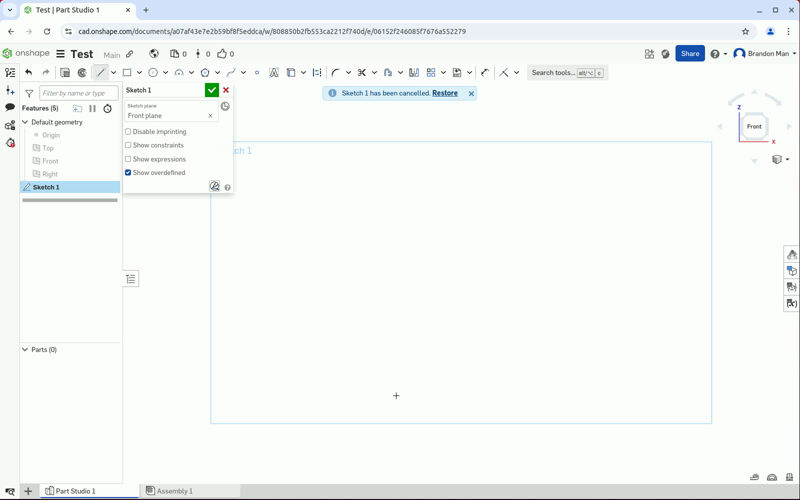
key_up(shift)
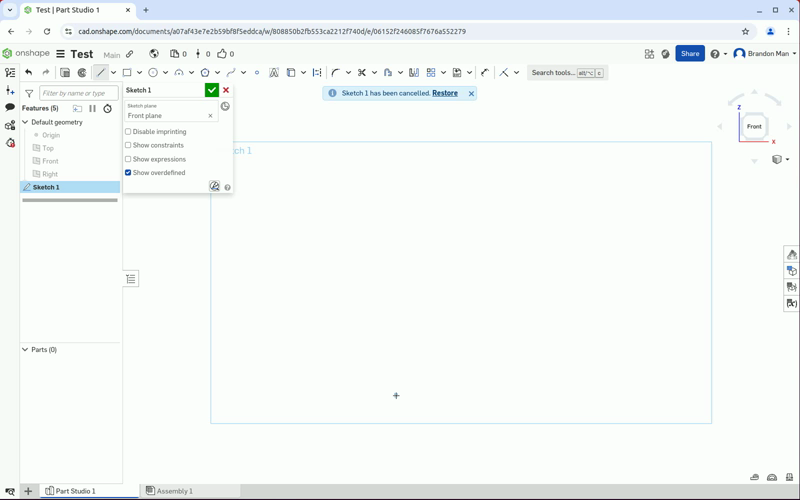
key_down(shift)
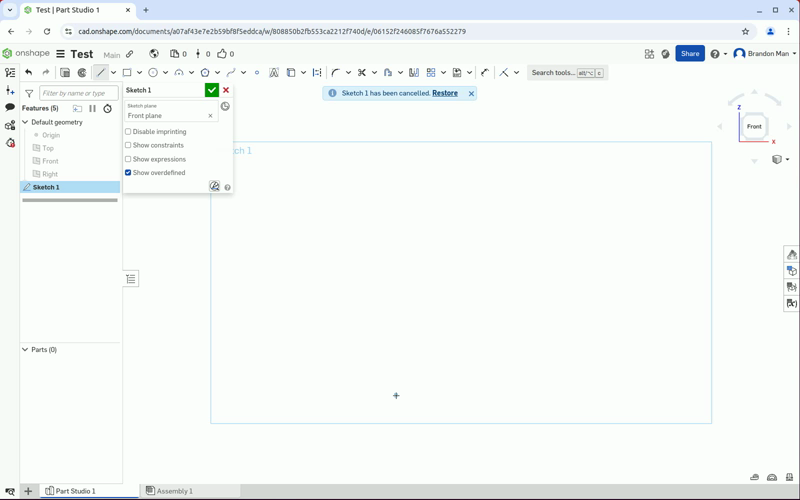
mouse_move(525, 395)
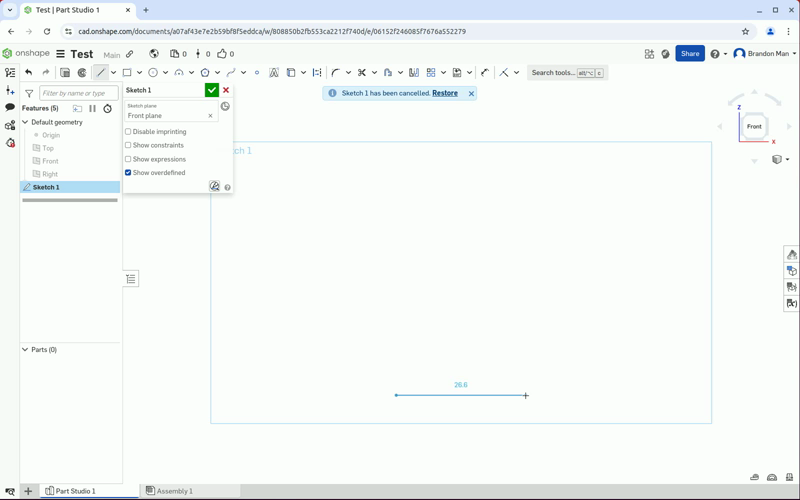
click(525, 395)
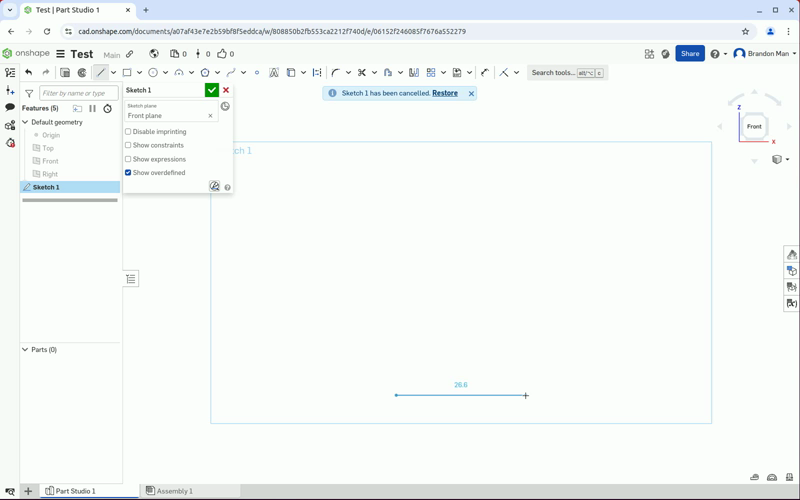
key_up(shift)
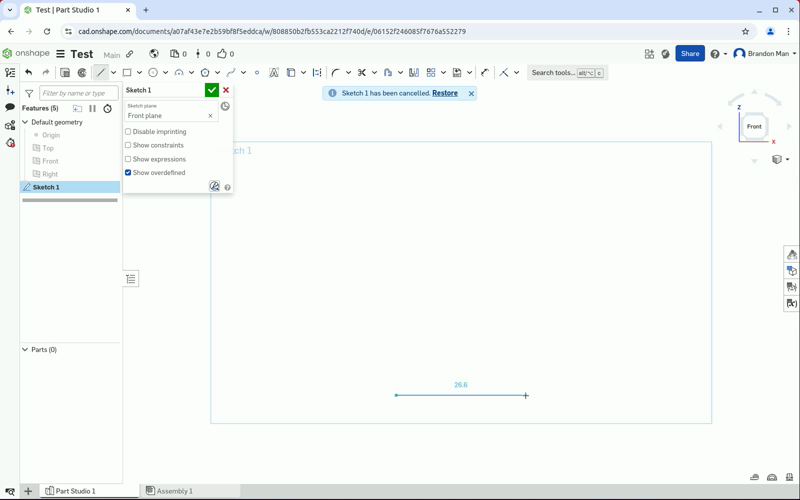
key_down(shift)
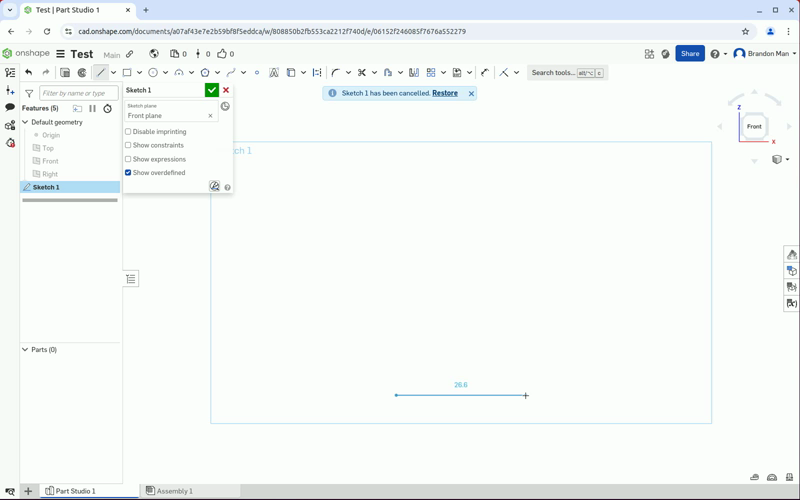
mouse_move(525, 171)
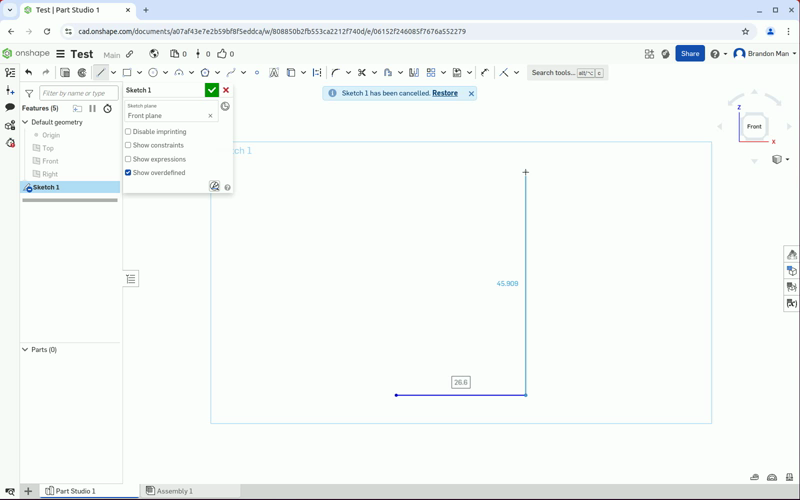
click(525, 171)
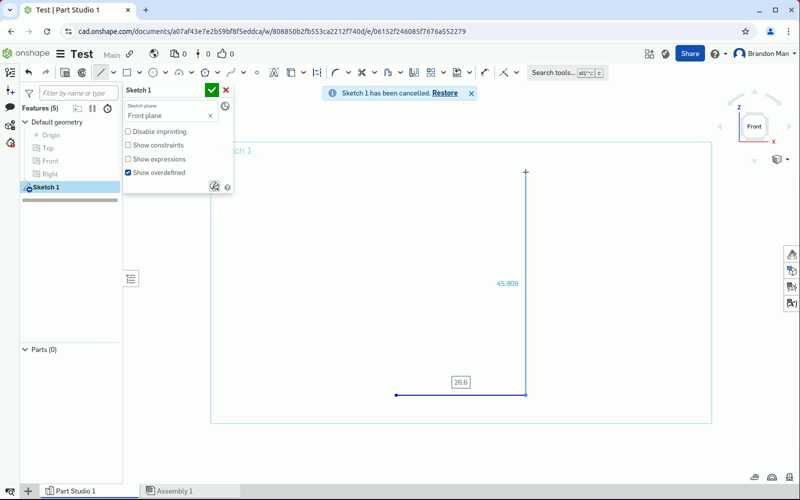
key_up(shift)
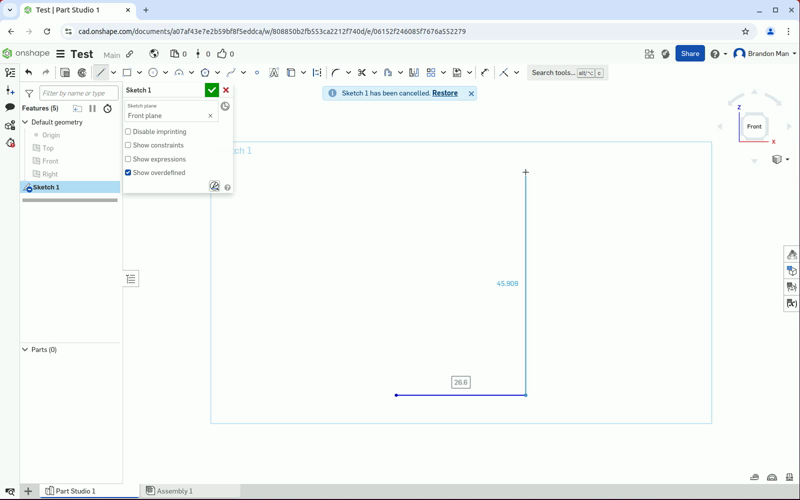
key_down(shift)
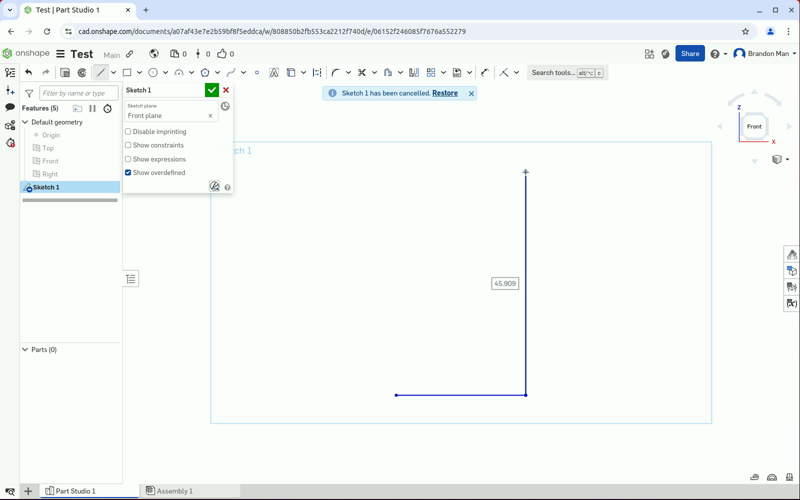
mouse_move(396, 171)
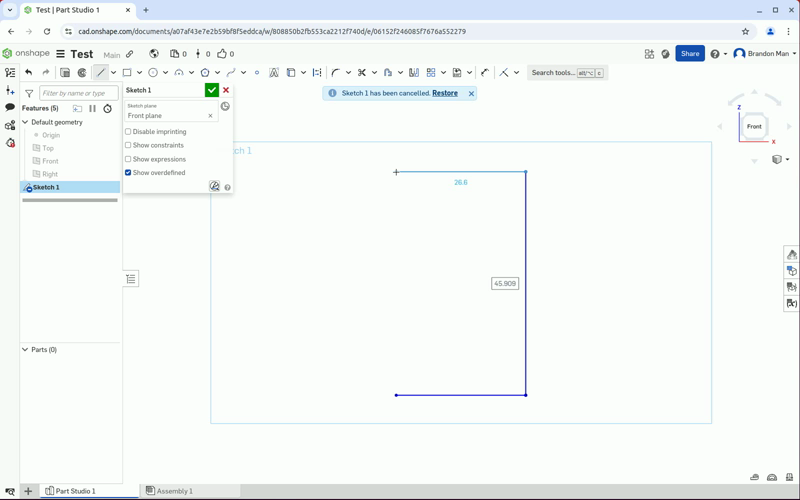
click(396, 171)
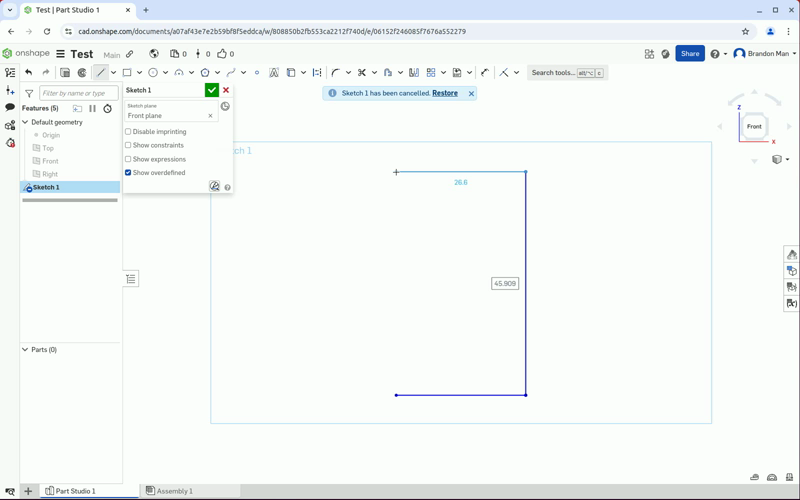
key_up(shift)
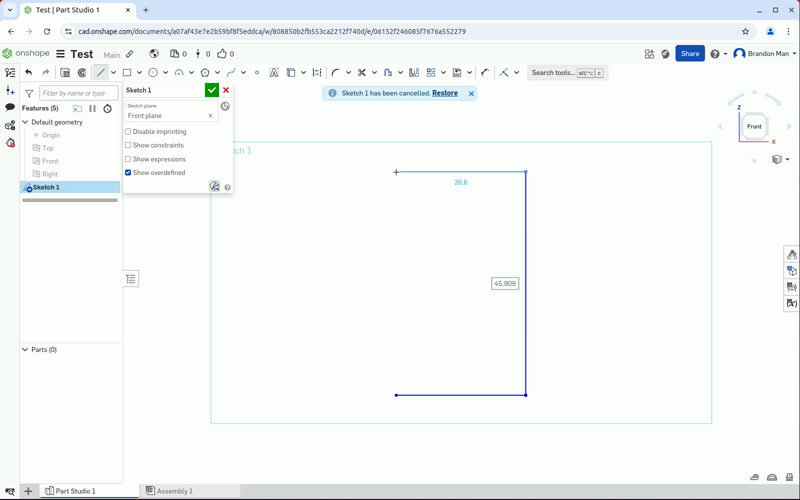
key_down(shift)
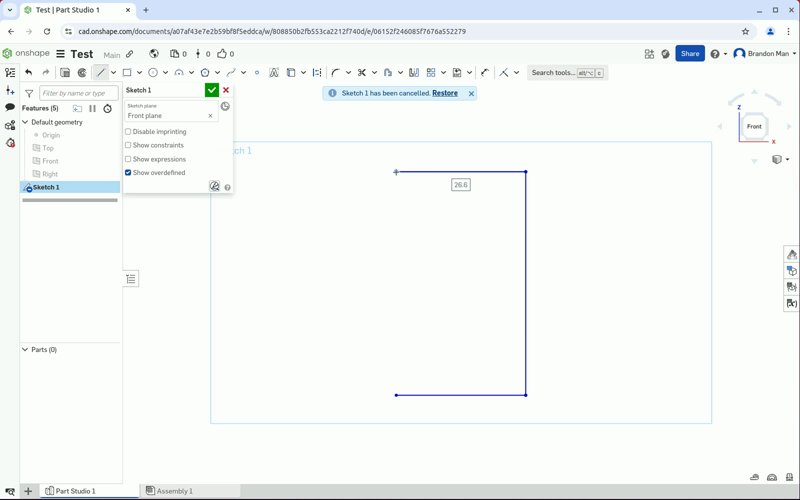
mouse_move(396, 395)
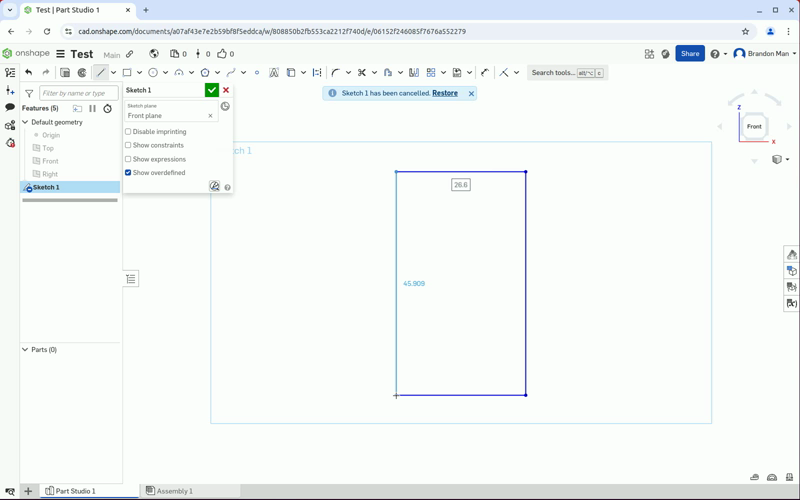
key_up(shift)
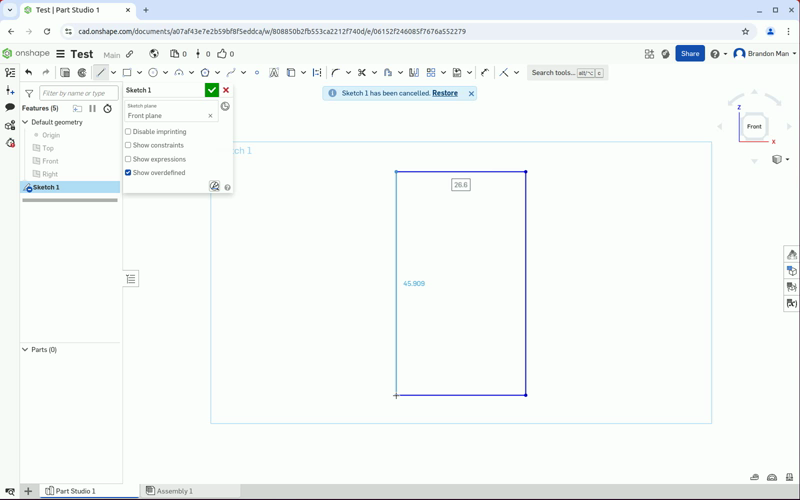
click(396, 395)
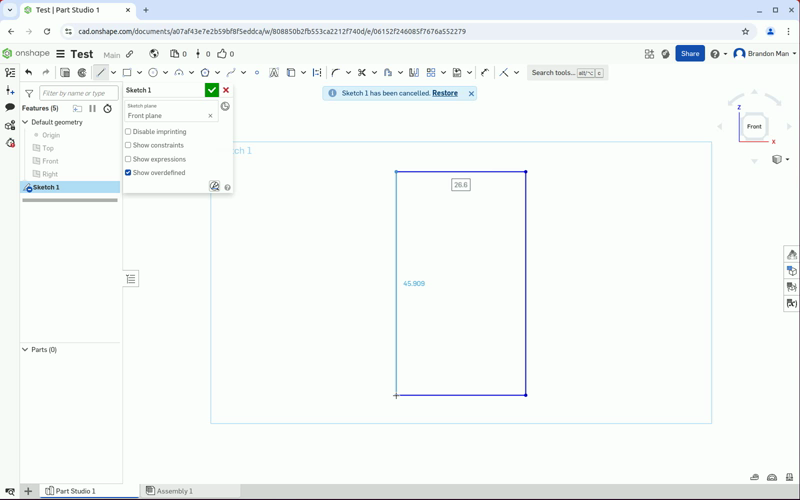
key(esc)
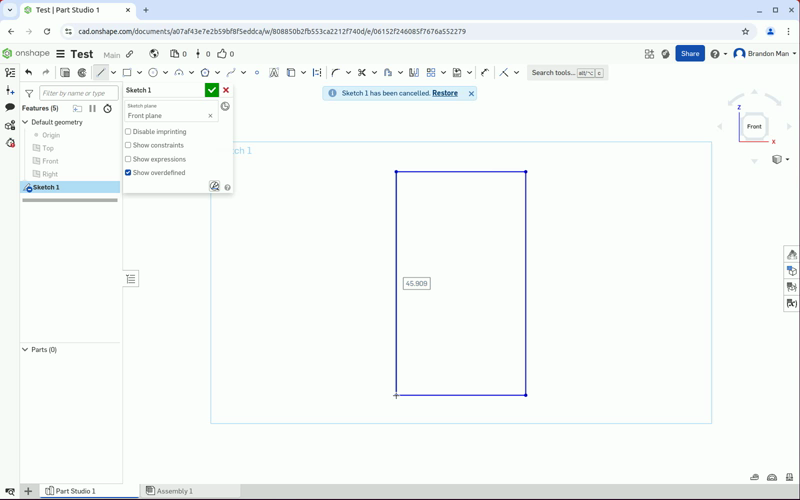
key(l)
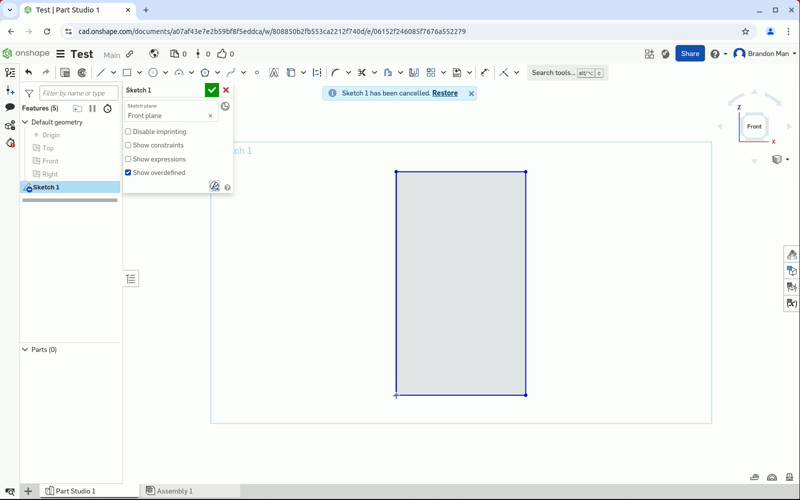
key_down(shift)
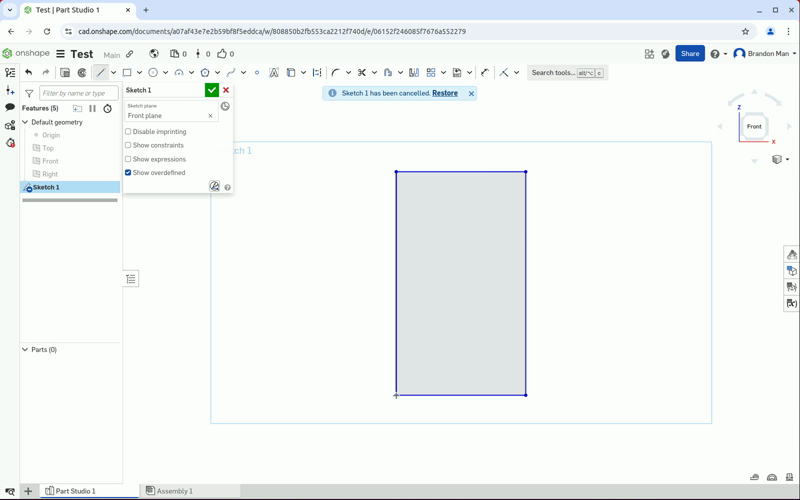
mouse_move(405, 386)
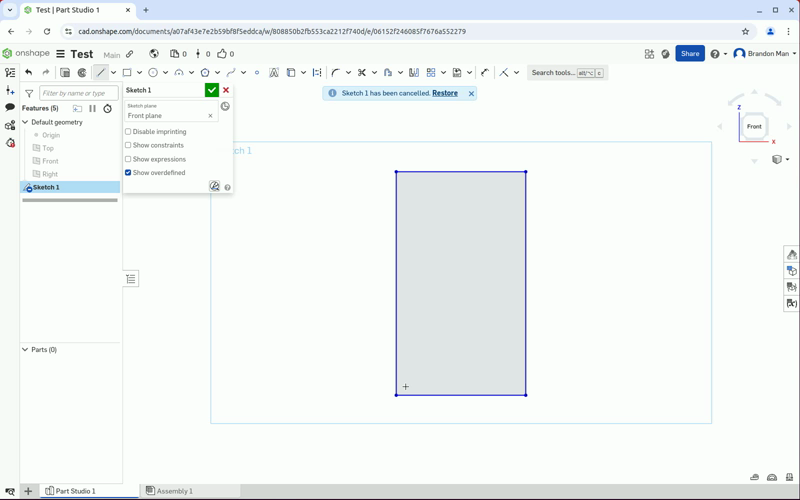
click(405, 386)
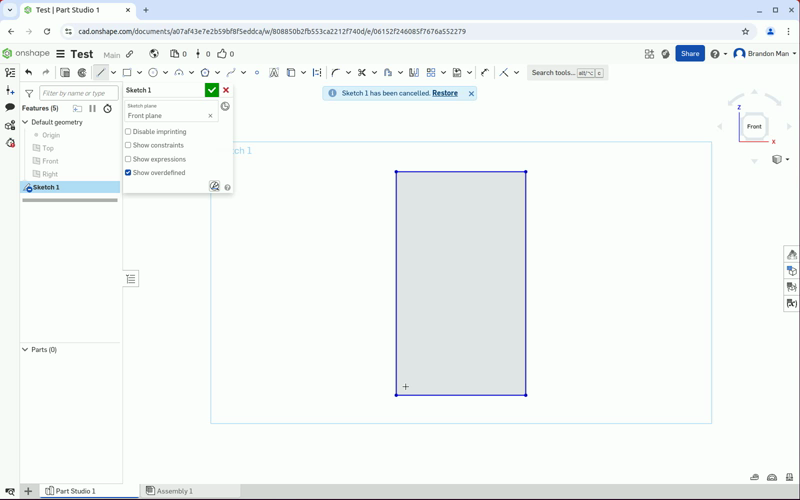
key_up(shift)
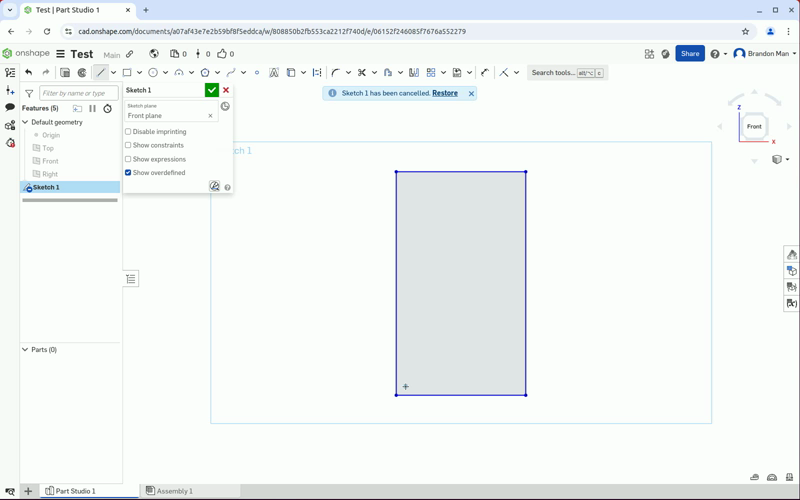
key_down(shift)
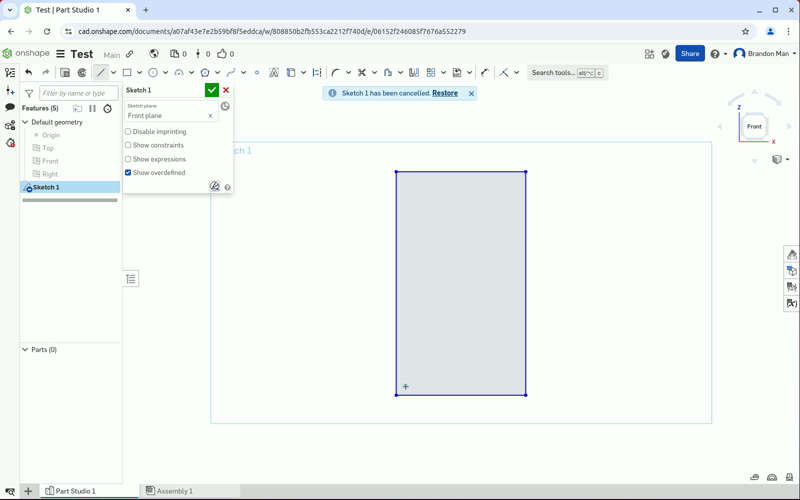
mouse_move(514, 386)
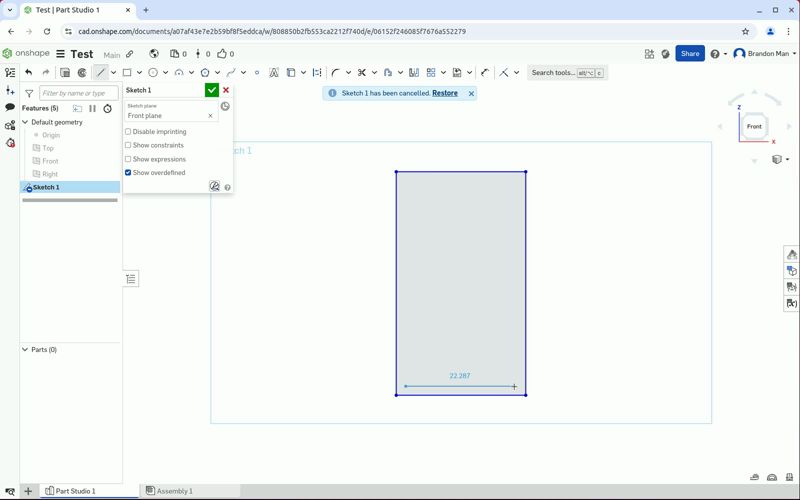
click(514, 386)
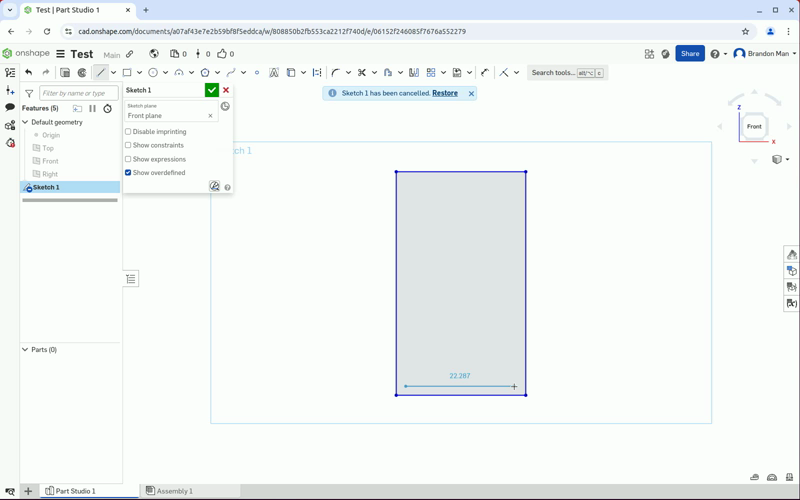
key_up(shift)
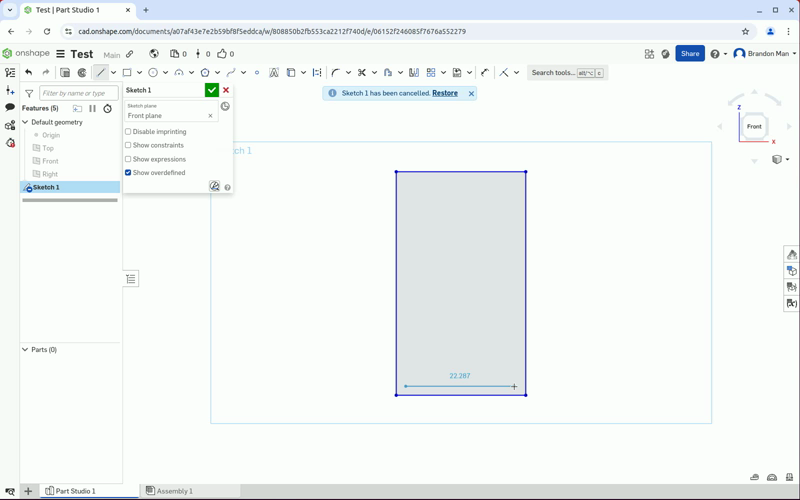
key_down(shift)
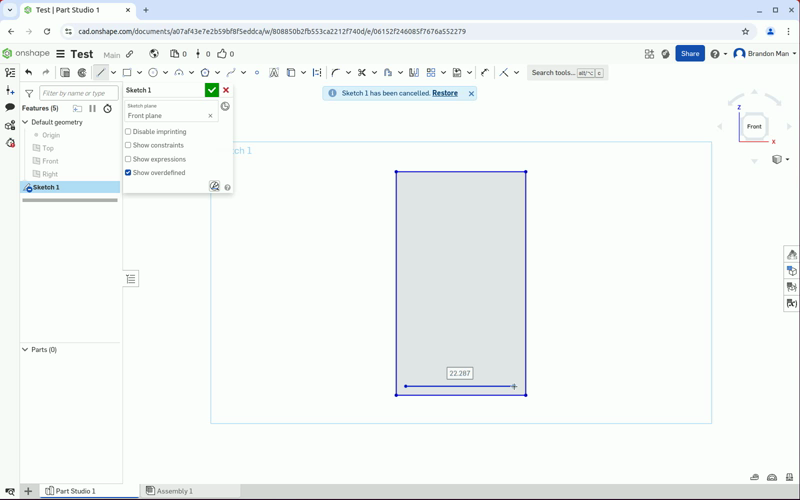
mouse_move(544, 386)
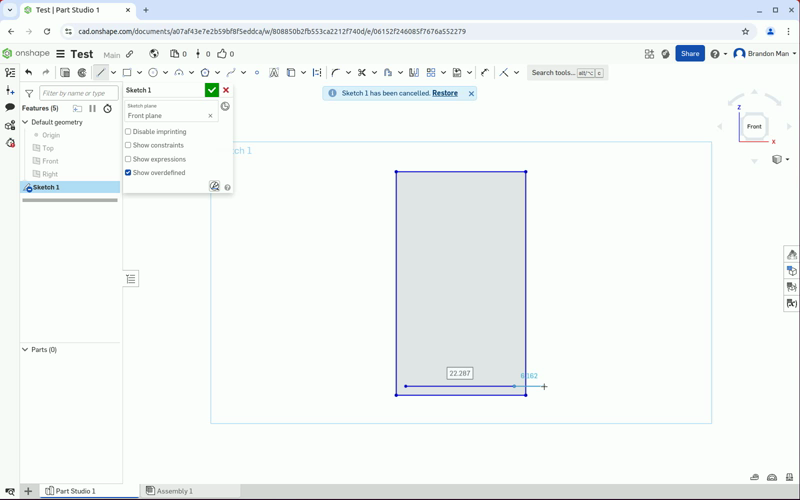
mouse_move(514, 343)
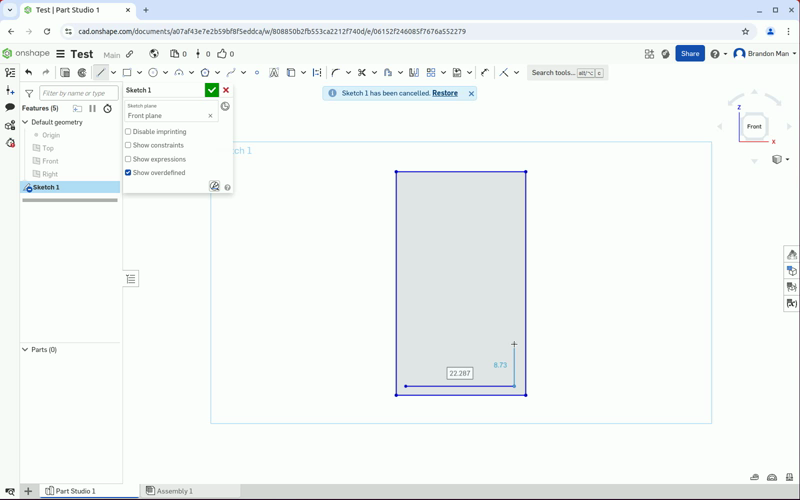
click(514, 343)
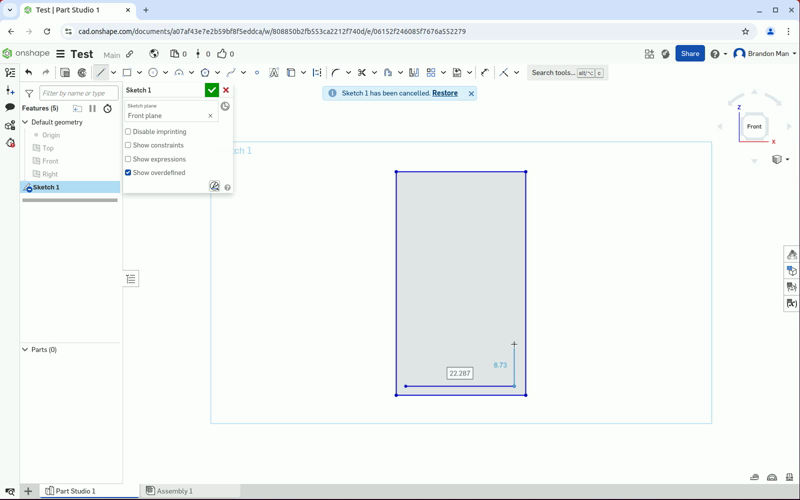
key_up(shift)
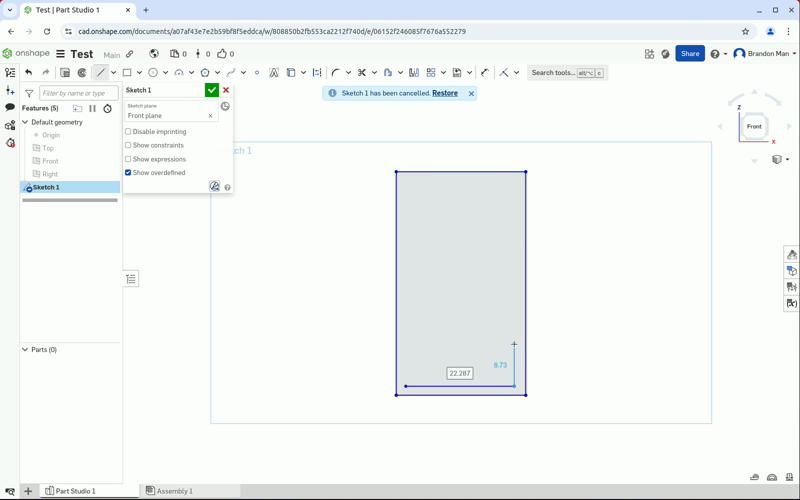
key_down(shift)
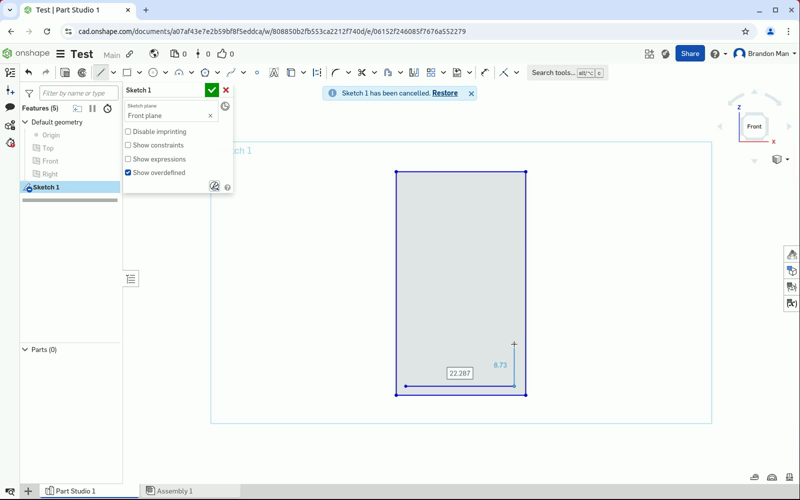
mouse_move(405, 343)
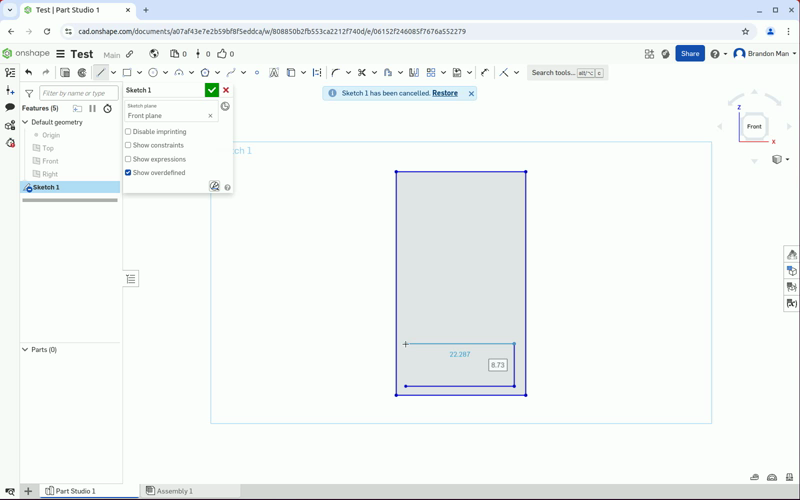
click(405, 343)
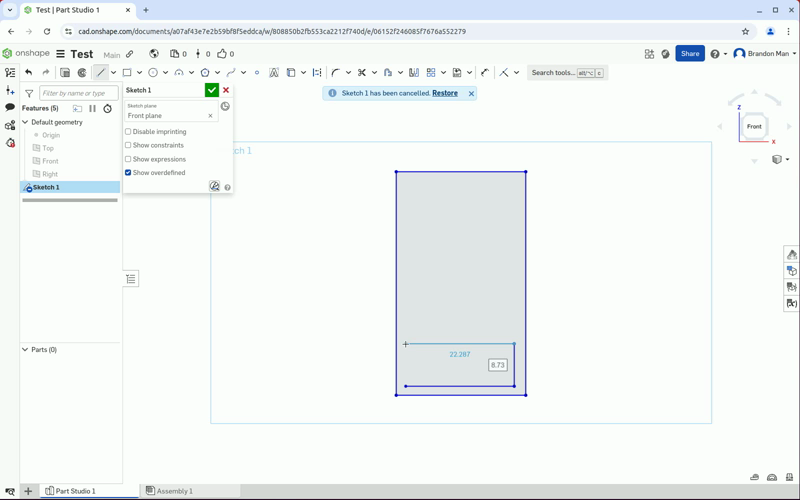
key_up(shift)
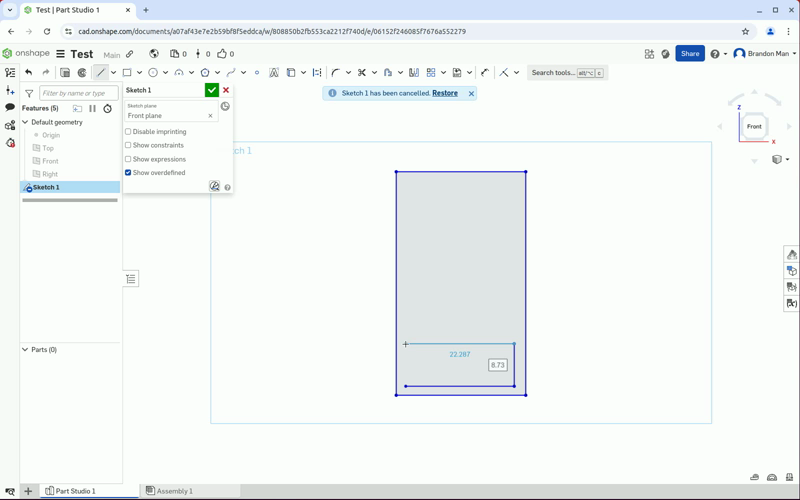
mouse_move(435, 343)
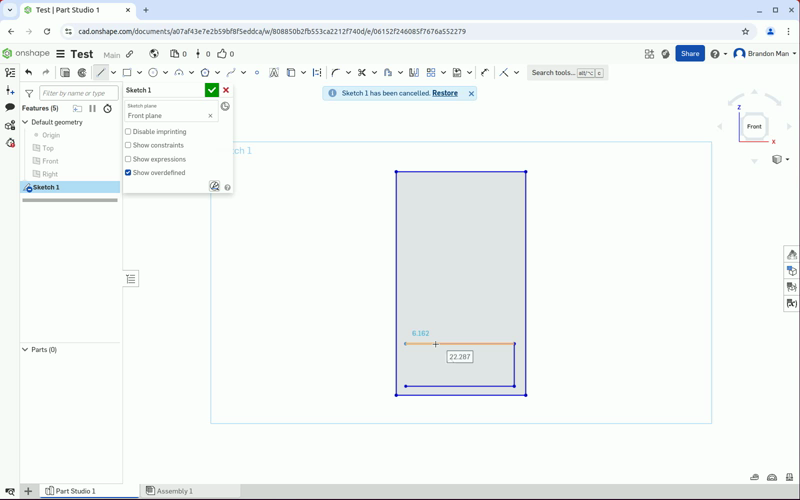
key_down(shift)
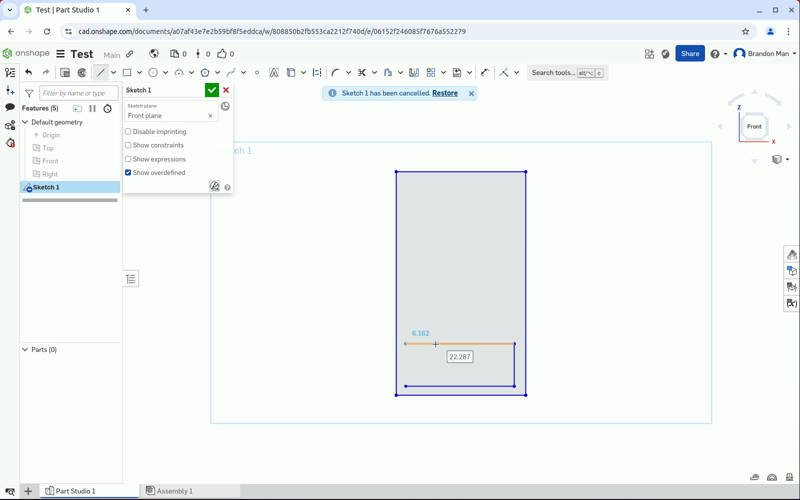
mouse_move(405, 386)
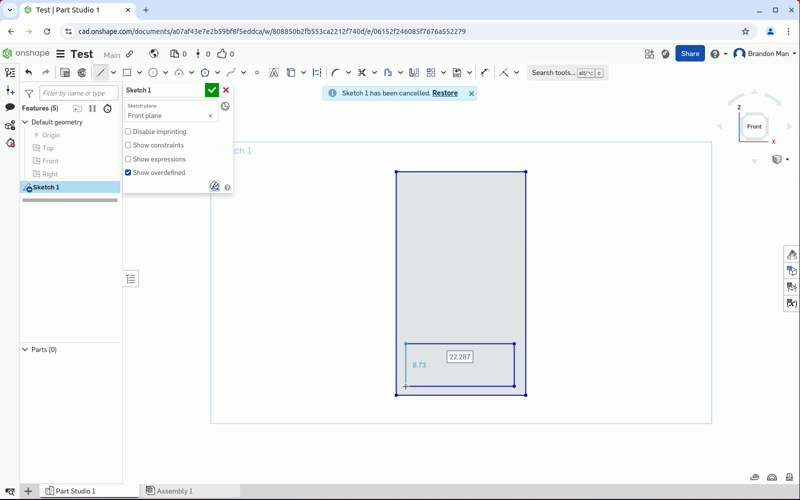
key_up(shift)
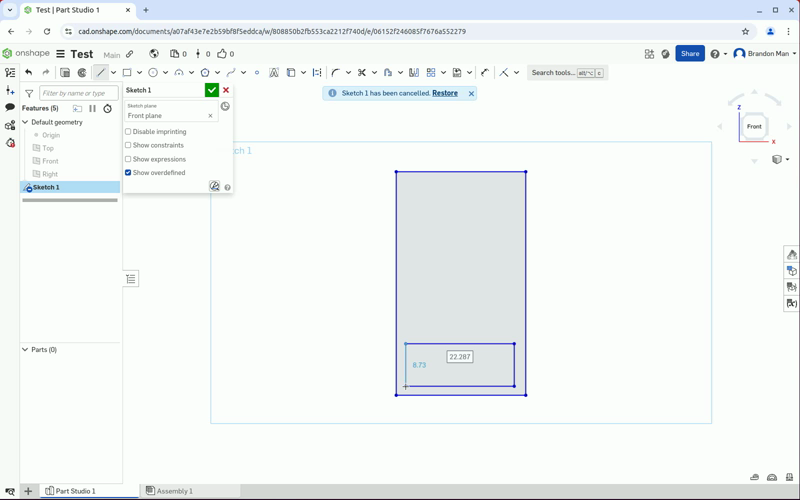
click(405, 386)
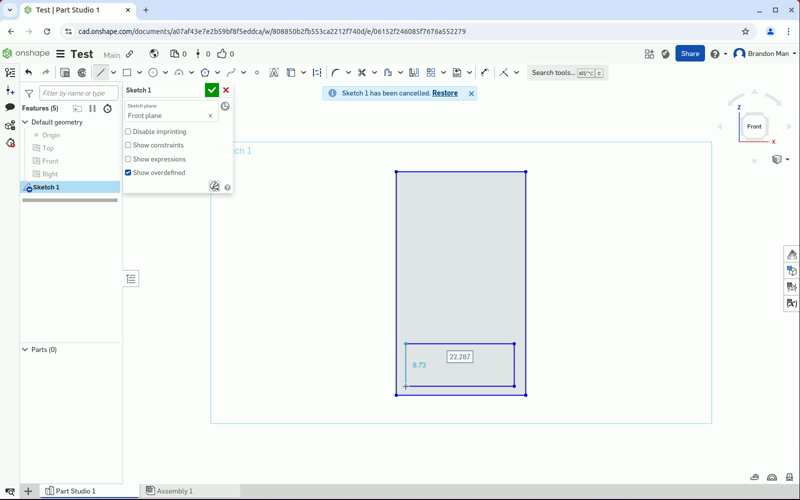
key(esc)
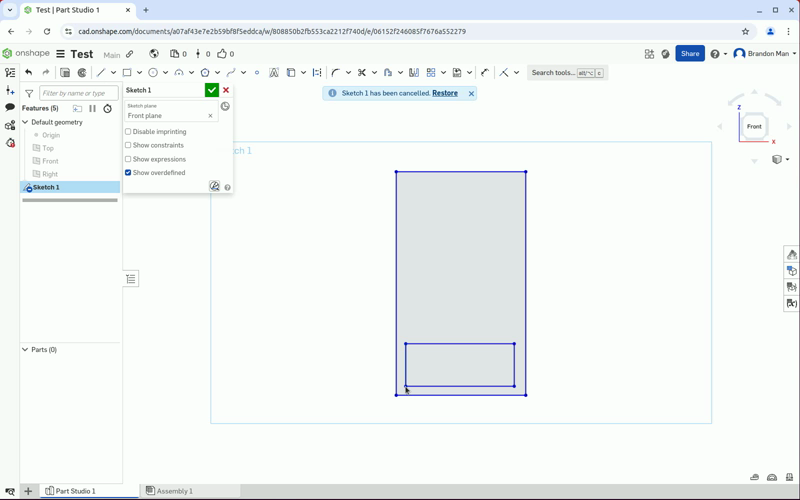
key(l)
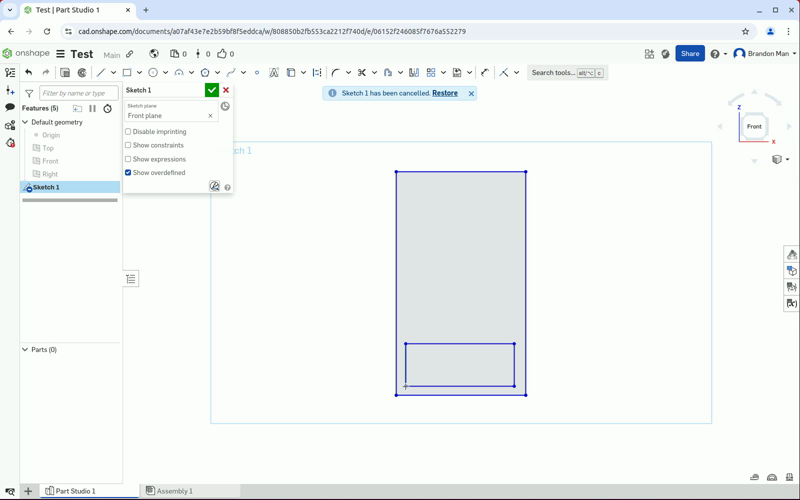
key_down(shift)
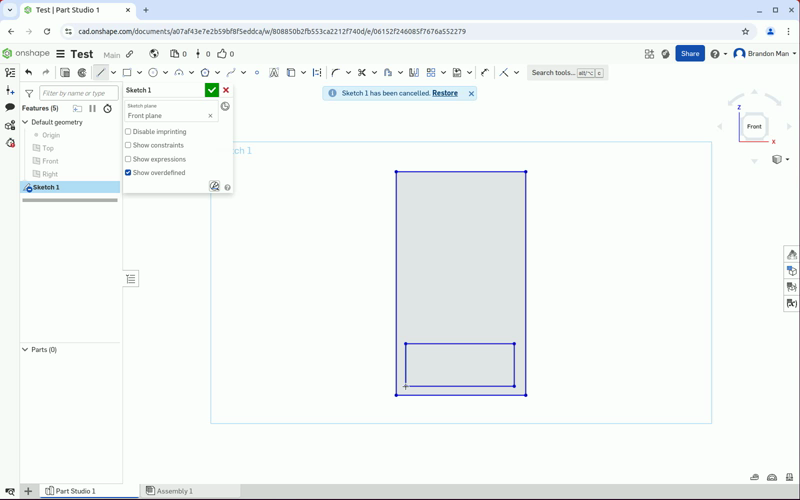
mouse_move(405, 327)
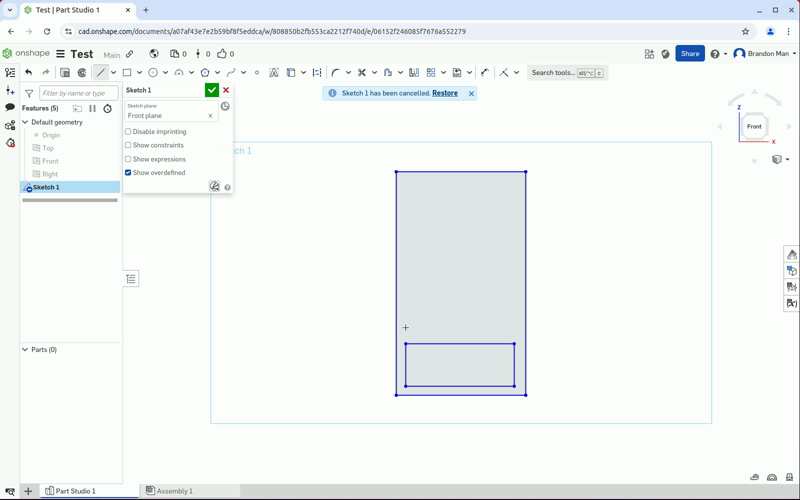
click(405, 327)
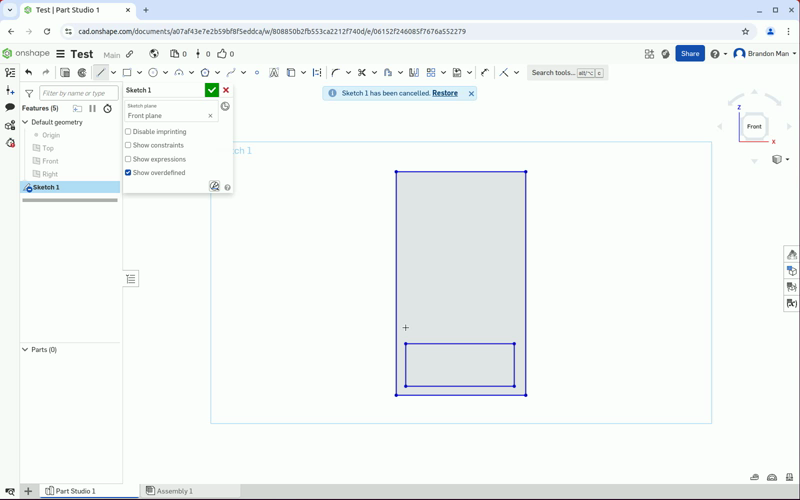
key_up(shift)
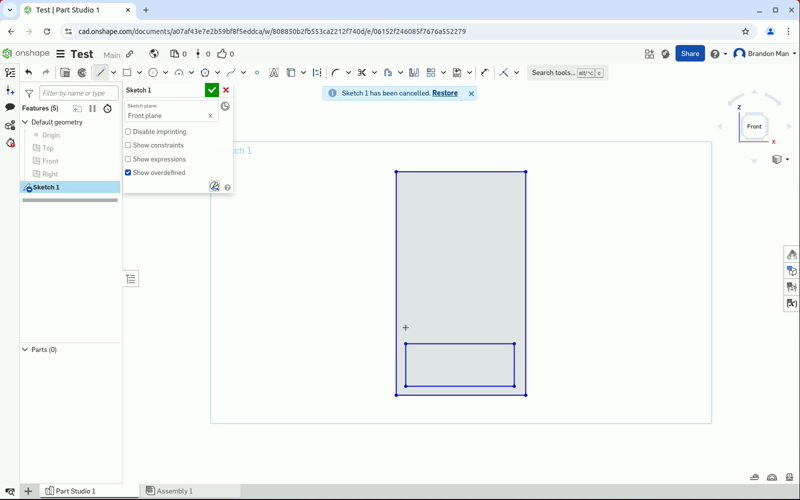
key_down(shift)
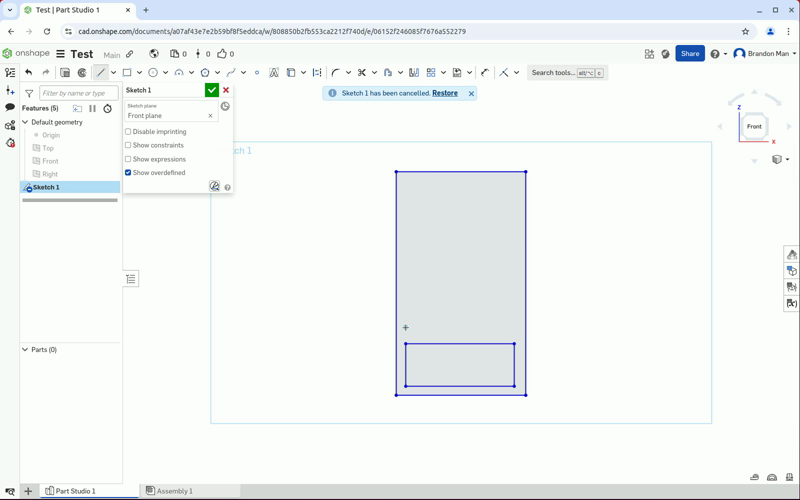
mouse_move(435, 327)
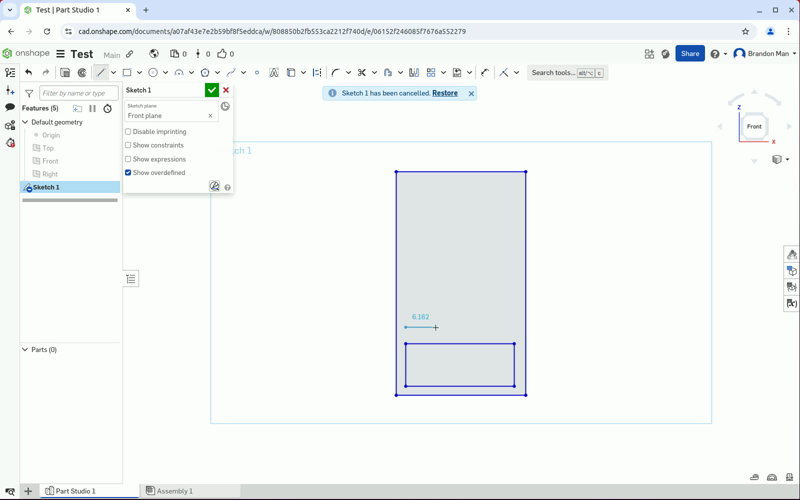
mouse_move(459, 327)
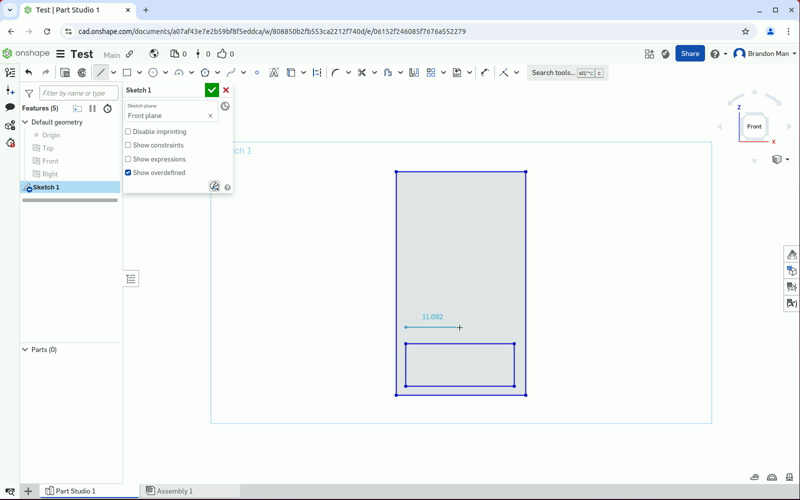
click(459, 327)
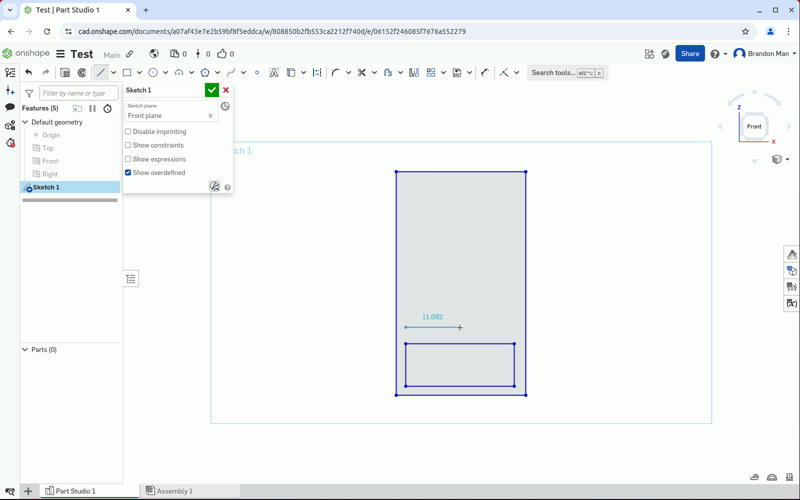
key_up(shift)
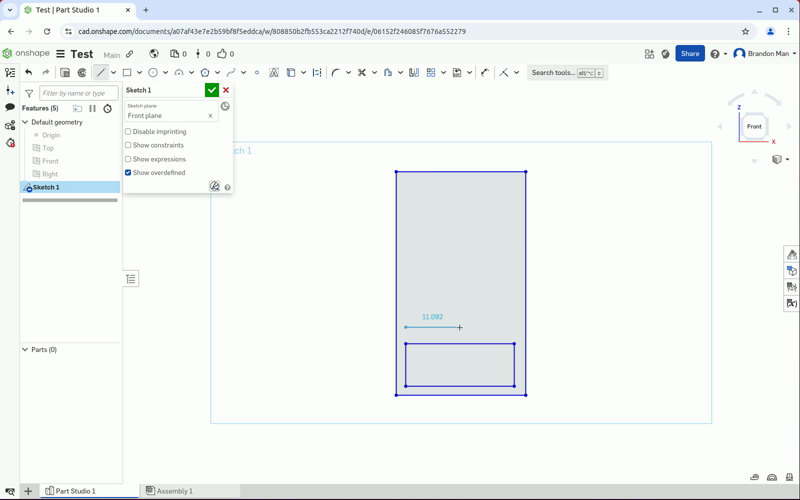
key_down(shift)
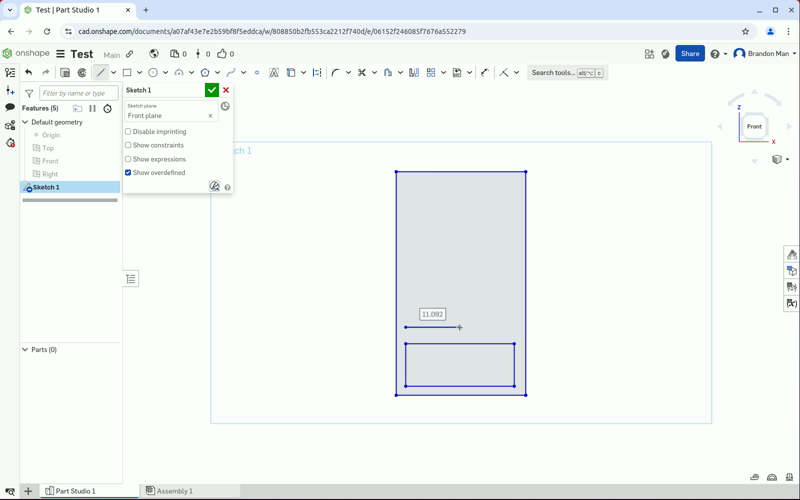
mouse_move(489, 327)
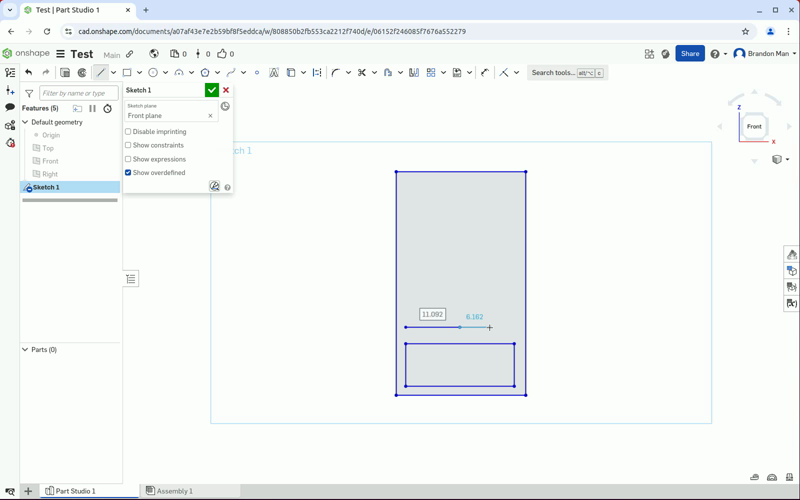
mouse_move(514, 327)
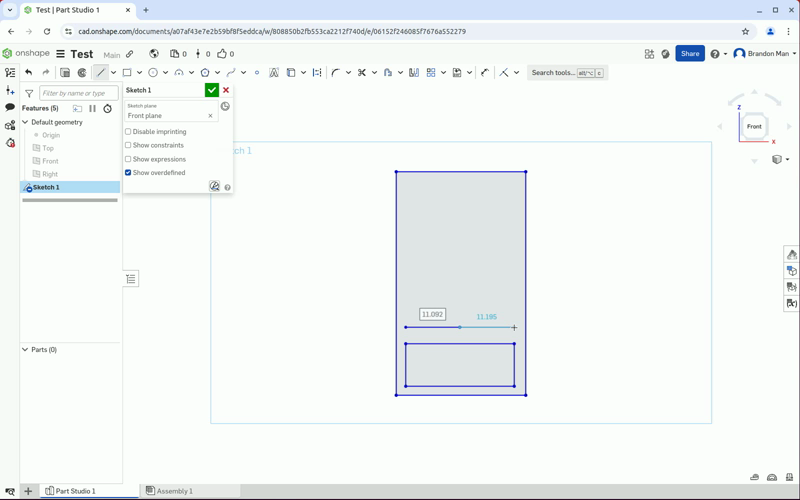
click(514, 327)
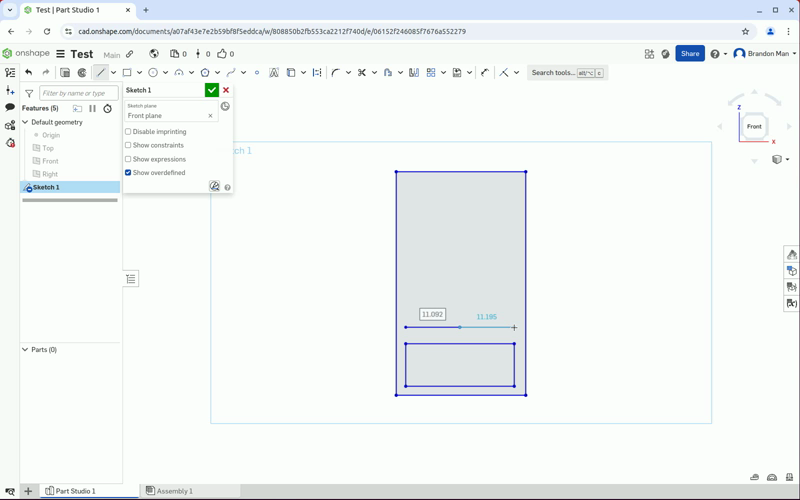
key_up(shift)
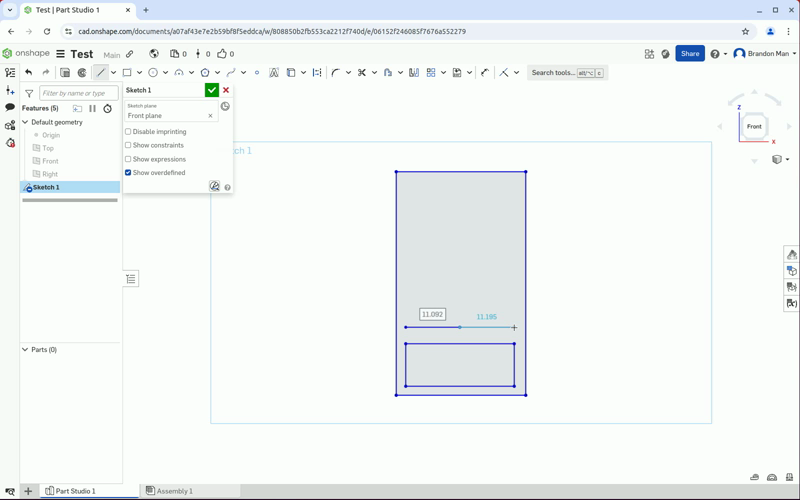
key_down(shift)
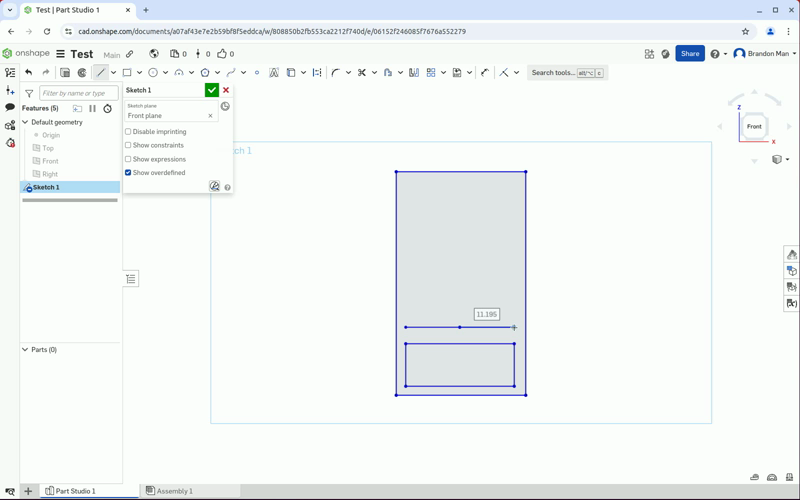
mouse_move(514, 180)
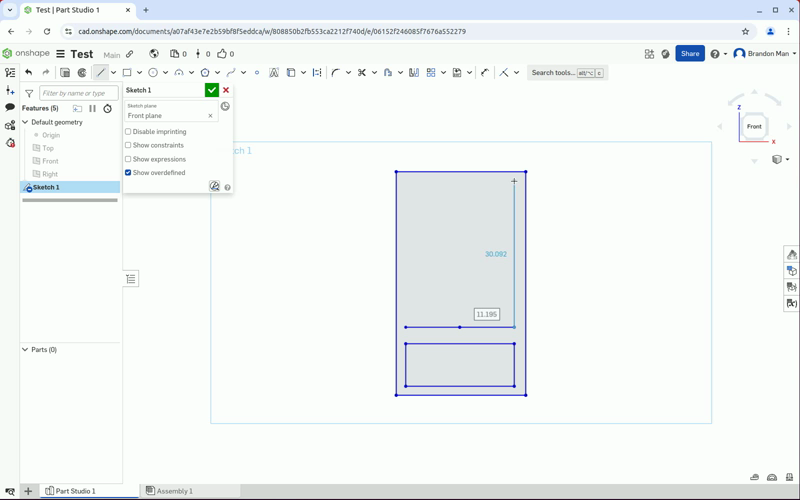
click(514, 180)
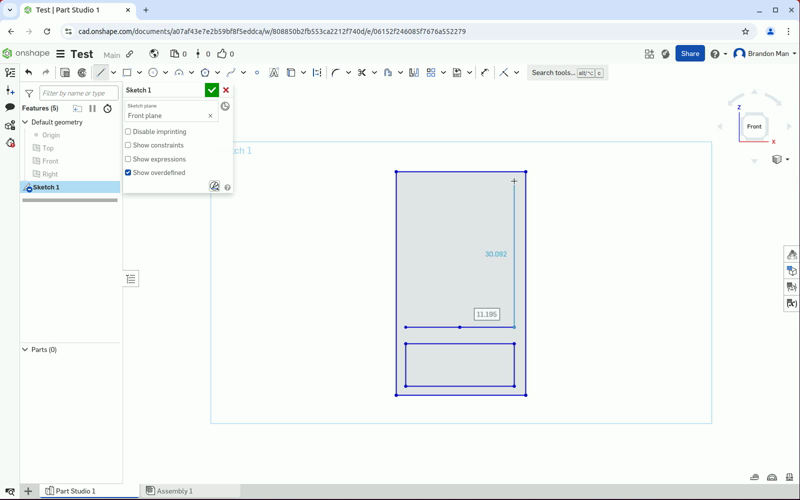
key_up(shift)
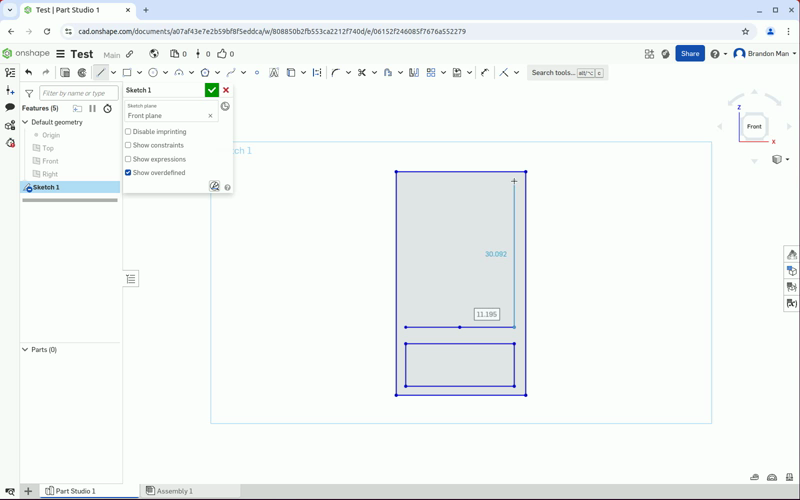
key_down(shift)
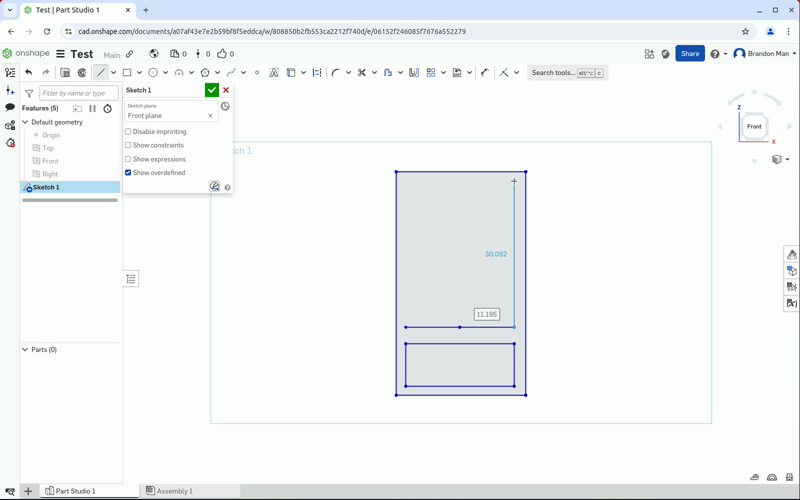
mouse_move(544, 180)
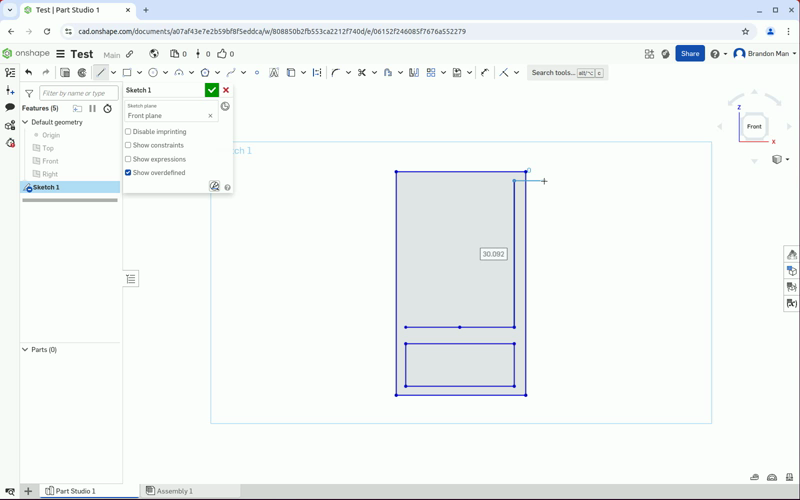
mouse_move(459, 180)
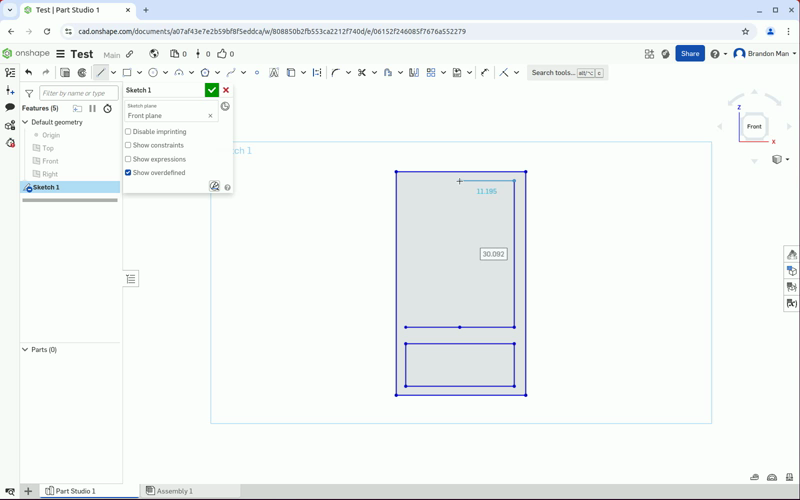
click(459, 180)
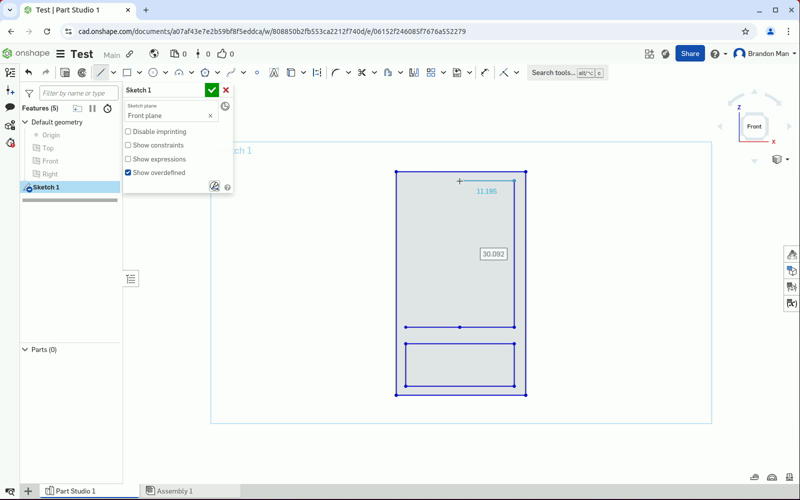
key_up(shift)
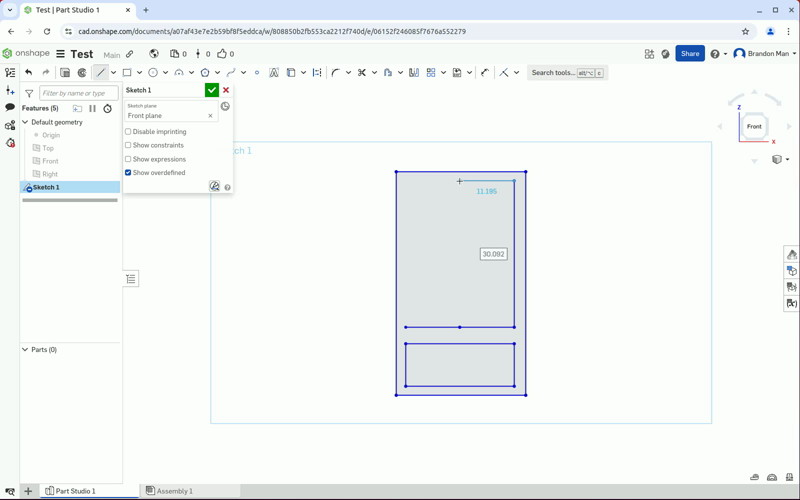
key_down(shift)
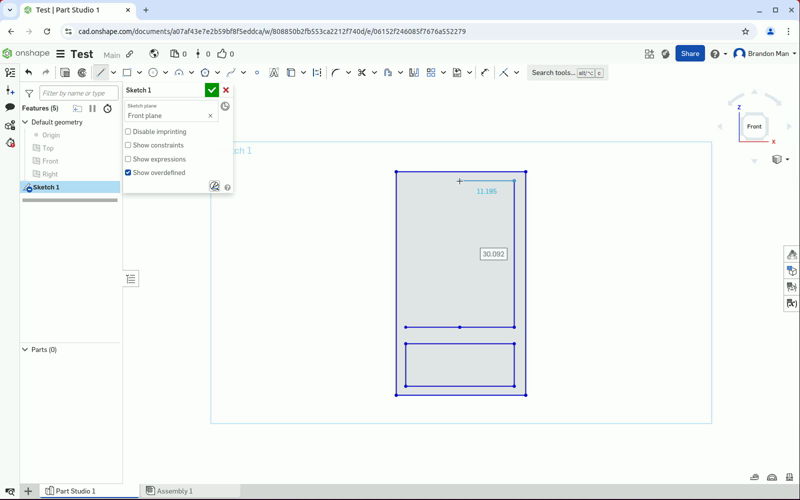
mouse_move(489, 180)
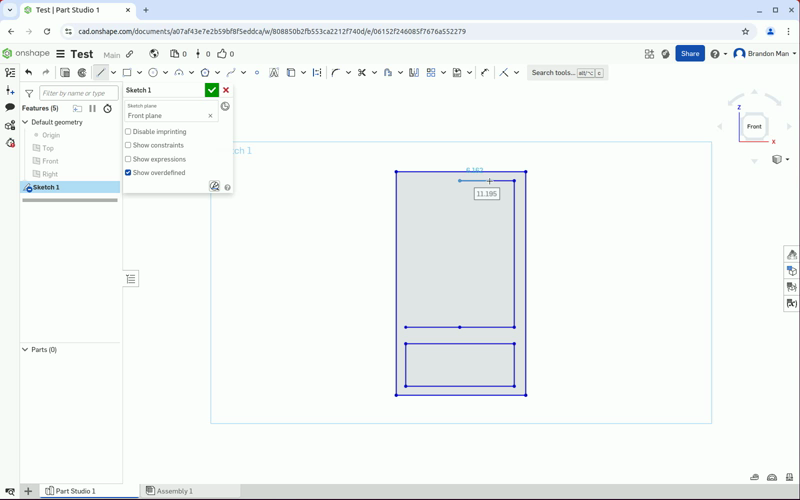
mouse_move(405, 180)
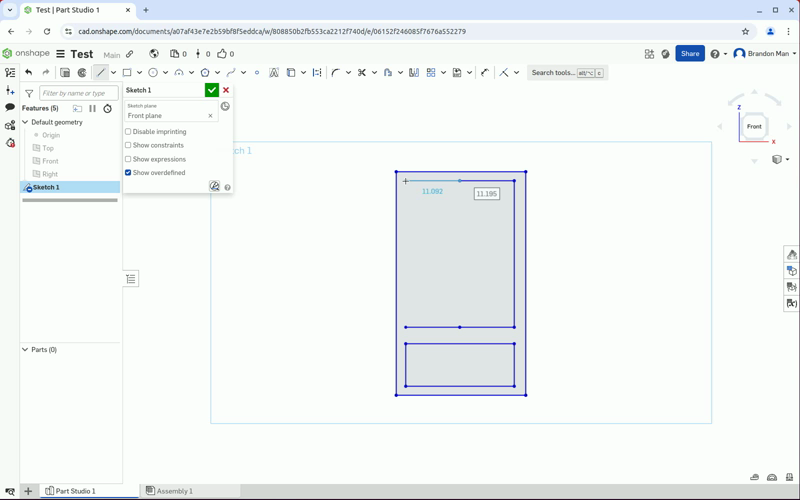
click(405, 180)
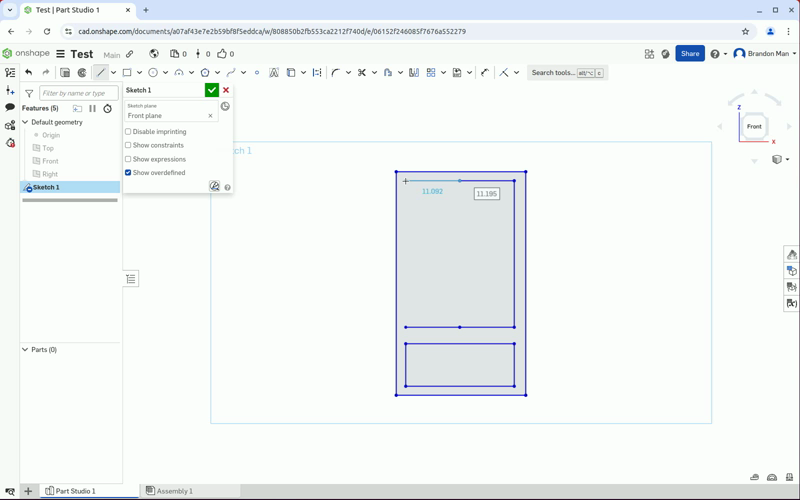
key_up(shift)
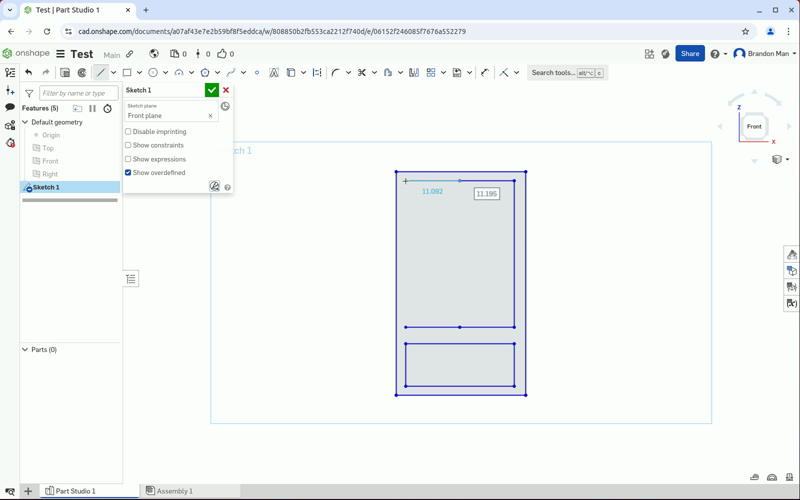
key_down(shift)
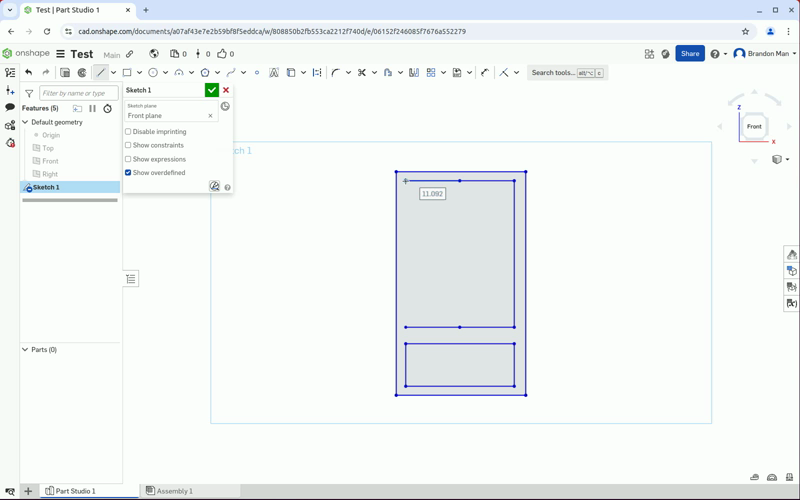
mouse_move(405, 327)
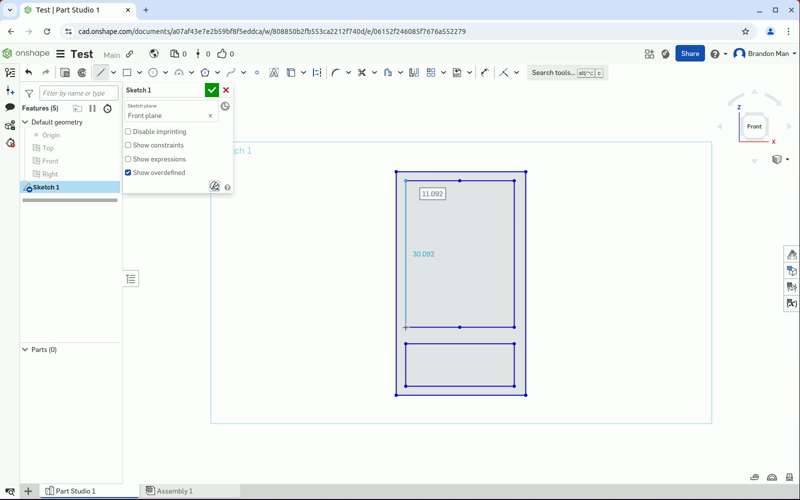
key_up(shift)
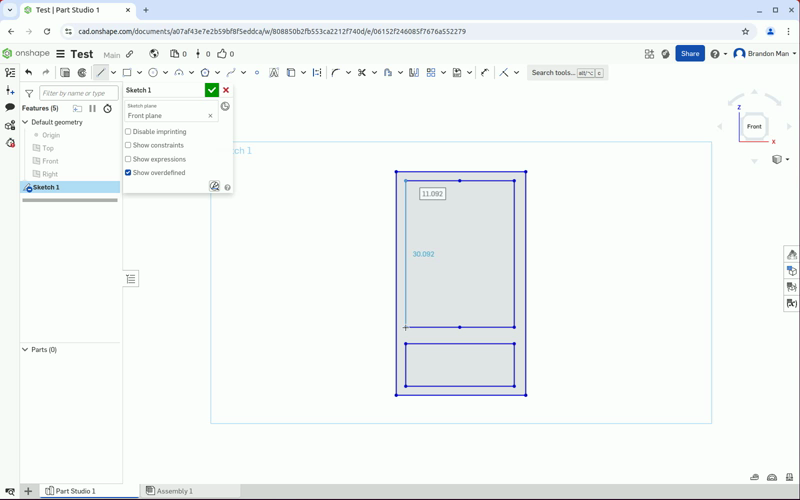
click(405, 327)
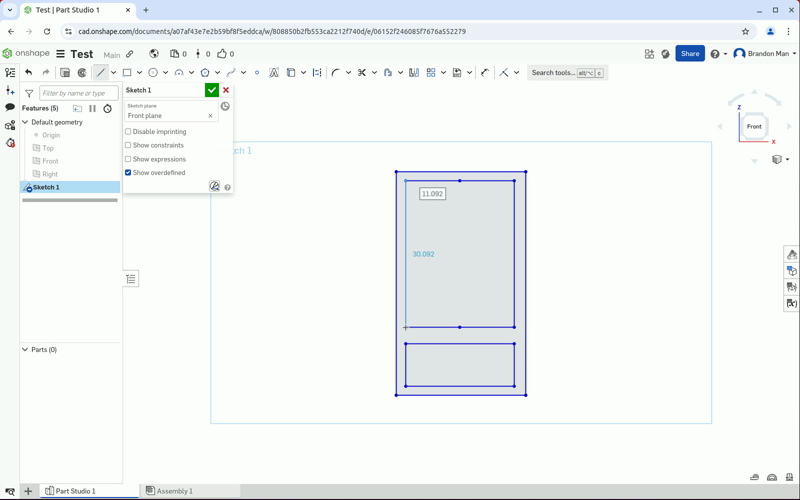
key(esc)
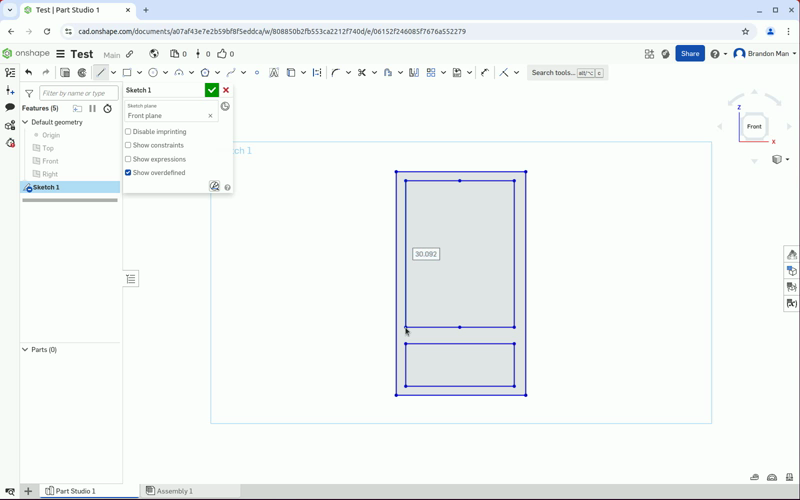
mouse_move(429, 337)
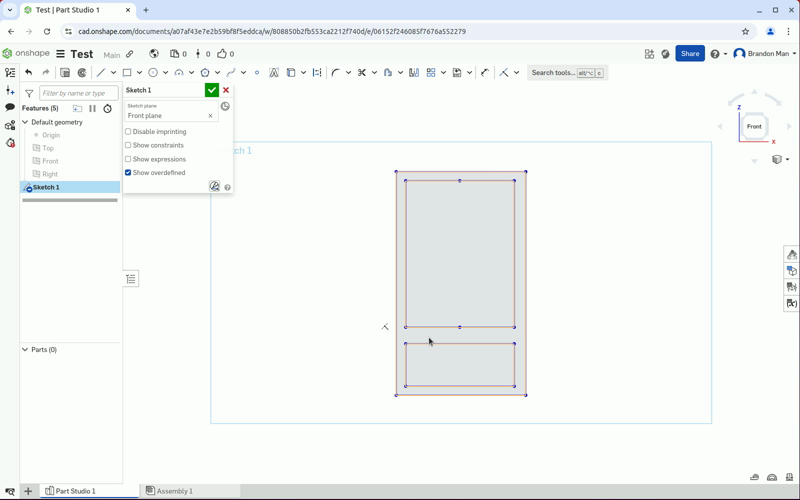
click(429, 337)
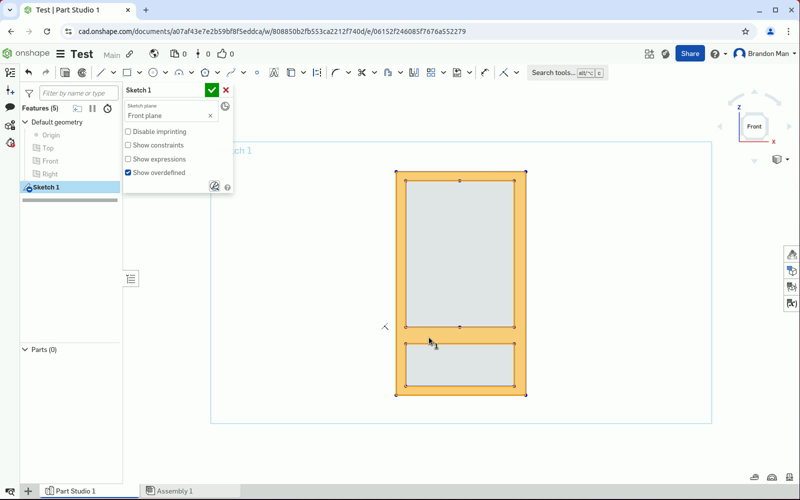
mouse_move(73, 352)
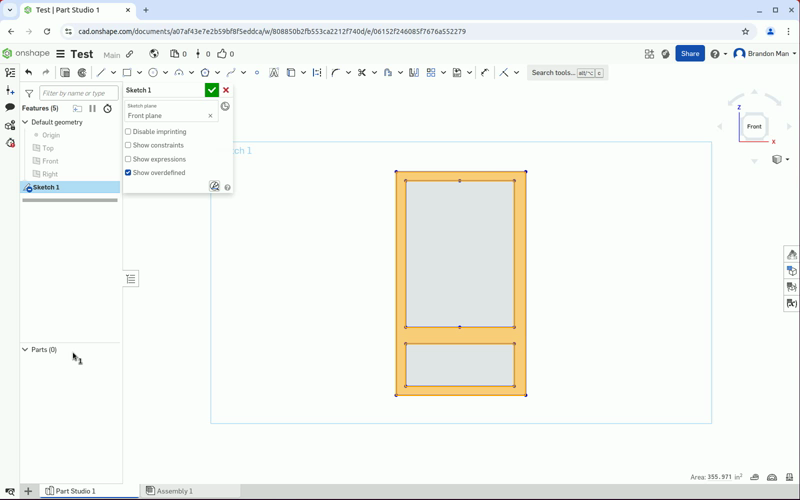
key(shift+y)
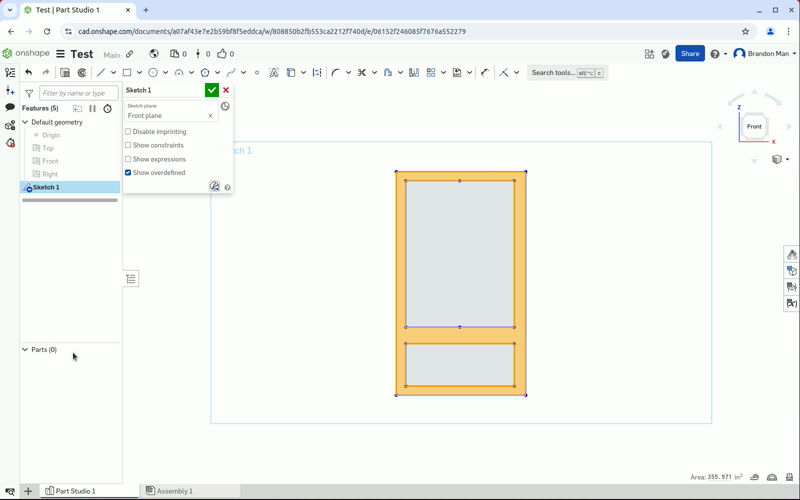
key(shift+e)
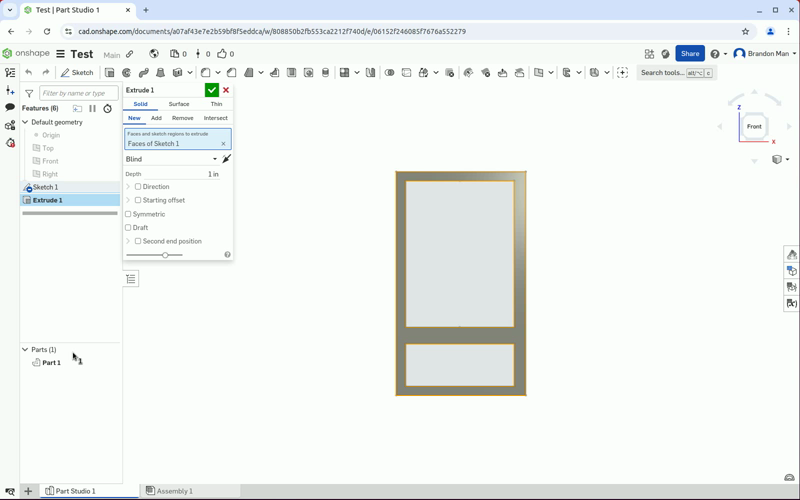
mouse_move(143, 106)
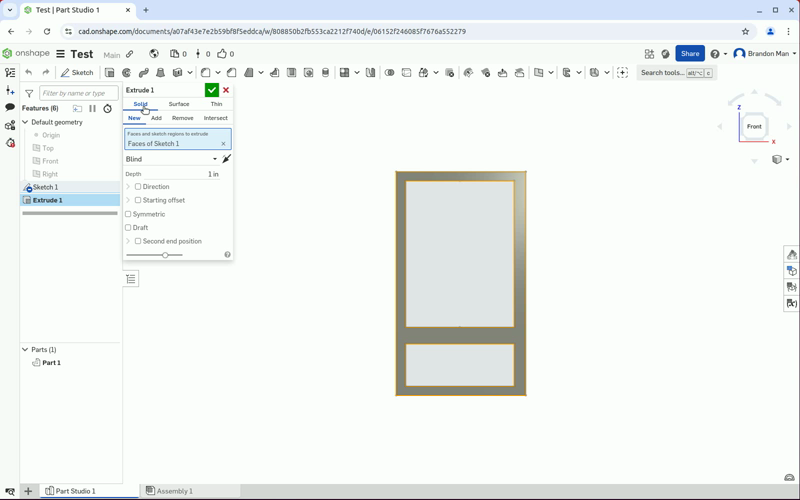
click(143, 106)
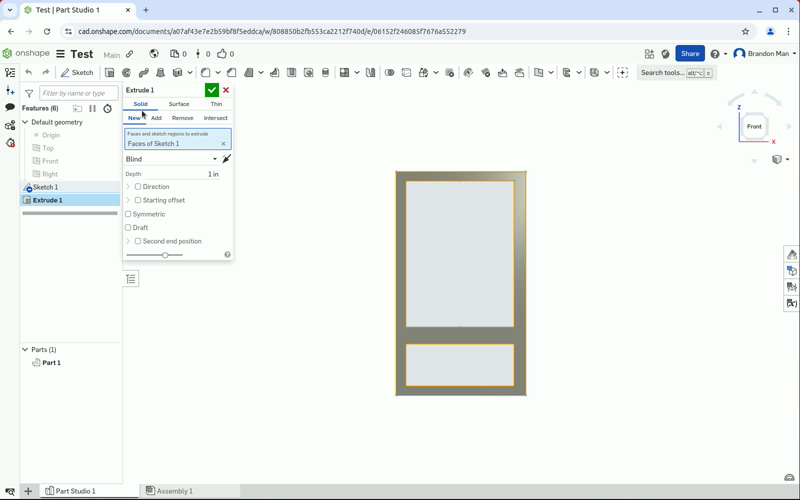
mouse_move(137, 120)
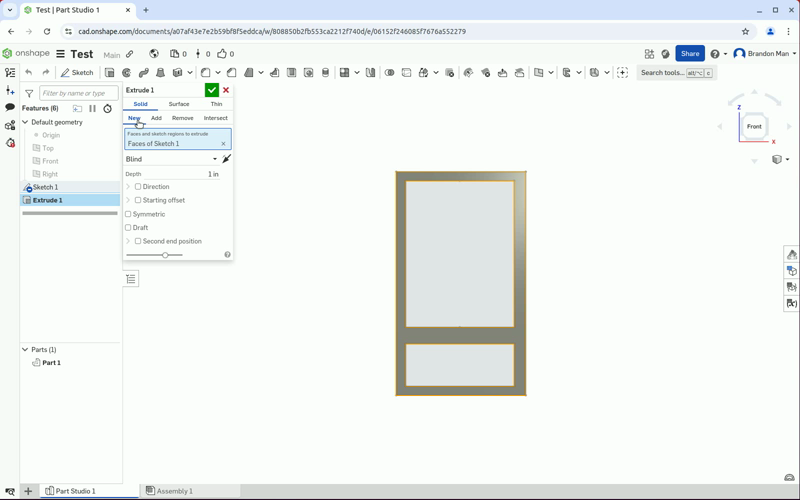
click(137, 120)
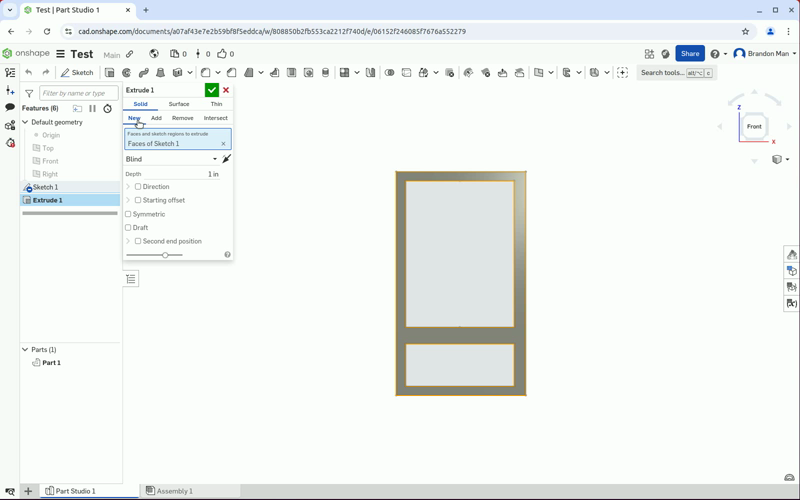
key(tab, 4)
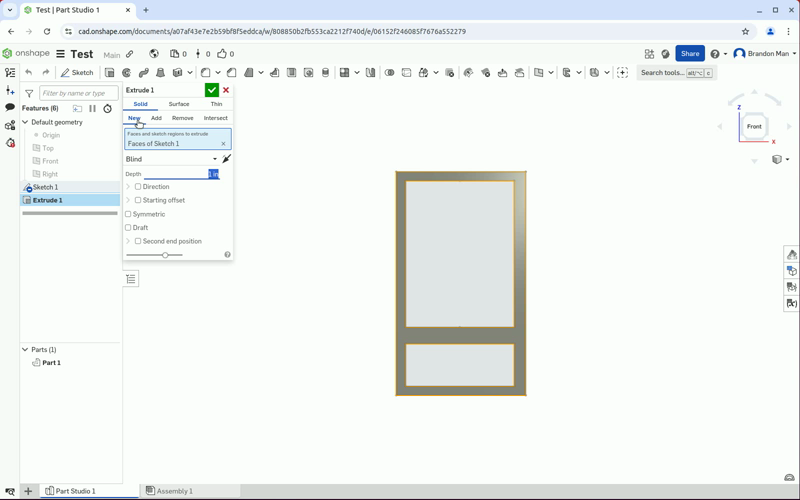
text(8.906)
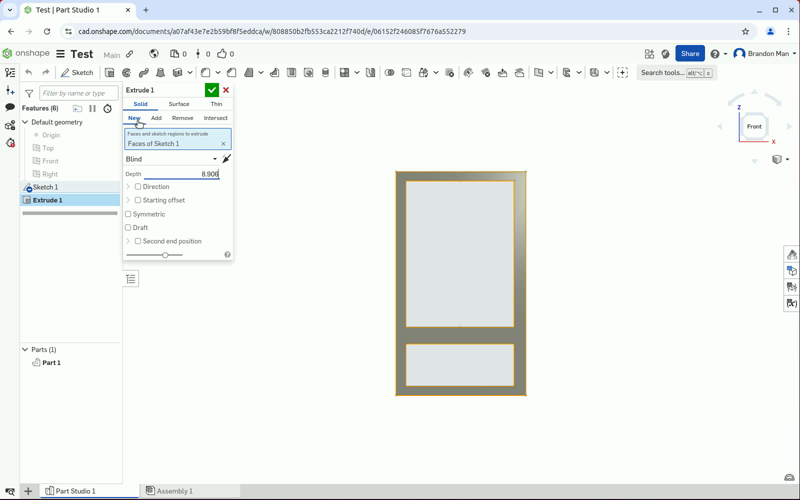
key(enter)
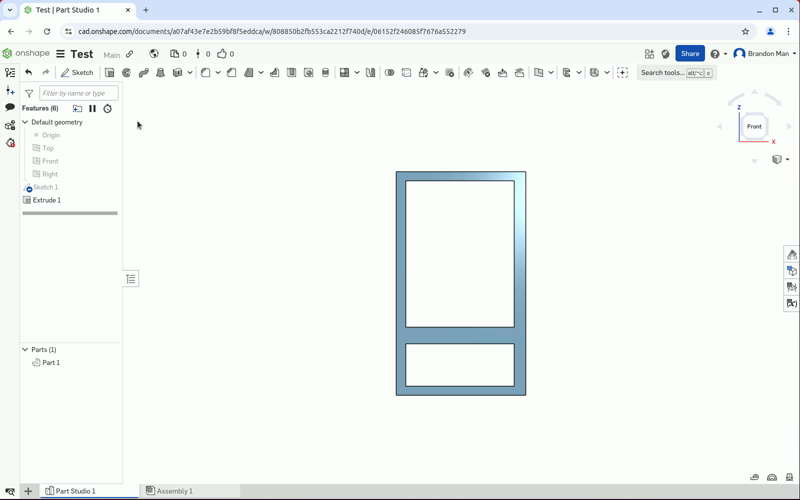
key(shift+h)
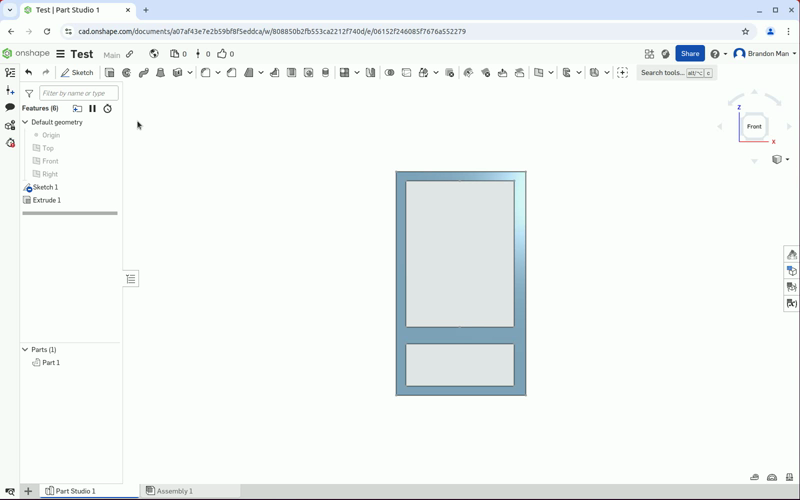
key(shift+h)
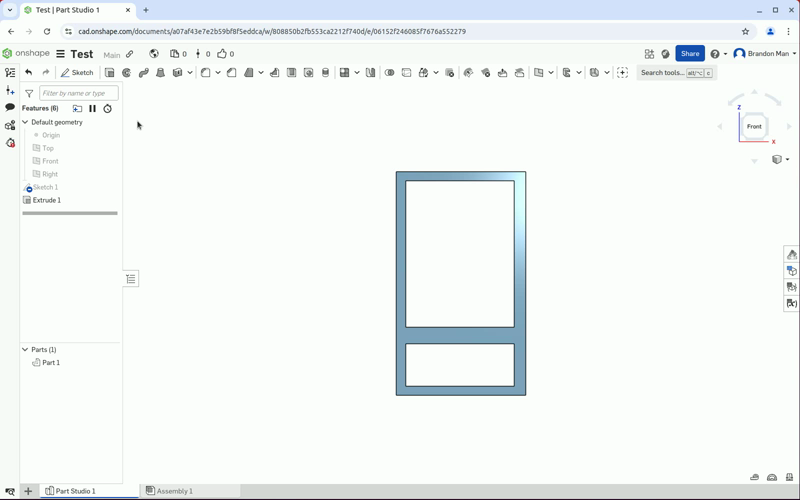
mouse_move(73, 189)
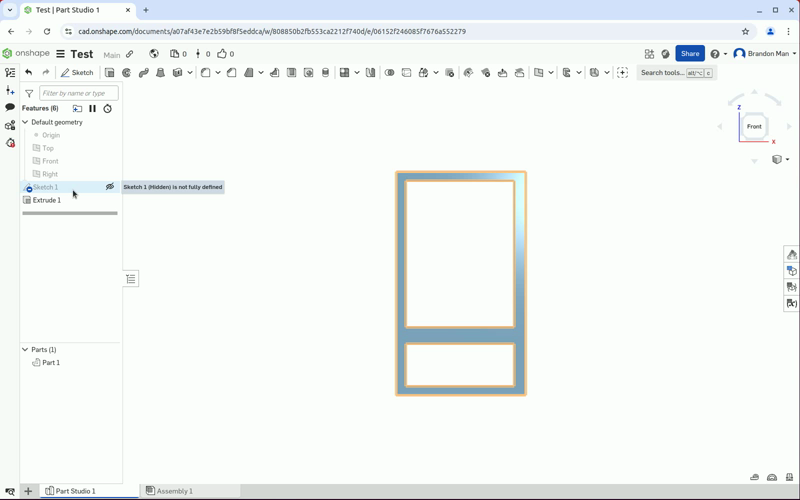
click(73, 189)
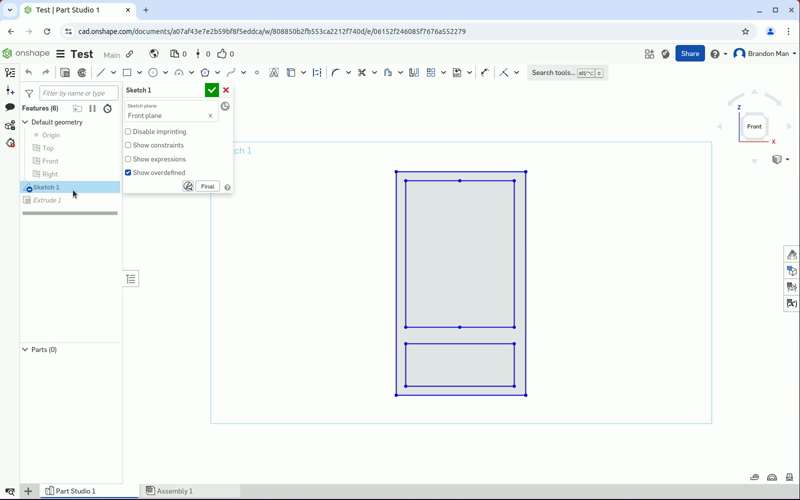
mouse_move(229, 92)
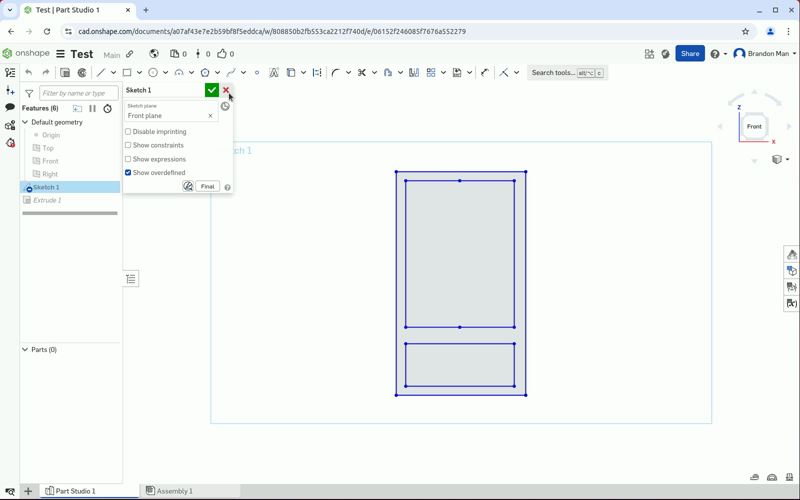
click(229, 92)
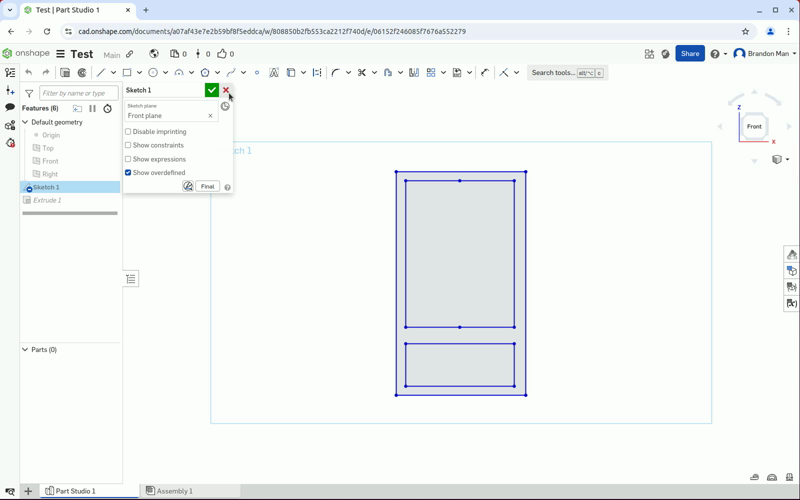
key(shift+s)
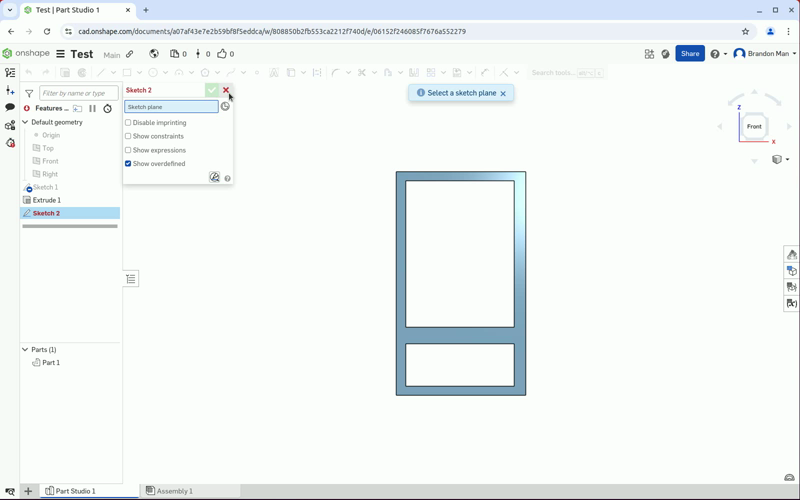
mouse_move(73, 163)
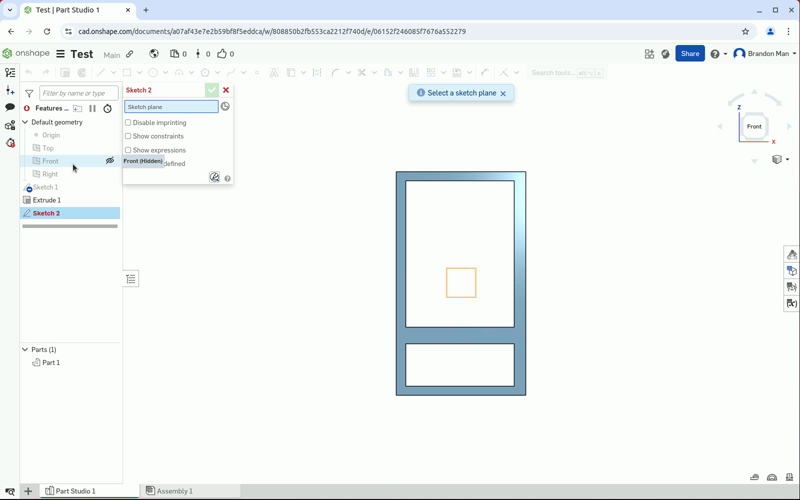
click(73, 163)
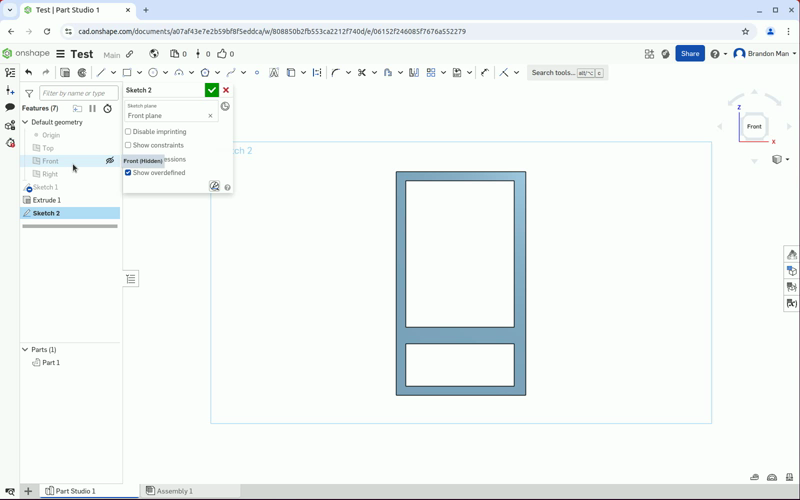
mouse_move(73, 352)
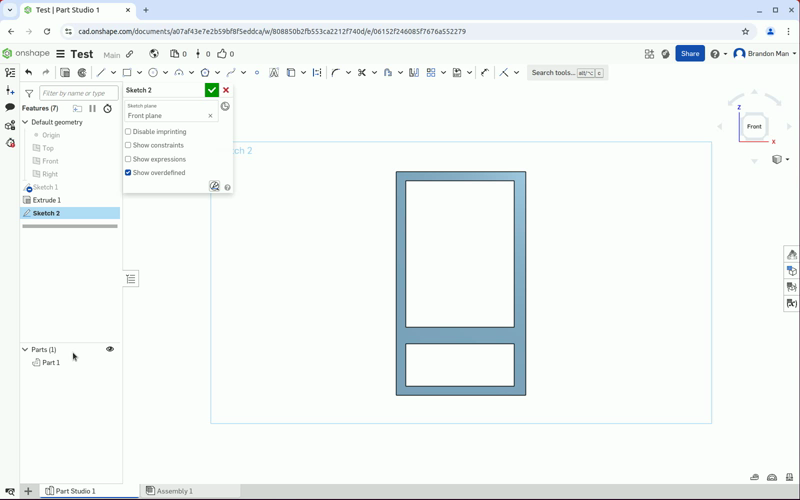
key(y)
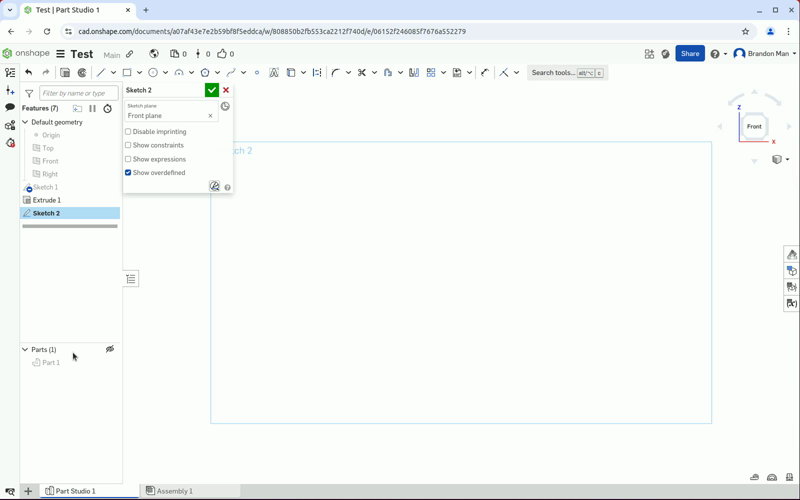
key(l)
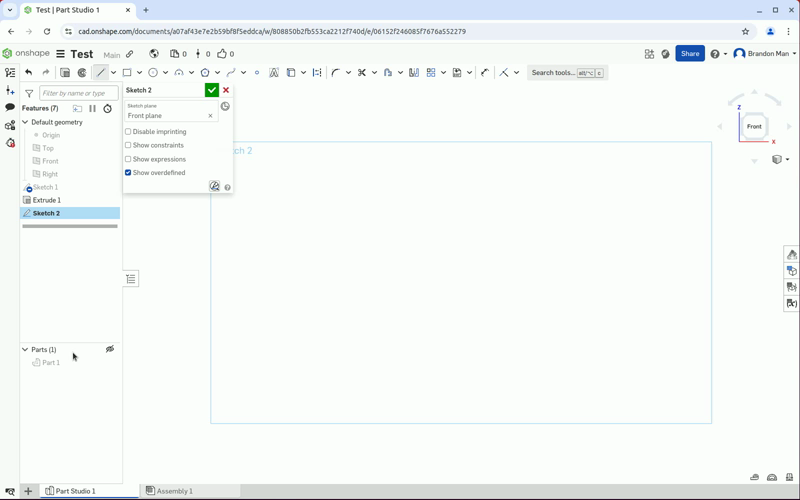
key_down(shift)
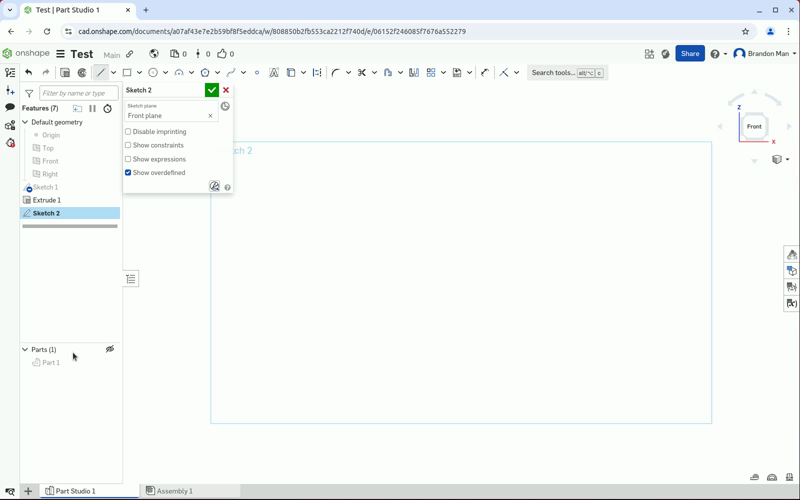
mouse_move(396, 395)
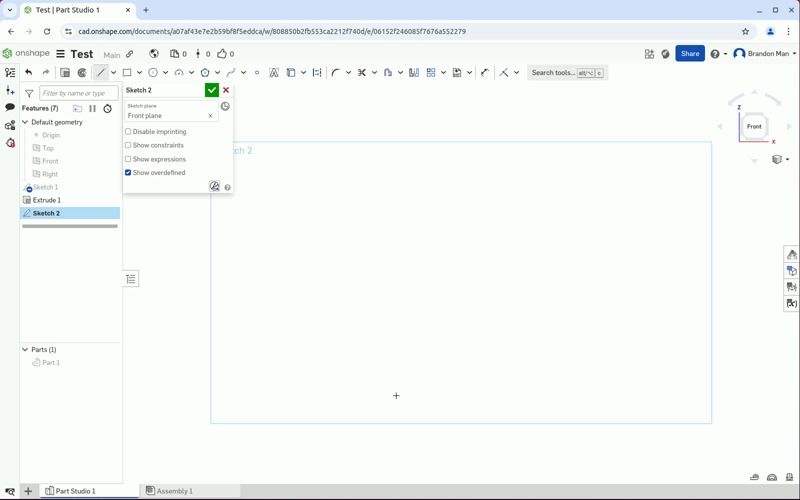
click(396, 395)
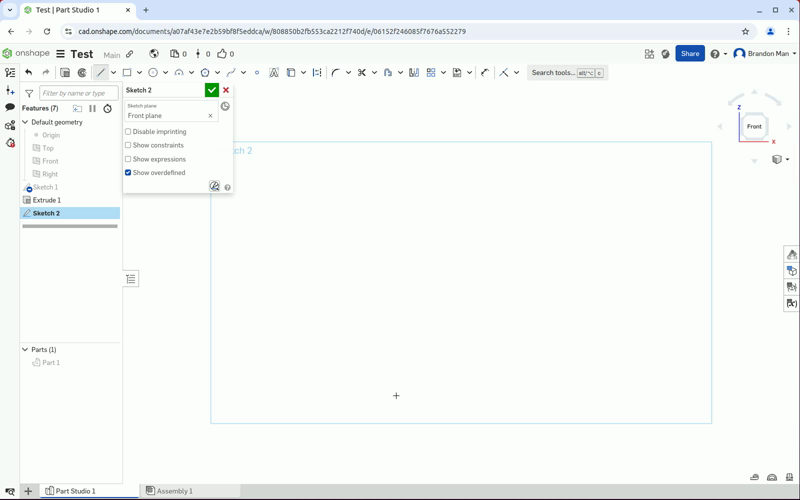
key_up(shift)
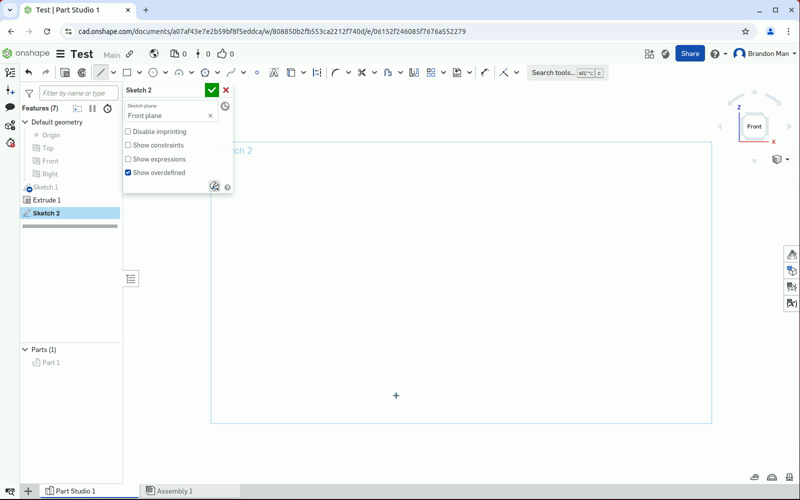
key_down(shift)
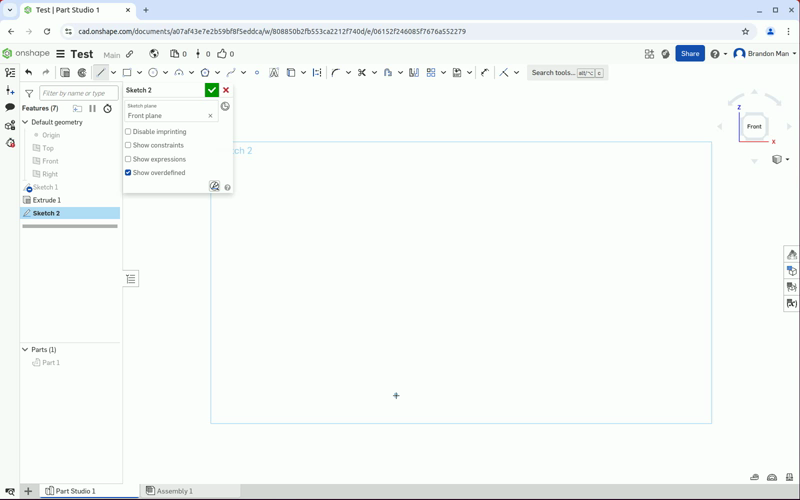
mouse_move(525, 395)
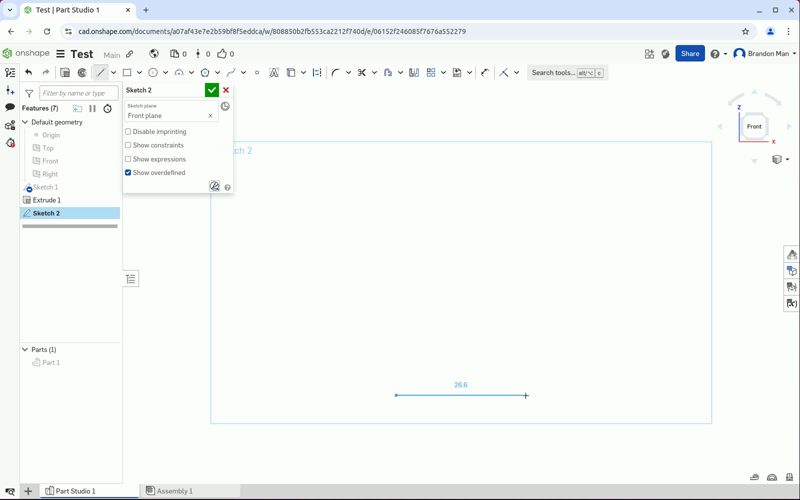
click(525, 395)
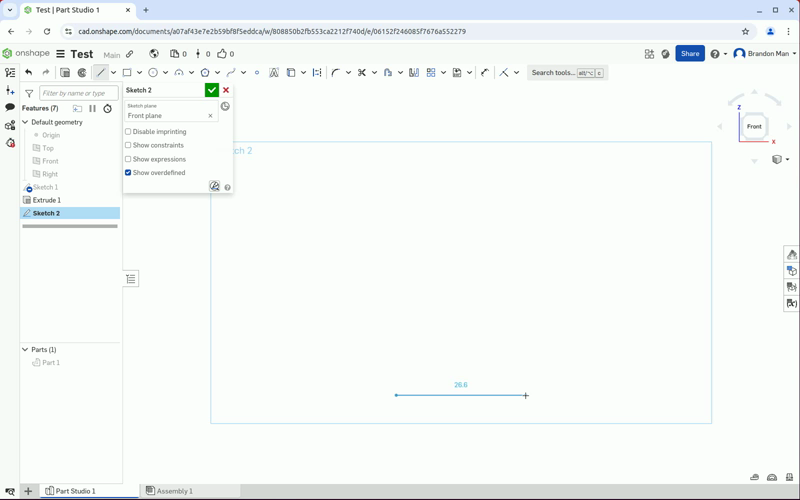
key_up(shift)
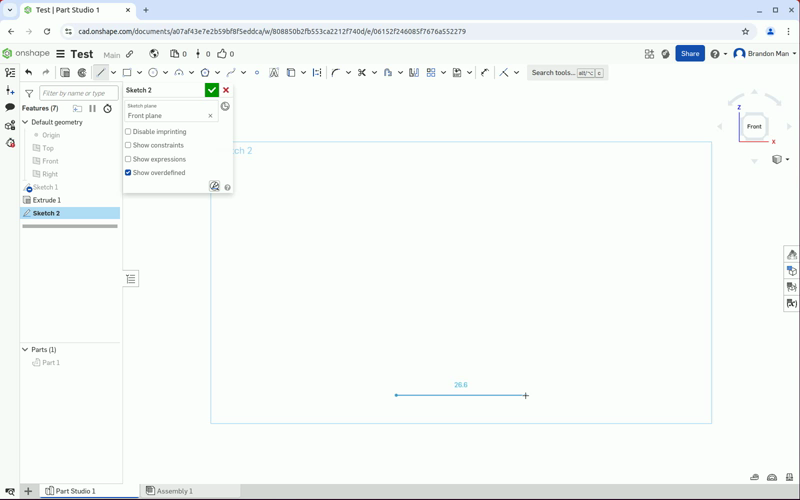
key_down(shift)
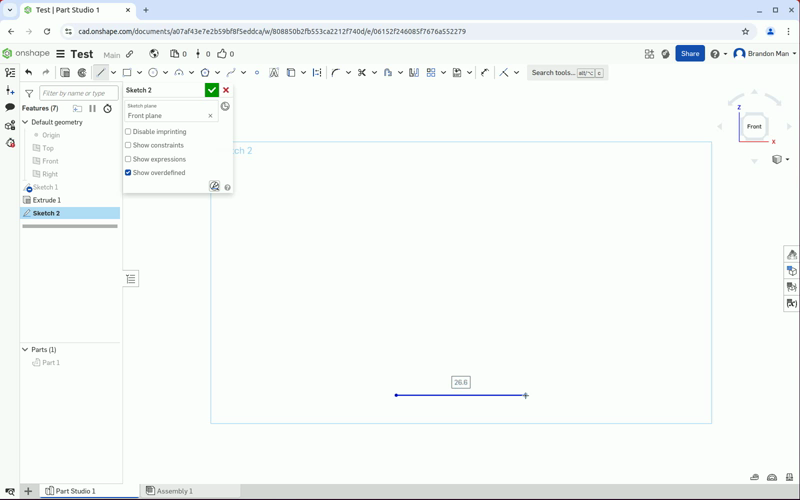
mouse_move(525, 171)
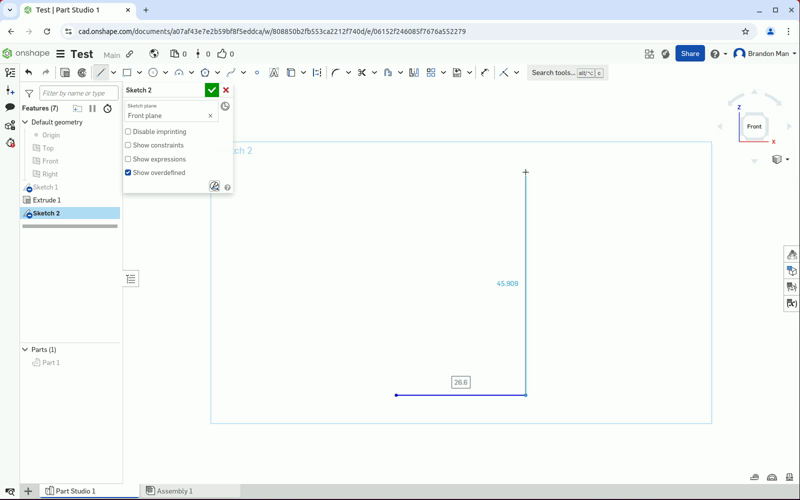
click(525, 171)
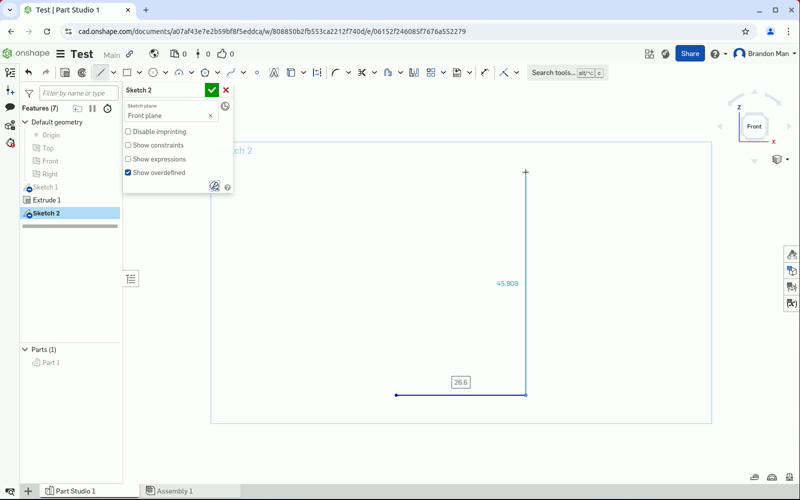
key_up(shift)
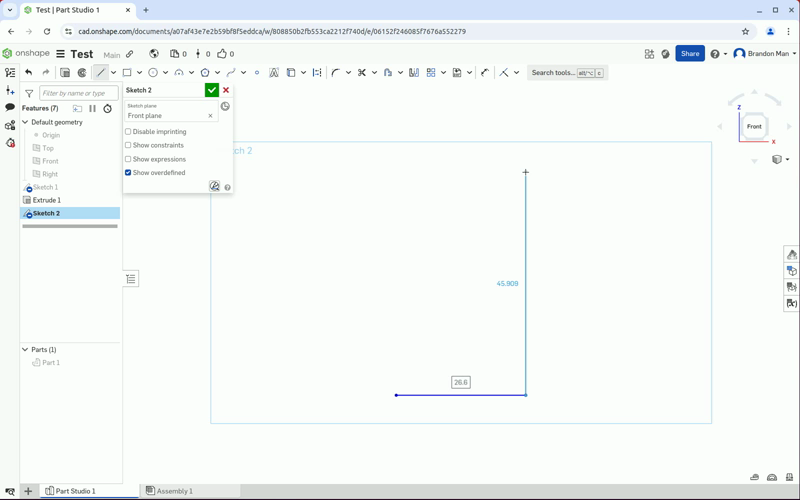
key_down(shift)
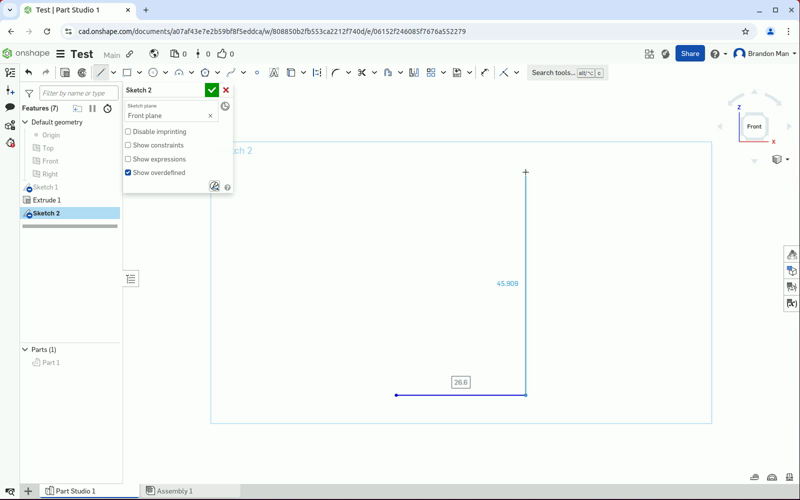
mouse_move(396, 171)
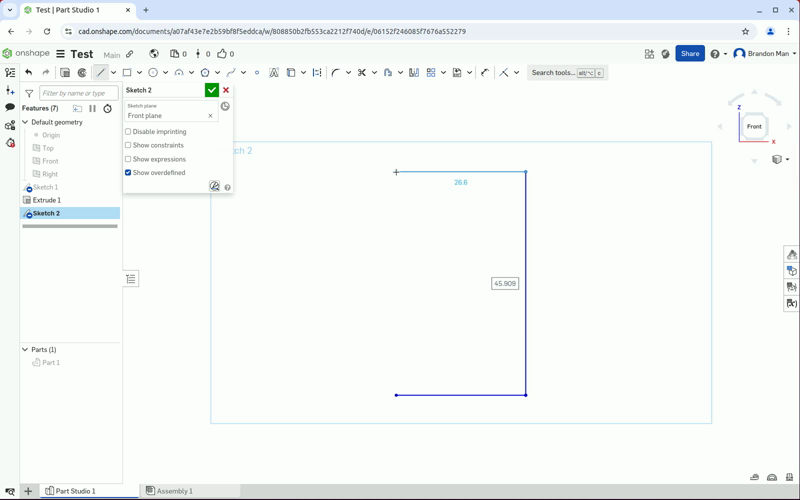
click(396, 171)
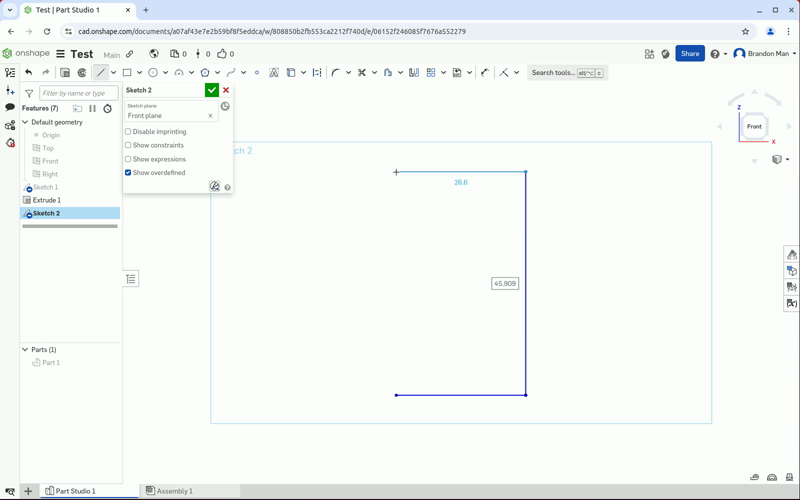
key_up(shift)
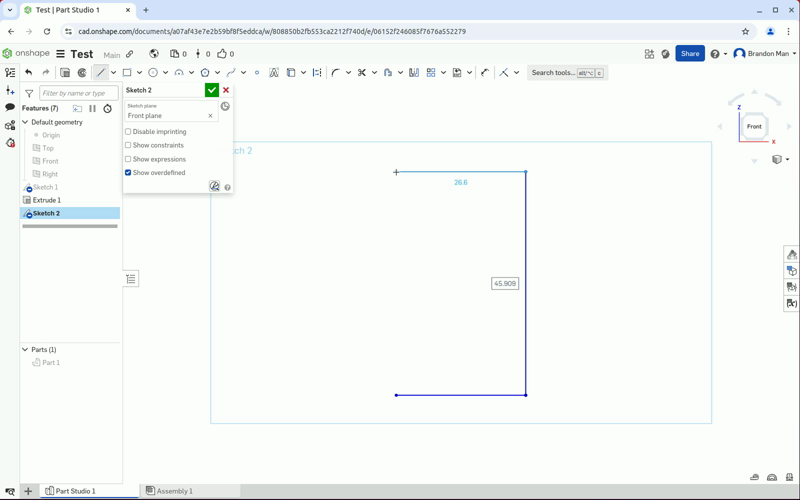
key_down(shift)
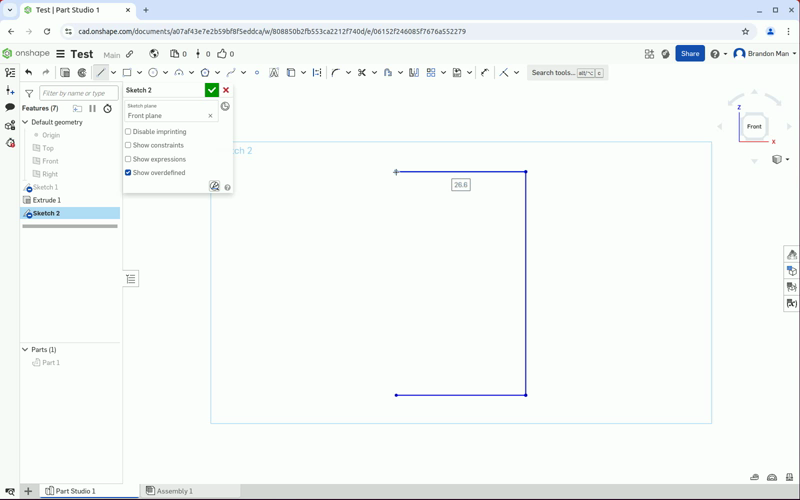
mouse_move(396, 395)
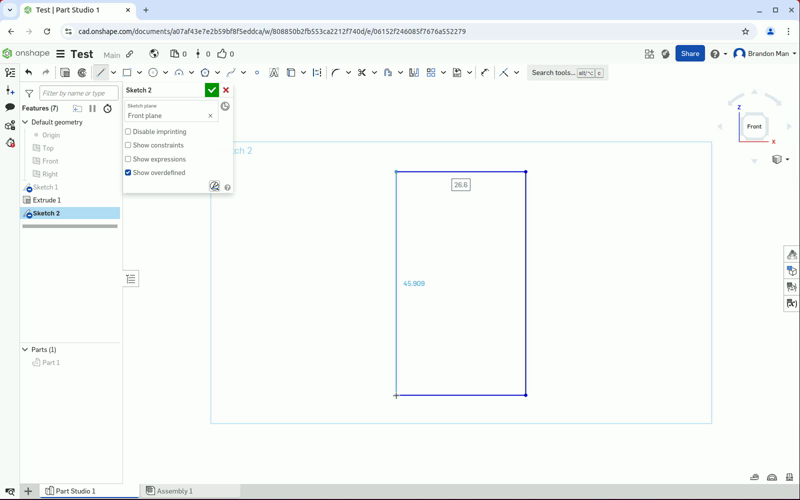
key_up(shift)
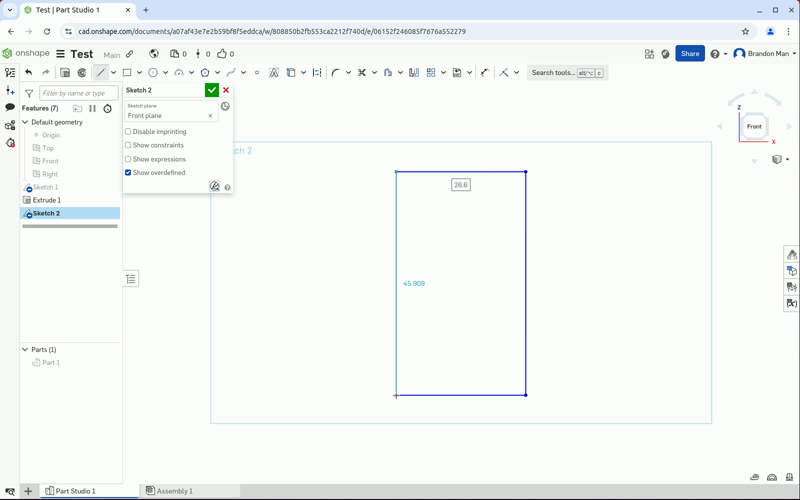
click(396, 395)
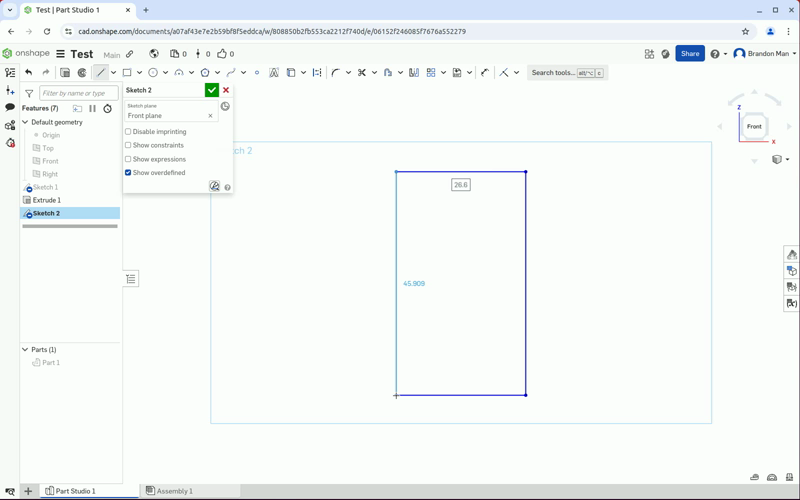
key(esc)
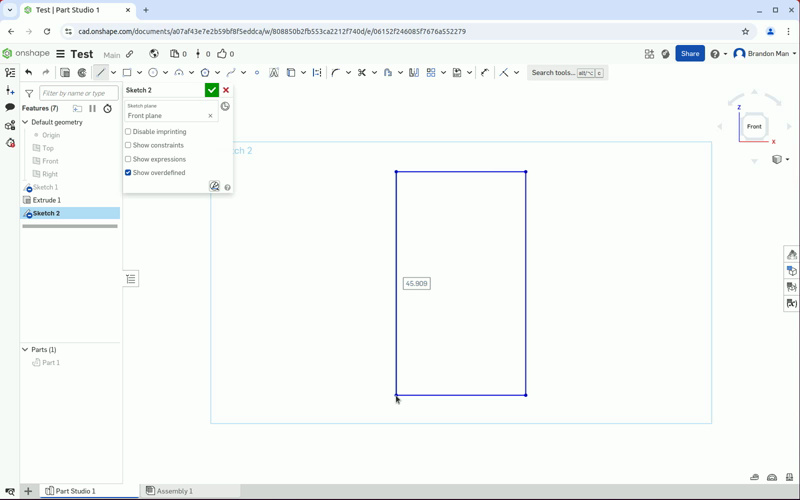
key(l)
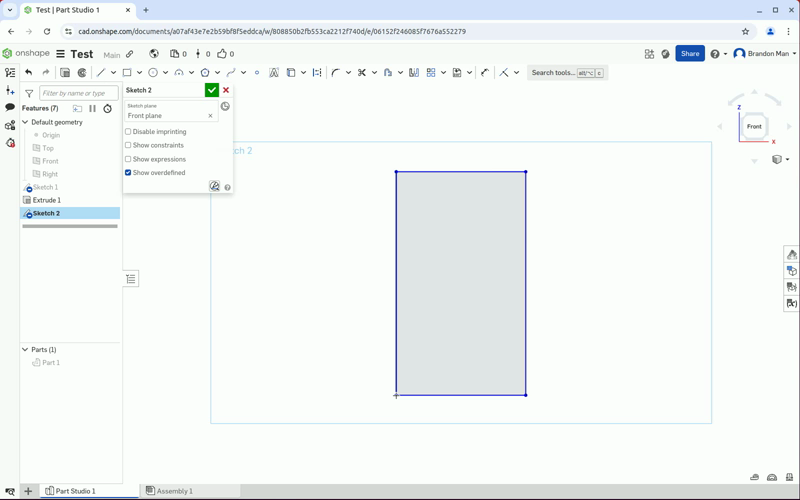
key_down(shift)
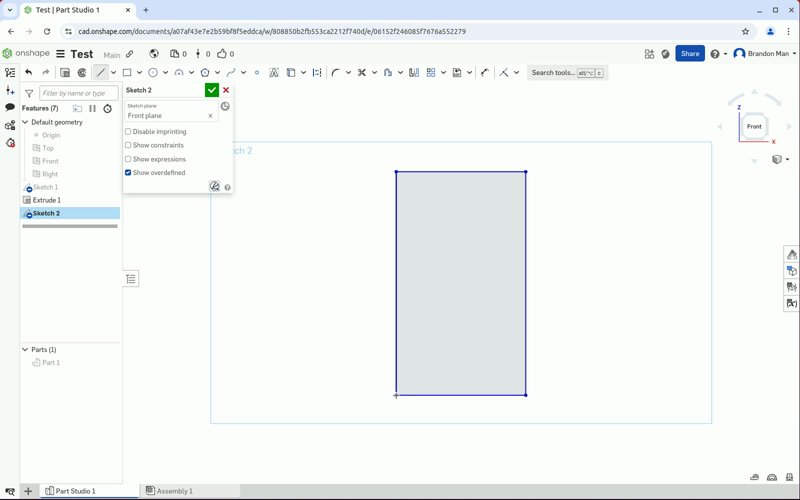
mouse_move(405, 386)
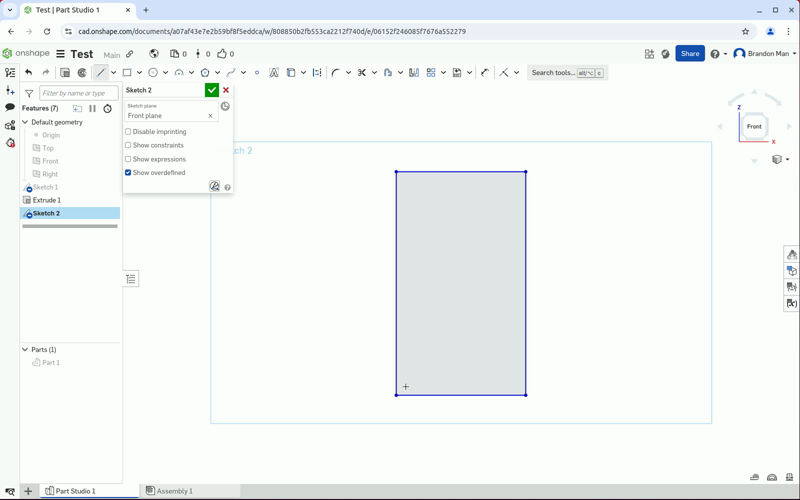
click(405, 386)
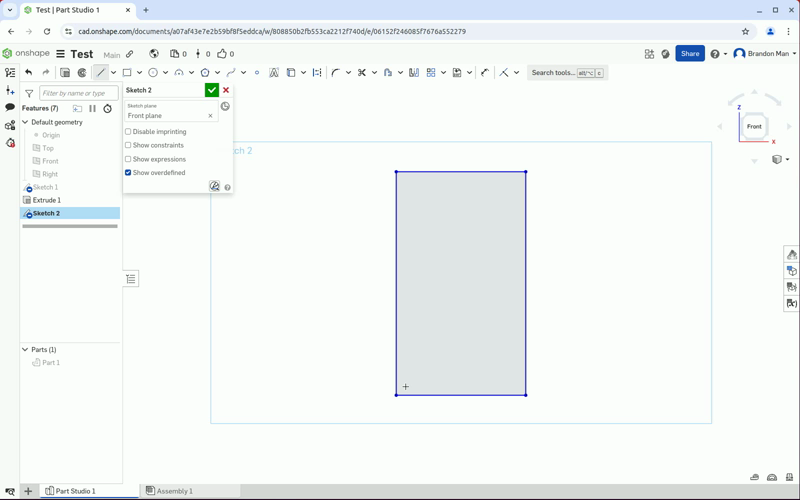
key_up(shift)
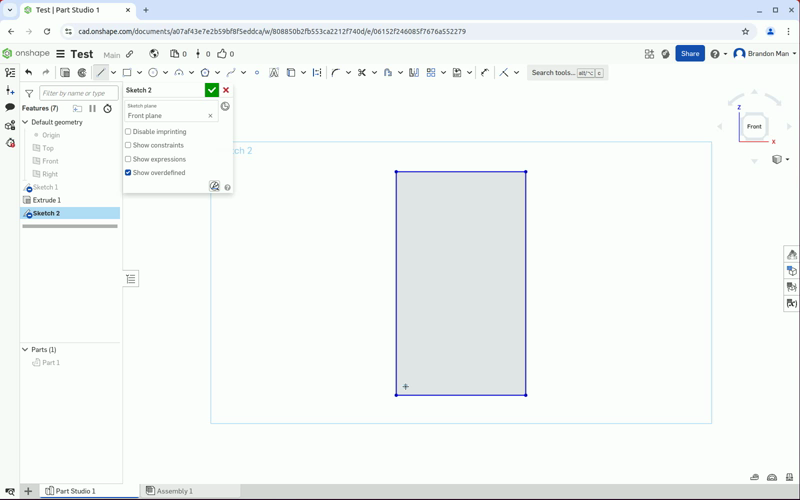
key_down(shift)
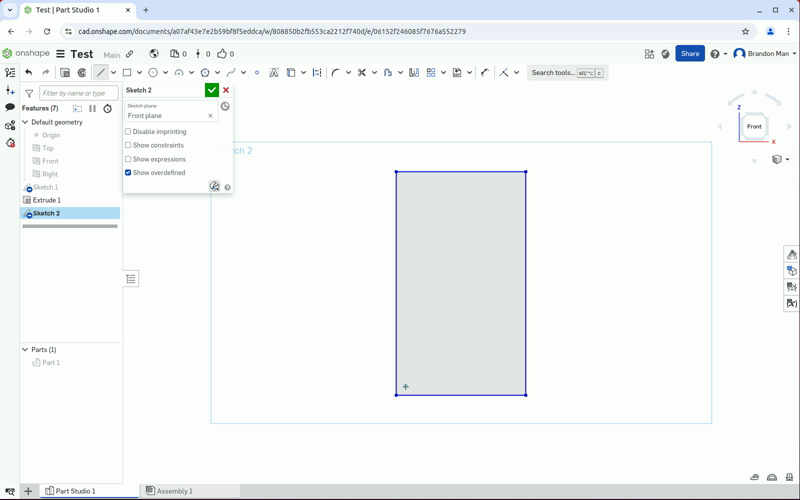
mouse_move(514, 386)
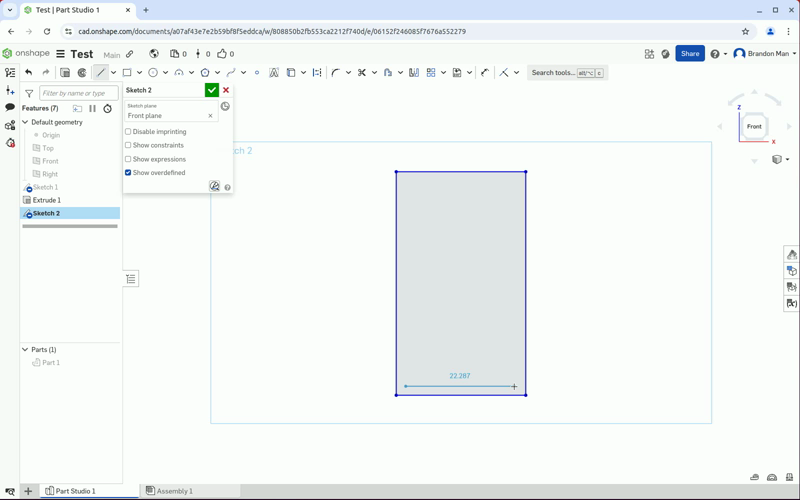
click(514, 386)
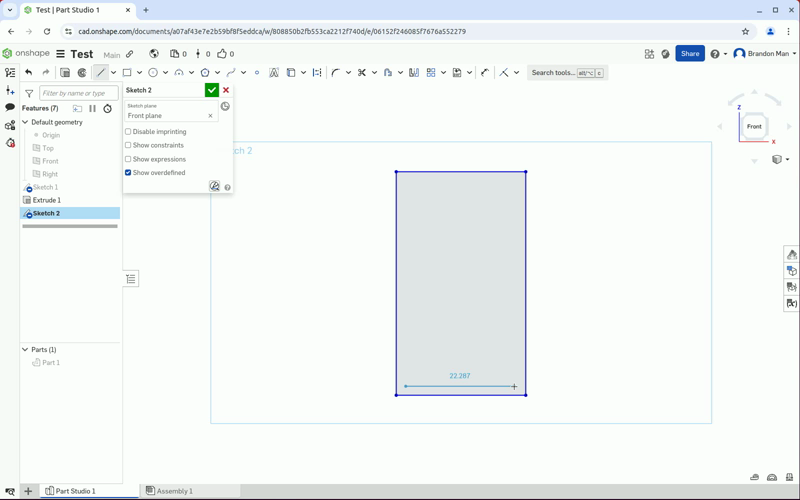
key_up(shift)
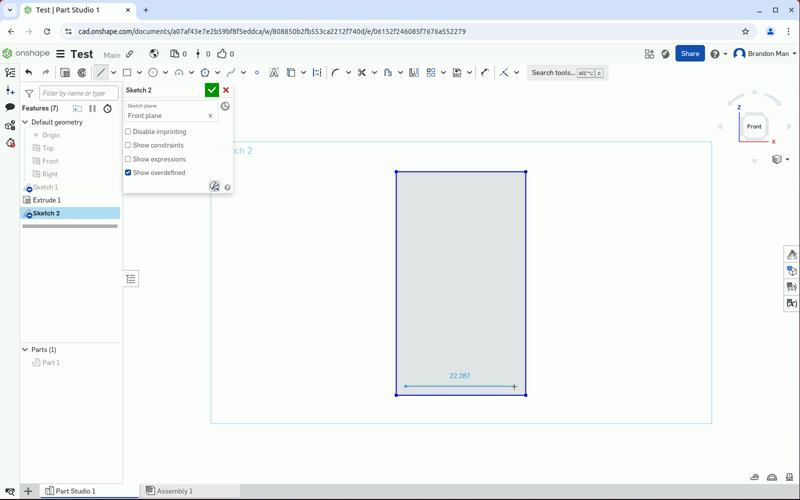
key_down(shift)
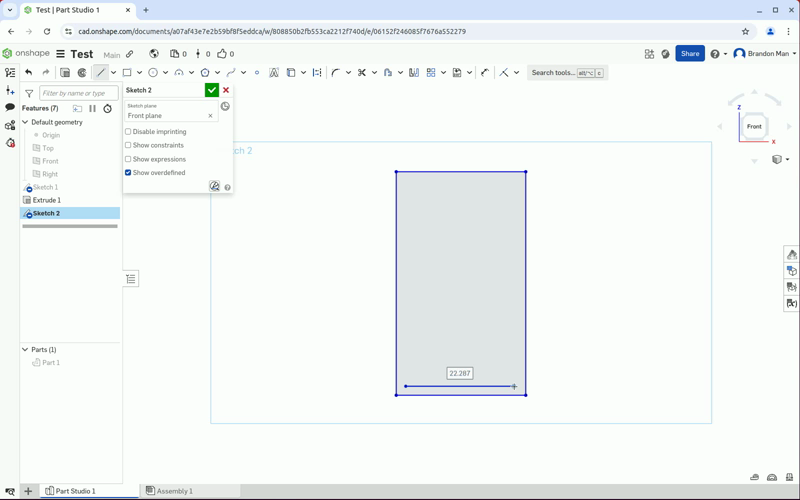
mouse_move(544, 386)
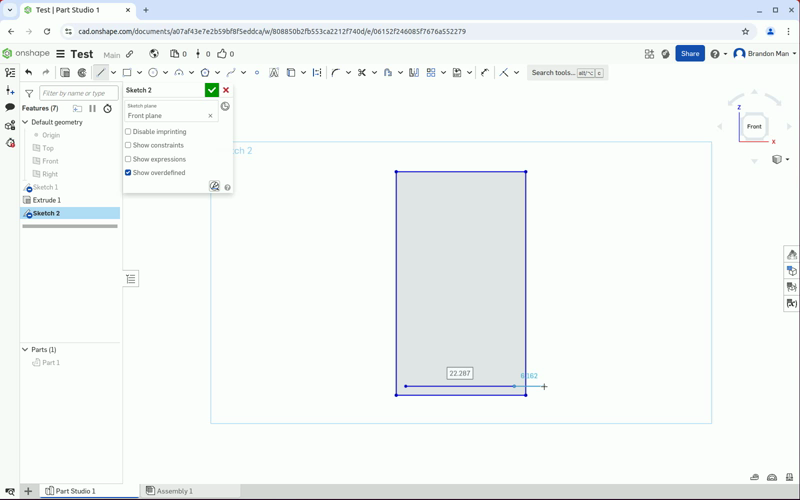
mouse_move(514, 343)
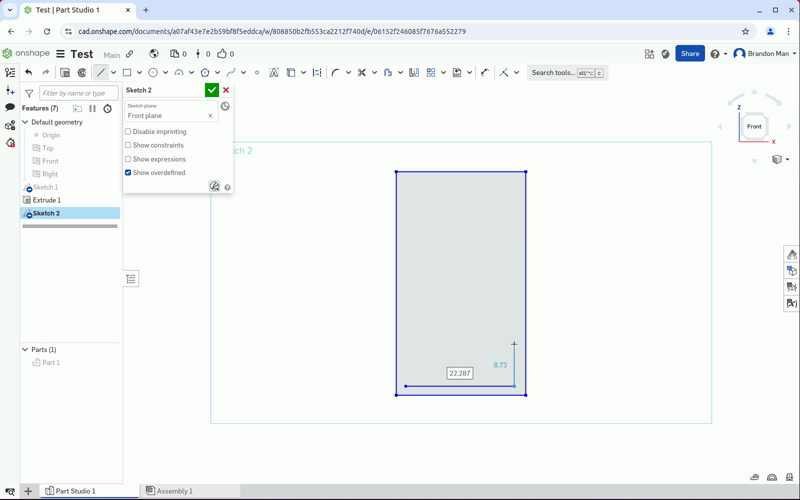
click(514, 343)
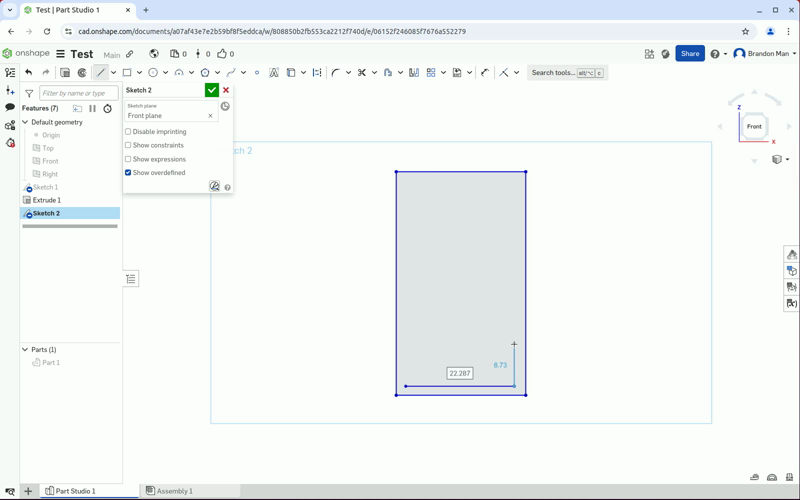
key_up(shift)
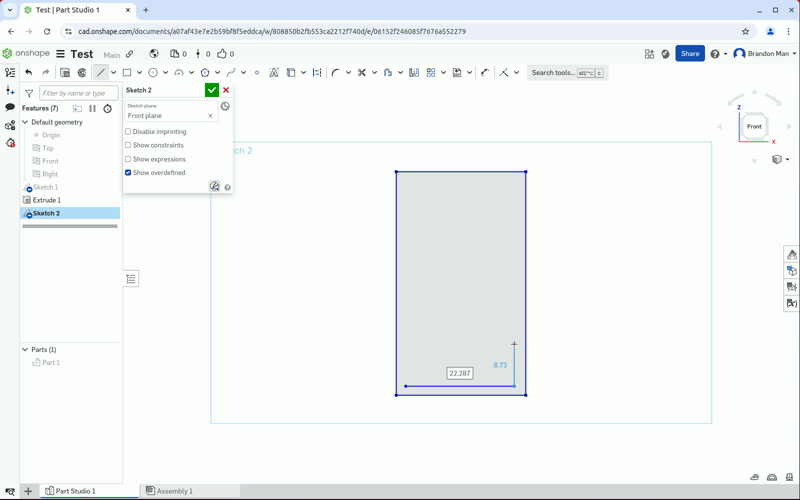
key_down(shift)
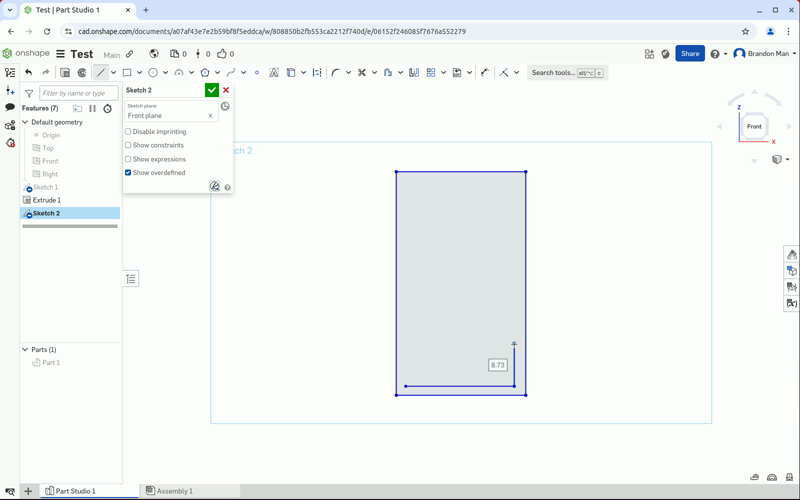
mouse_move(405, 343)
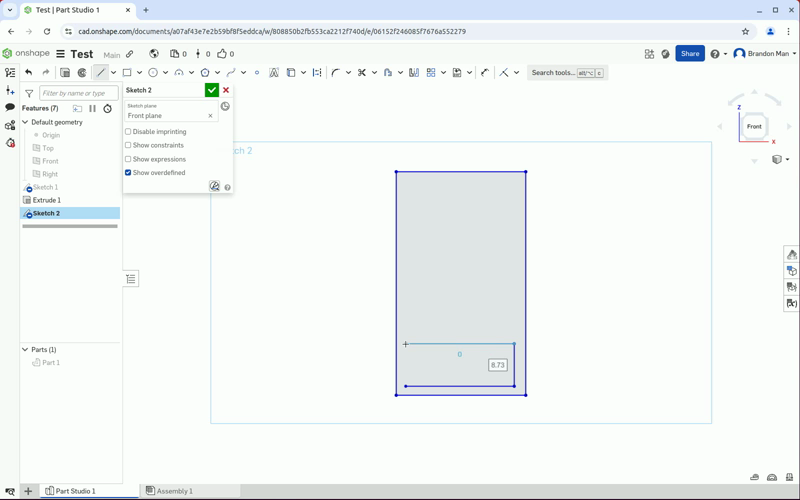
click(405, 343)
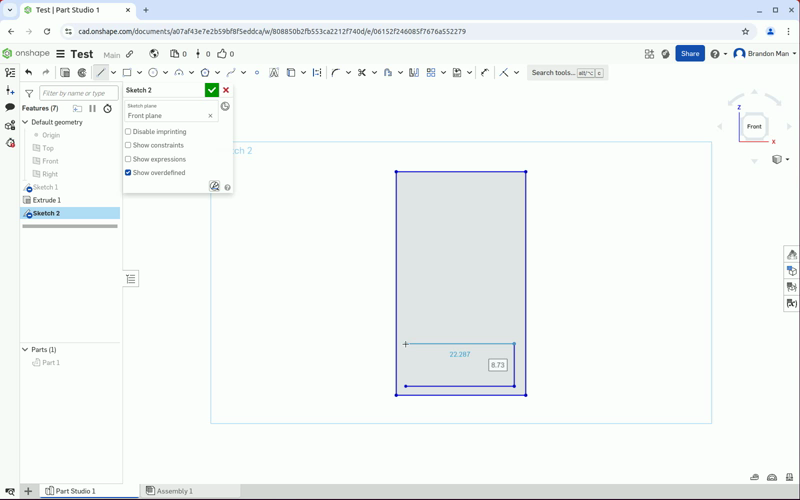
key_up(shift)
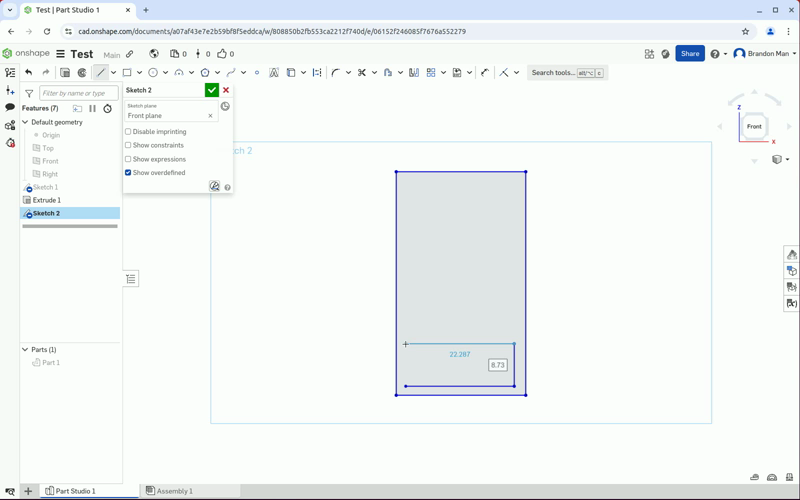
mouse_move(435, 343)
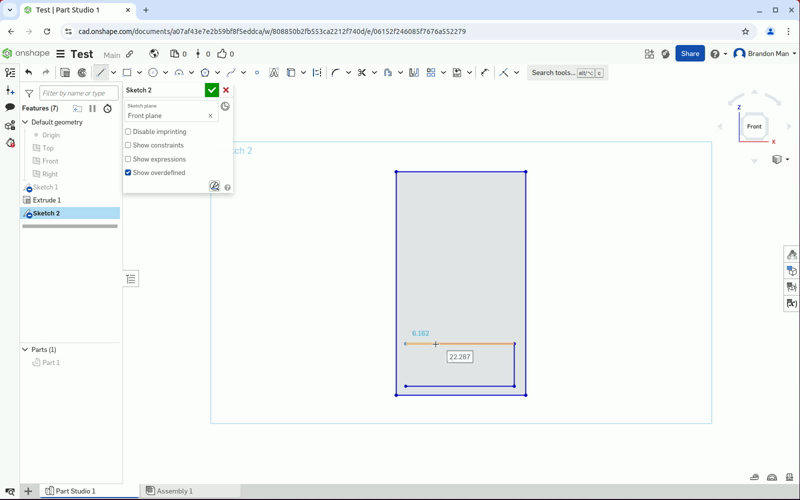
key_down(shift)
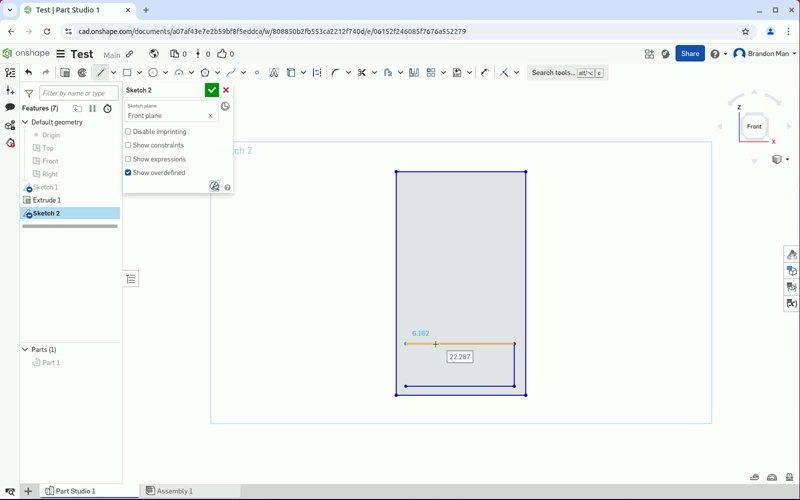
mouse_move(405, 386)
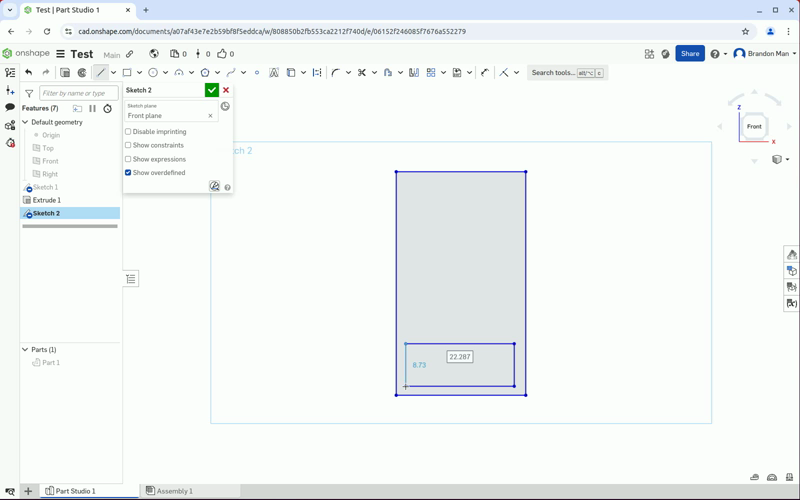
key_up(shift)
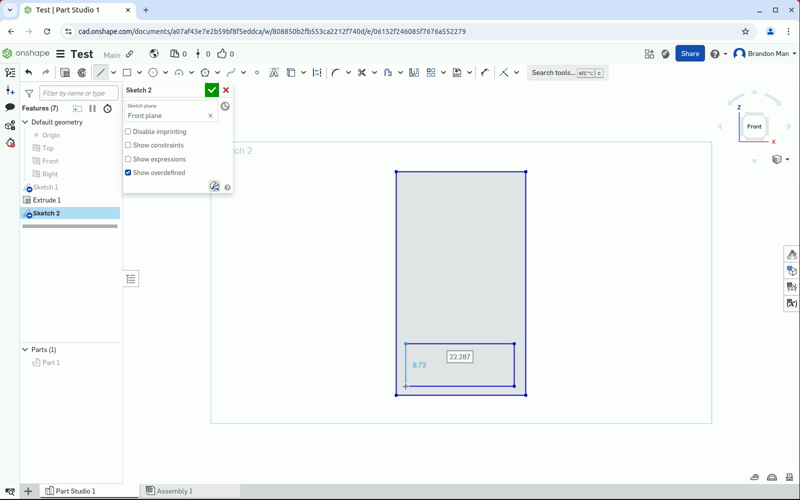
click(405, 386)
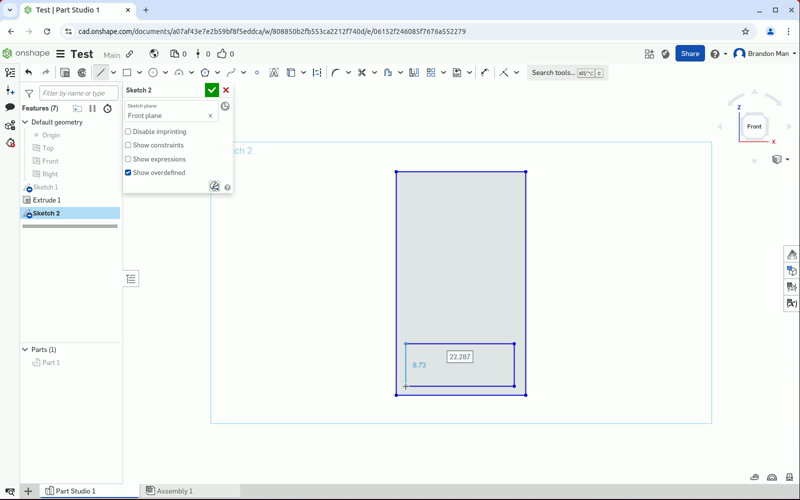
key(esc)
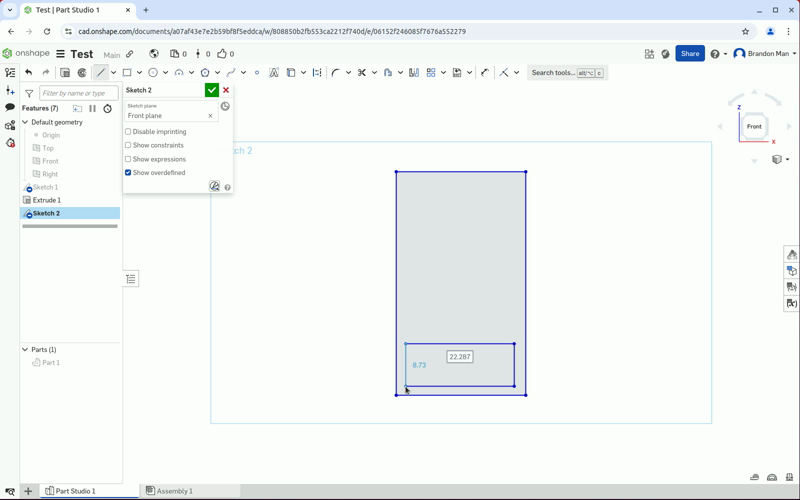
key(l)
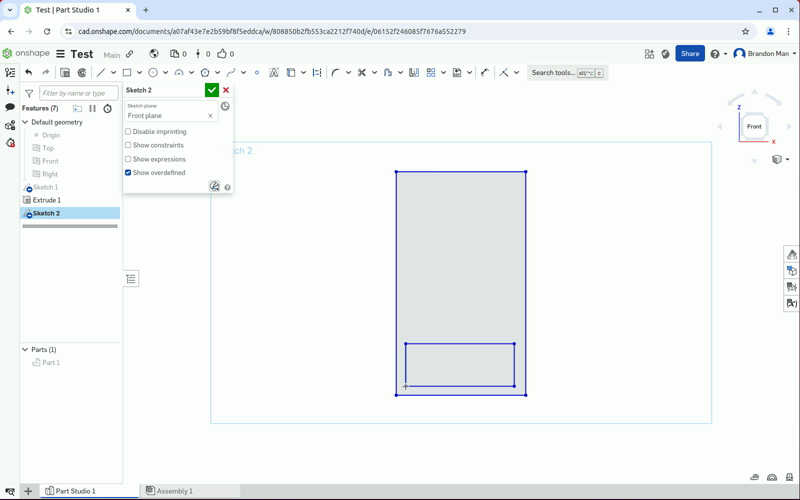
key_down(shift)
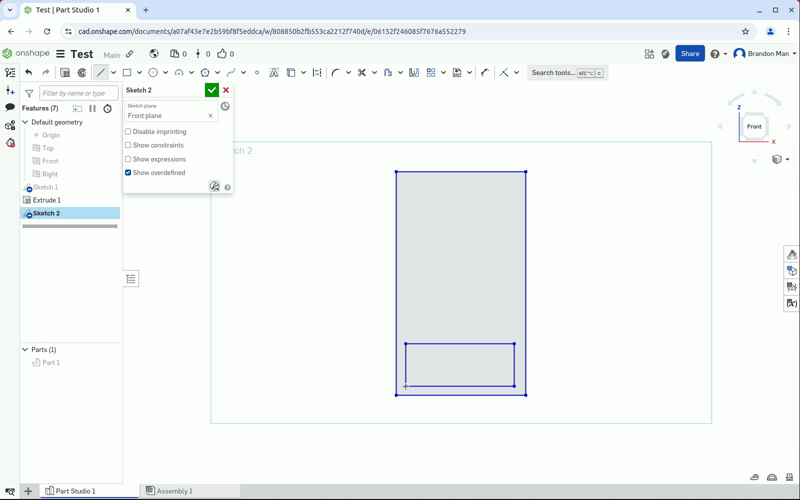
mouse_move(405, 327)
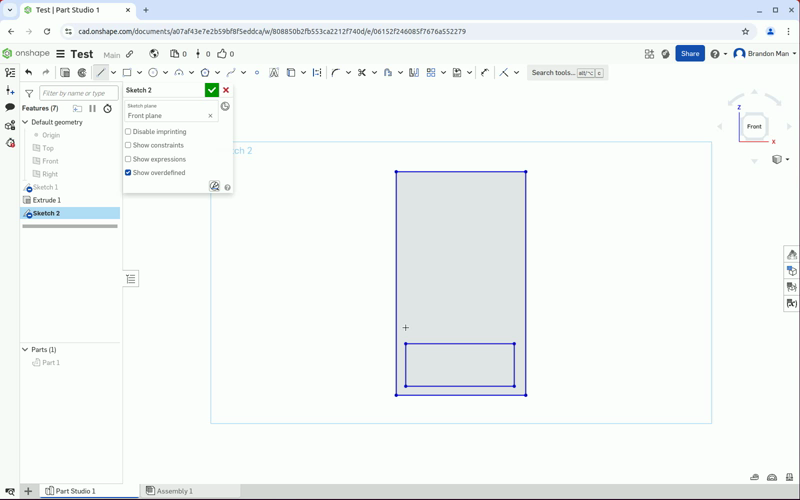
click(405, 327)
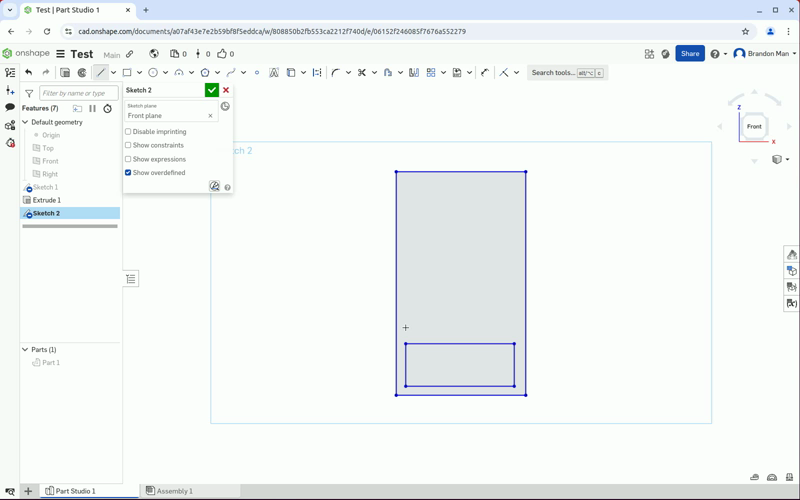
key_up(shift)
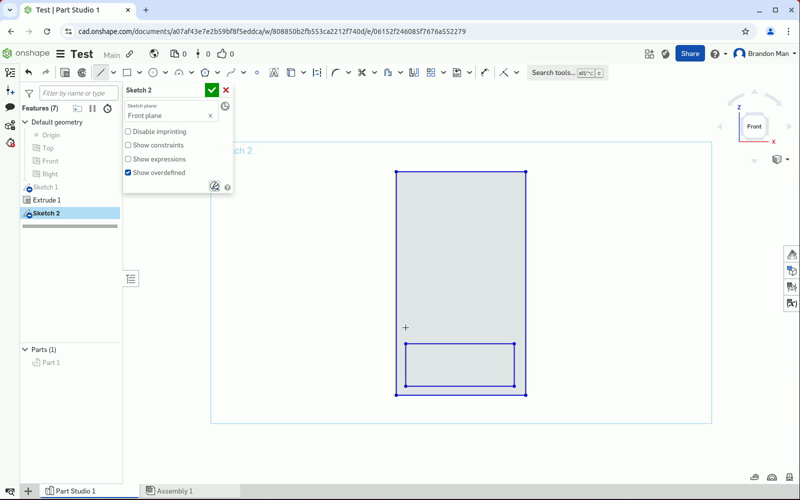
key_down(shift)
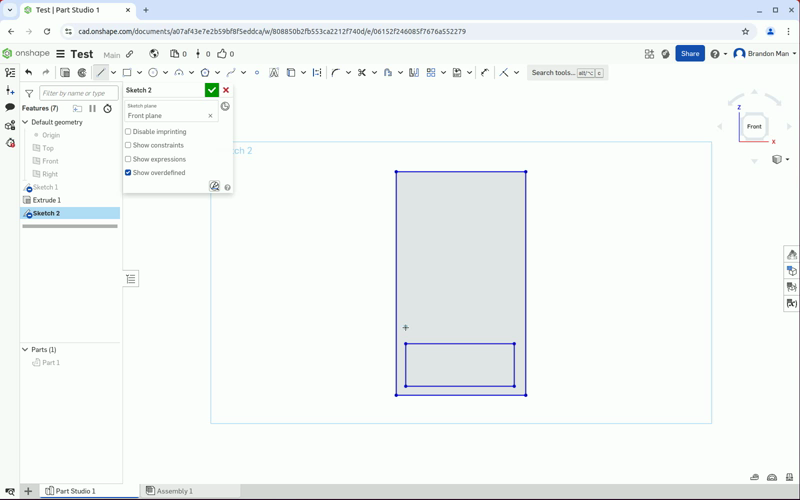
mouse_move(435, 327)
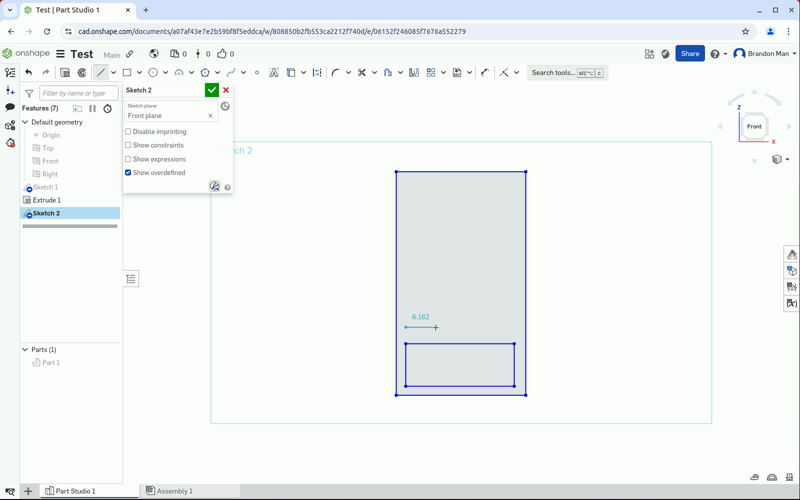
mouse_move(459, 327)
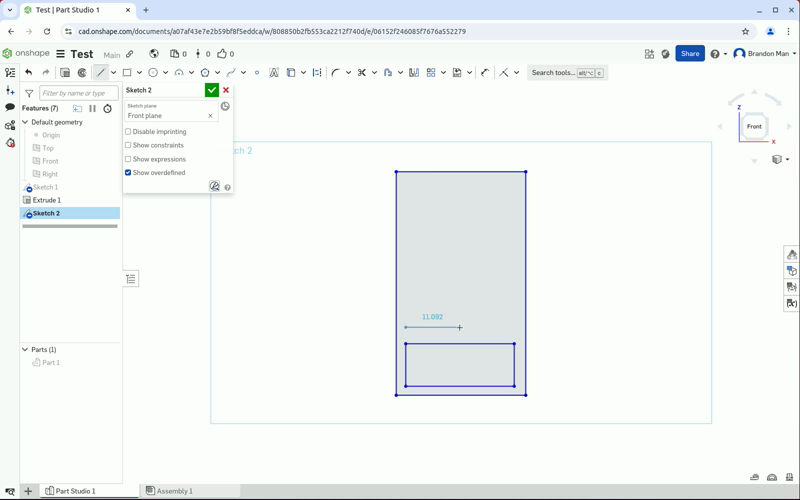
click(459, 327)
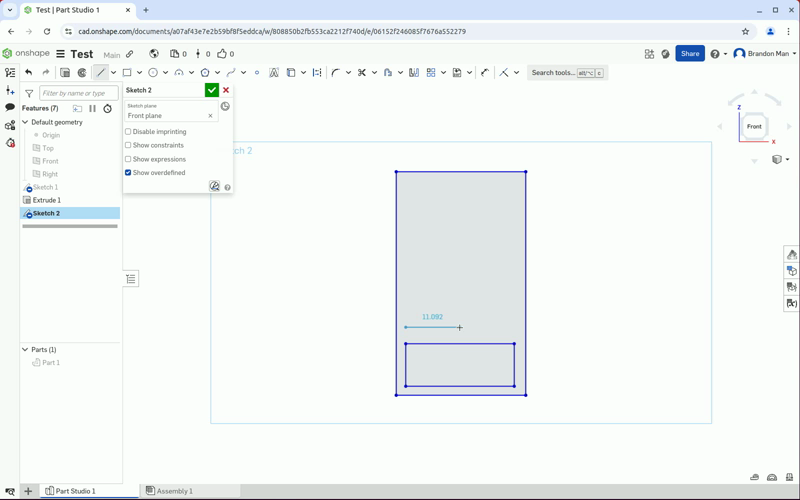
key_up(shift)
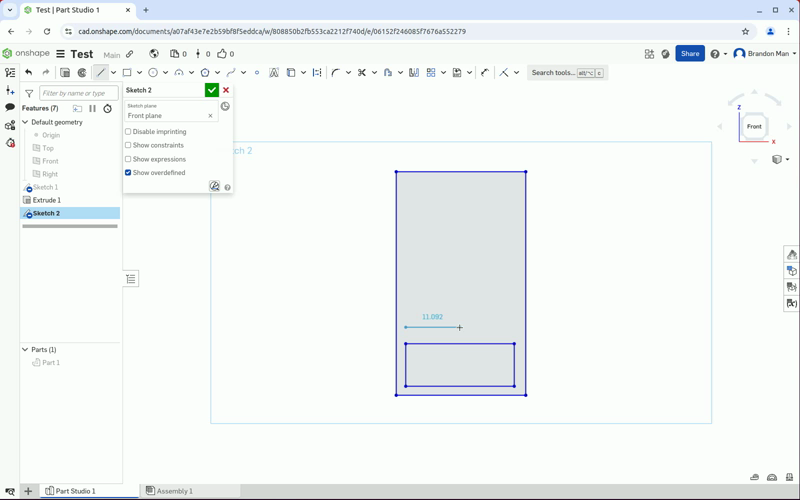
key_down(shift)
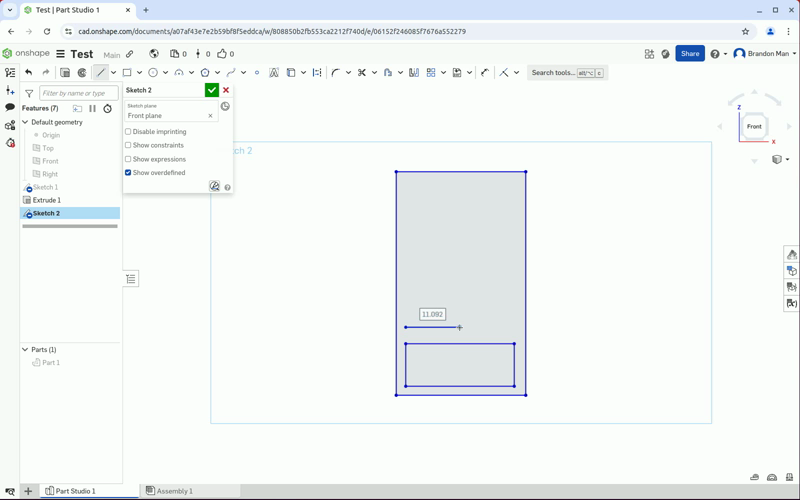
mouse_move(489, 327)
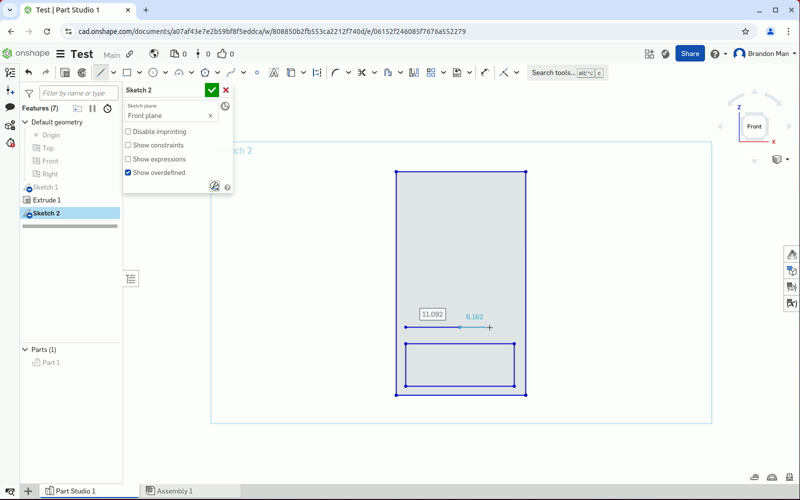
mouse_move(514, 327)
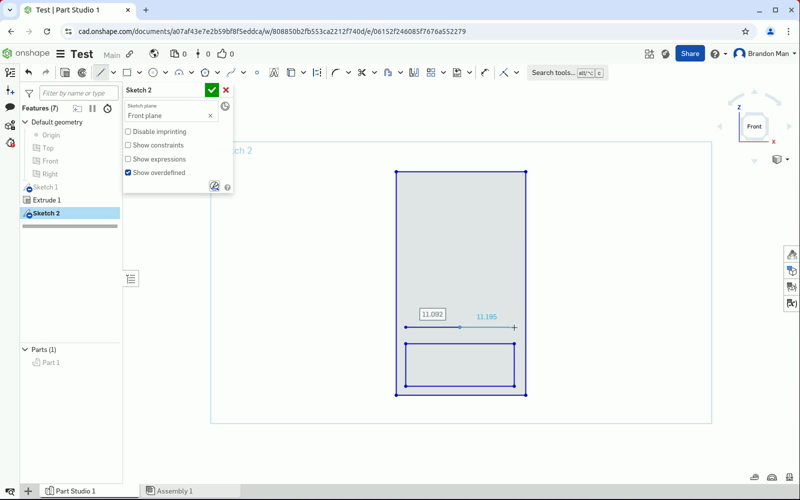
click(514, 327)
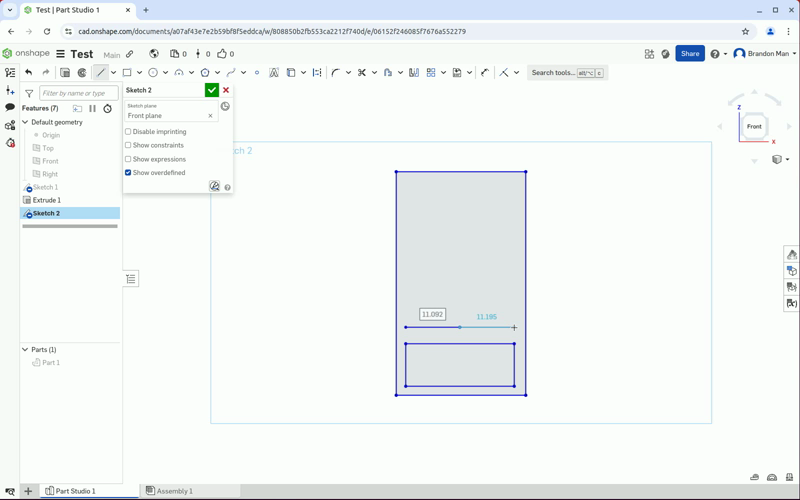
key_up(shift)
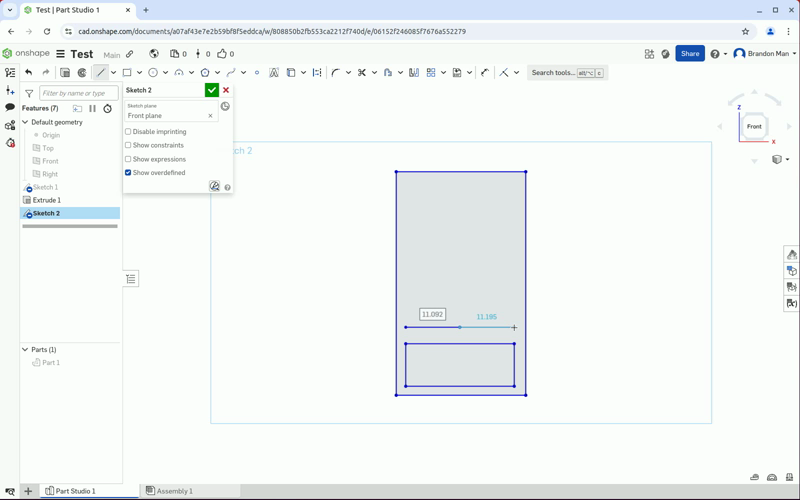
key_down(shift)
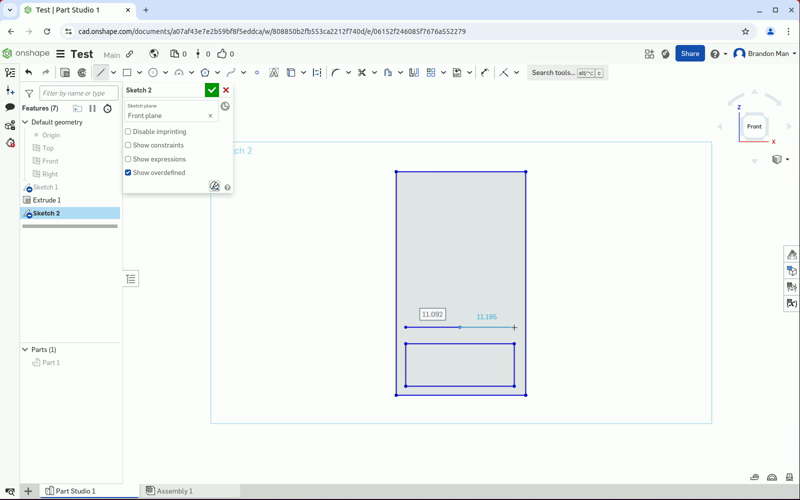
mouse_move(514, 180)
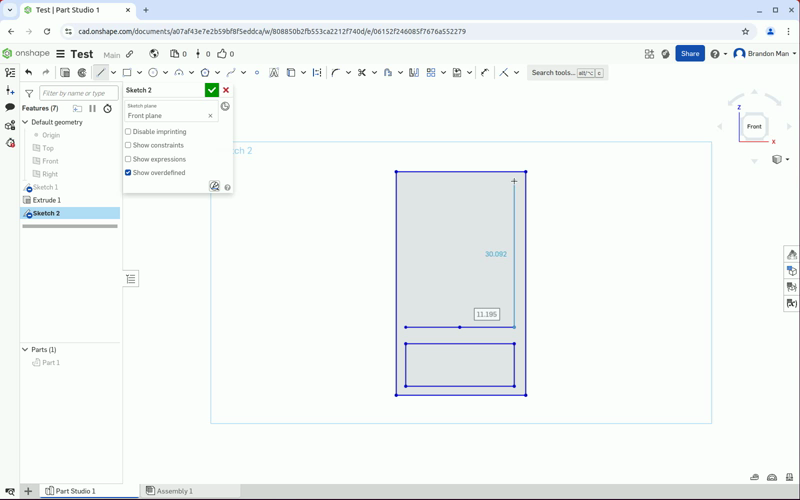
click(514, 180)
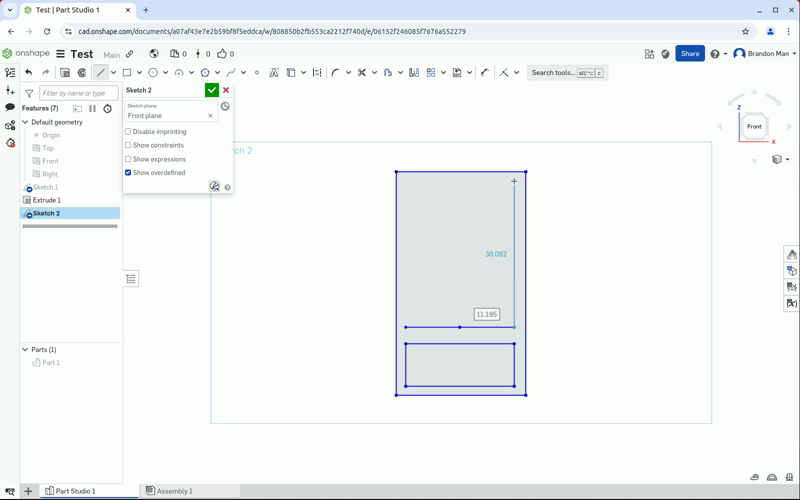
key_up(shift)
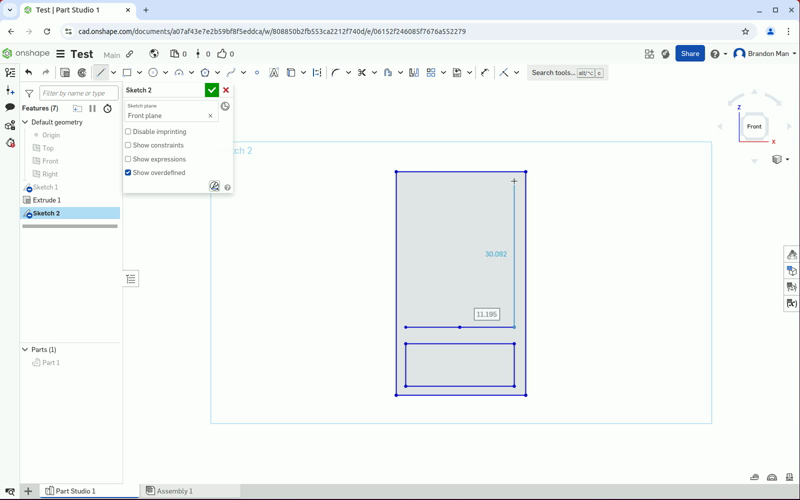
key_down(shift)
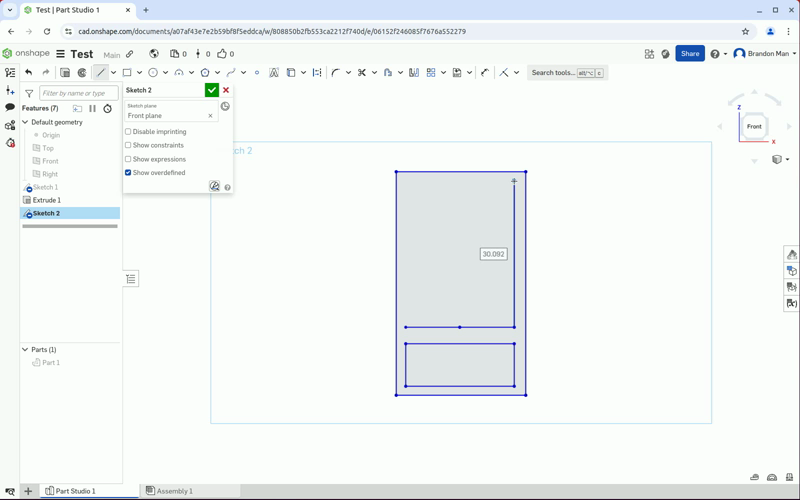
mouse_move(544, 180)
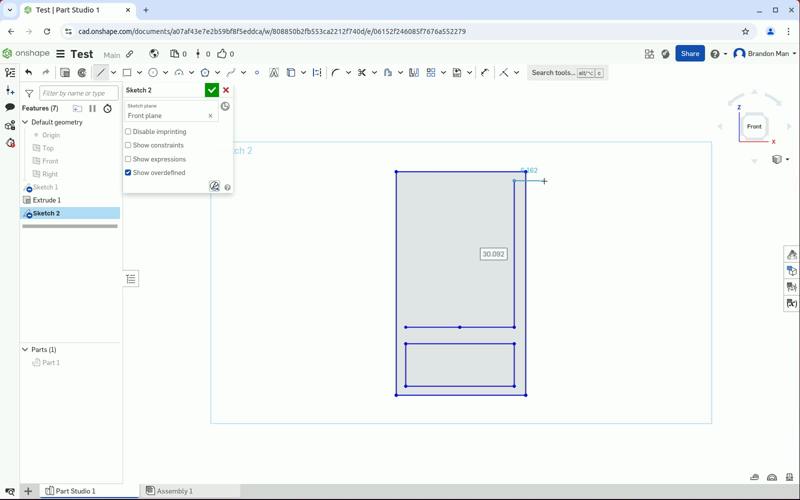
mouse_move(459, 180)
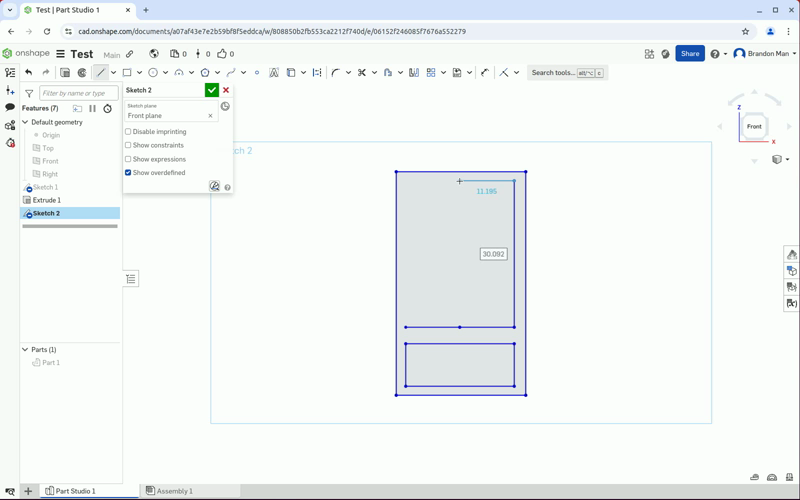
click(459, 180)
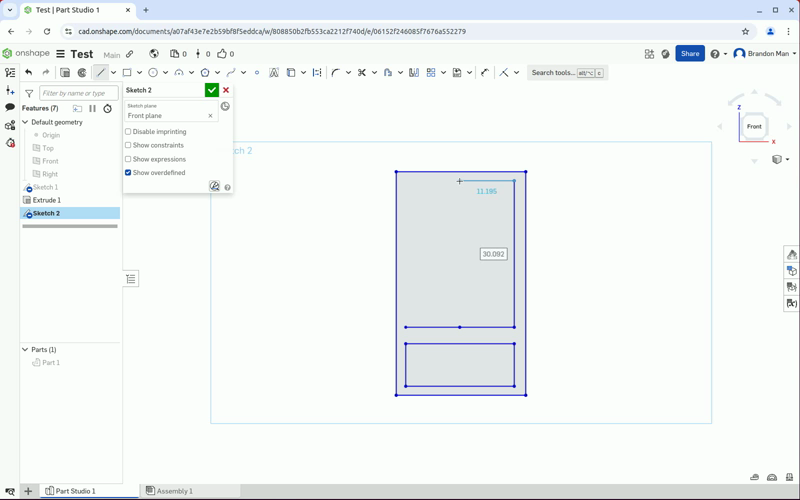
key_up(shift)
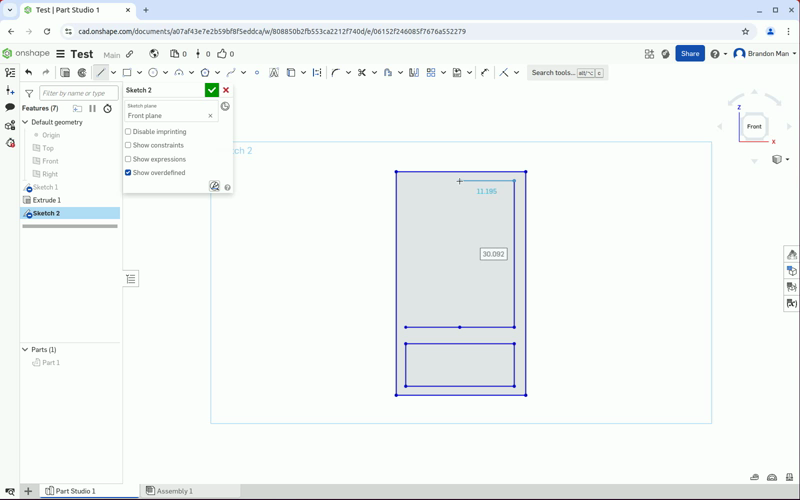
key_down(shift)
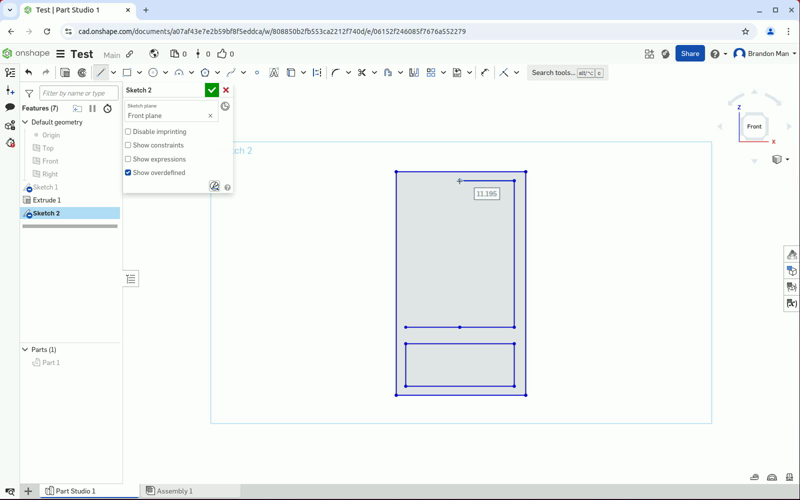
mouse_move(489, 180)
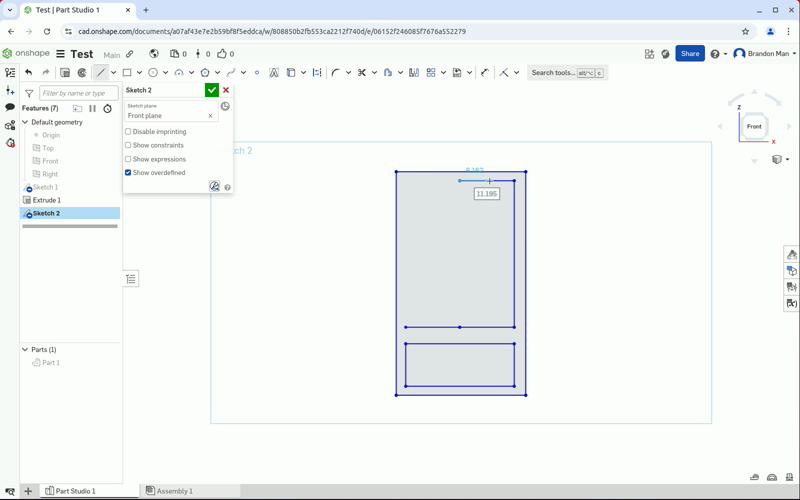
mouse_move(405, 180)
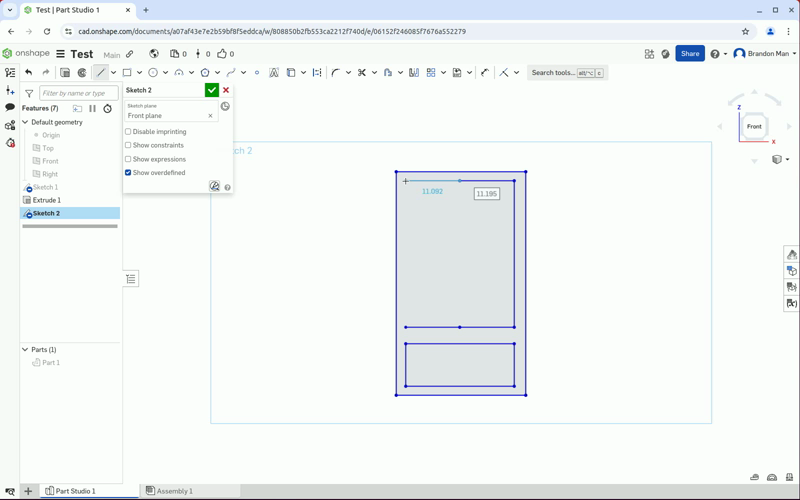
click(405, 180)
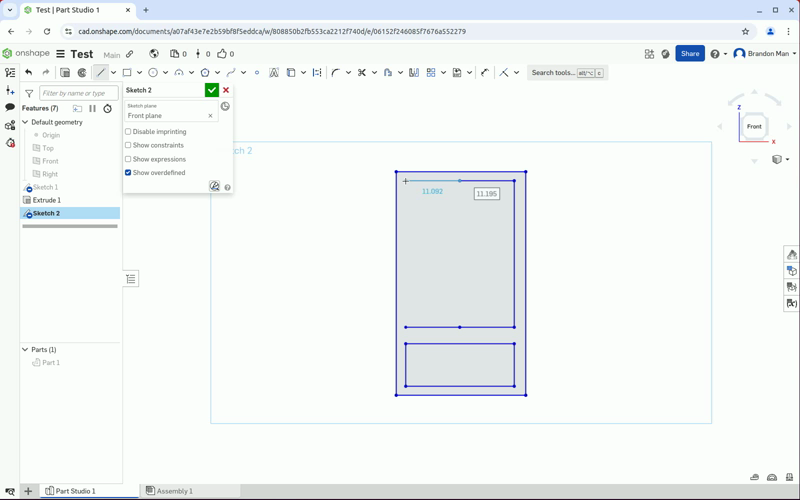
key_up(shift)
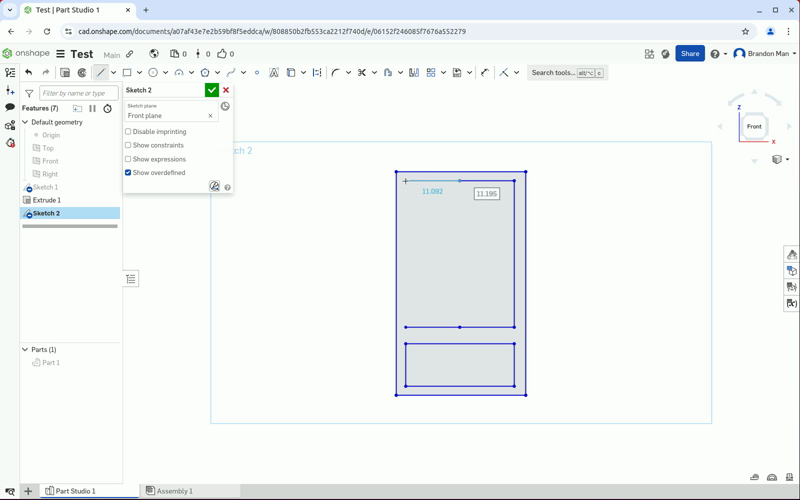
key_down(shift)
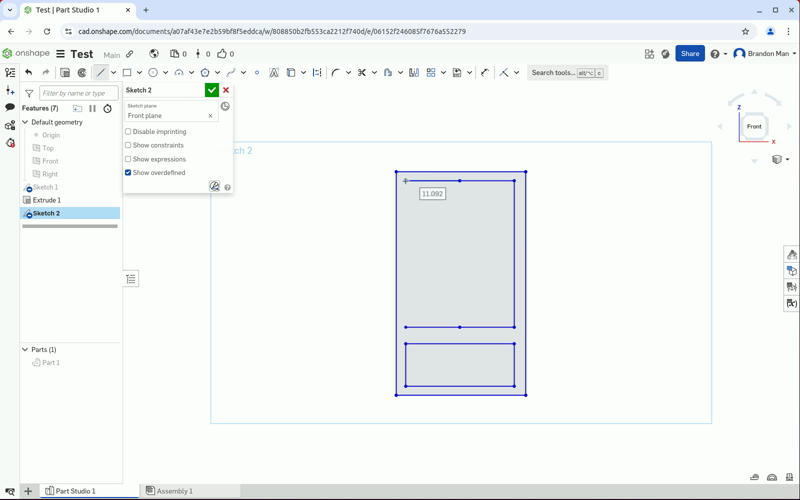
mouse_move(405, 327)
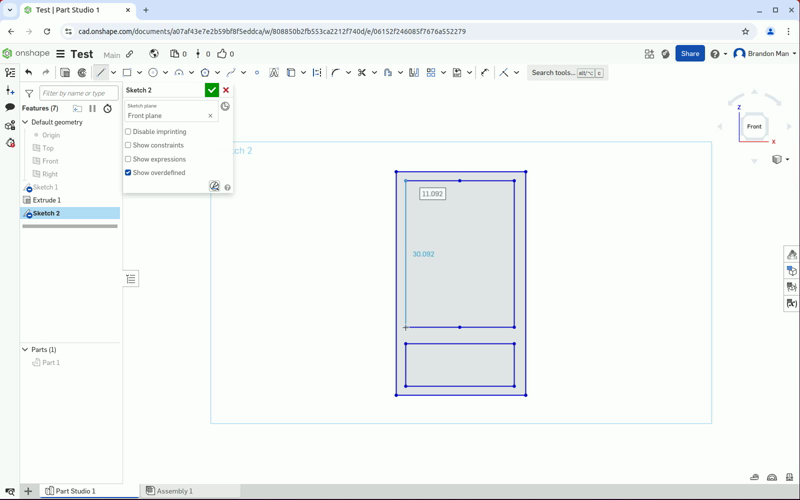
key_up(shift)
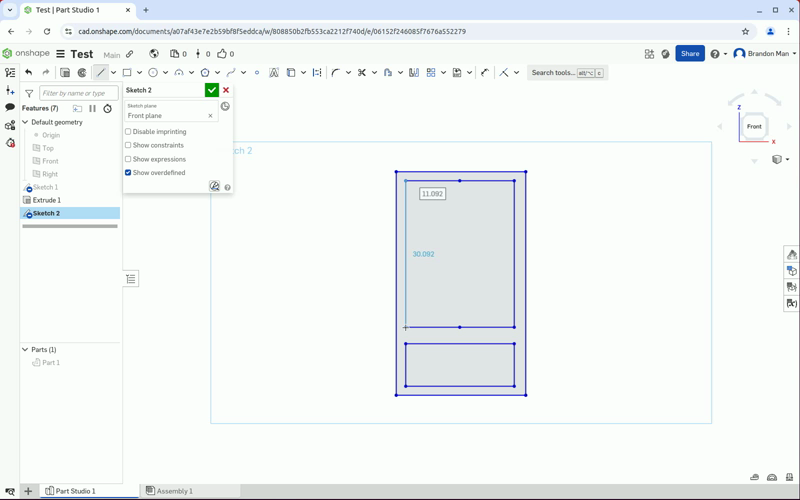
click(405, 327)
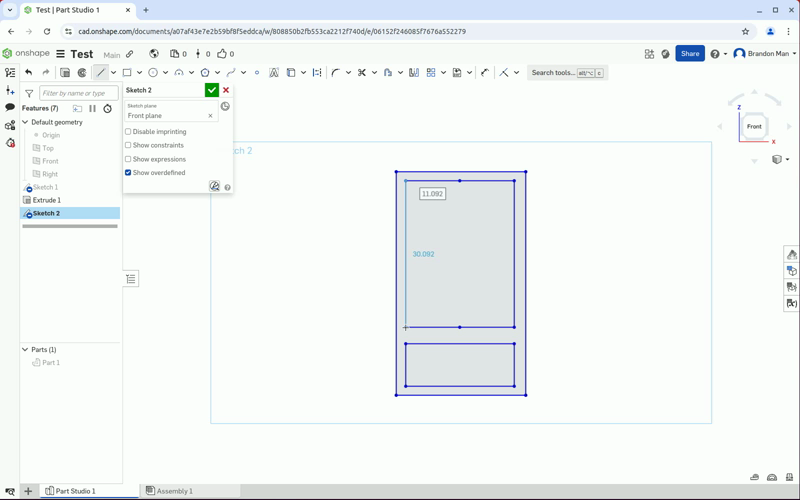
key(esc)
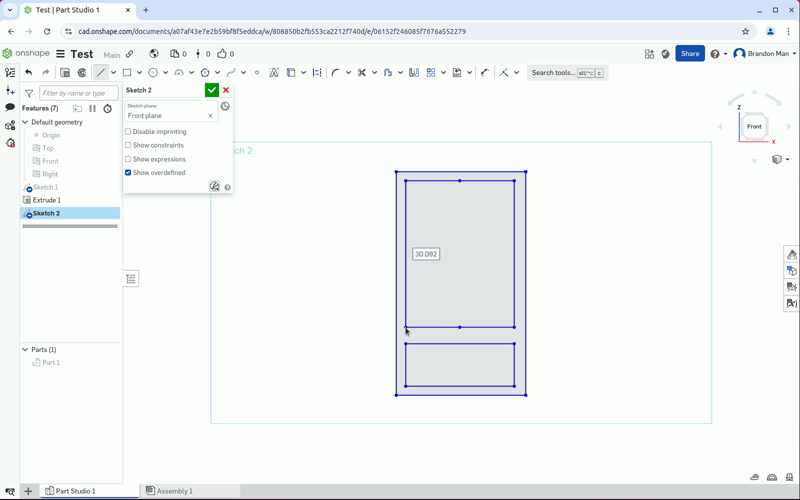
mouse_move(493, 336)
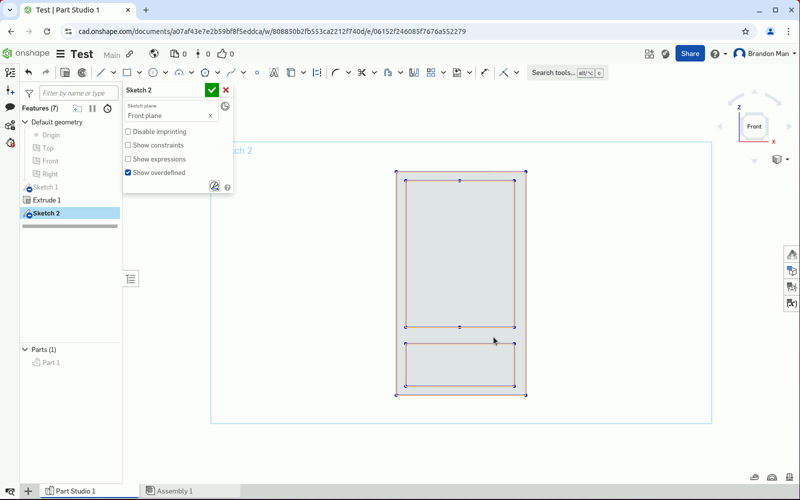
click(493, 336)
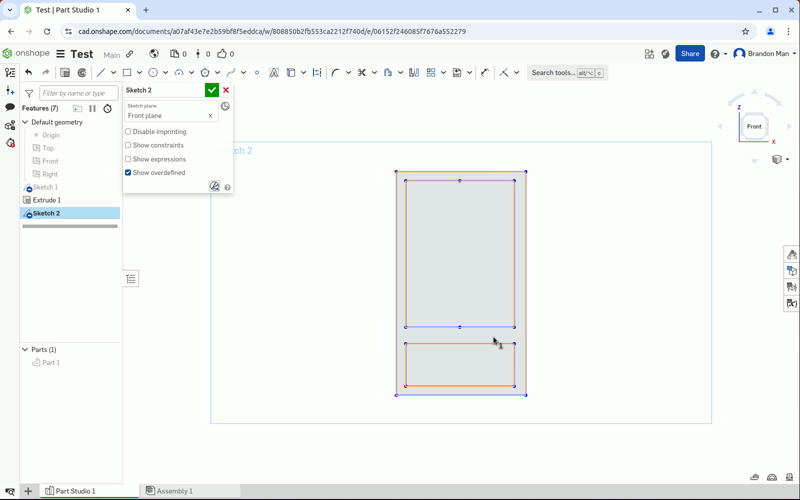
mouse_move(73, 352)
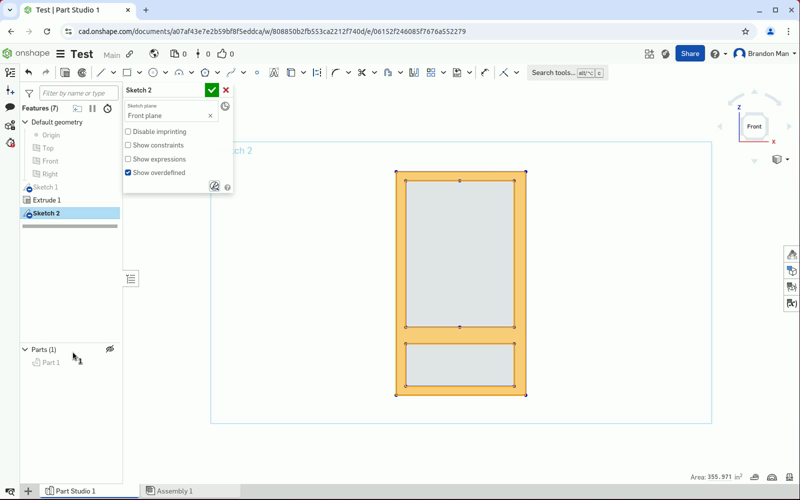
key(shift+y)
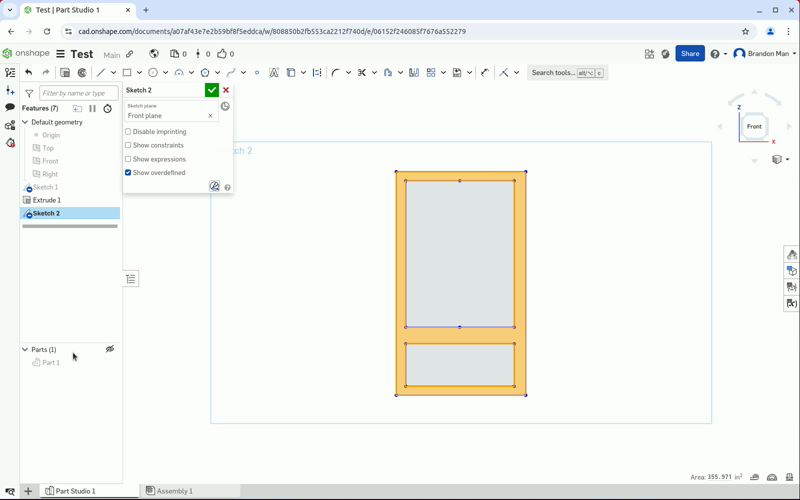
key(shift+e)
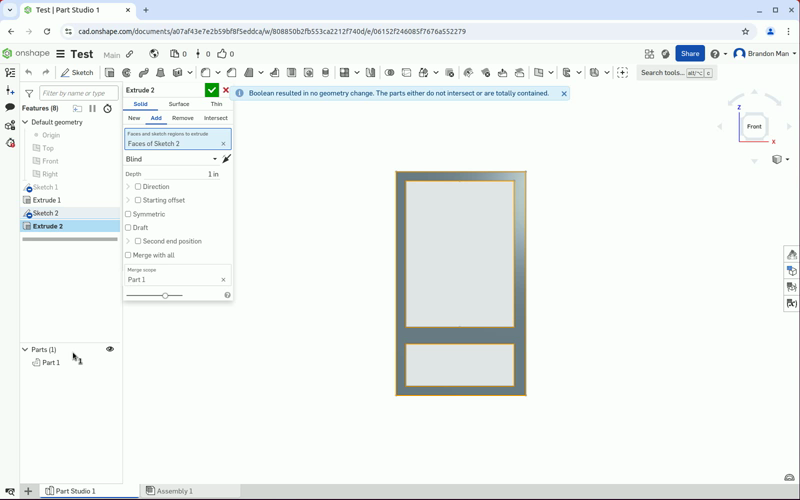
mouse_move(143, 106)
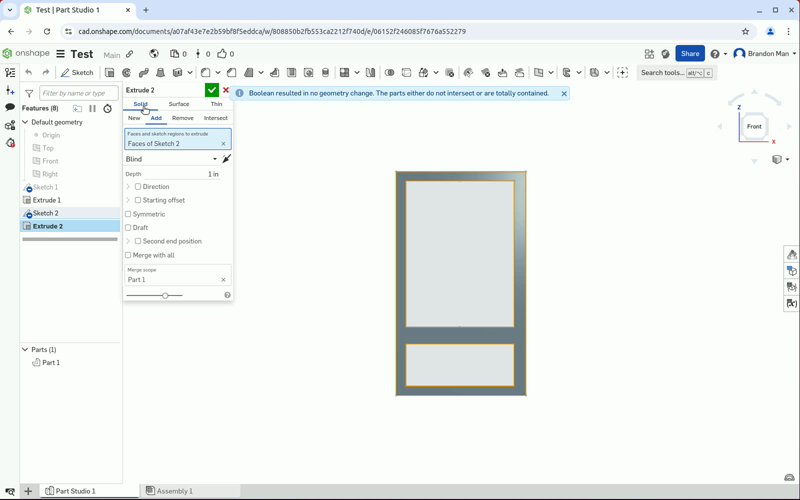
click(143, 106)
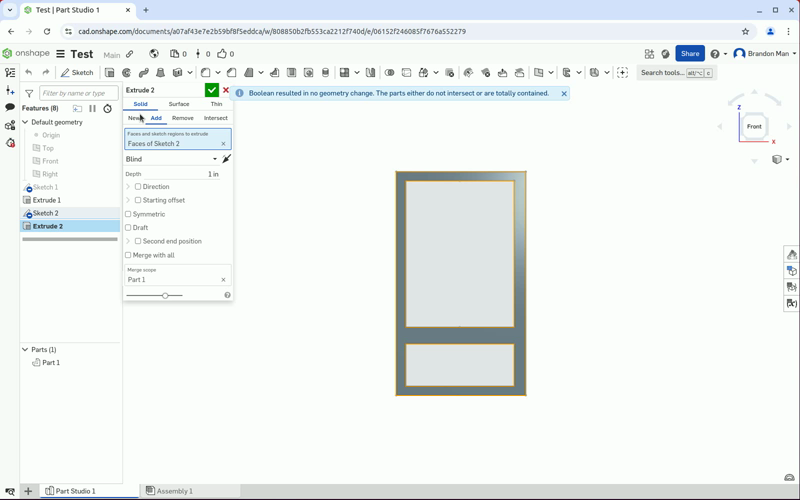
mouse_move(137, 120)
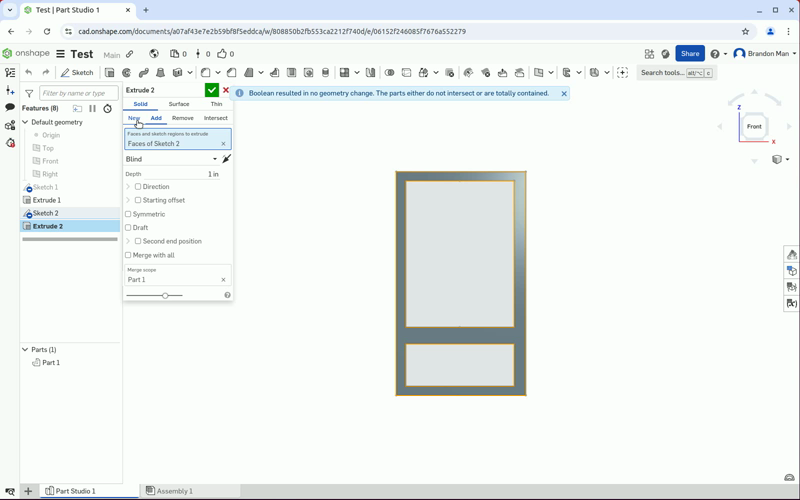
click(137, 120)
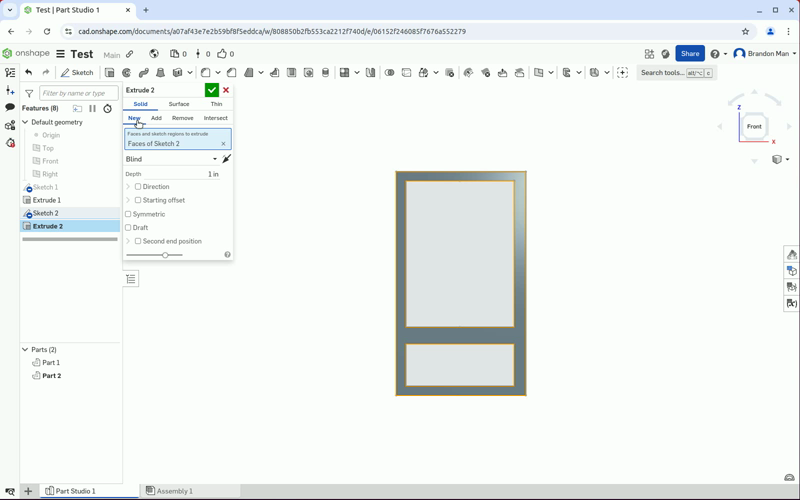
key(tab, 4)
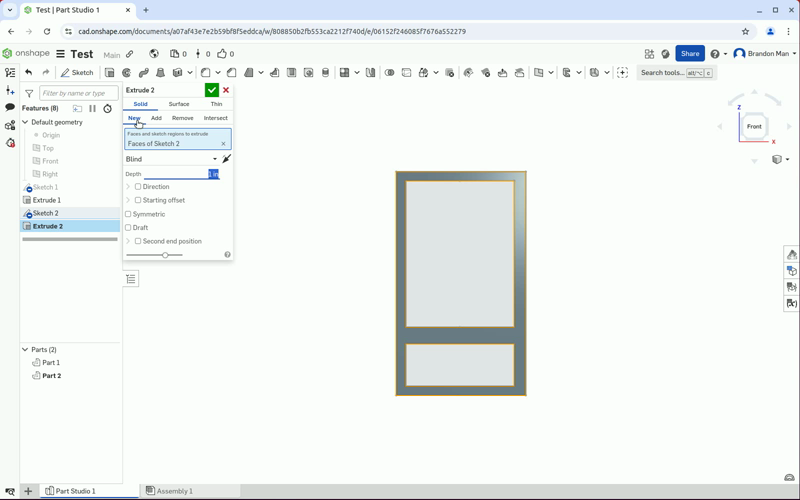
text(8.906)
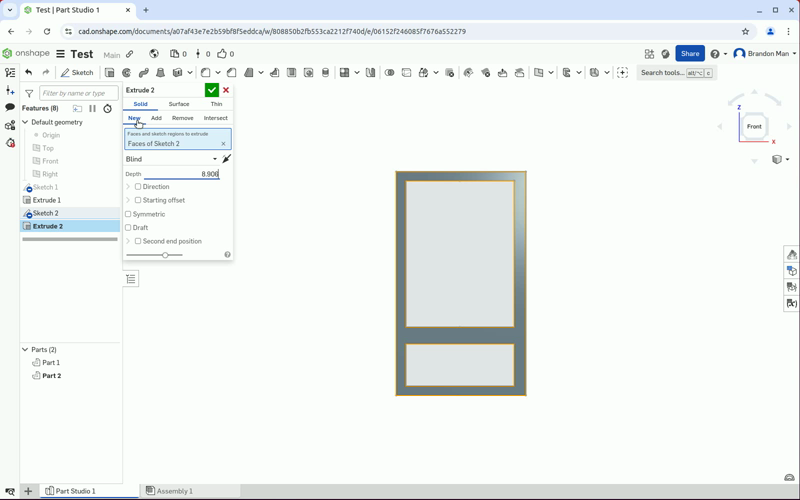
key(enter)
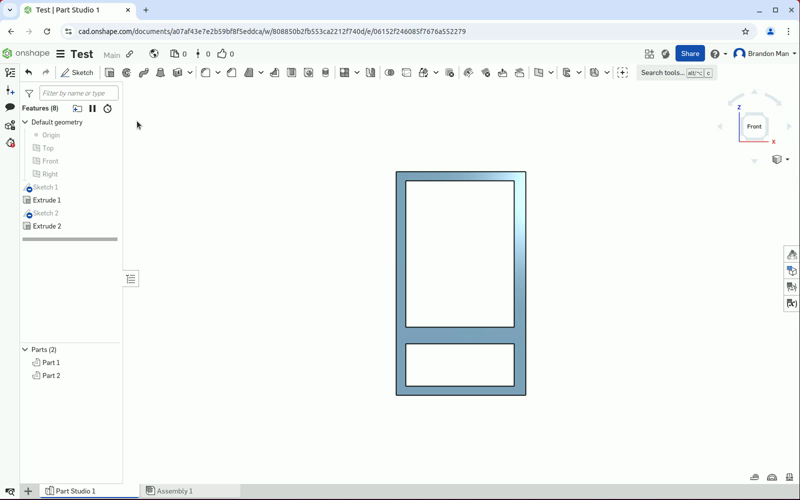
key(shift+h)
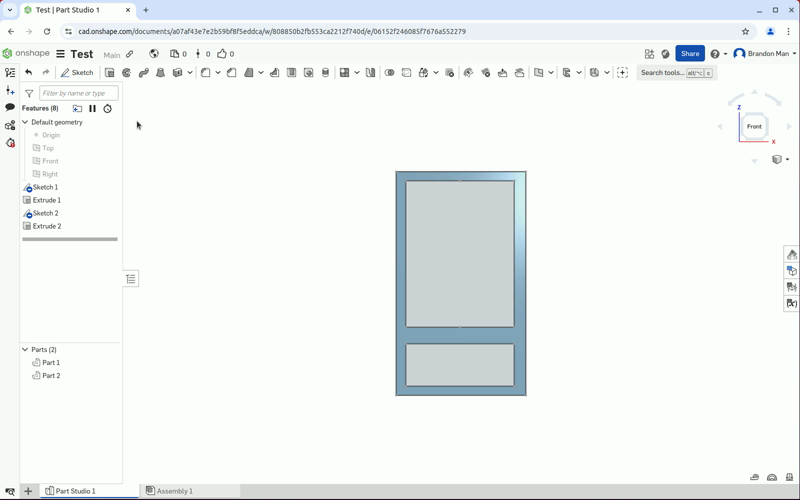
key(shift+h)
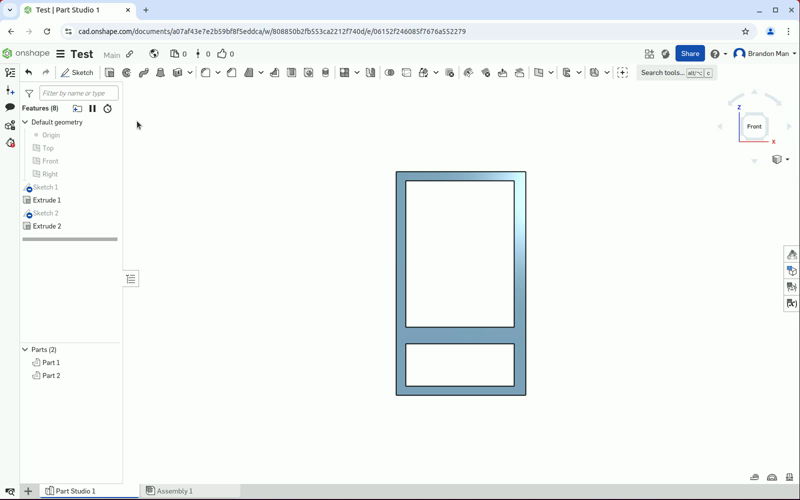
mouse_move(73, 189)
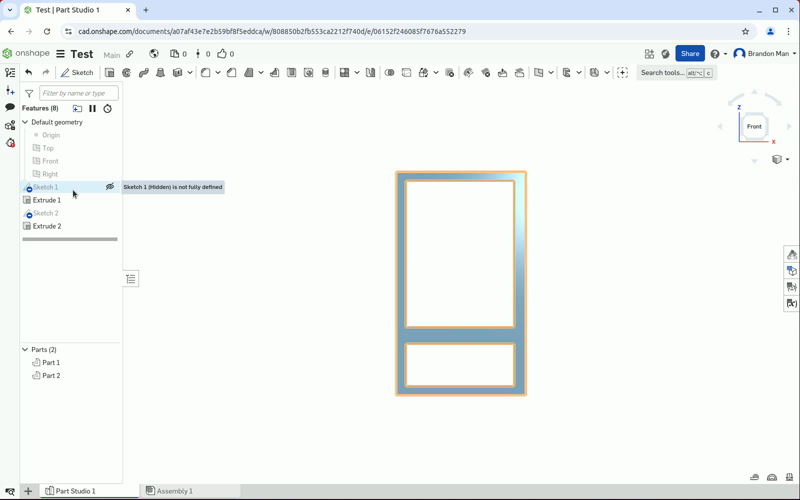
click(73, 189)
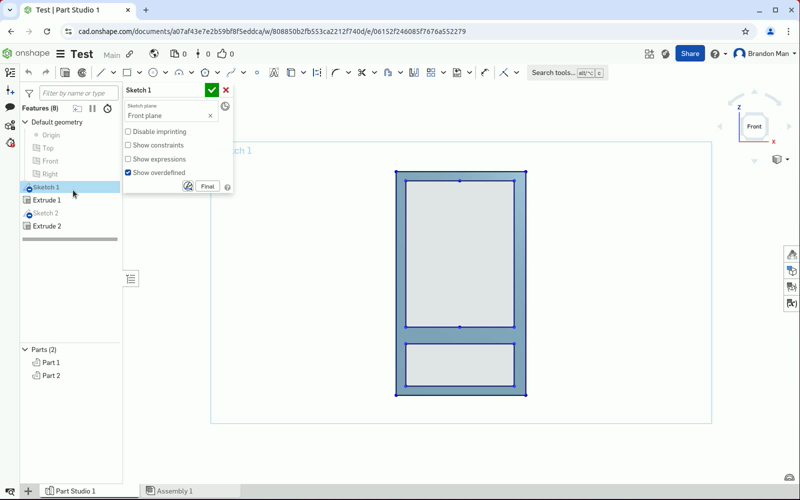
mouse_move(229, 92)
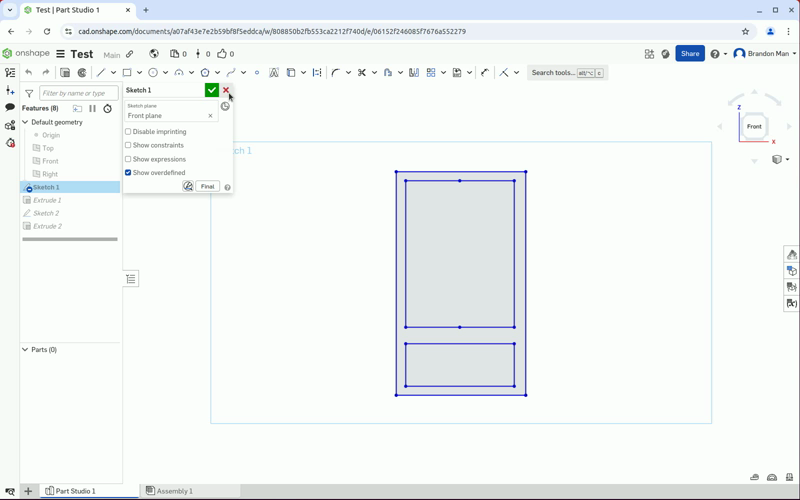
click(229, 92)
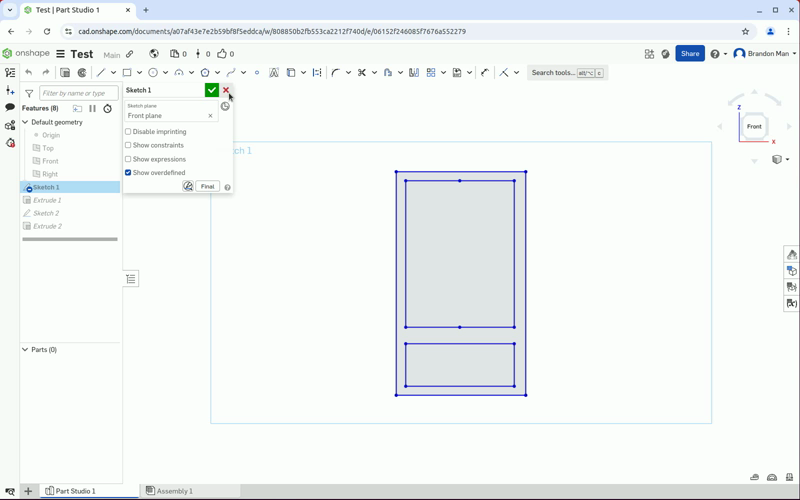
key(shift+s)
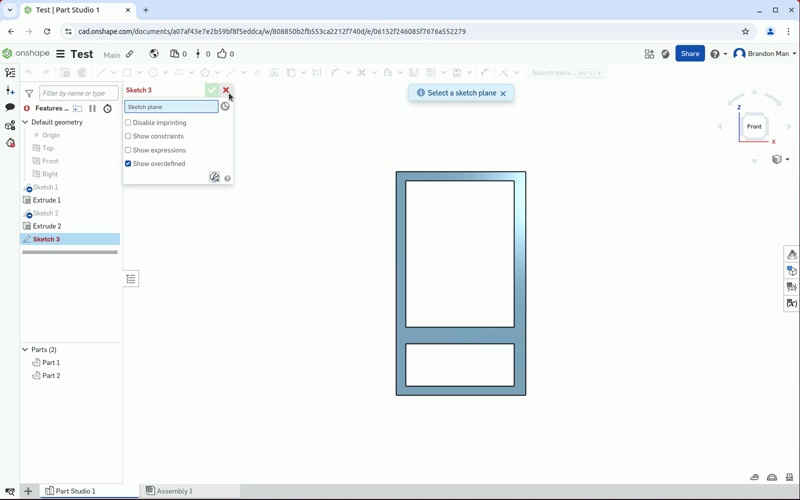
mouse_move(73, 163)
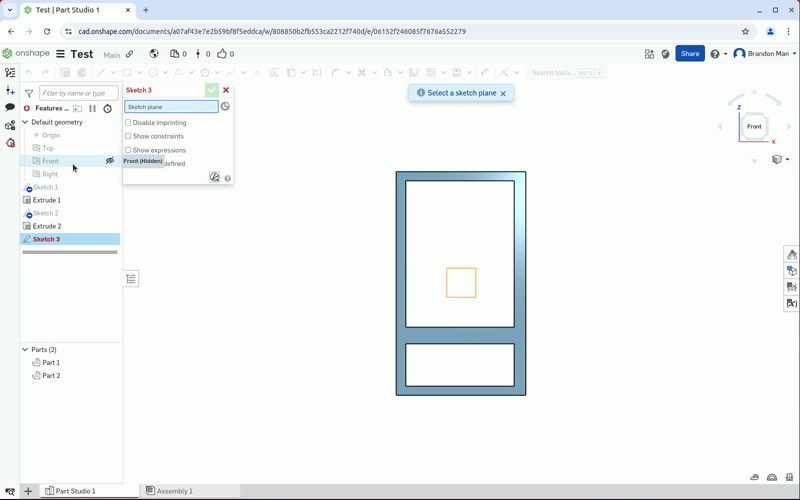
click(73, 163)
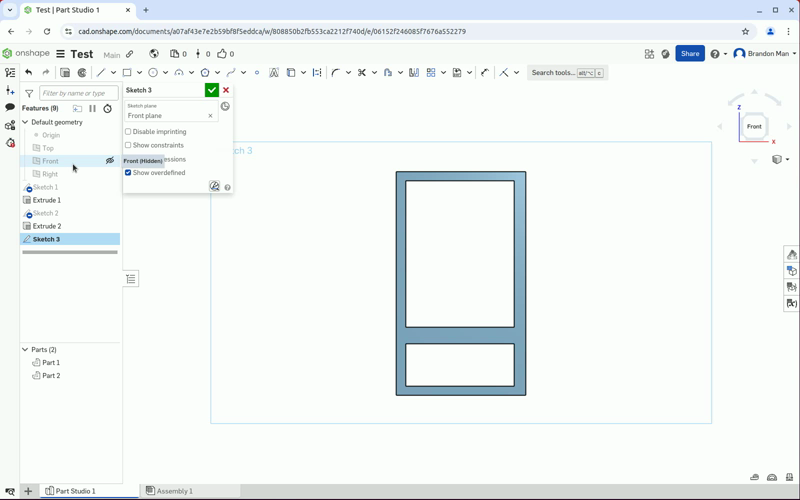
mouse_move(73, 352)
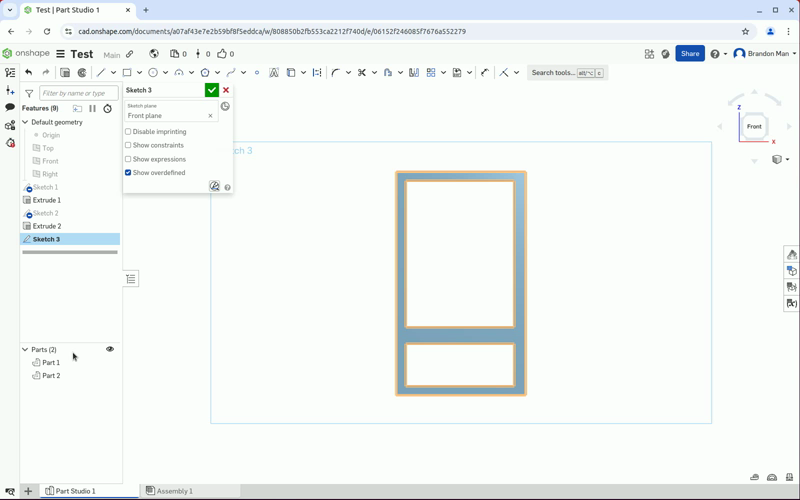
key(y)
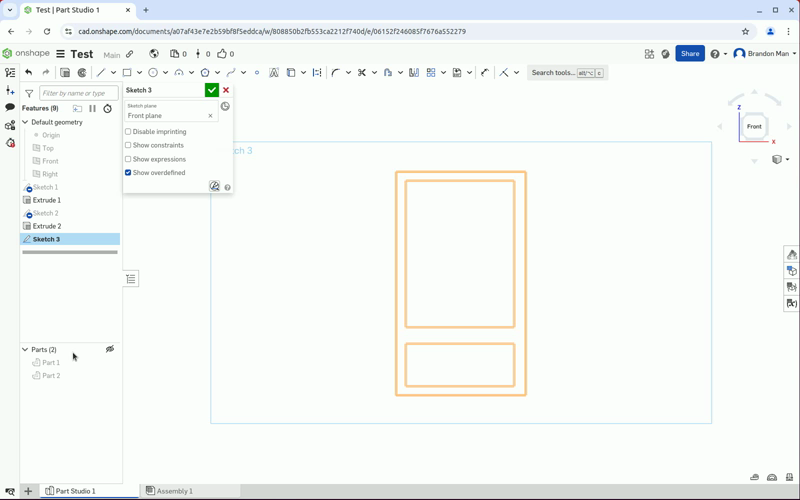
key(l)
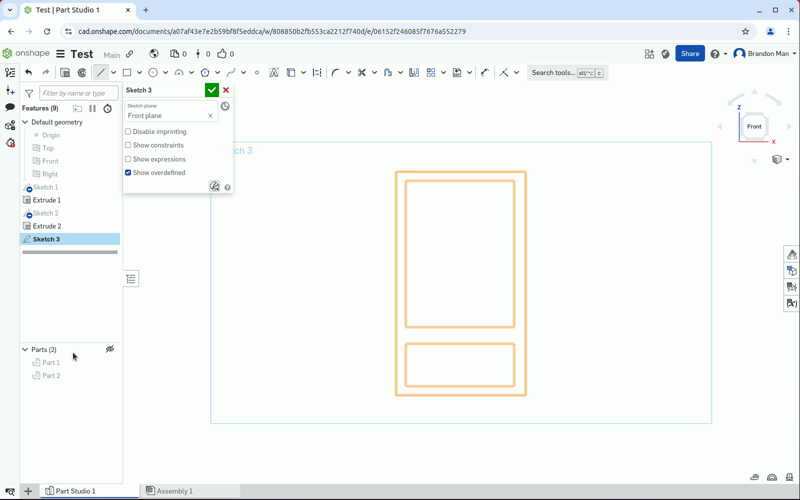
key_down(shift)
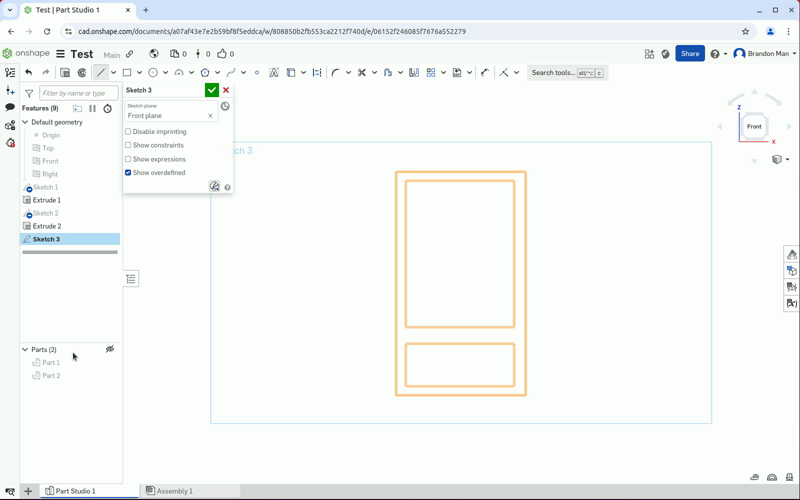
mouse_move(406, 386)
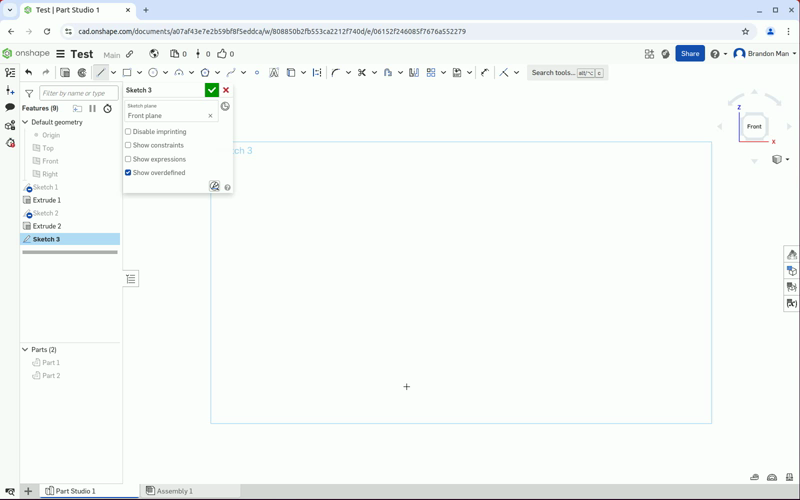
click(406, 386)
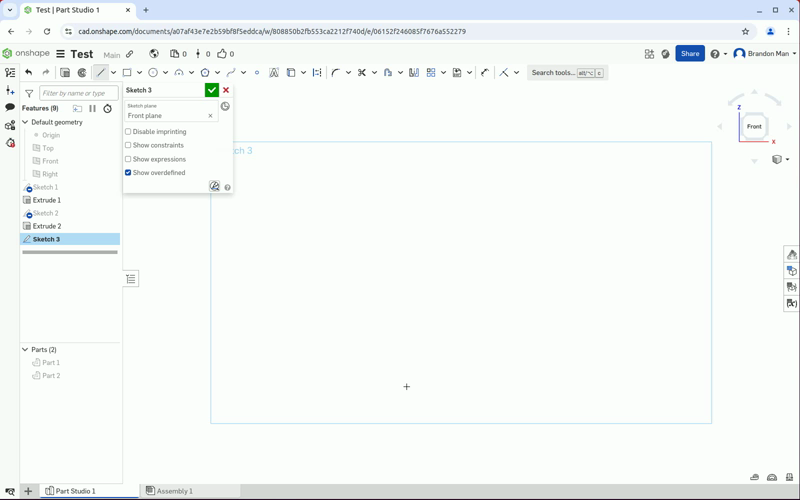
key_up(shift)
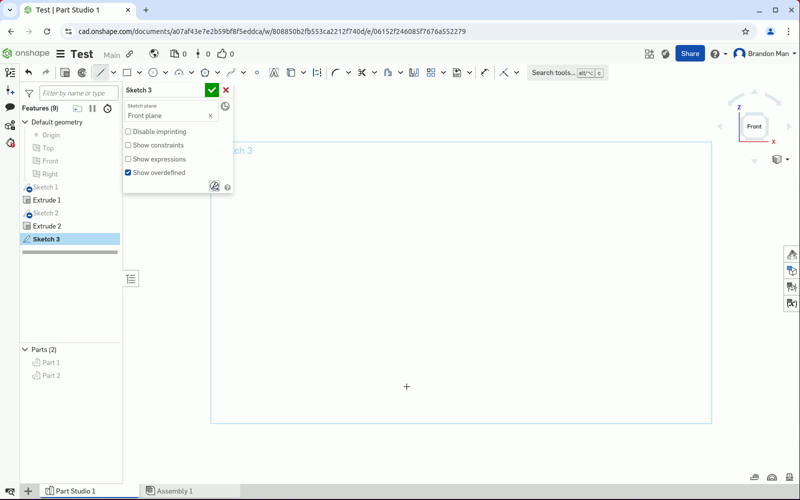
key_down(shift)
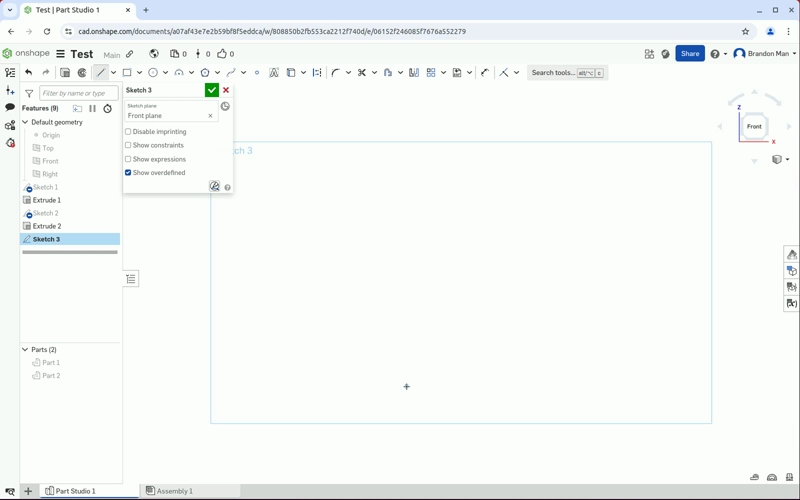
mouse_move(514, 386)
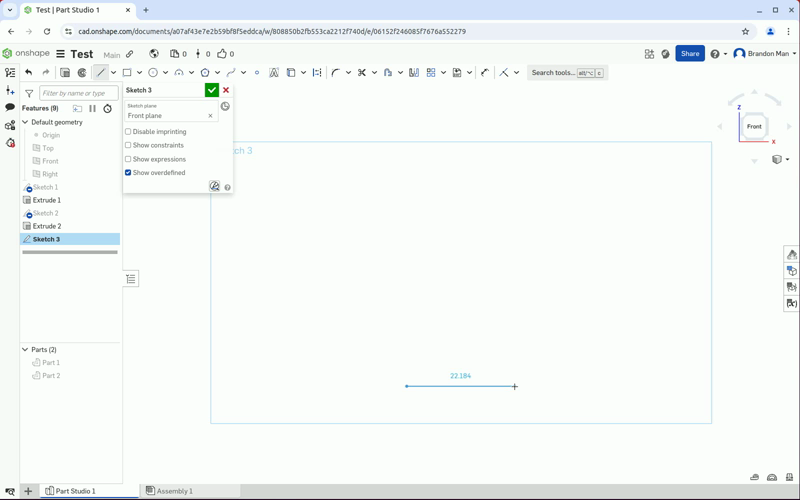
click(514, 386)
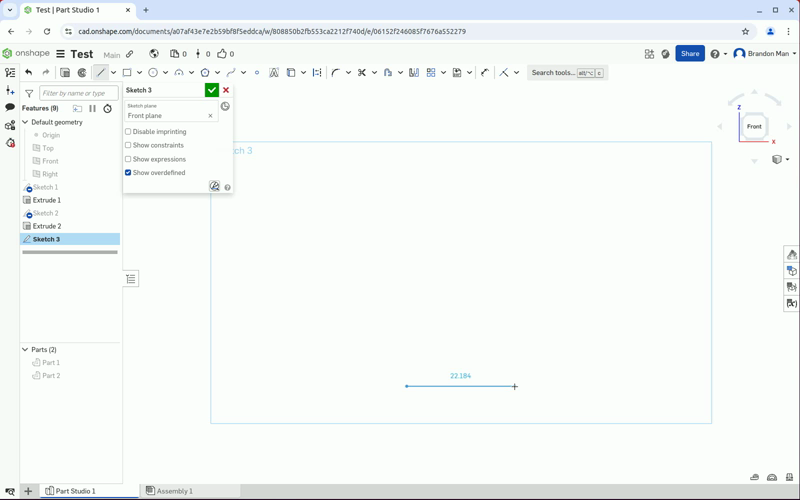
key_up(shift)
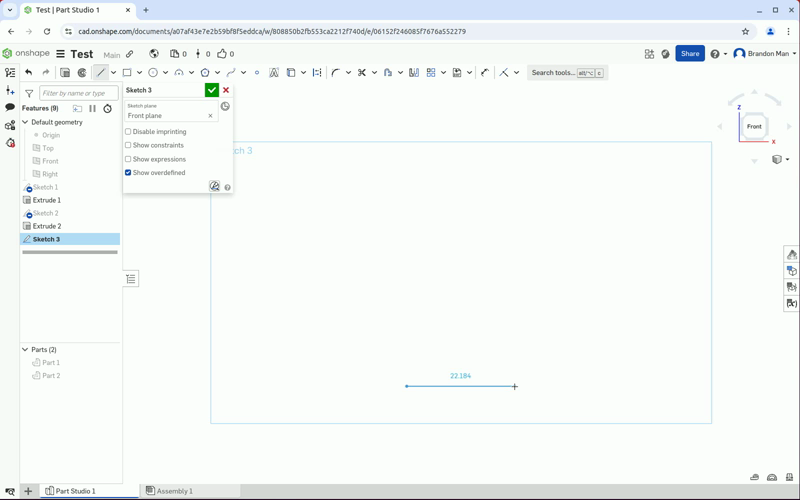
key_down(shift)
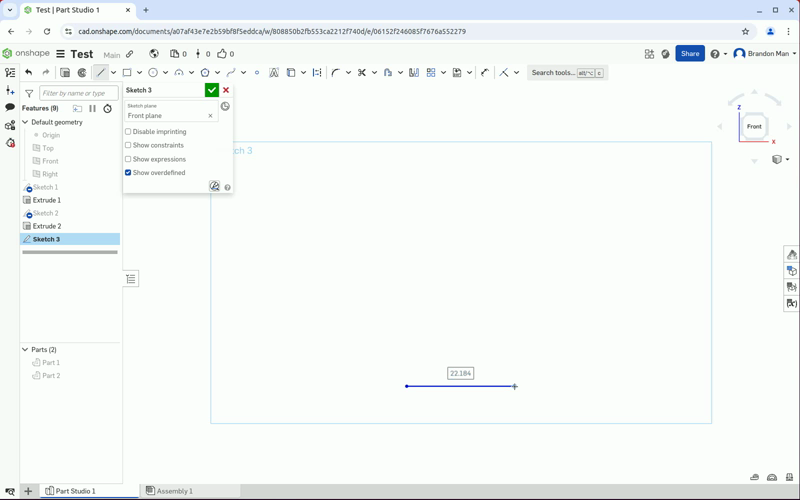
mouse_move(544, 386)
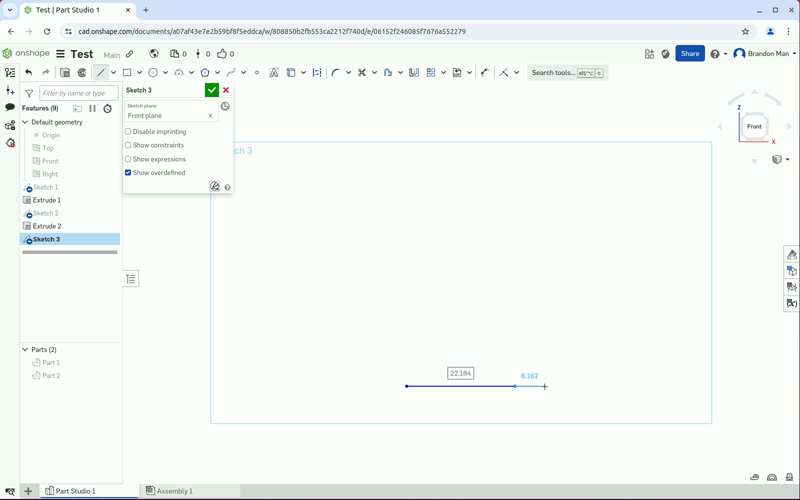
mouse_move(514, 342)
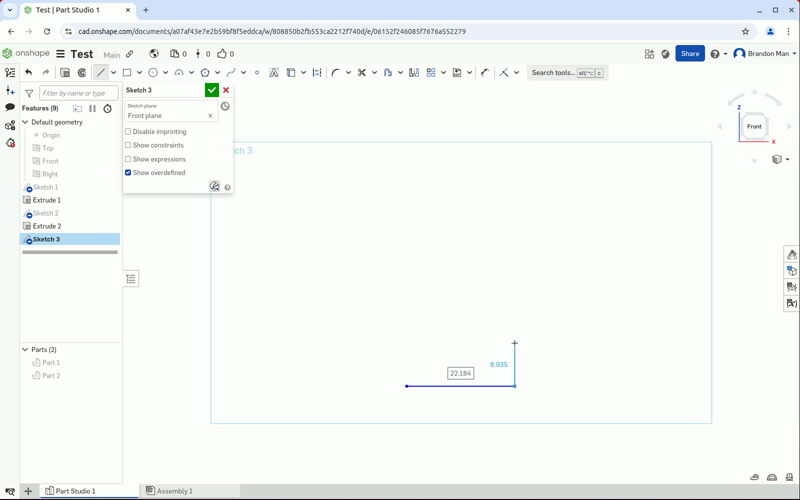
click(514, 342)
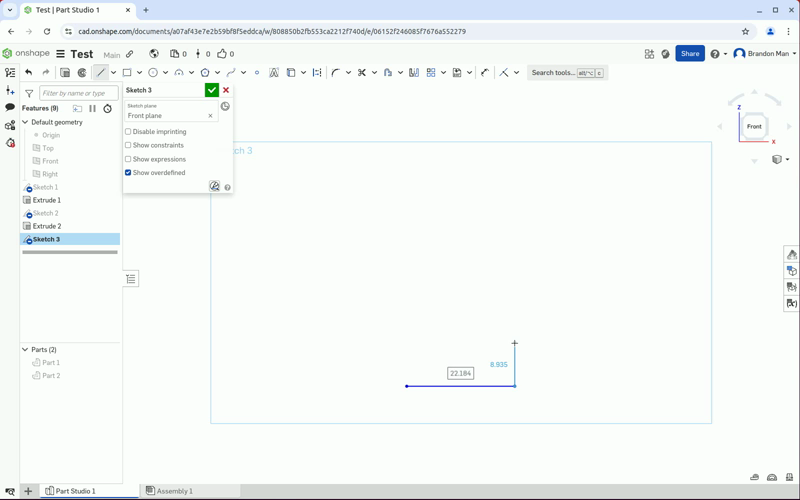
key_up(shift)
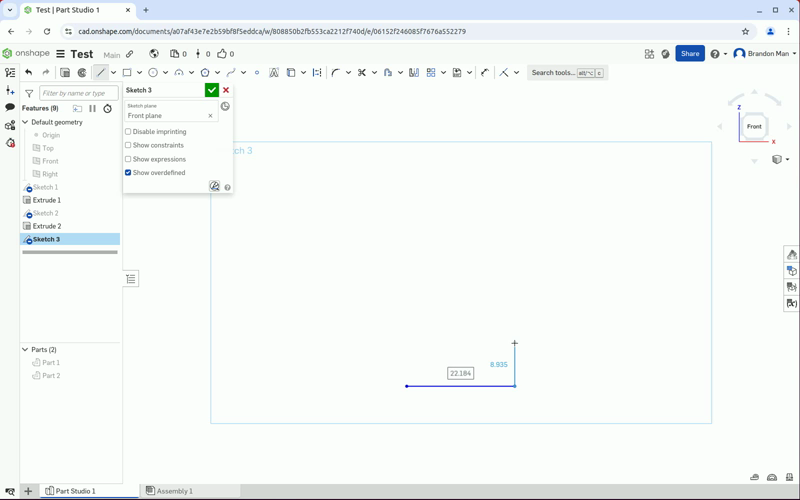
key_down(shift)
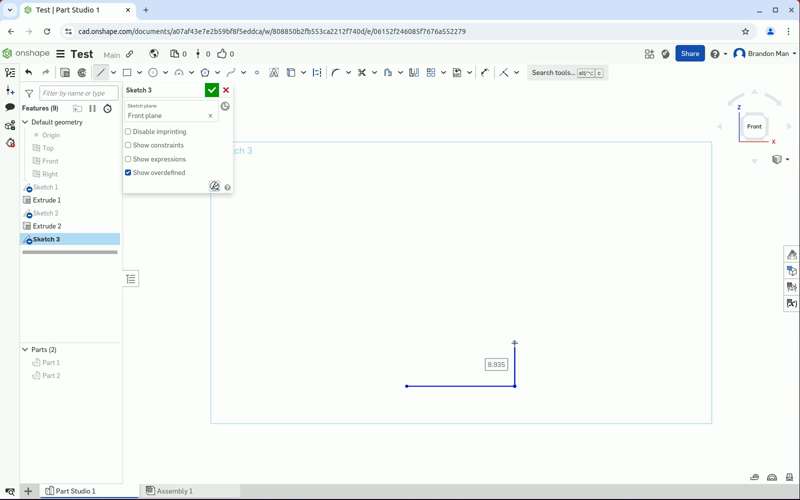
mouse_move(406, 342)
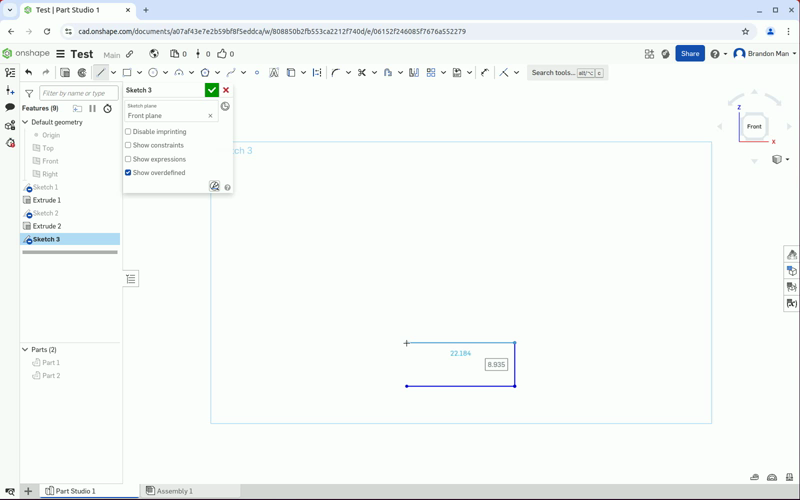
click(406, 342)
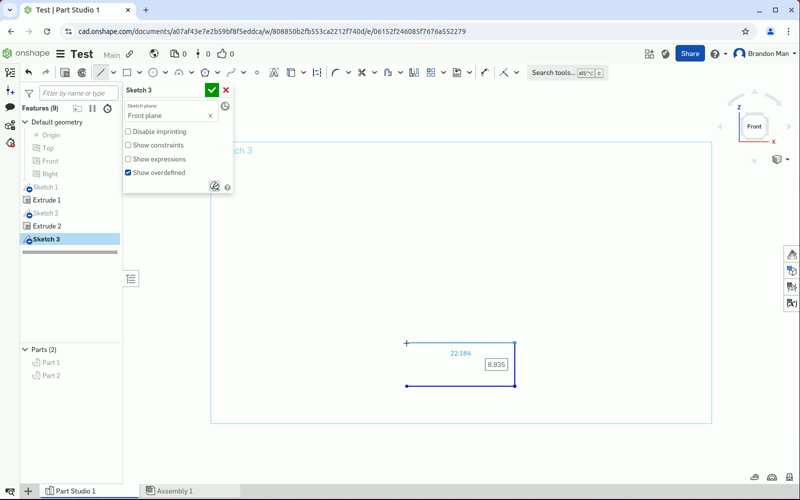
key_up(shift)
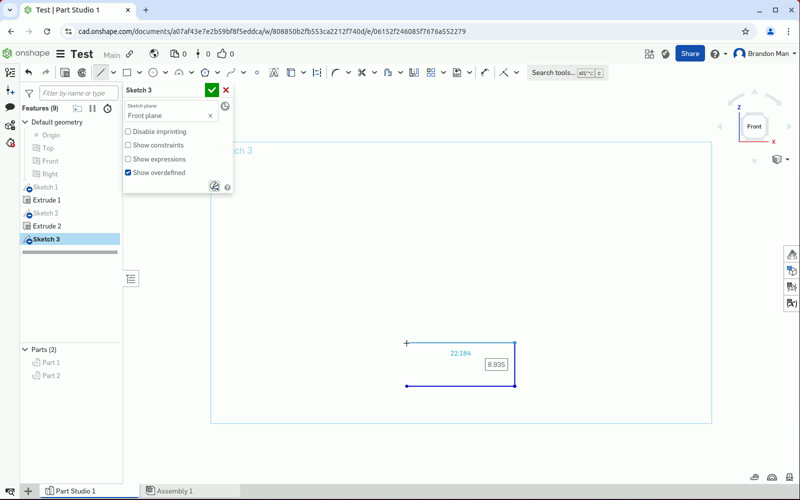
mouse_move(436, 342)
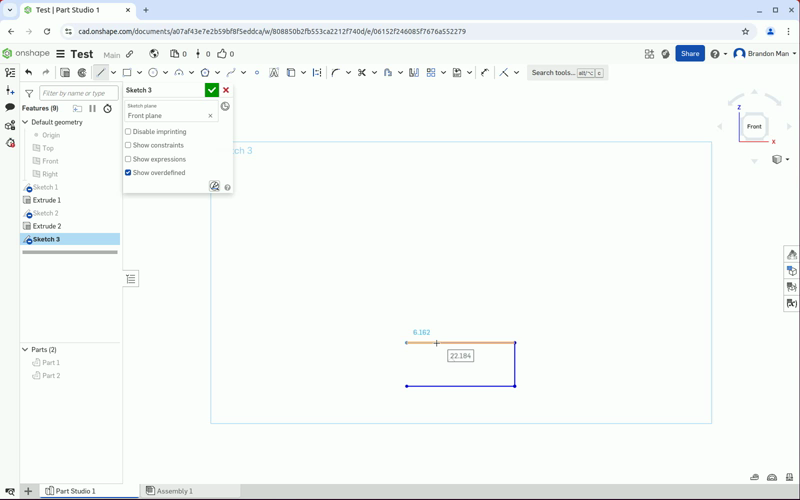
key_down(shift)
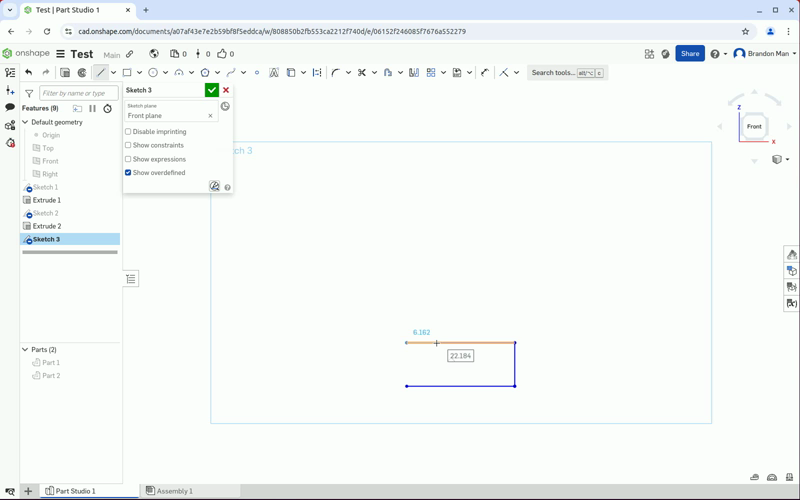
mouse_move(406, 386)
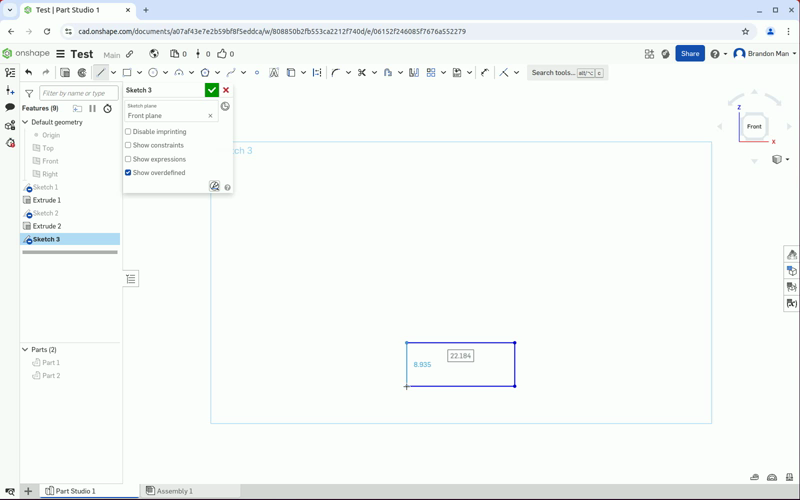
key_up(shift)
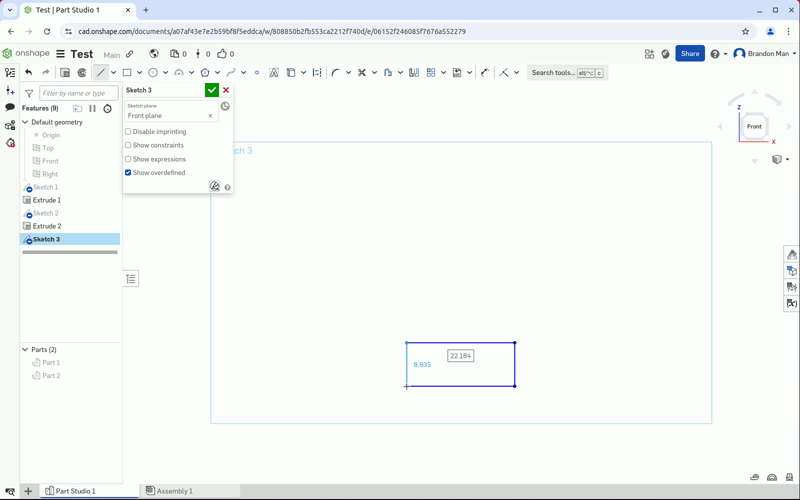
click(406, 386)
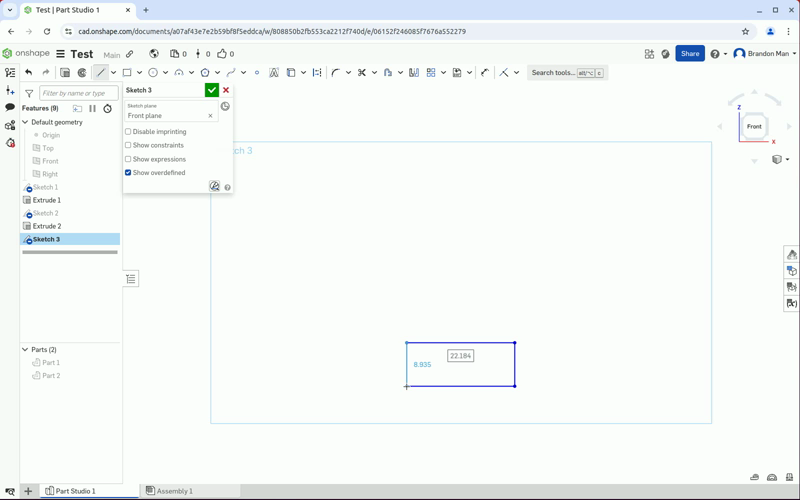
key(esc)
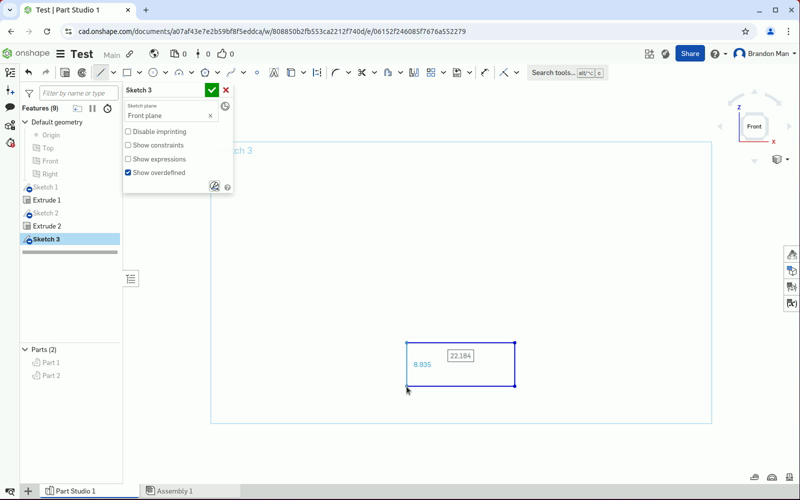
mouse_move(475, 357)
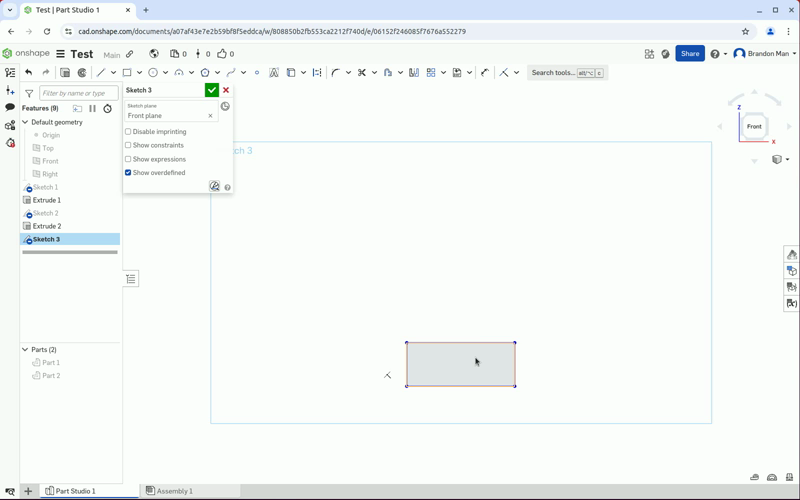
click(475, 357)
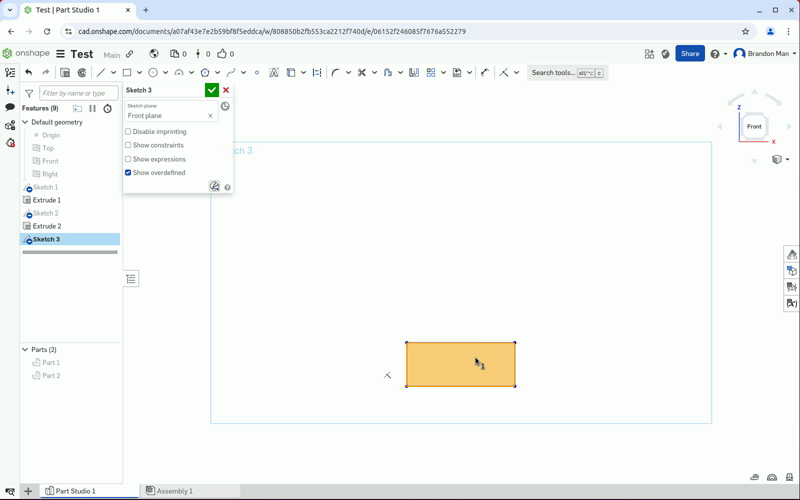
mouse_move(73, 352)
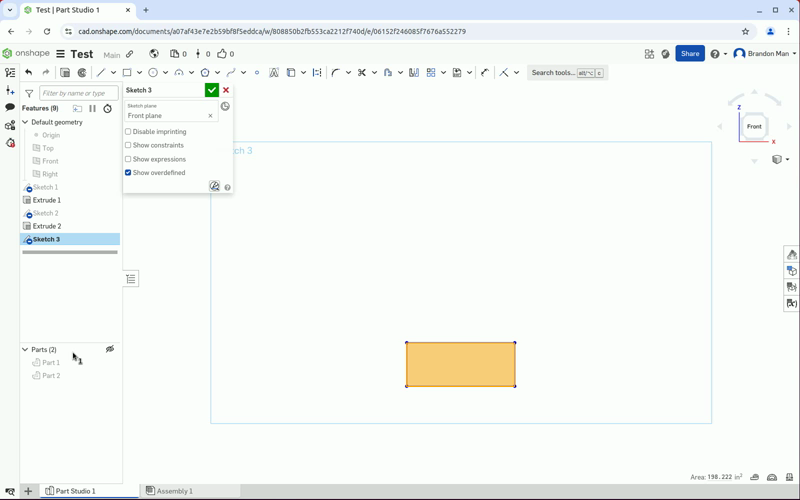
key(shift+y)
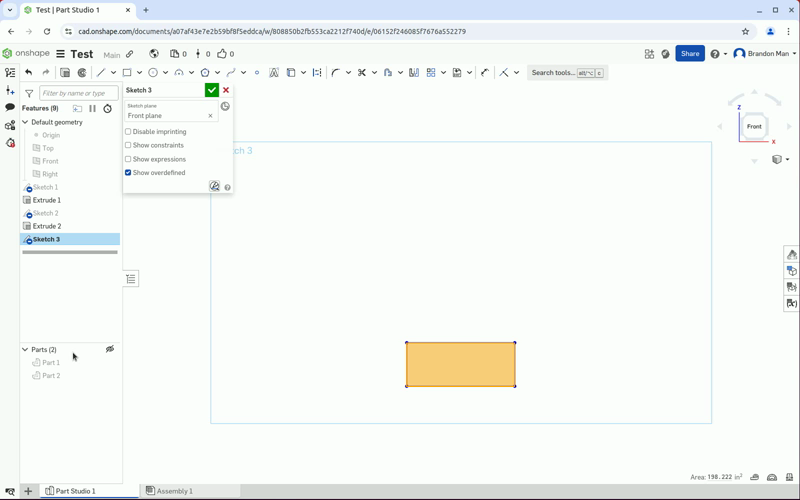
key(shift+e)
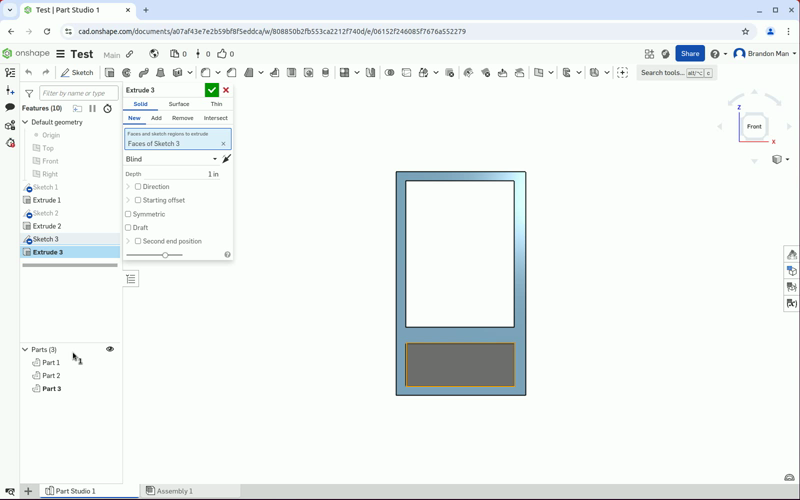
mouse_move(143, 106)
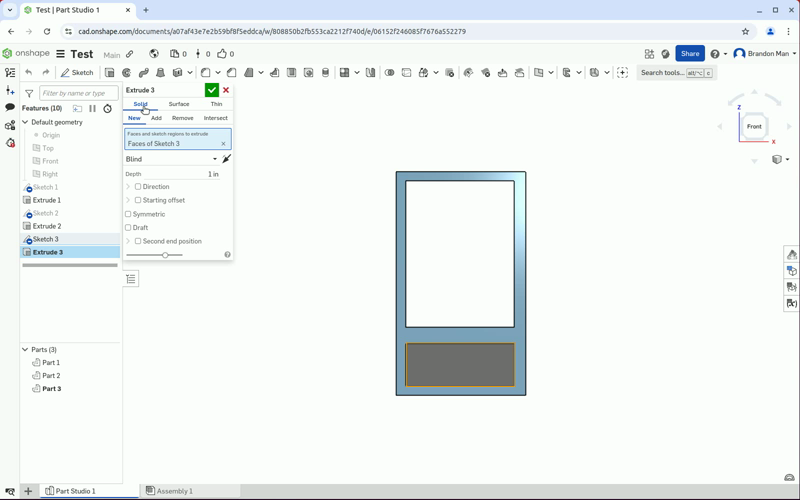
click(143, 106)
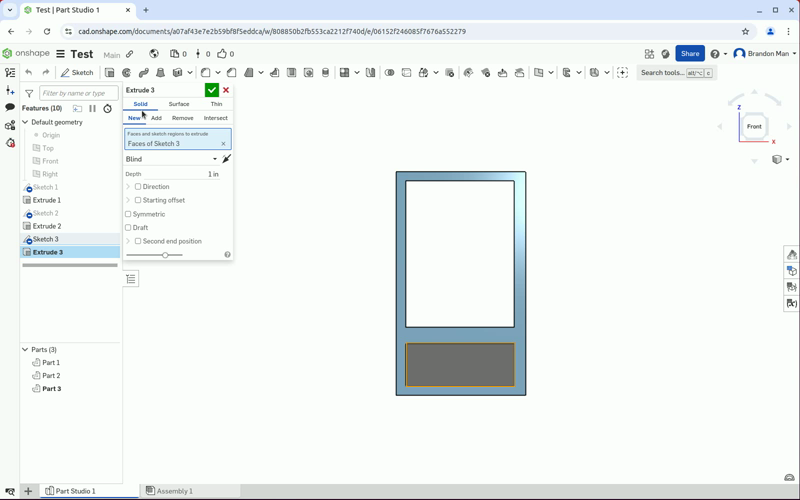
mouse_move(137, 120)
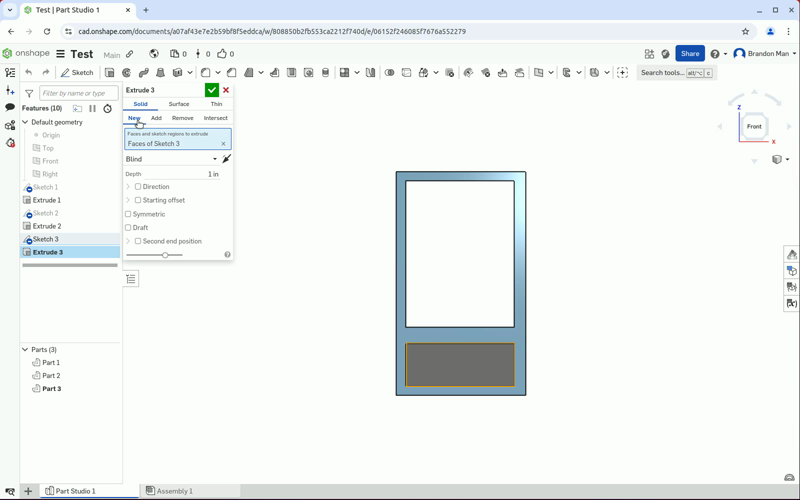
click(137, 120)
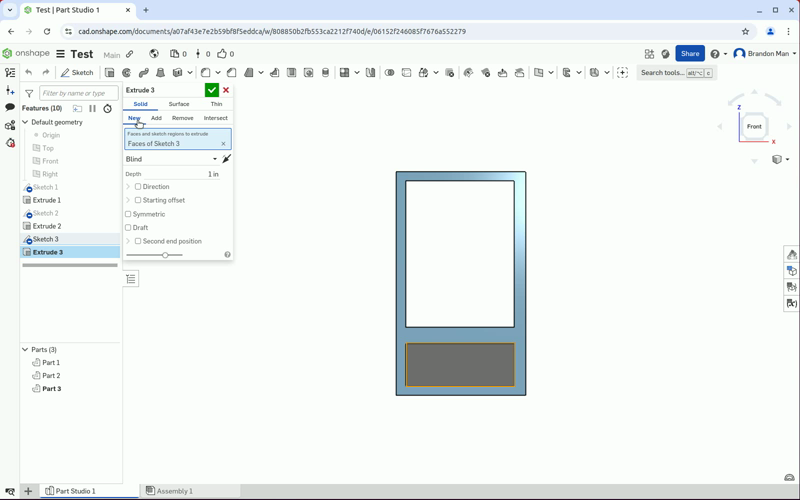
key(tab, 4)
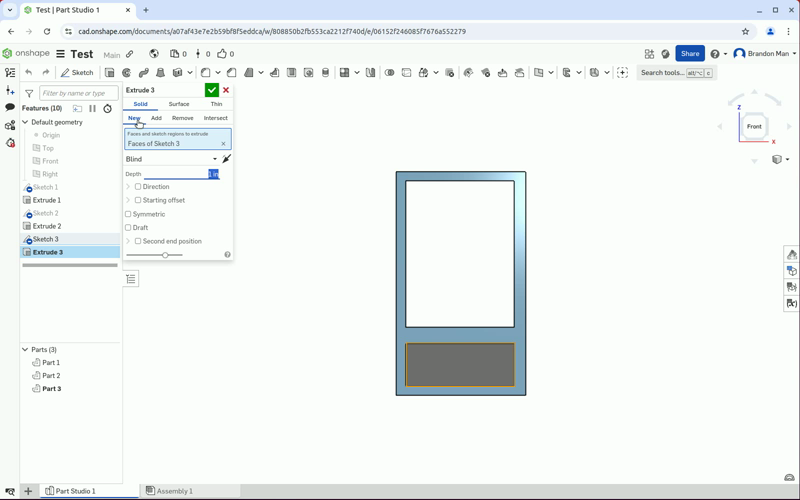
text(0.963)
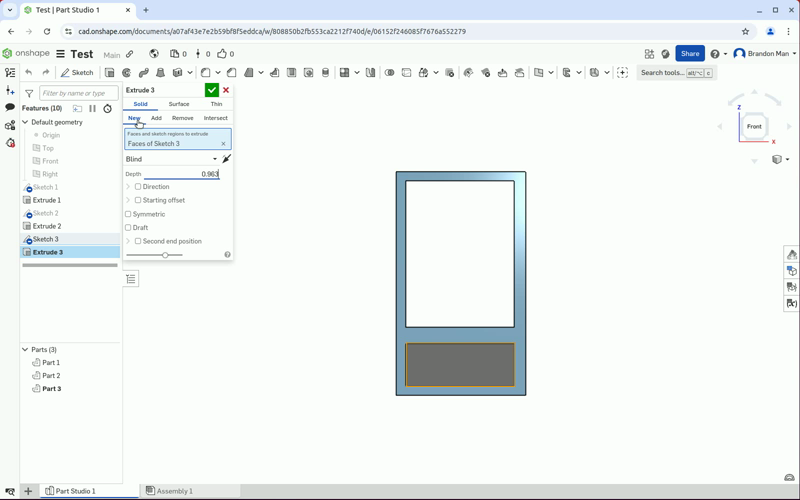
key(enter)
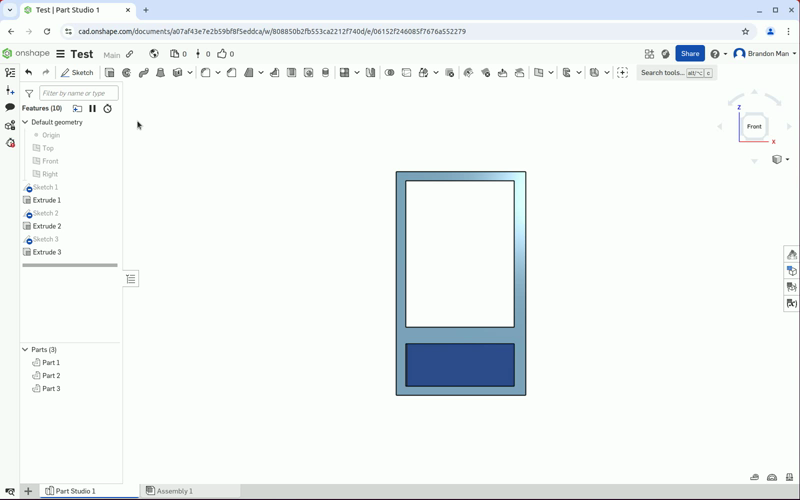
key(shift+h)
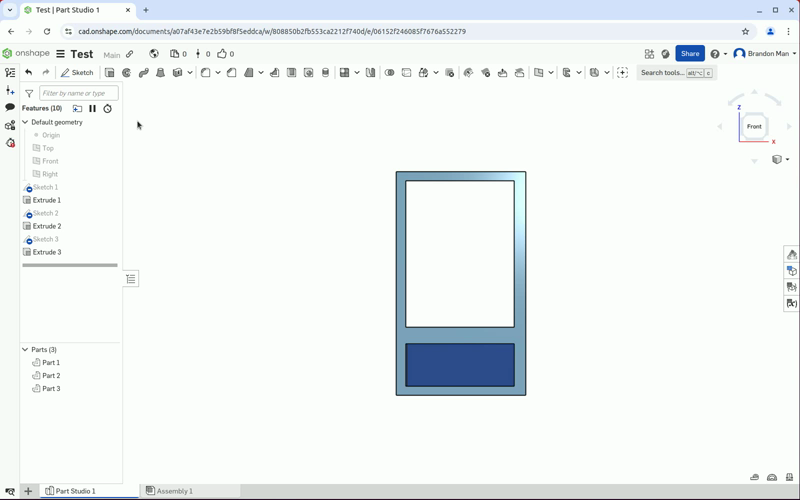
key(shift+h)
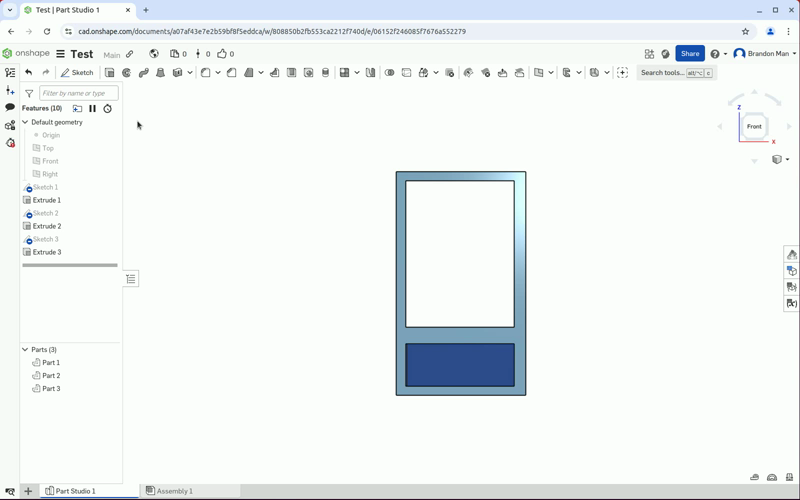
mouse_move(73, 189)
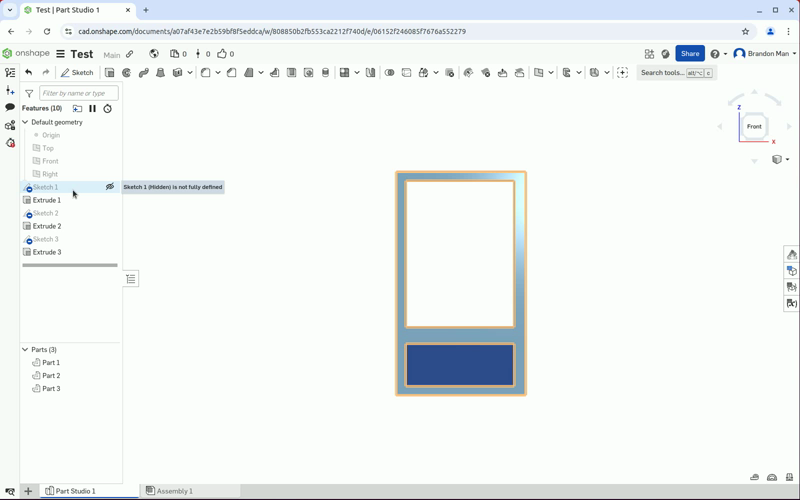
click(73, 189)
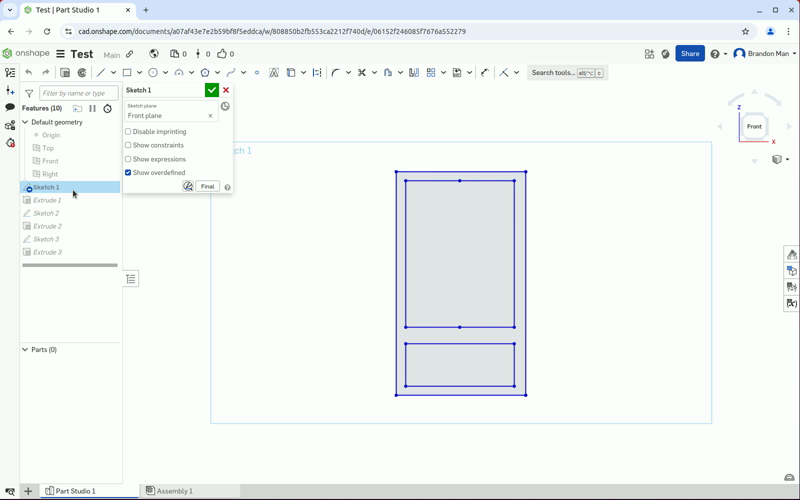
mouse_move(229, 92)
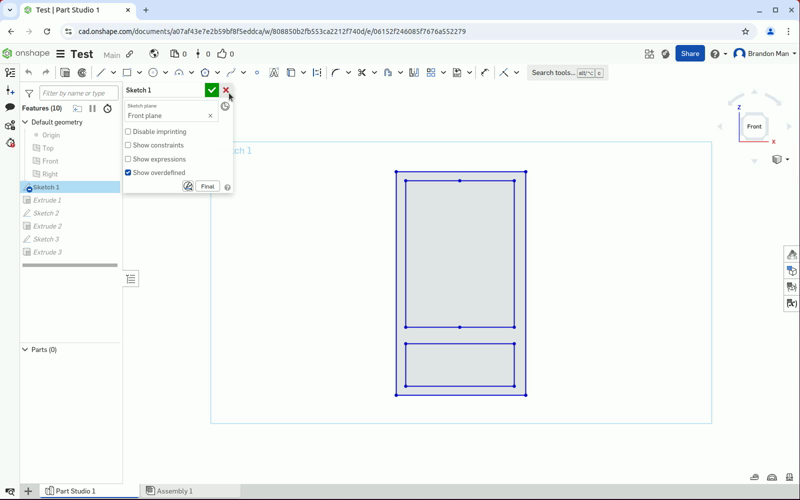
click(229, 92)
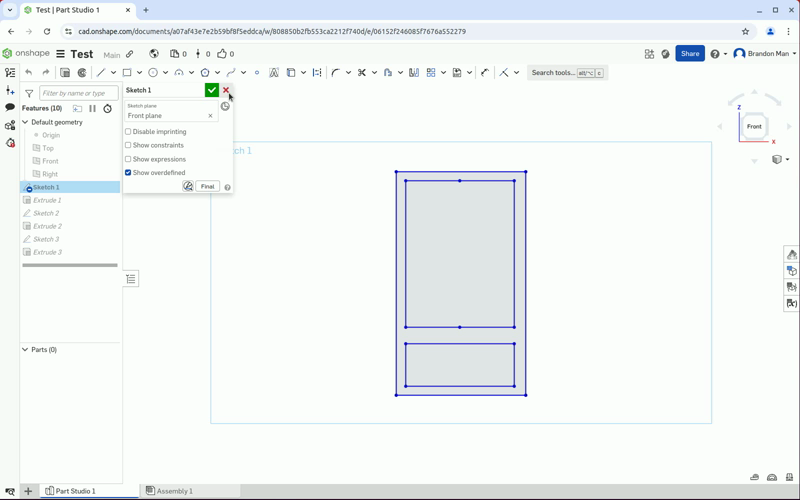
key(shift+s)
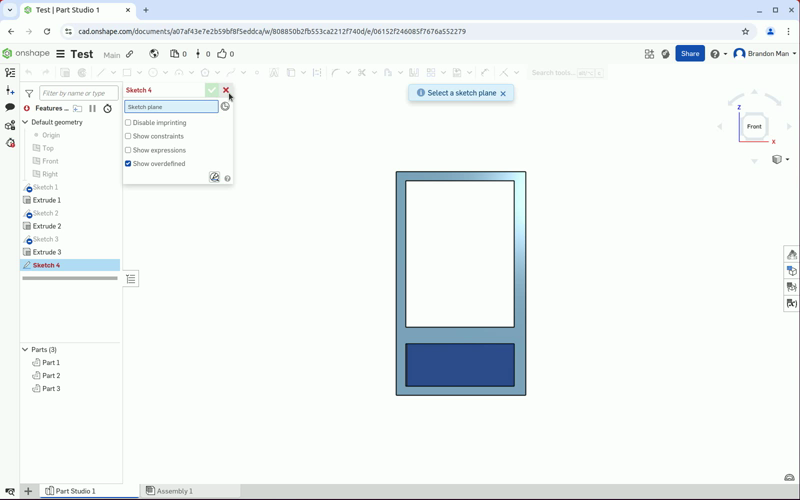
mouse_move(73, 163)
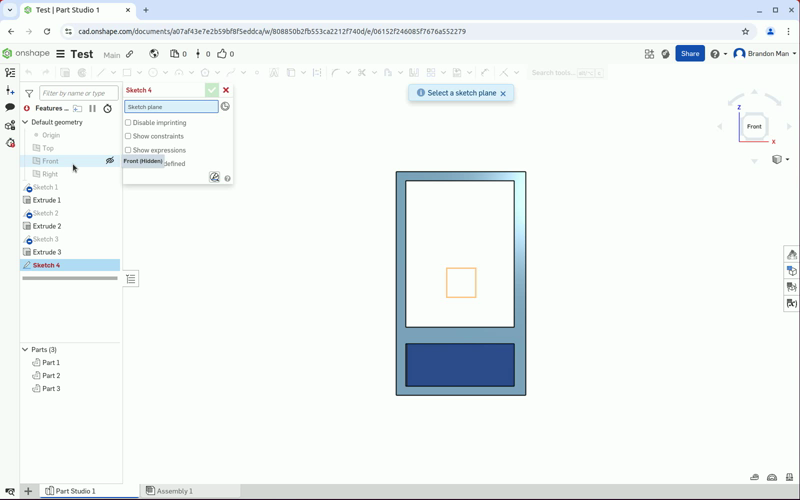
click(73, 163)
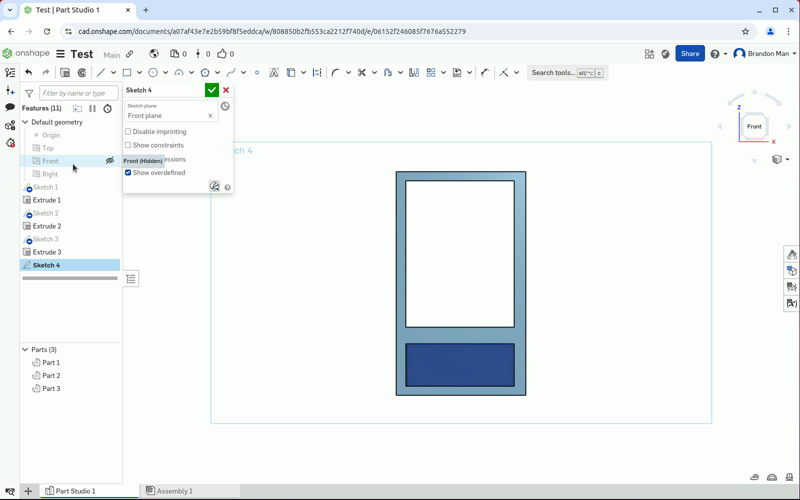
mouse_move(73, 352)
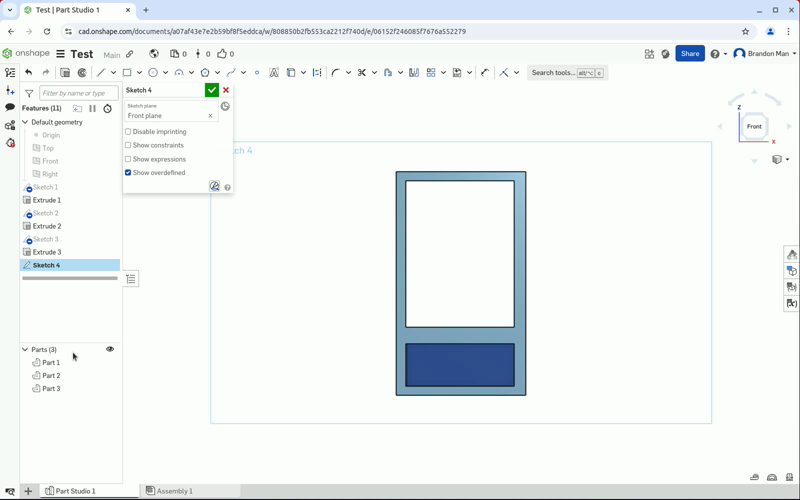
key(y)
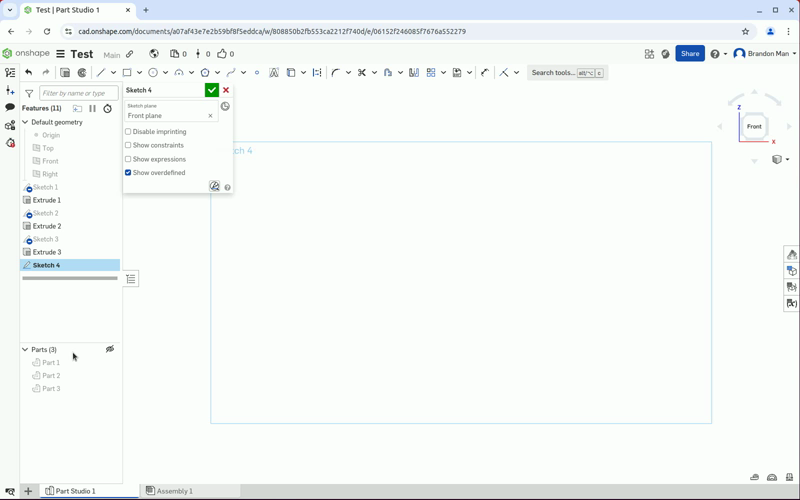
key(l)
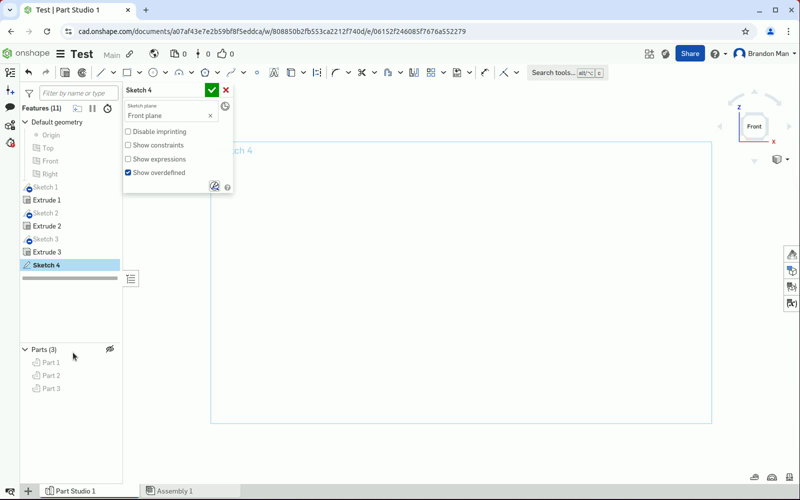
key_down(shift)
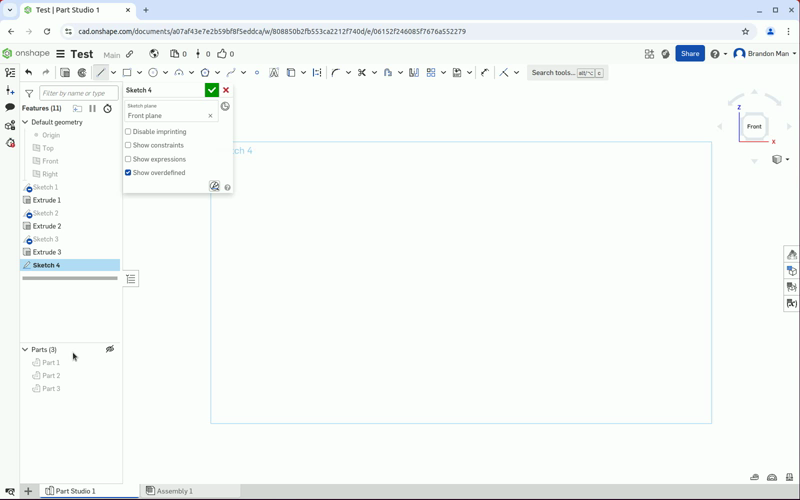
mouse_move(406, 327)
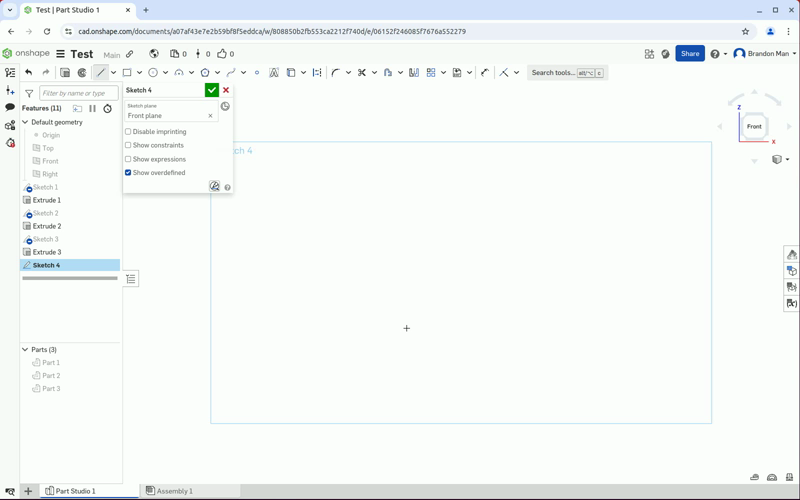
click(406, 327)
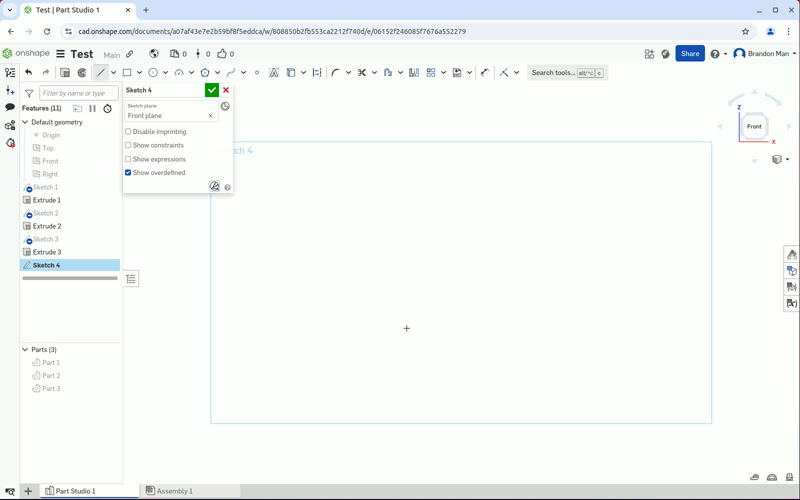
key_up(shift)
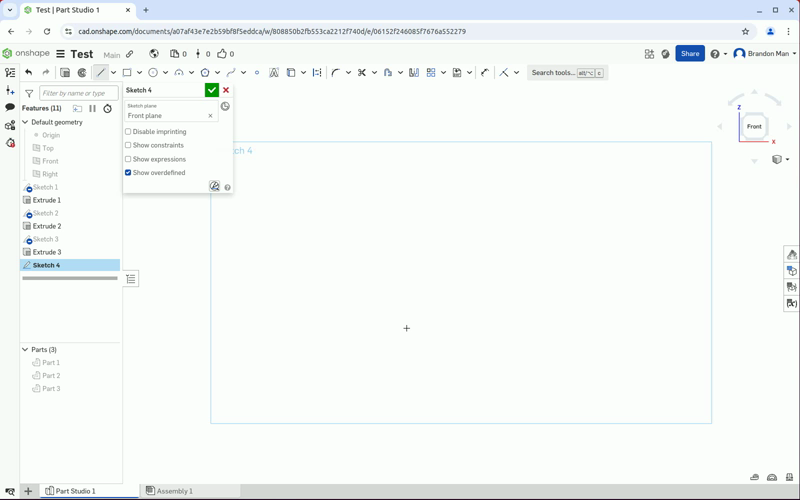
key_down(shift)
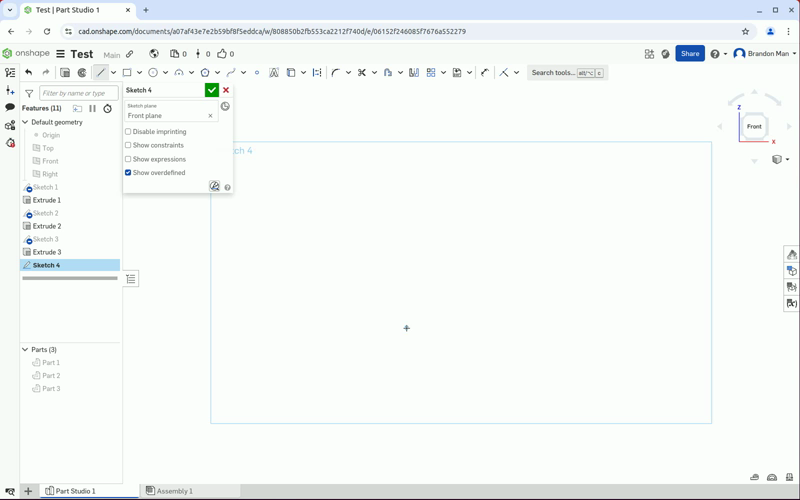
mouse_move(436, 327)
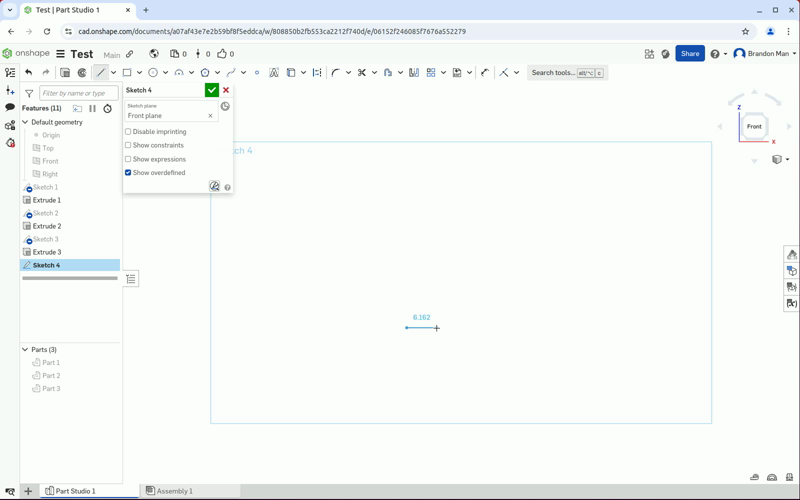
mouse_move(461, 327)
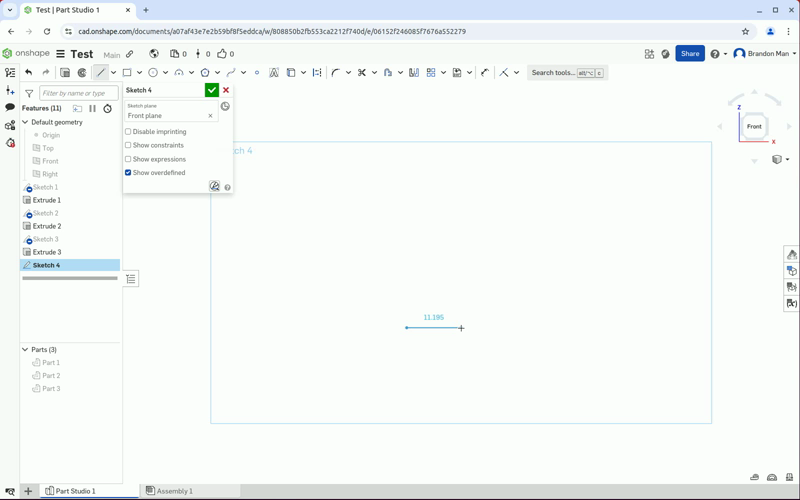
click(461, 327)
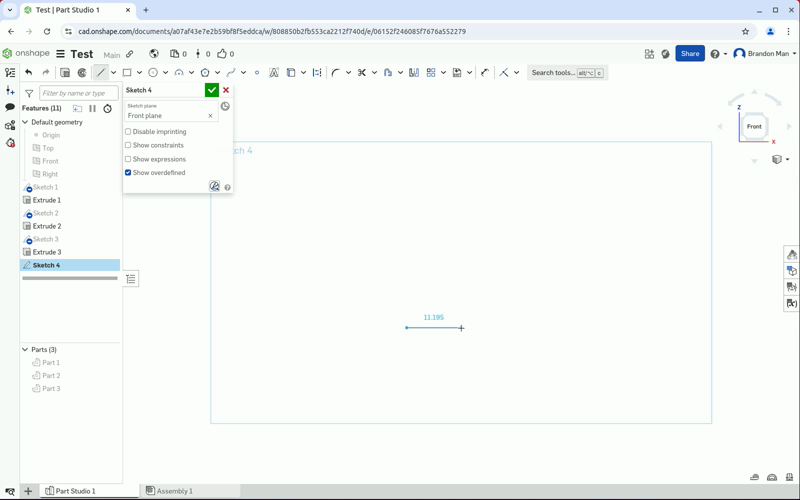
key_up(shift)
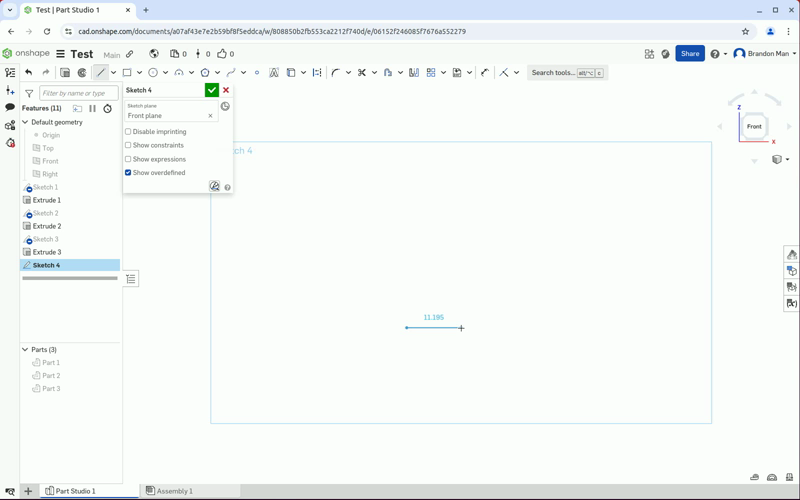
key_down(shift)
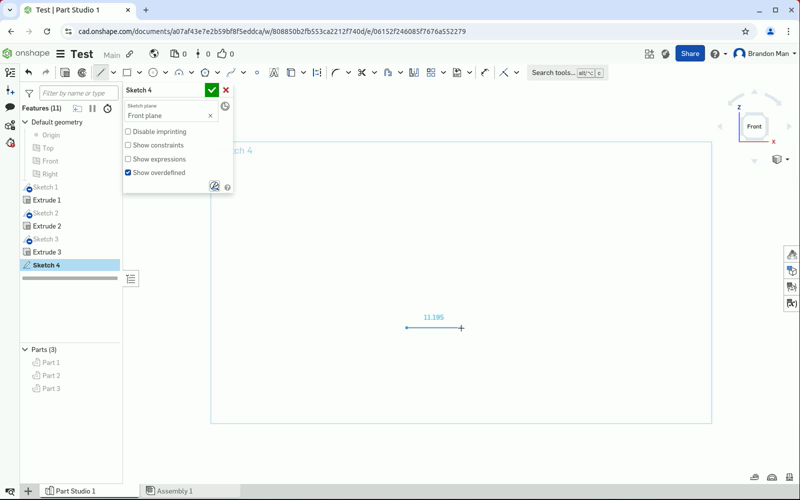
mouse_move(461, 180)
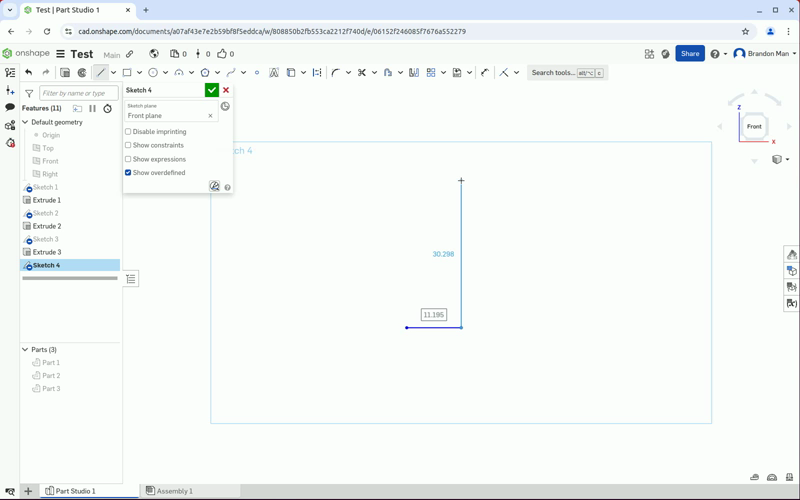
click(461, 180)
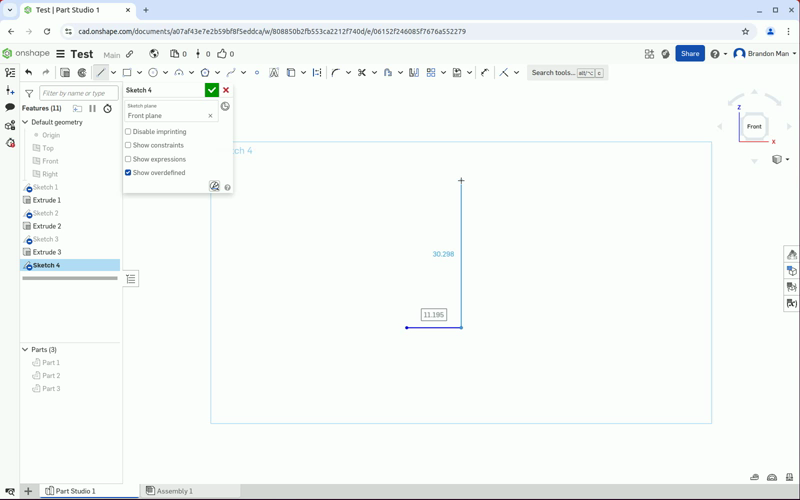
key_up(shift)
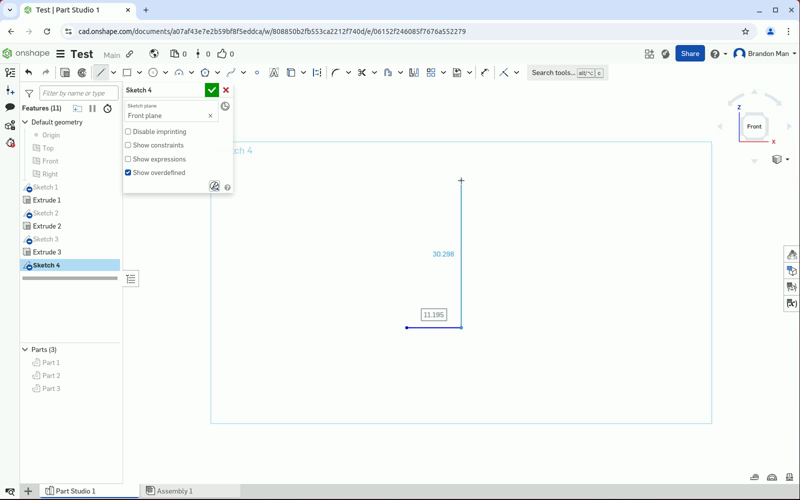
key_down(shift)
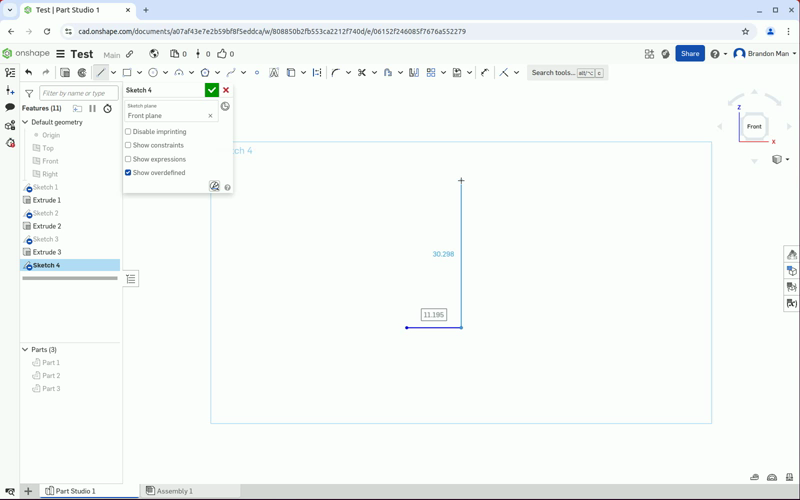
mouse_move(491, 180)
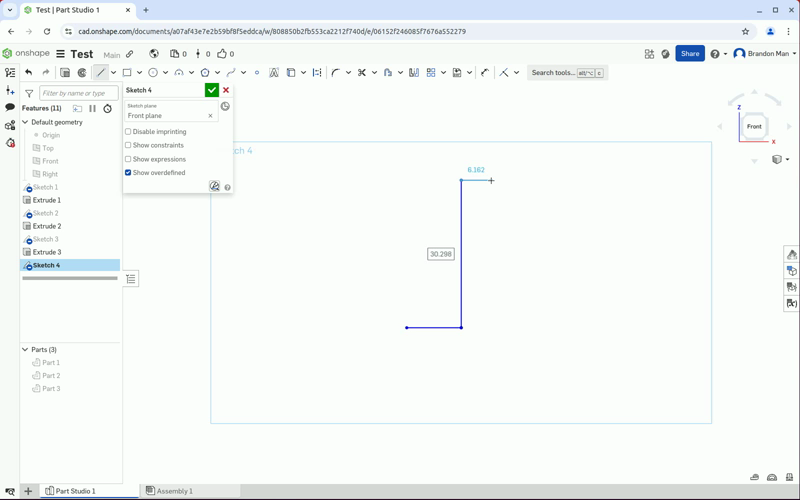
mouse_move(406, 180)
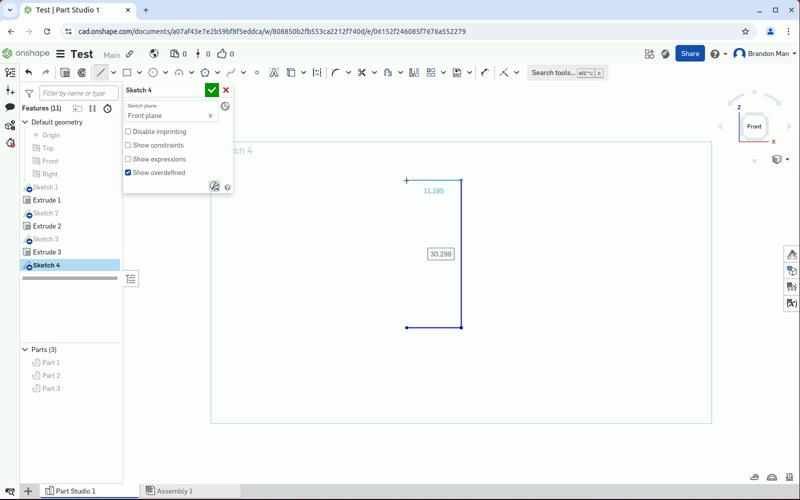
click(406, 180)
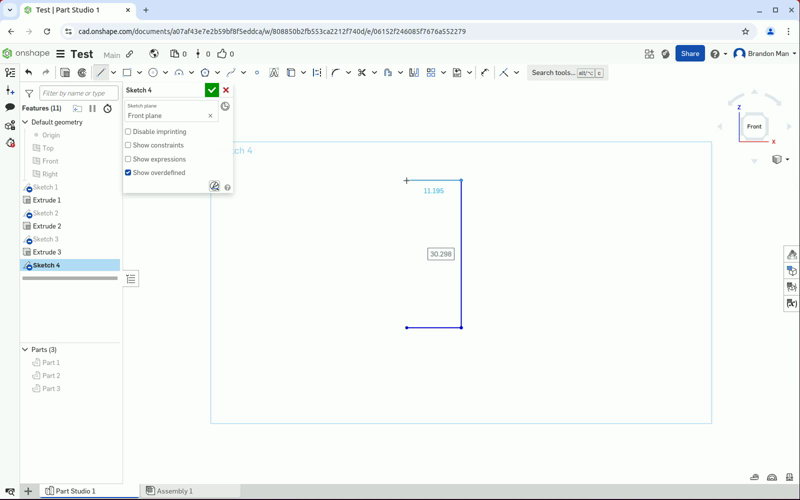
key_up(shift)
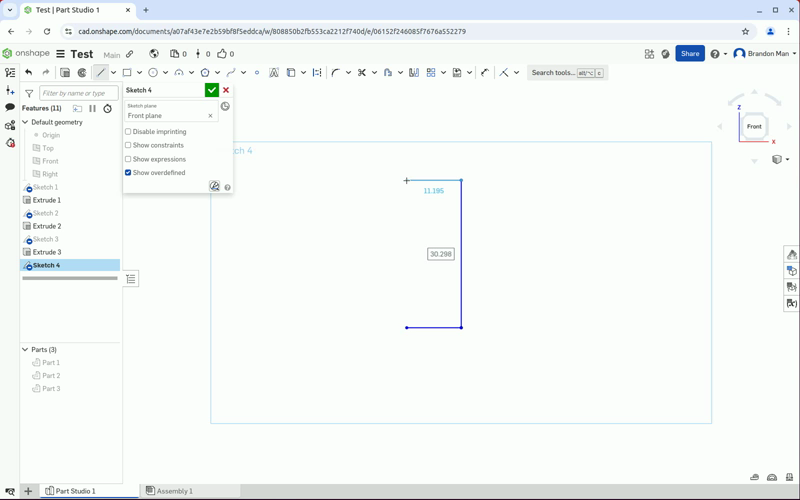
key_down(shift)
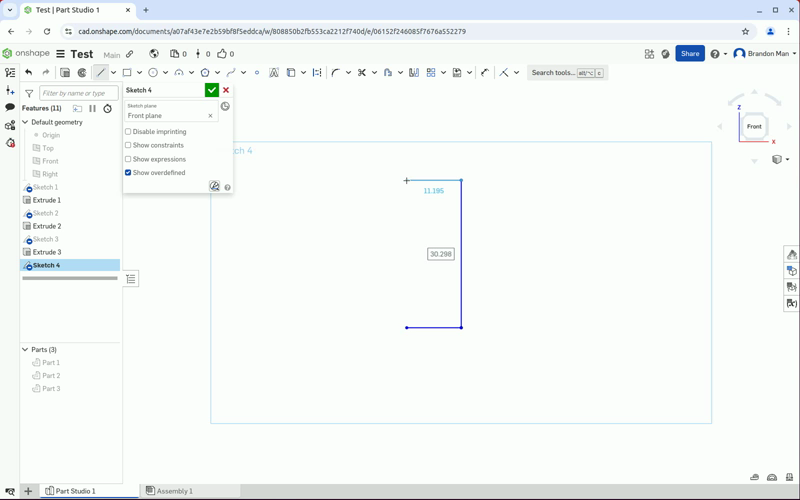
mouse_move(406, 327)
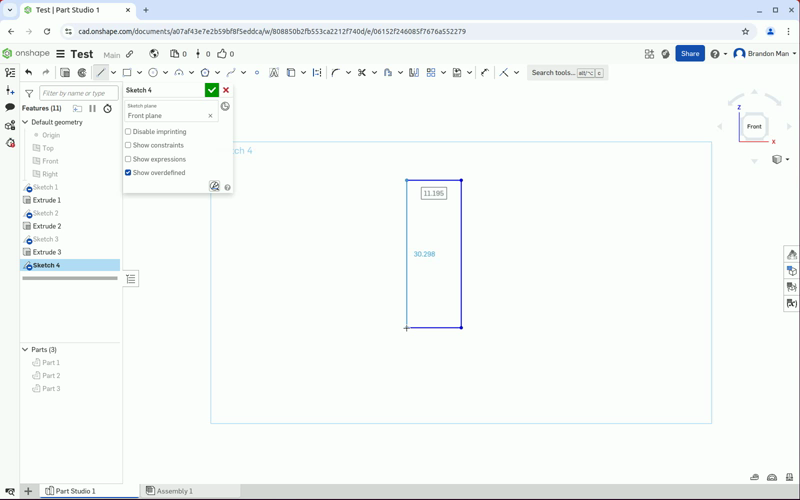
key_up(shift)
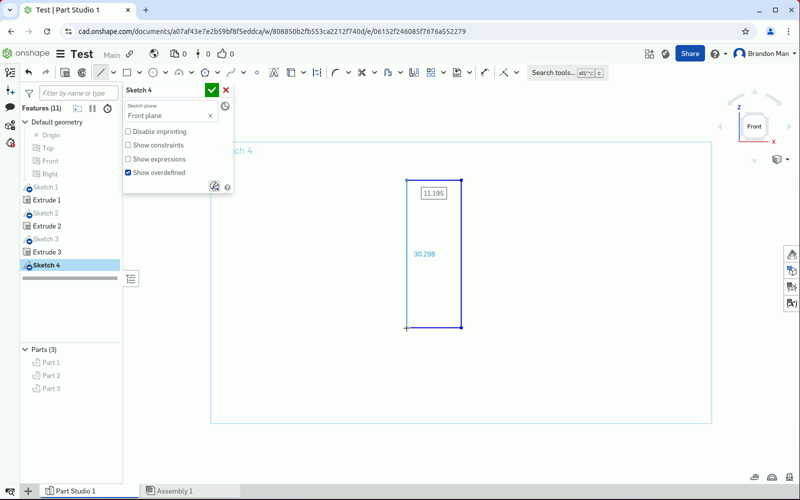
click(406, 327)
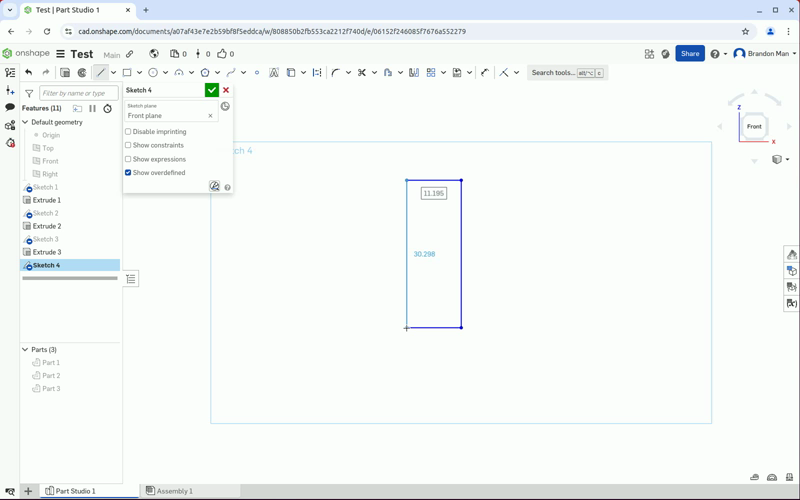
key(esc)
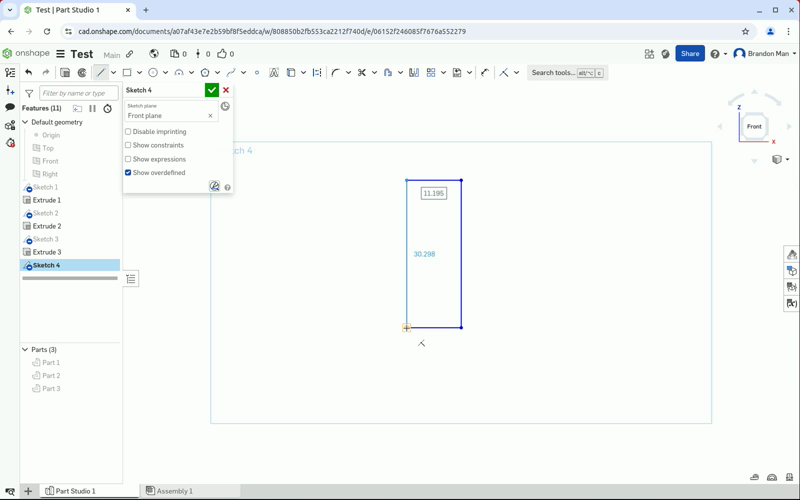
mouse_move(450, 312)
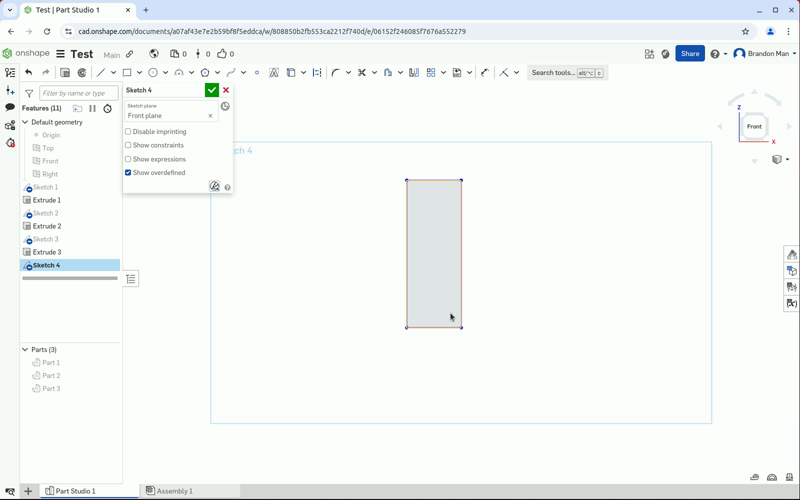
click(450, 312)
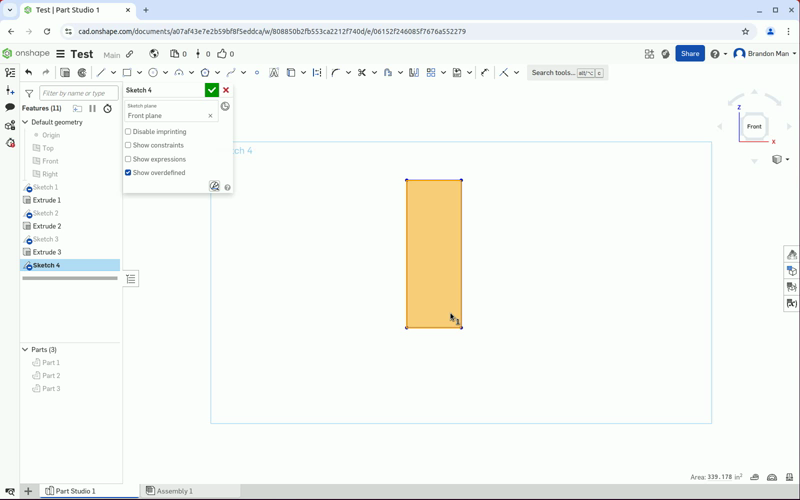
mouse_move(73, 352)
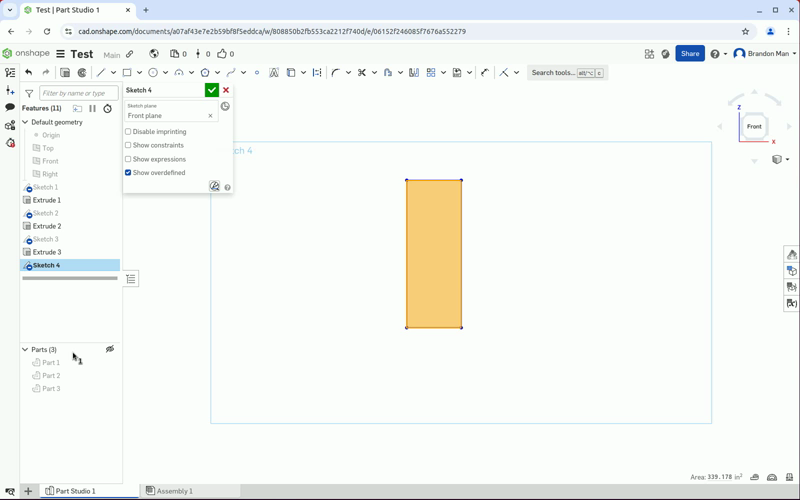
key(shift+y)
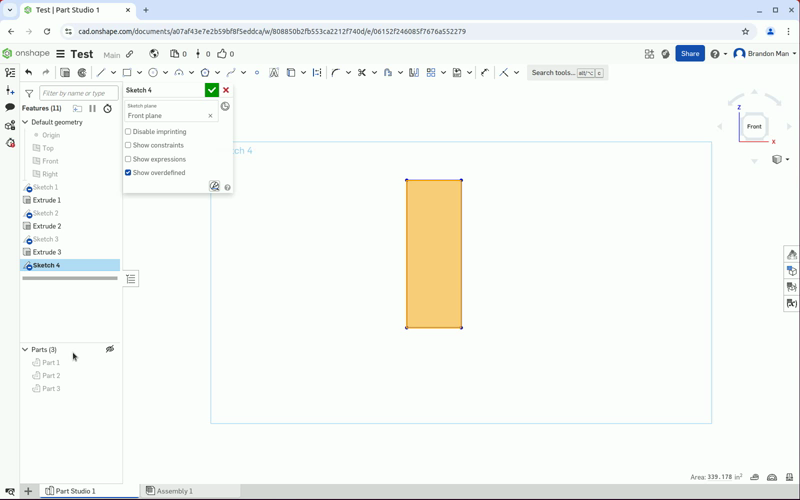
key(shift+e)
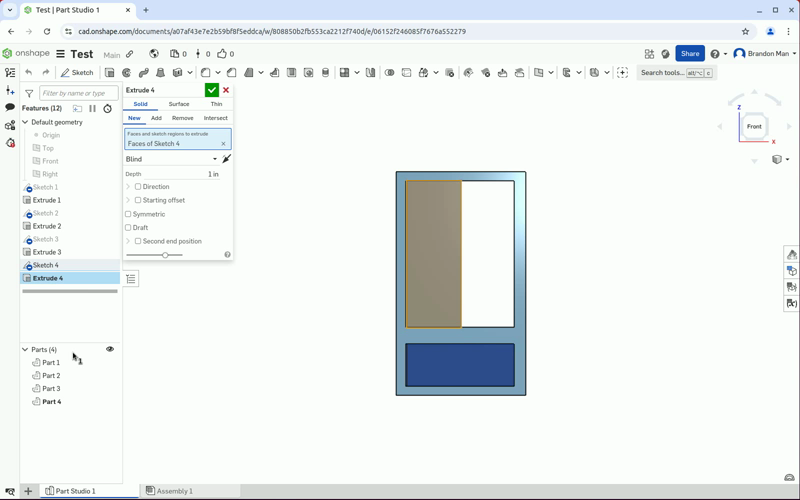
mouse_move(143, 106)
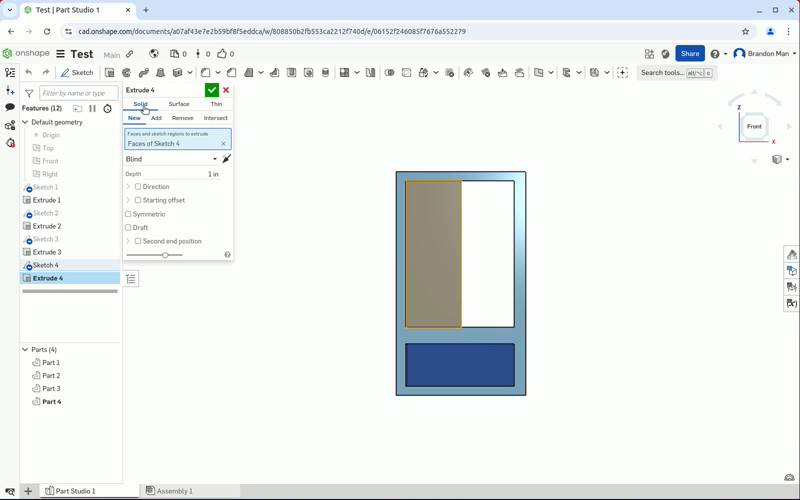
click(143, 106)
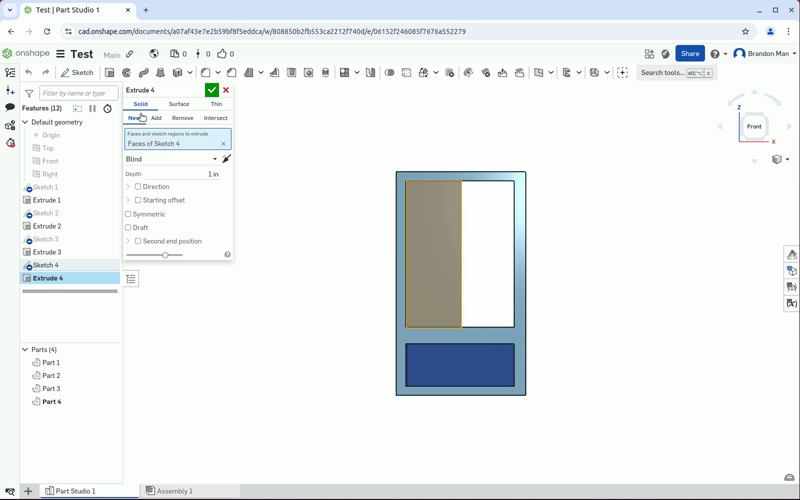
mouse_move(137, 120)
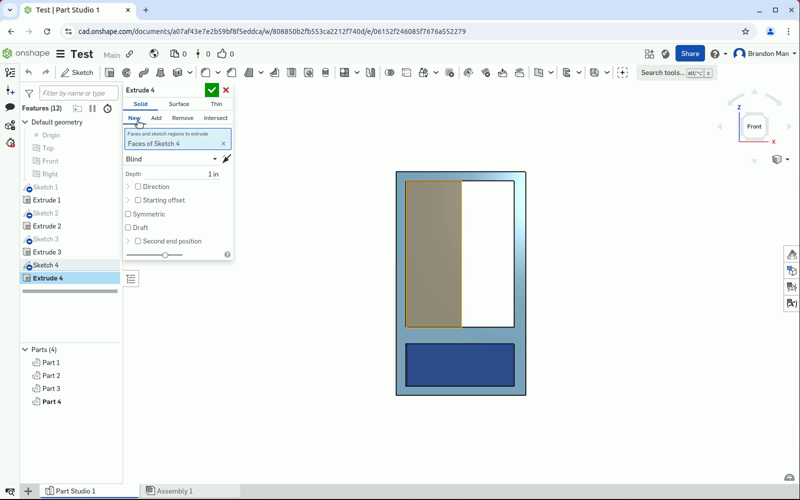
click(137, 120)
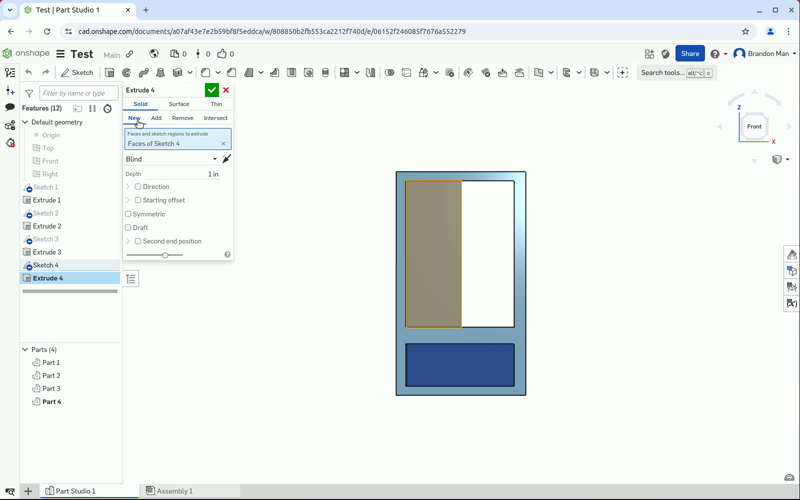
key(tab, 4)
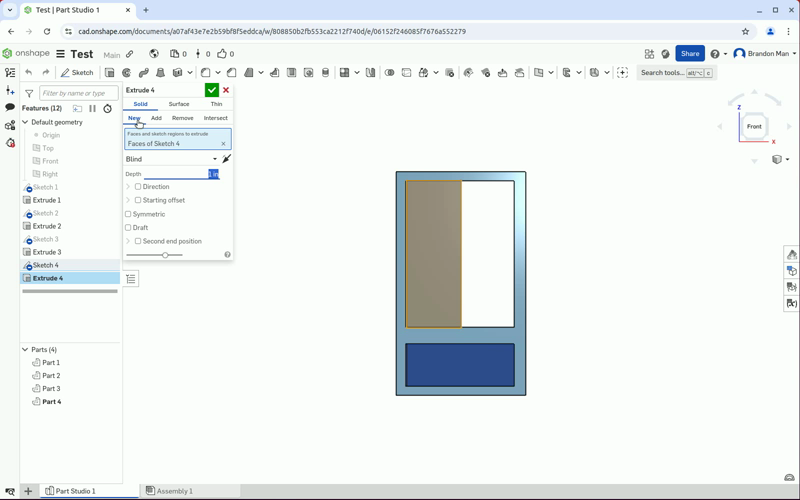
text(0.963)
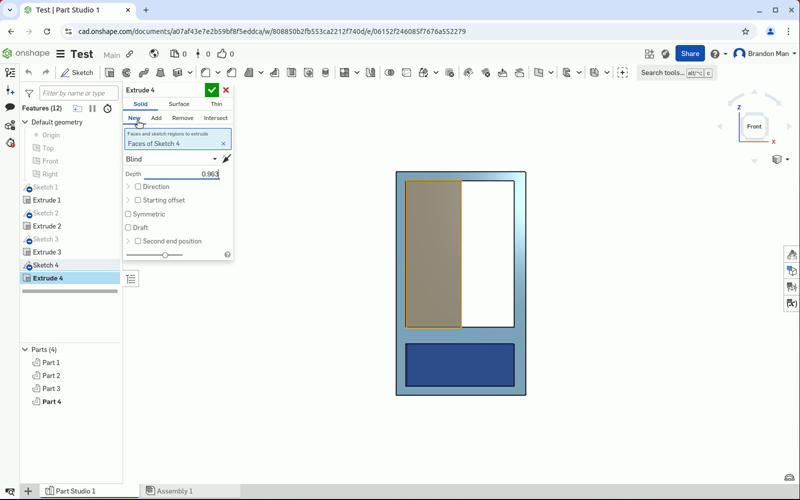
key(enter)
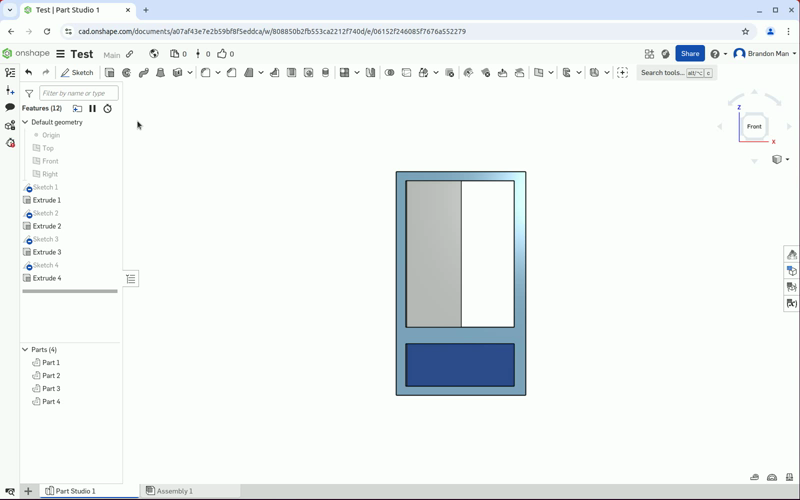
key(shift+h)
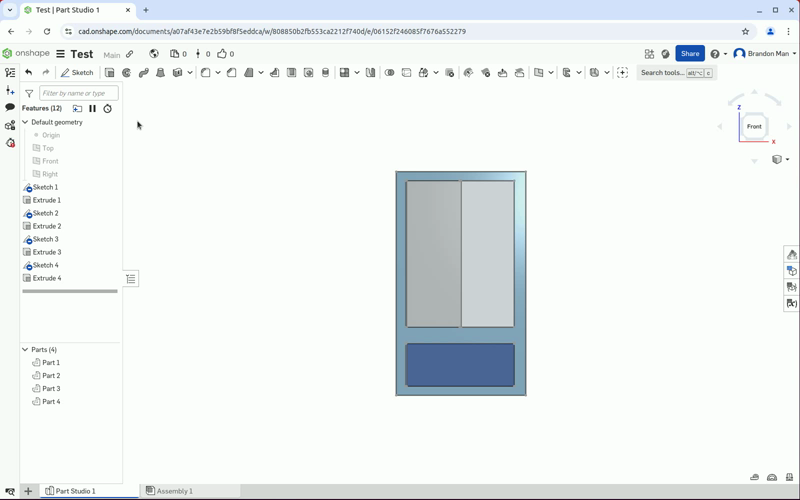
key(shift+h)
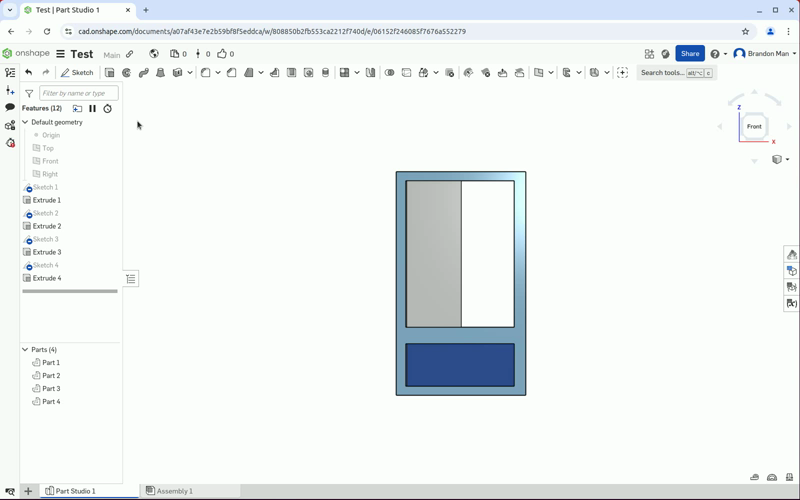
mouse_move(73, 189)
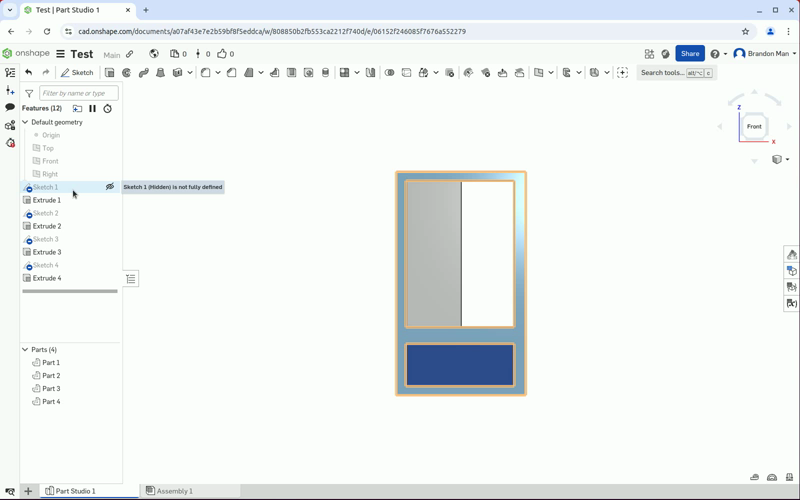
click(73, 189)
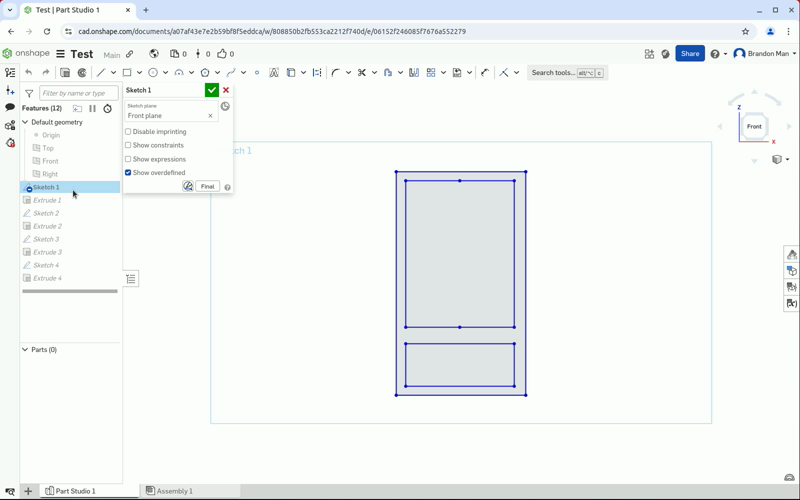
mouse_move(229, 92)
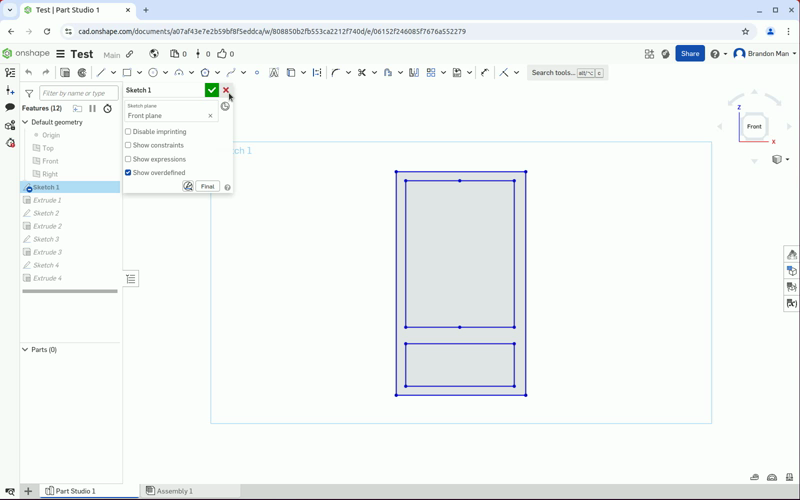
click(229, 92)
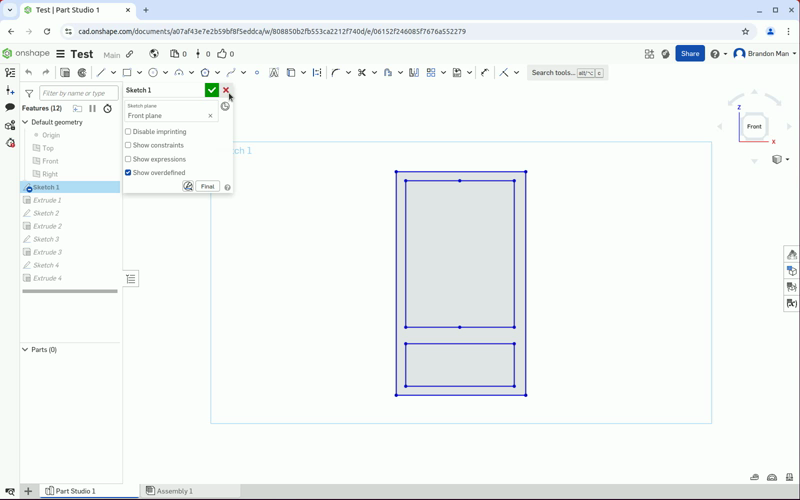
key(shift+s)
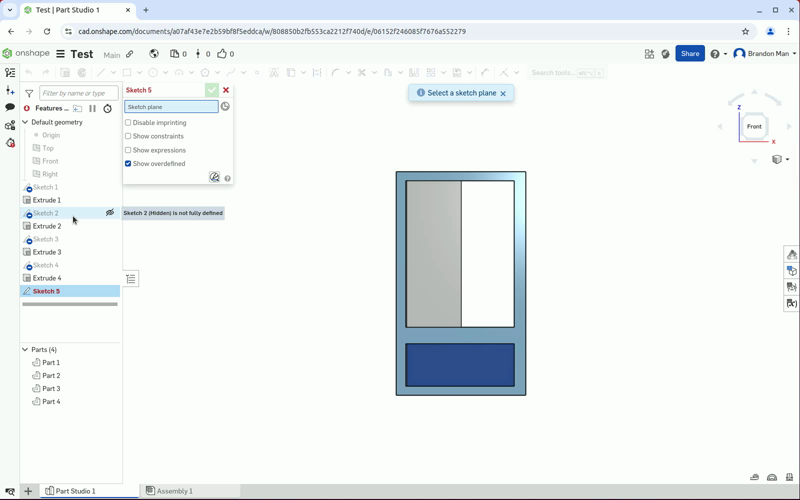
scroll(3)
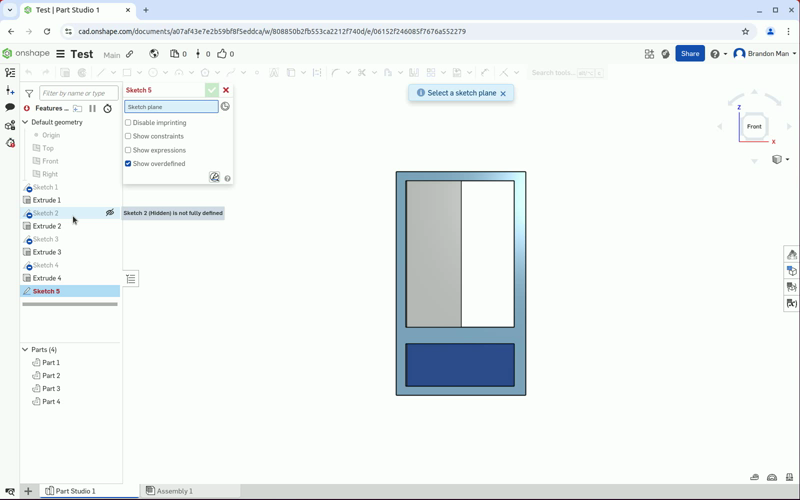
mouse_move(73, 163)
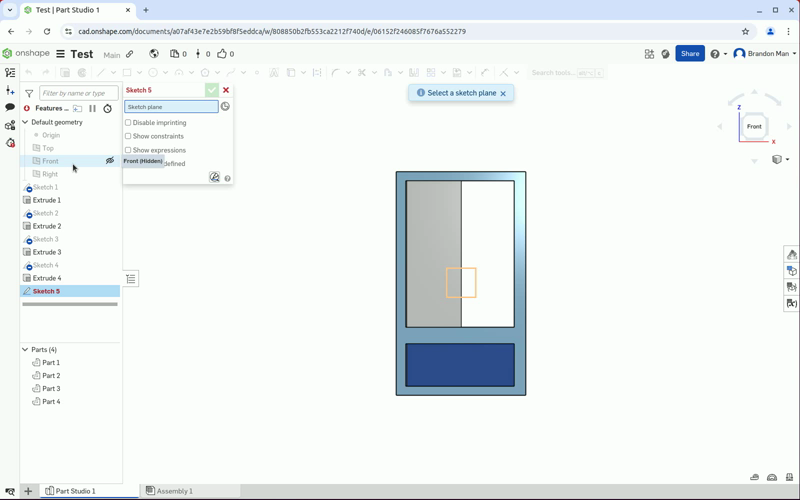
click(73, 163)
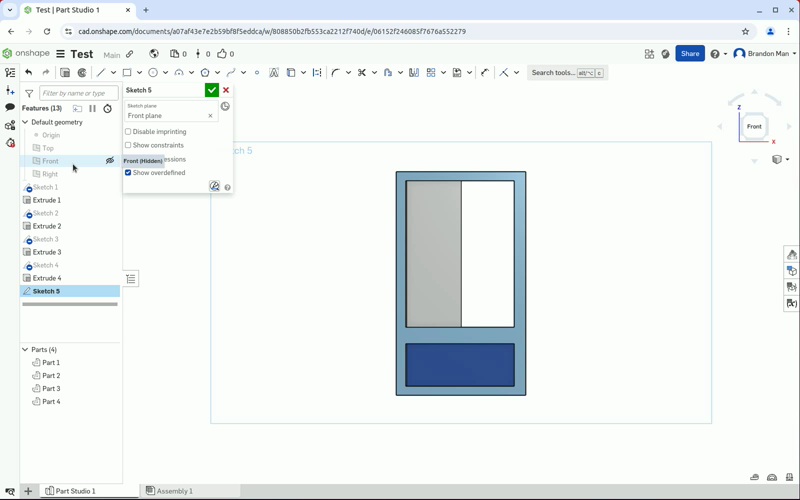
mouse_move(73, 352)
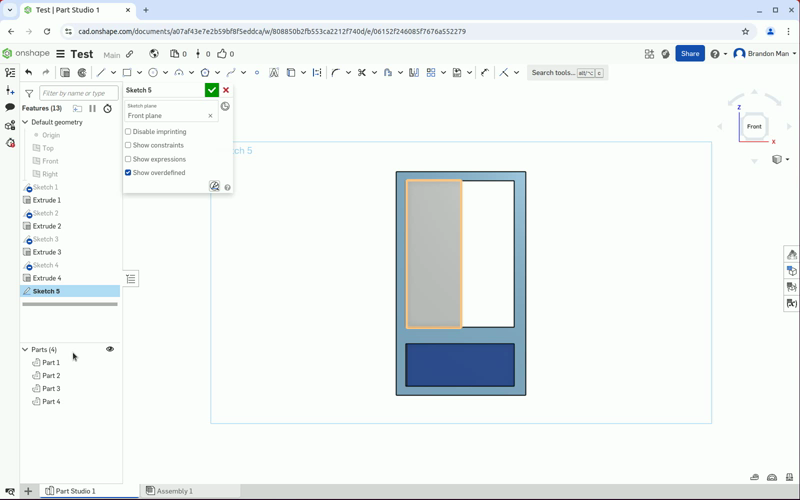
key(y)
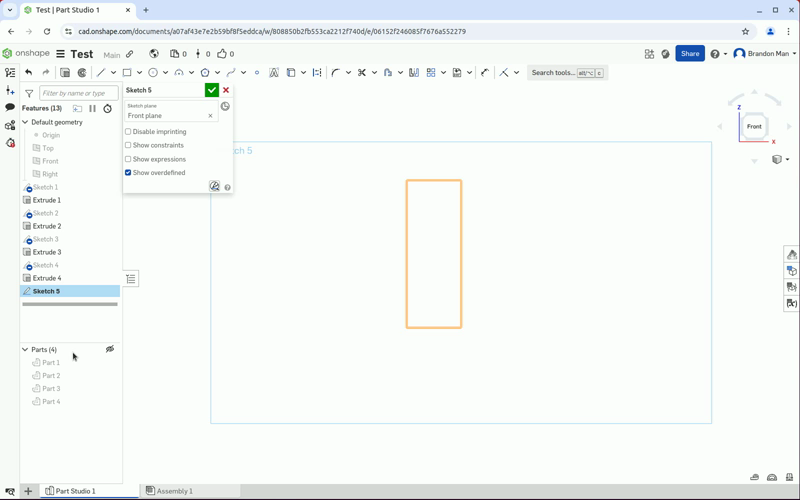
key(l)
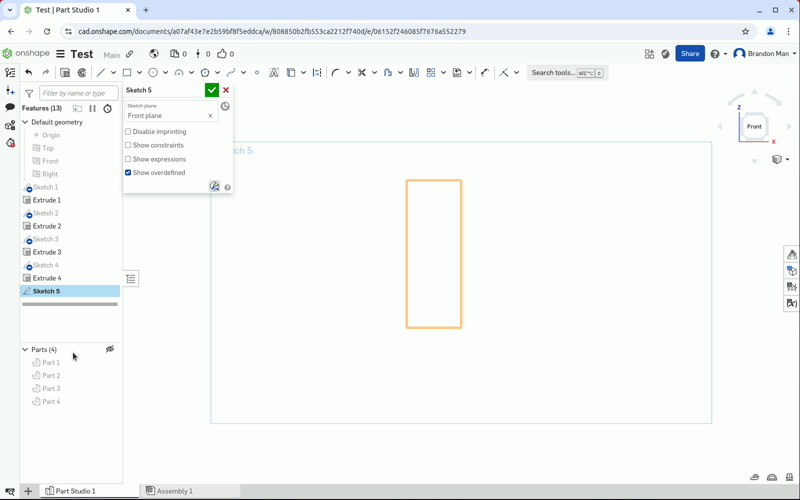
key_down(shift)
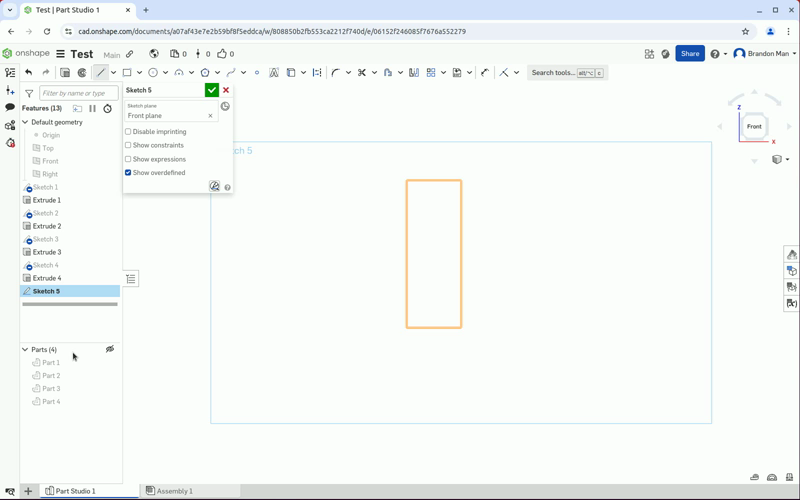
mouse_move(460, 327)
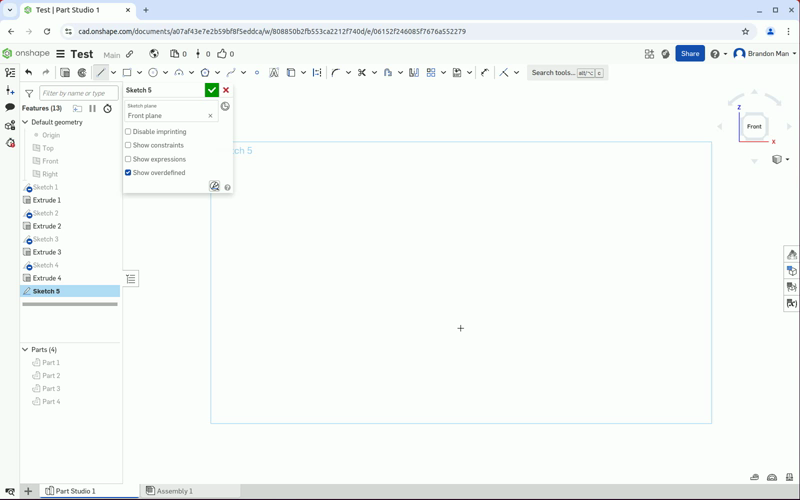
click(460, 327)
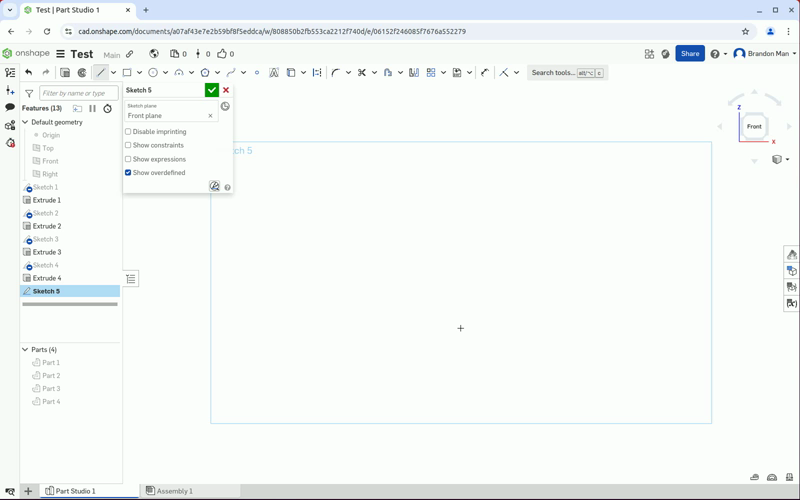
key_up(shift)
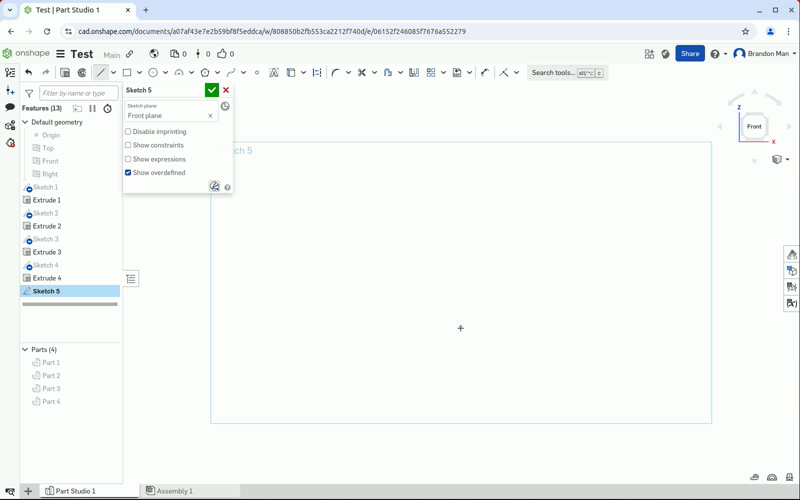
key_down(shift)
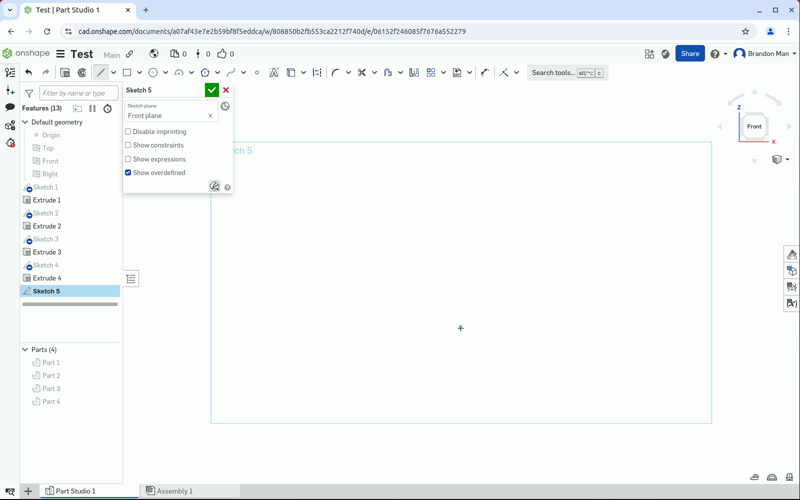
mouse_move(490, 327)
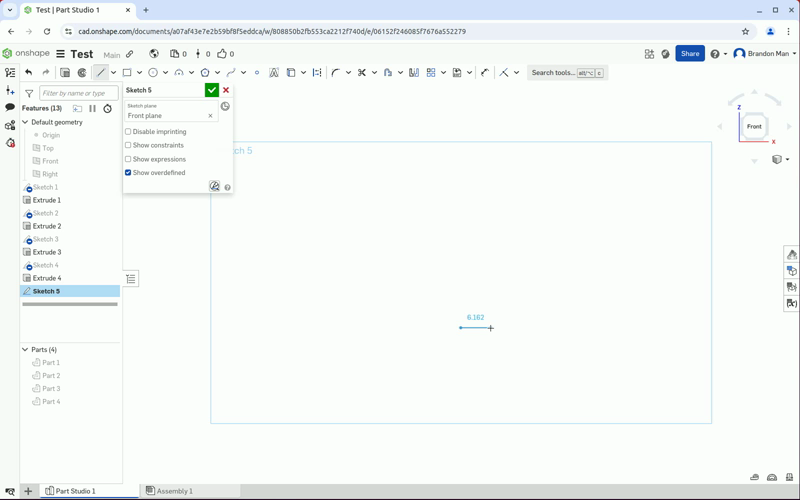
mouse_move(515, 327)
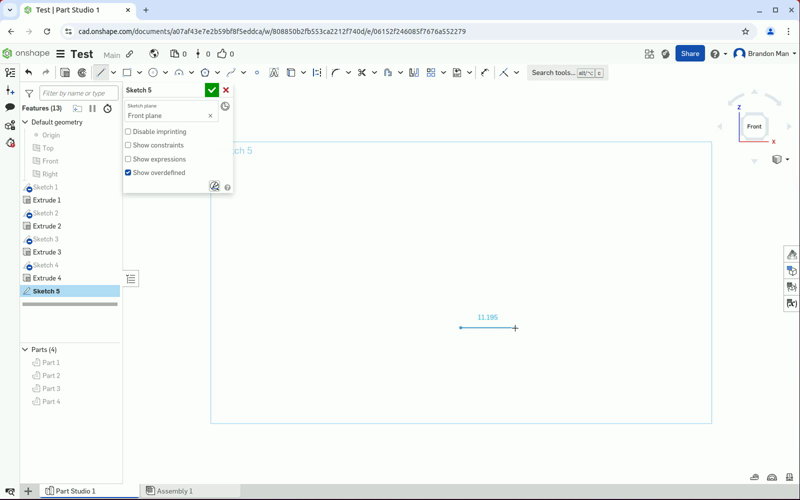
click(515, 327)
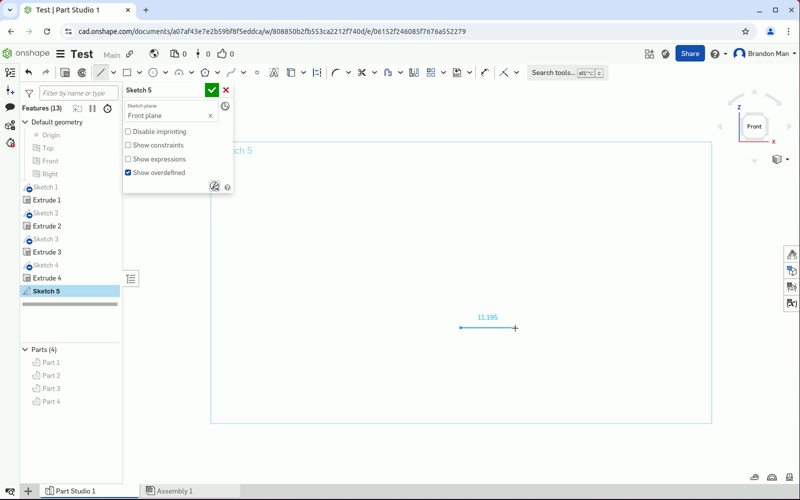
key_up(shift)
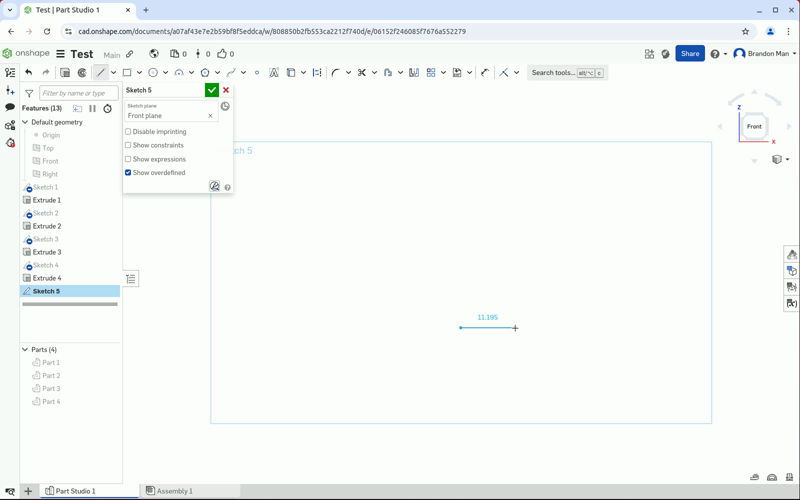
key_down(shift)
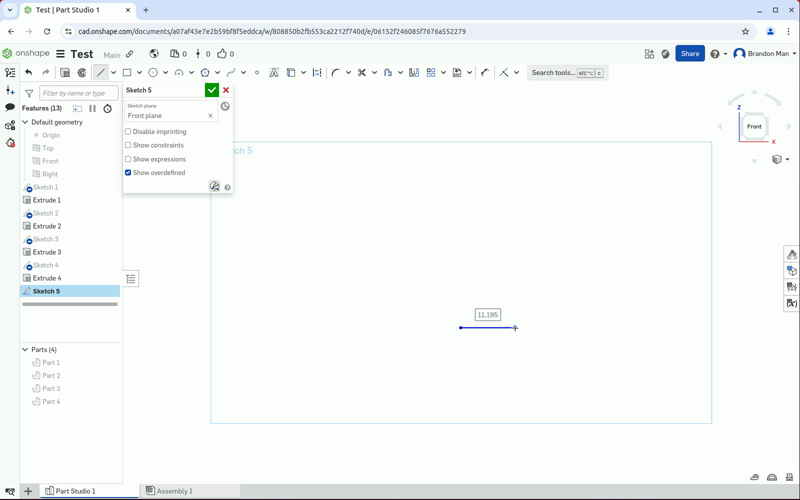
mouse_move(515, 180)
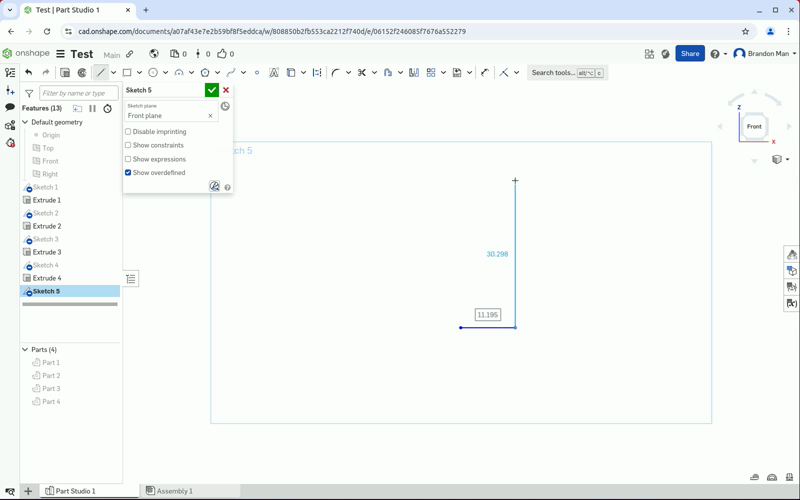
click(515, 180)
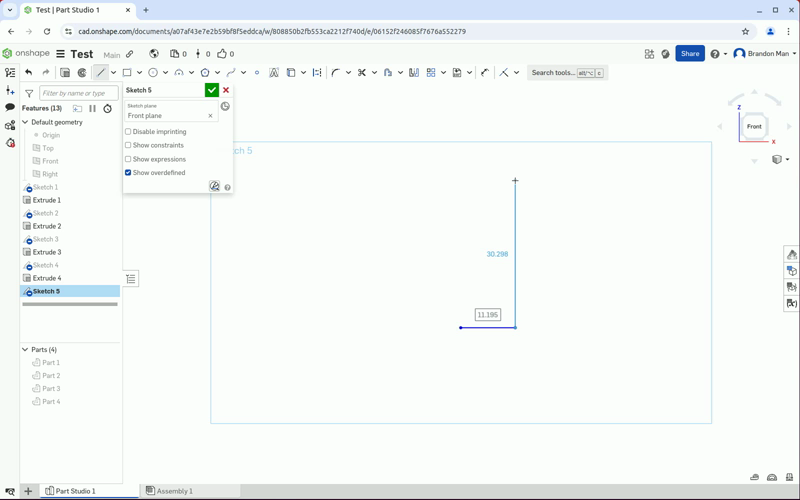
key_up(shift)
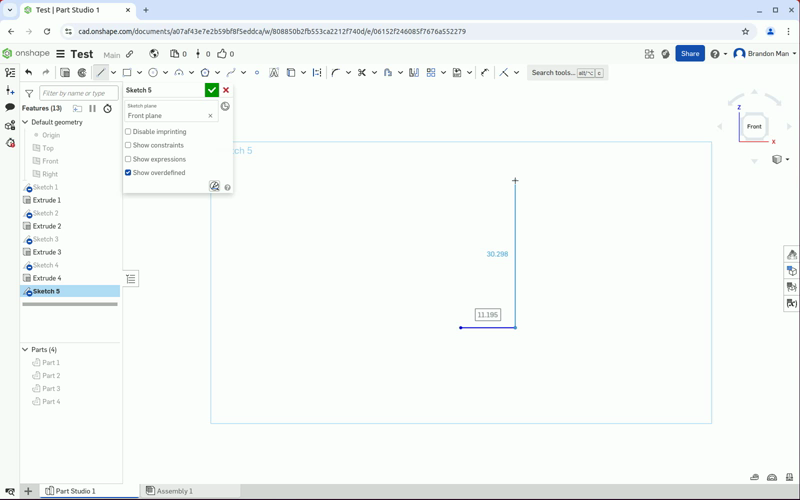
key_down(shift)
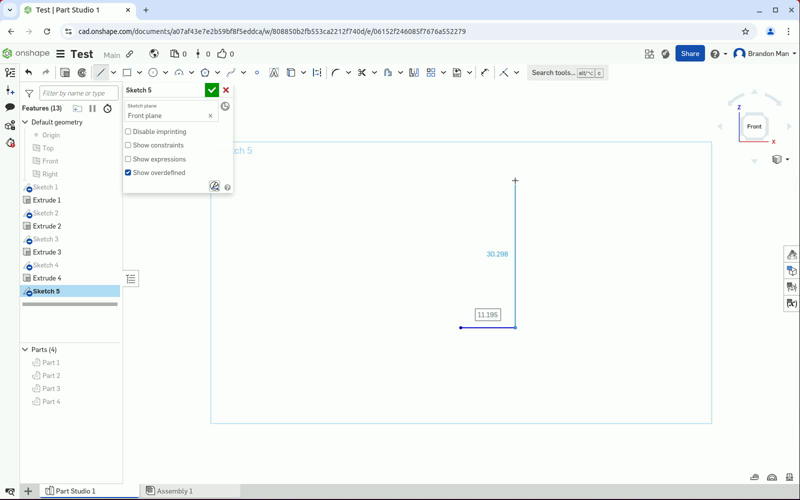
mouse_move(545, 180)
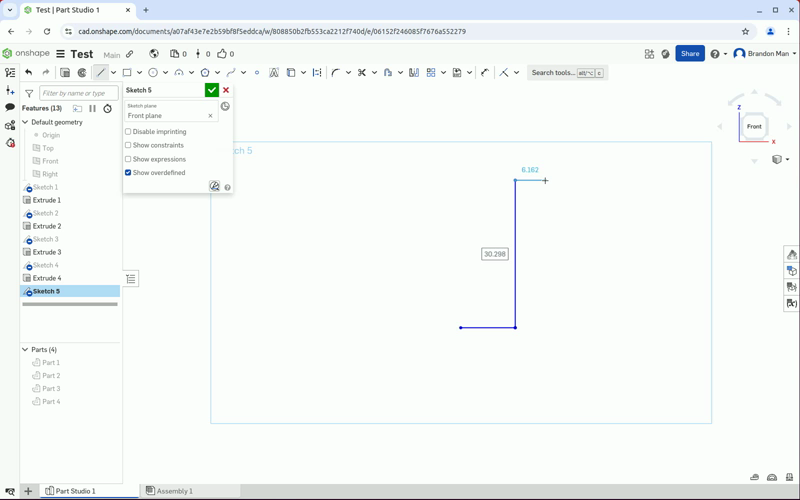
mouse_move(460, 180)
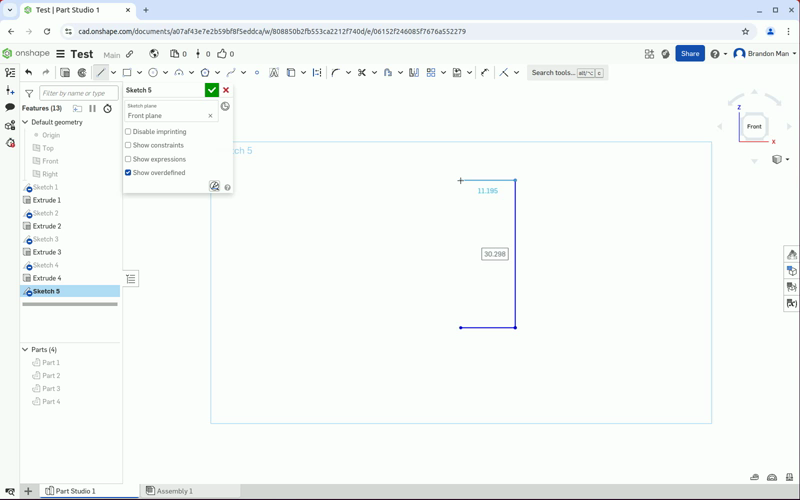
click(460, 180)
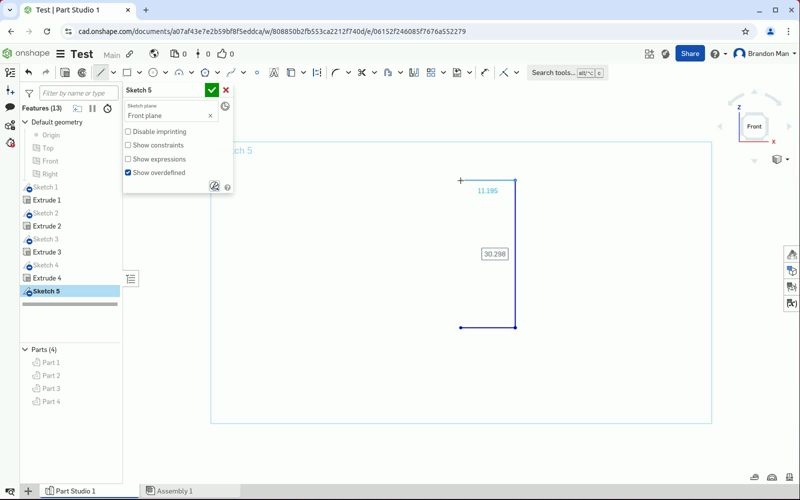
key_up(shift)
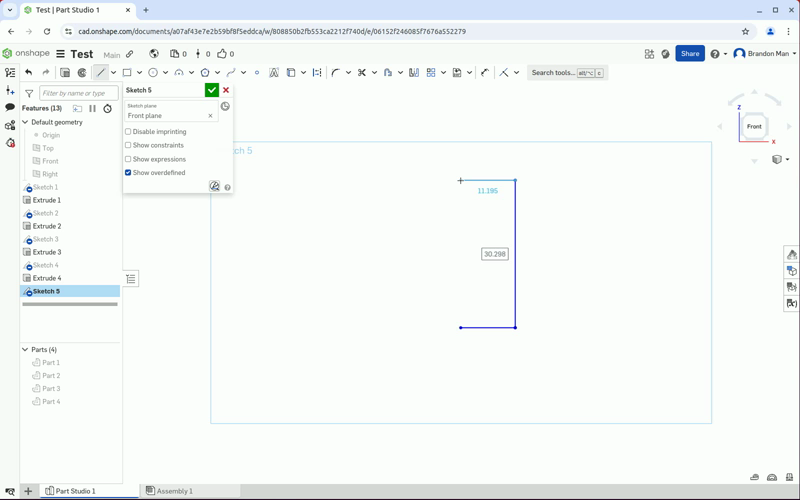
key_down(shift)
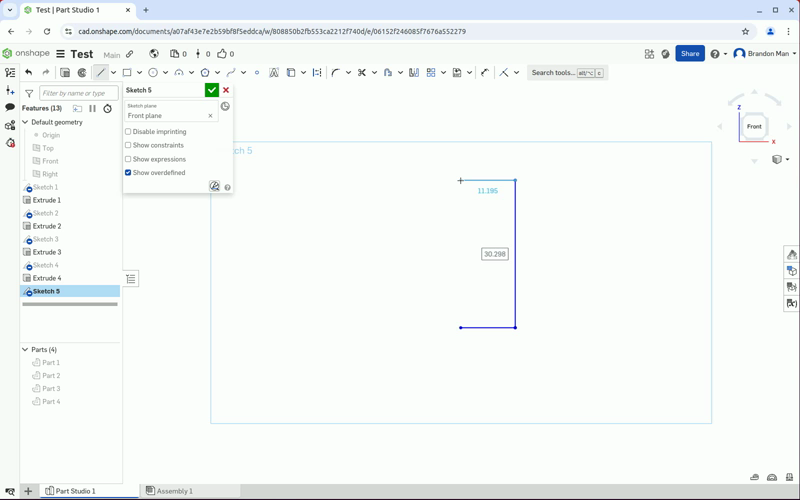
mouse_move(460, 327)
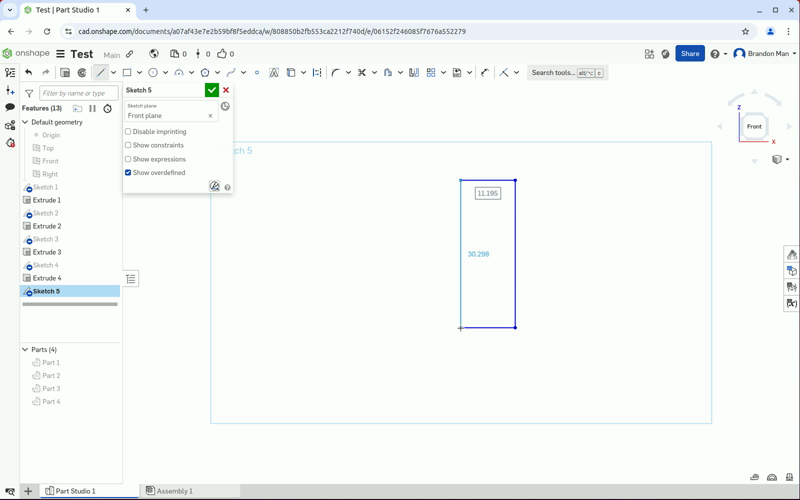
key_up(shift)
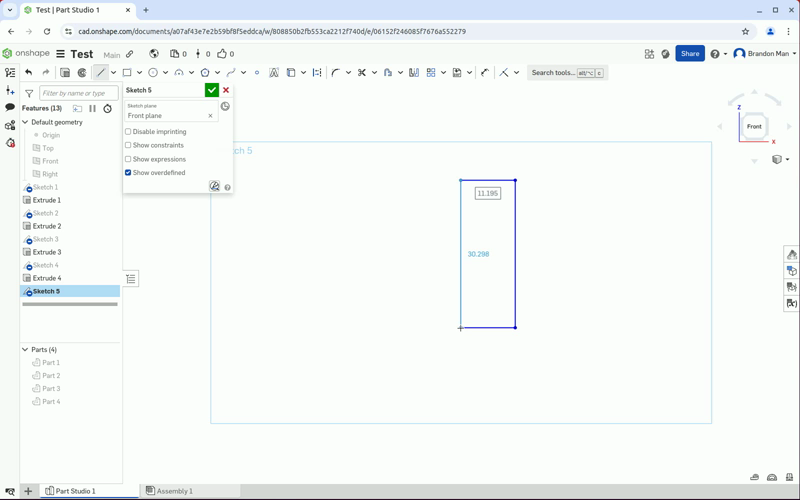
click(460, 327)
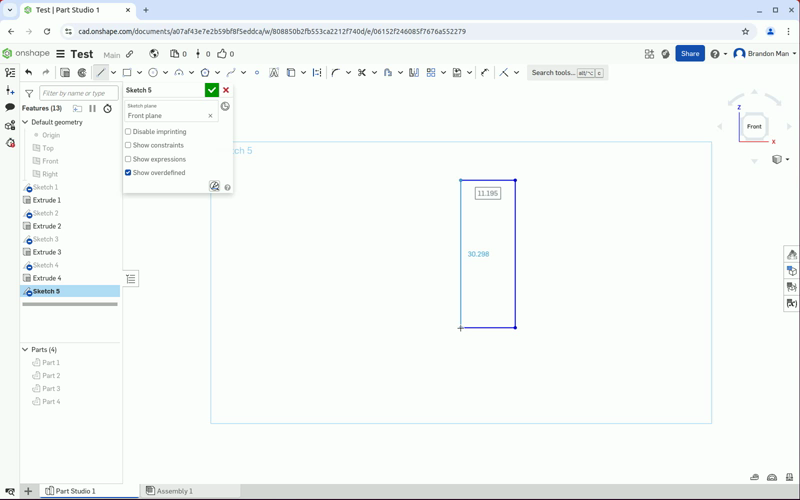
key(esc)
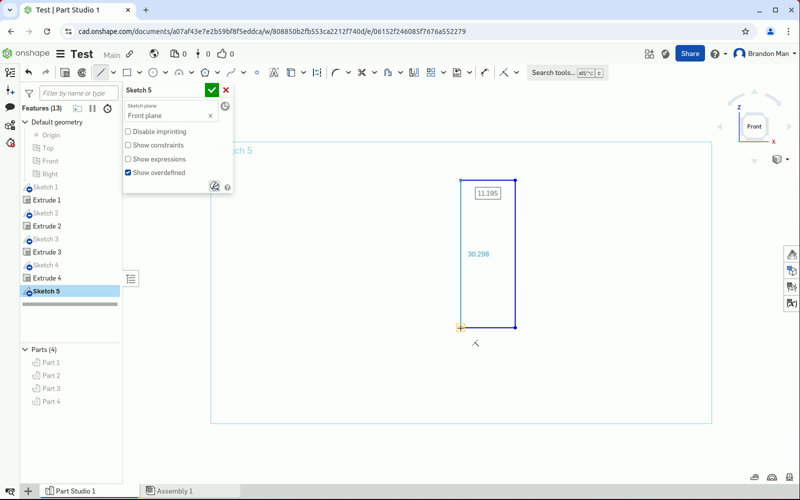
mouse_move(481, 252)
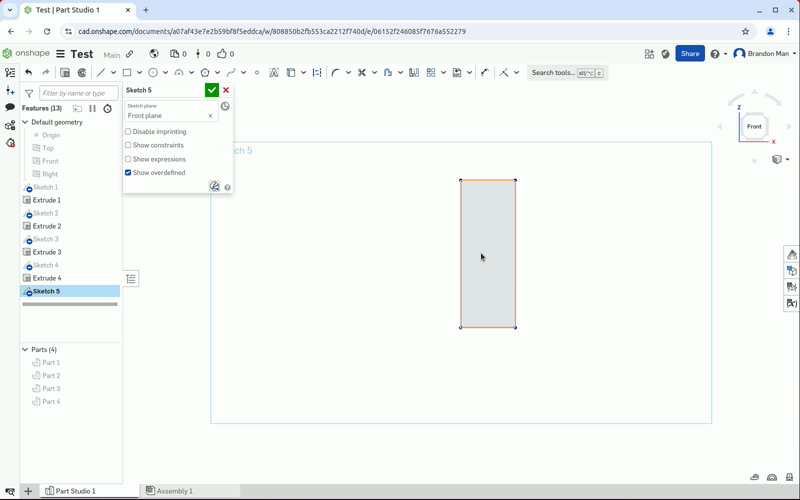
click(481, 252)
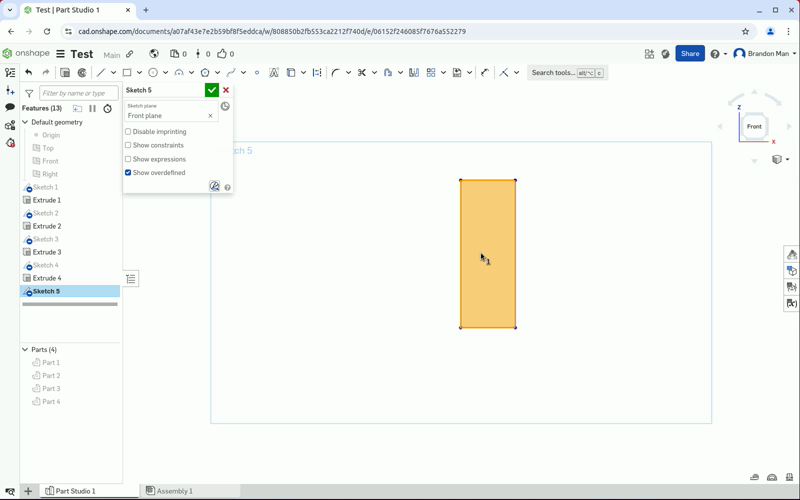
mouse_move(73, 352)
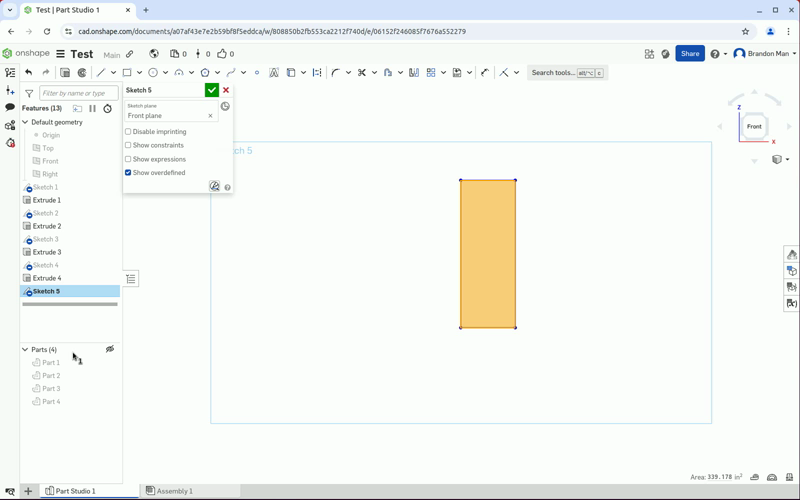
key(shift+y)
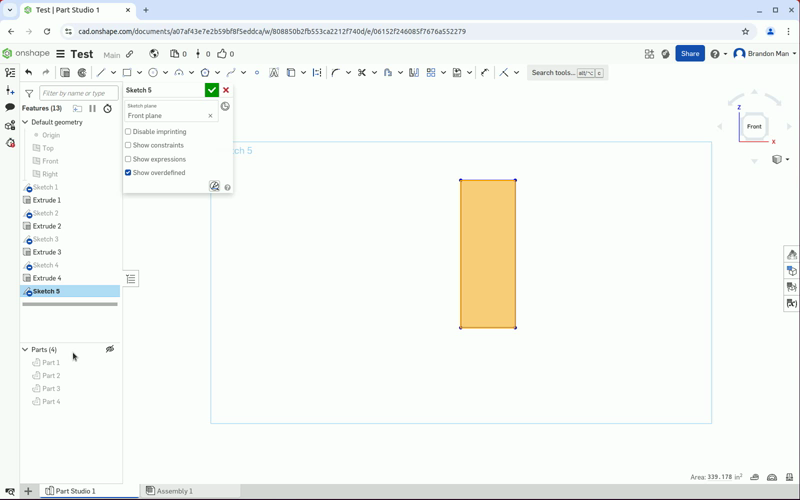
key(shift+e)
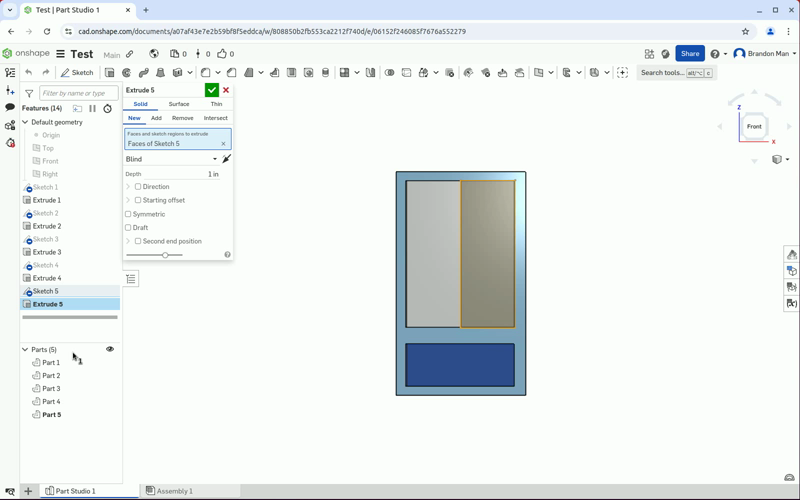
mouse_move(143, 106)
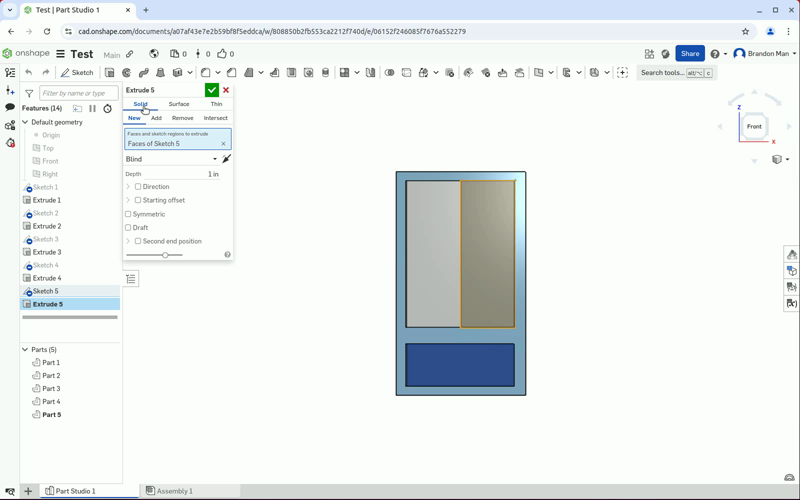
click(143, 106)
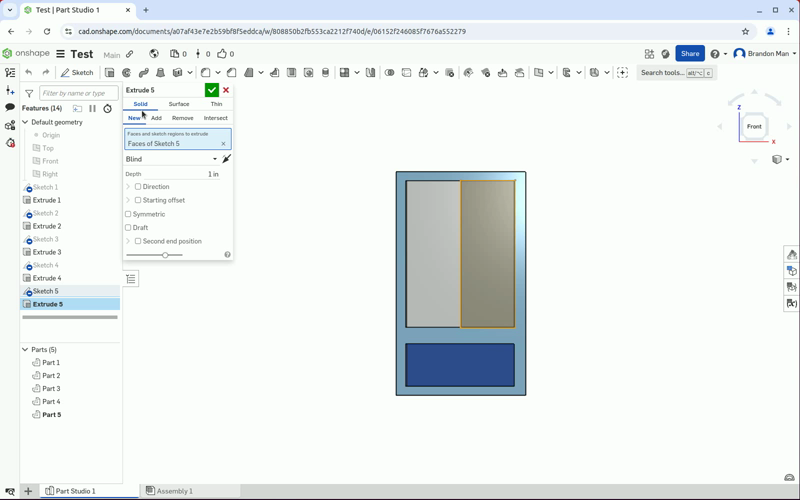
mouse_move(137, 120)
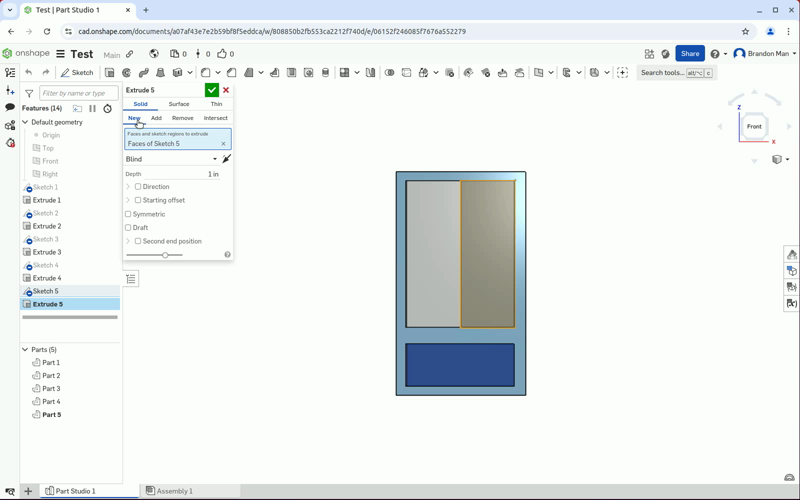
click(137, 120)
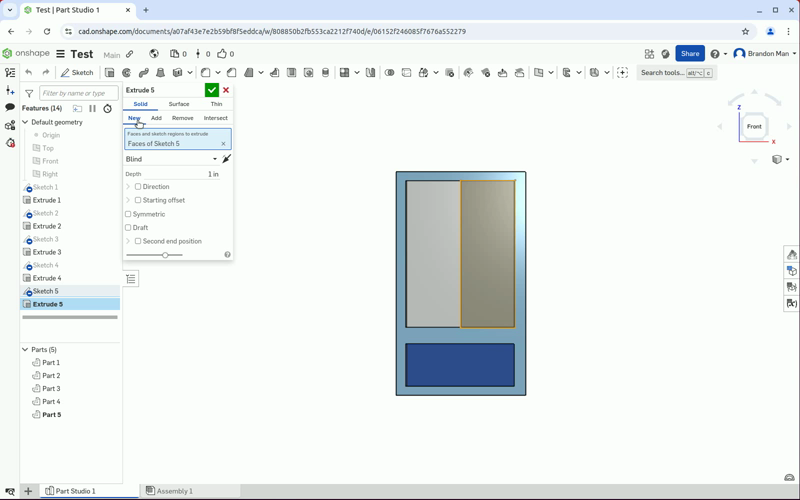
key(tab, 4)
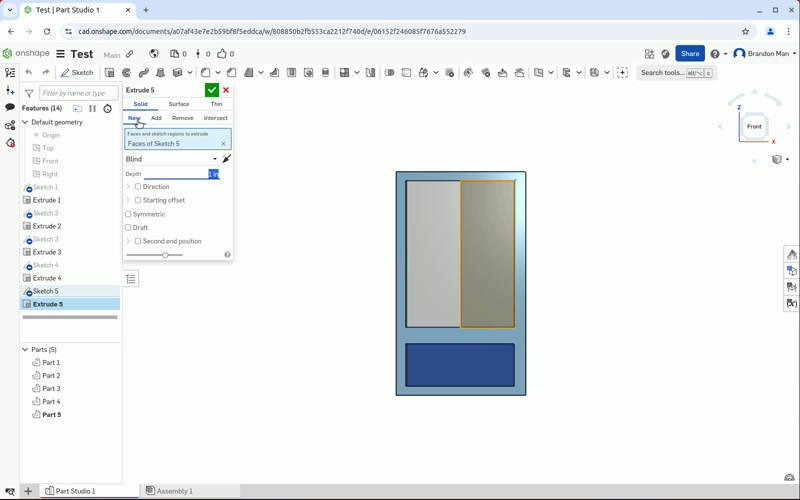
text(0.963)
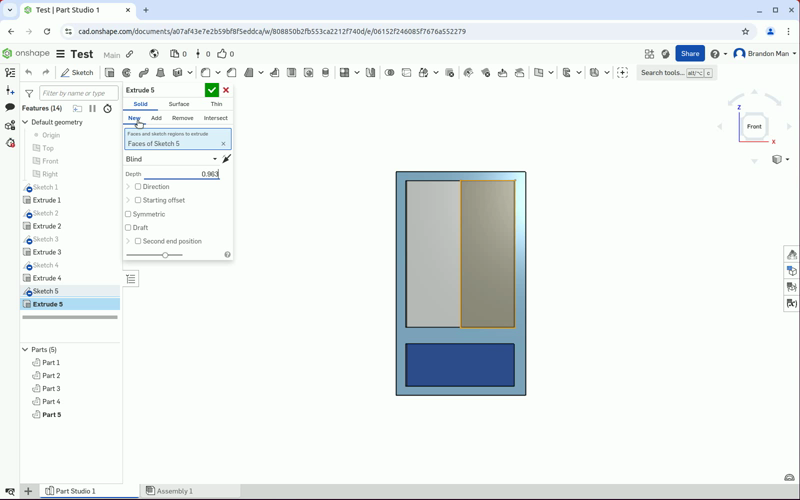
key(enter)
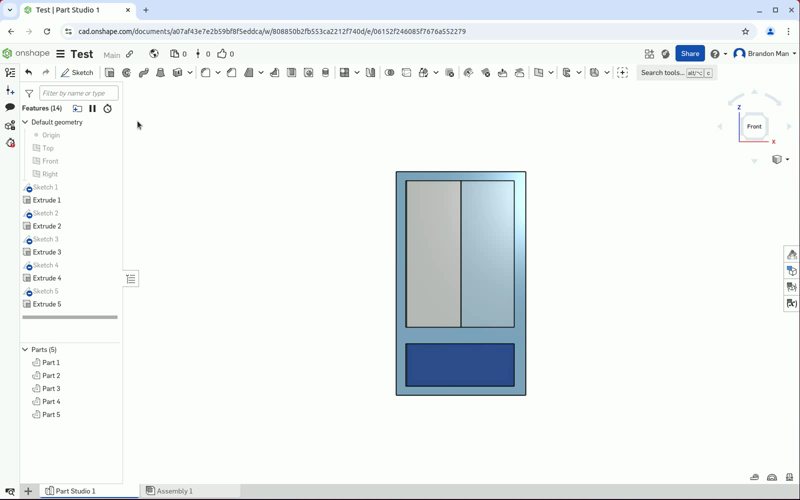
key(shift+h)
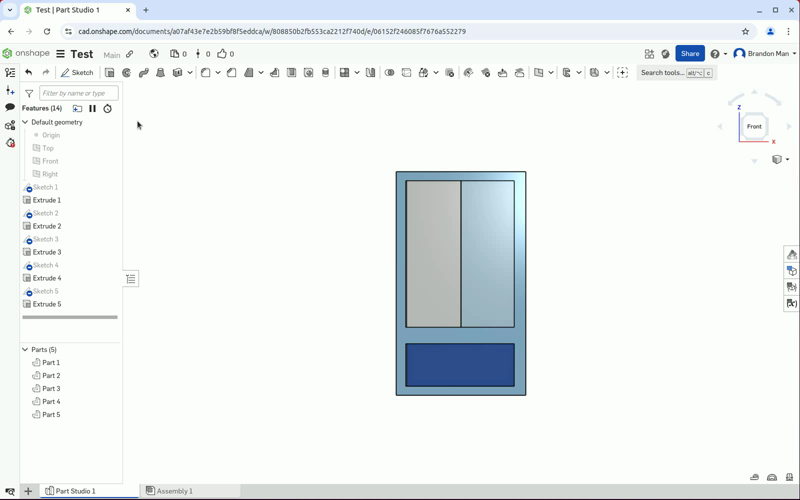
key(shift+h)
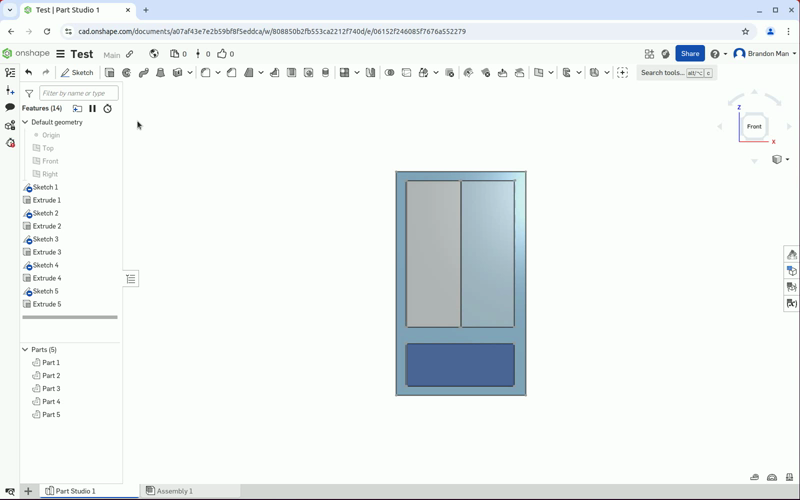
key(shift+7)
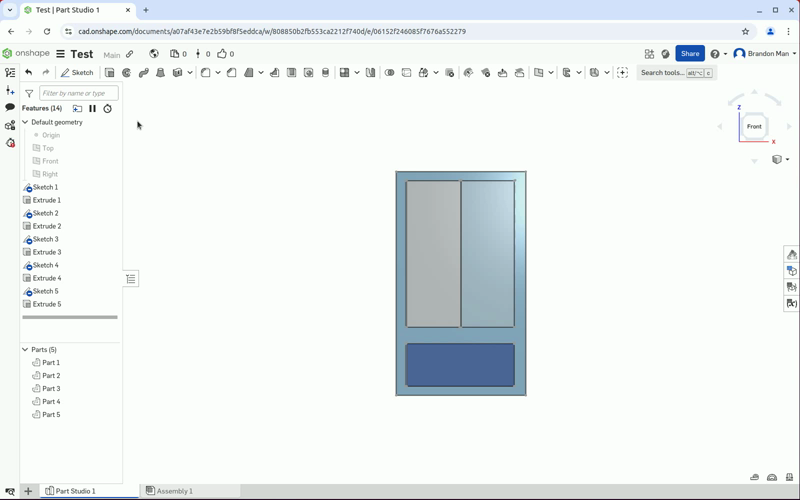
key(left, 2)
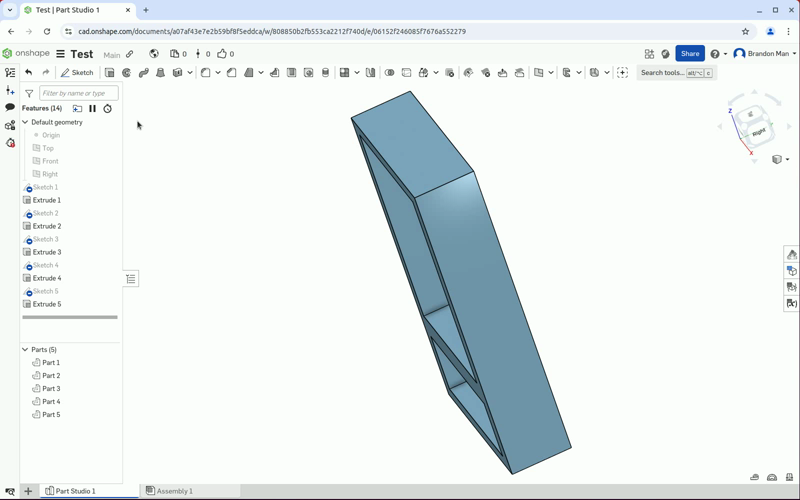
key(down, 2)
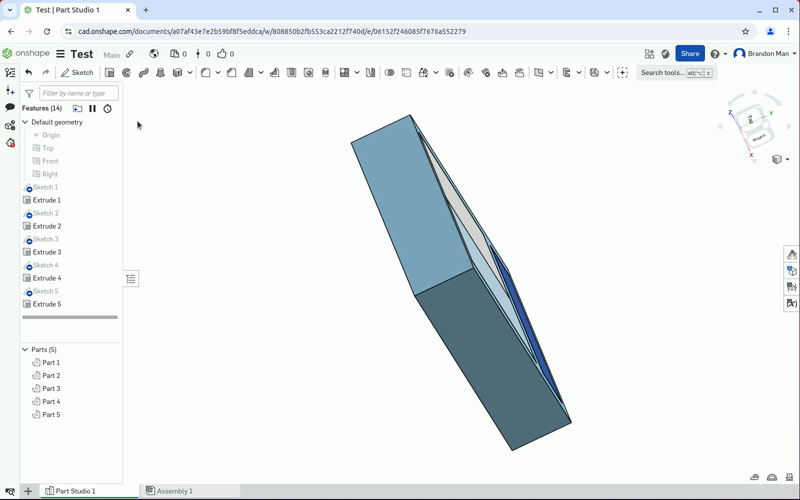
key(up, 2)
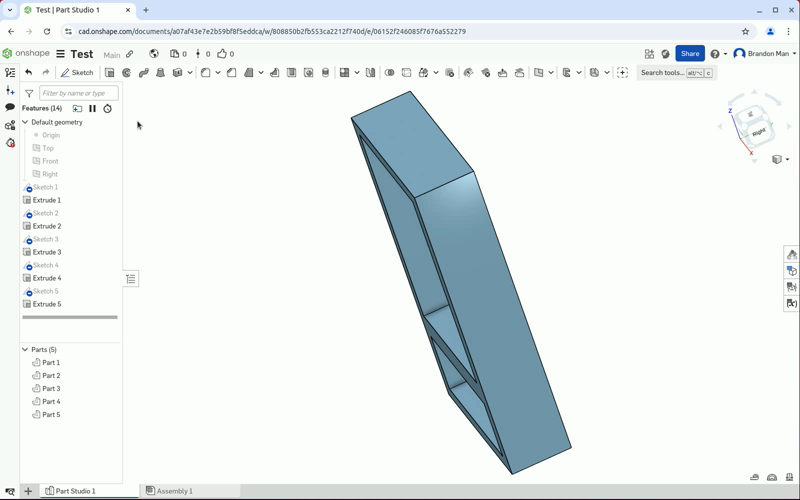
key(right, 2)
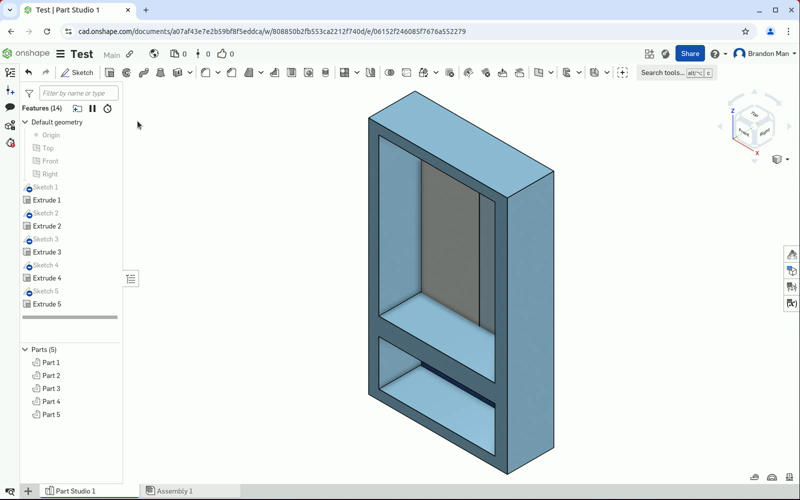
mouse_move(73, 189)
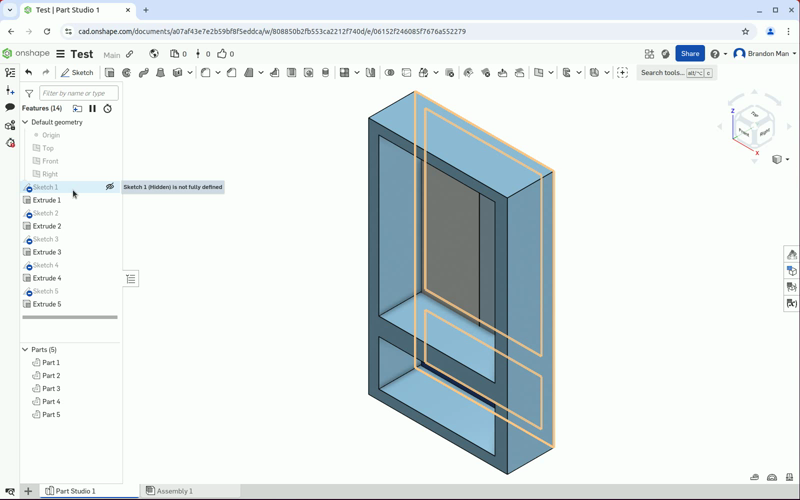
click(73, 189)